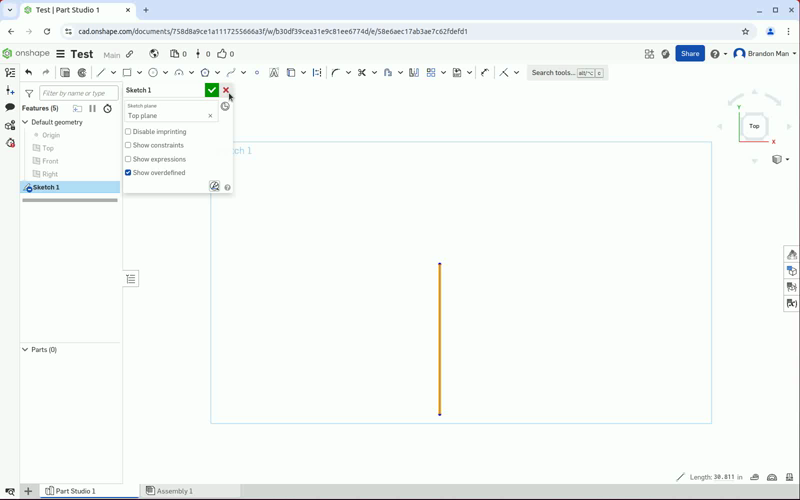
key(shift+h)
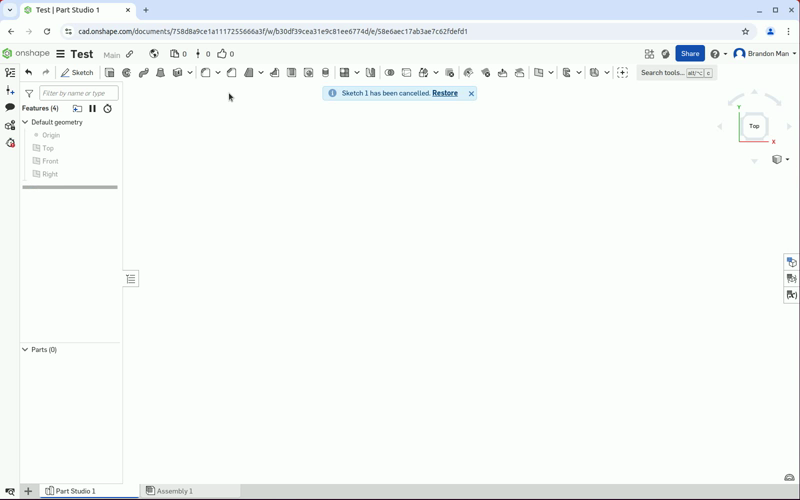
mouse_move(73, 352)
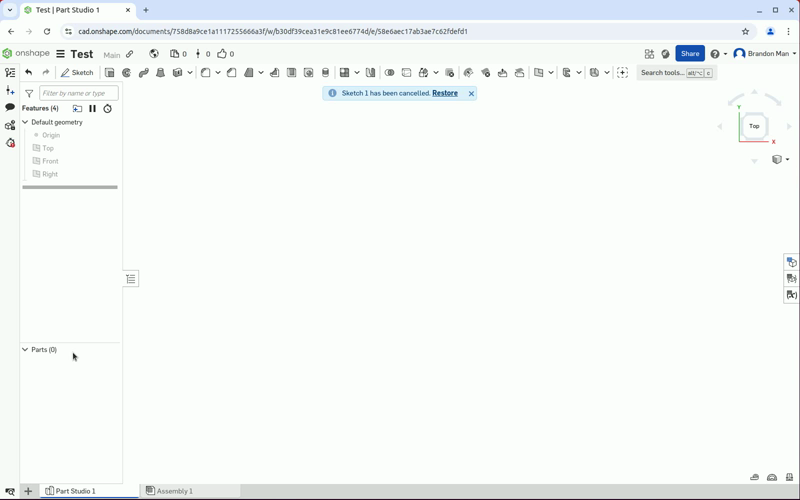
key(y)
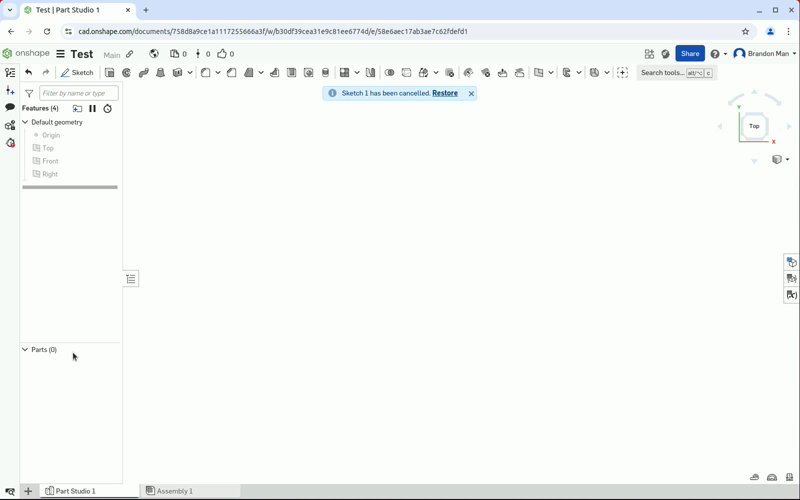
key(shift+p)
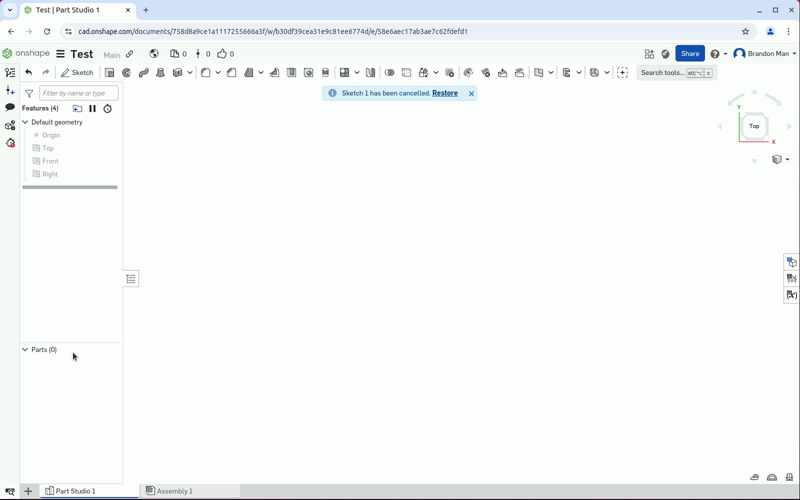
key(space)
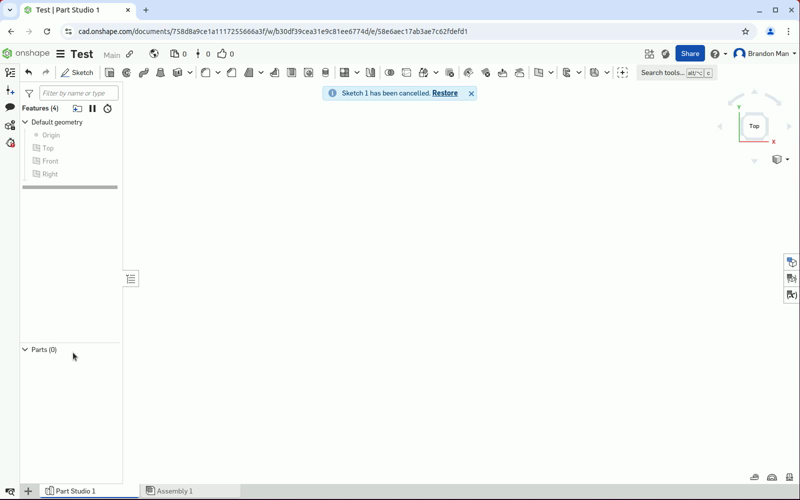
key_down(shift)
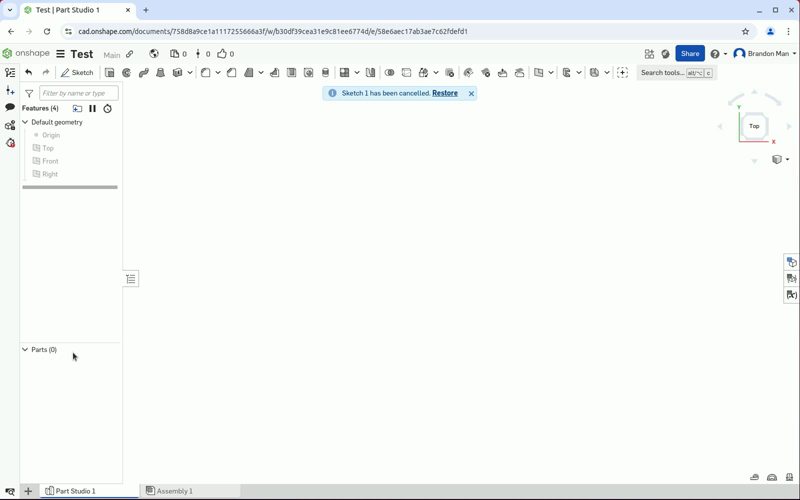
key(up)
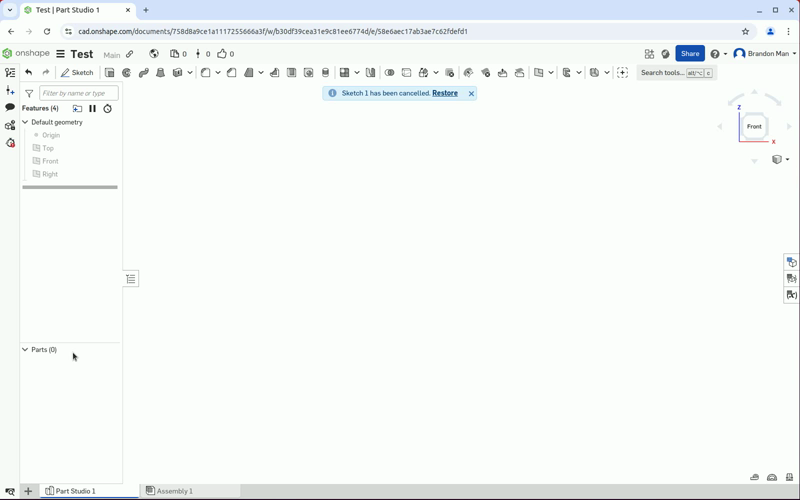
key_up(shift)
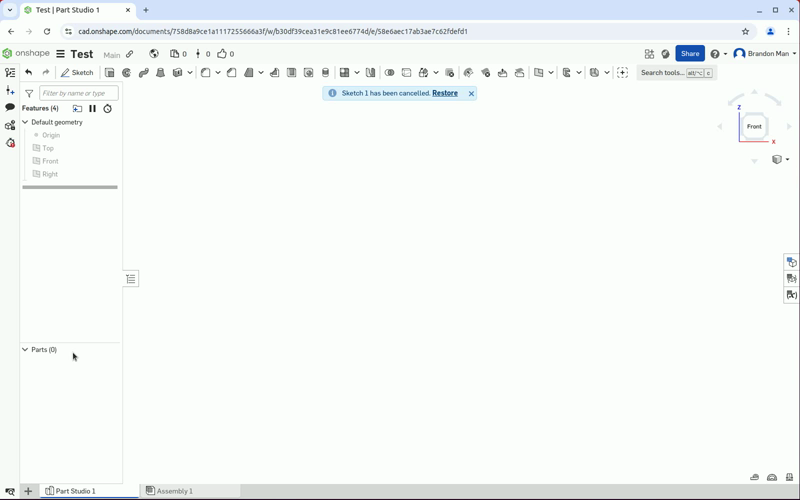
mouse_move(73, 352)
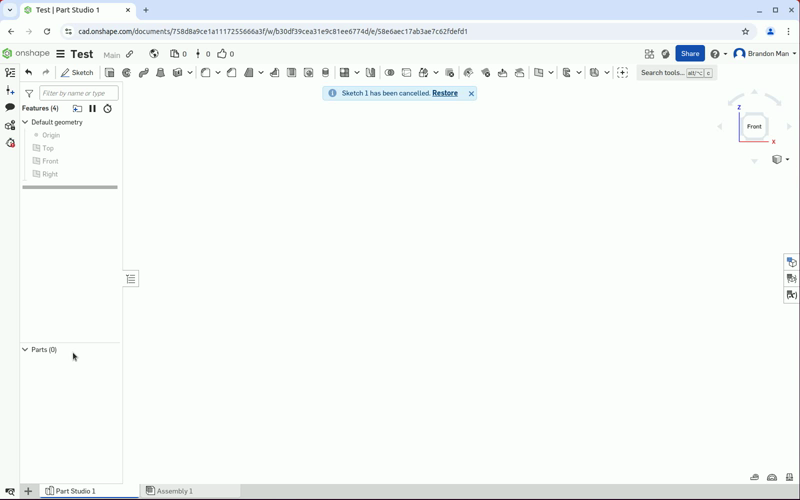
key(shift+y)
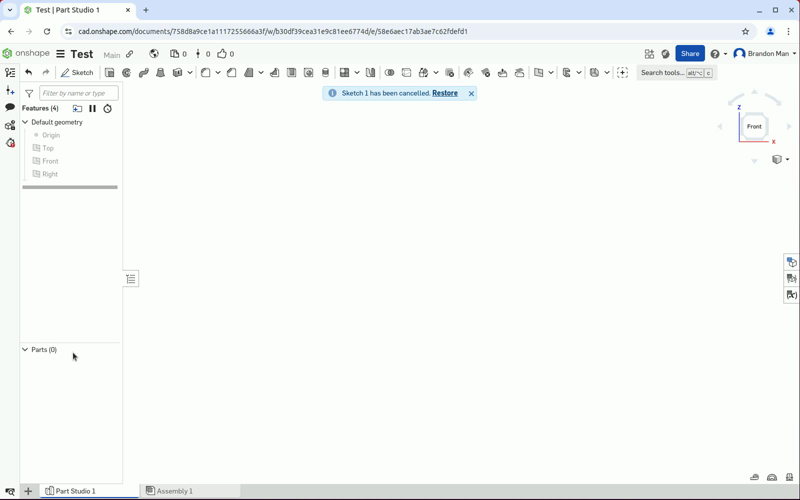
key(shift+s)
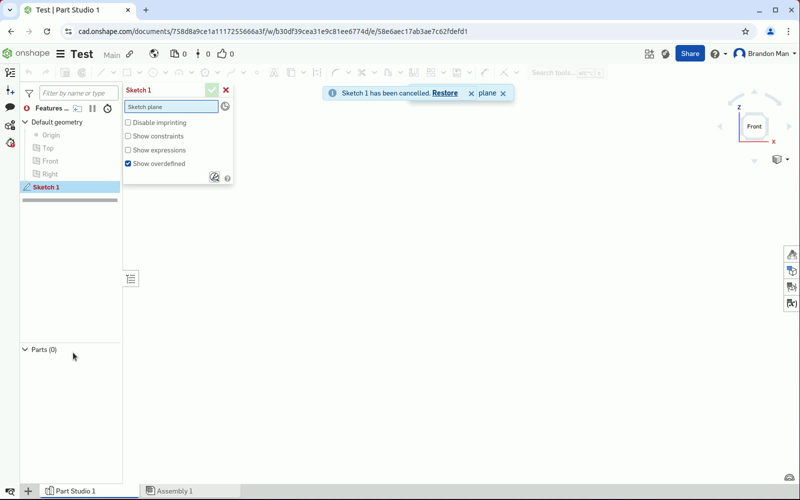
mouse_move(73, 163)
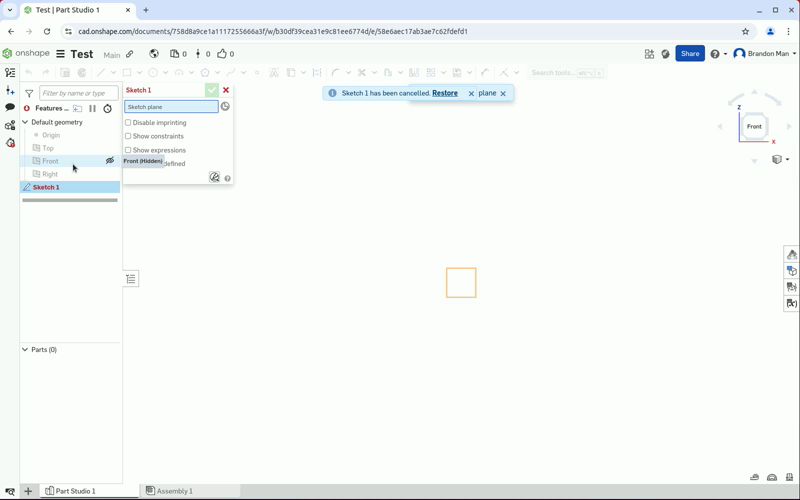
click(73, 163)
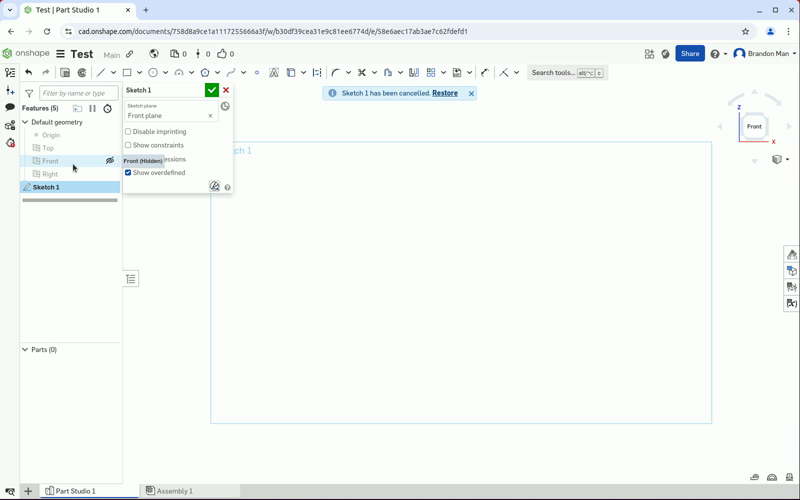
mouse_move(73, 352)
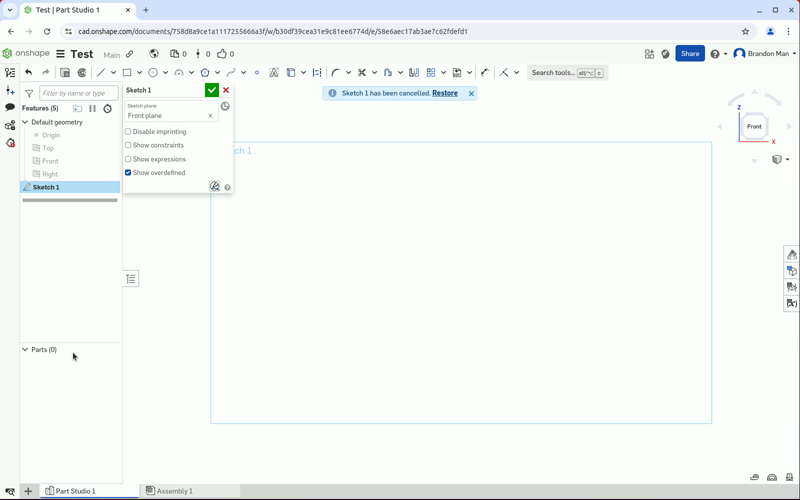
key(y)
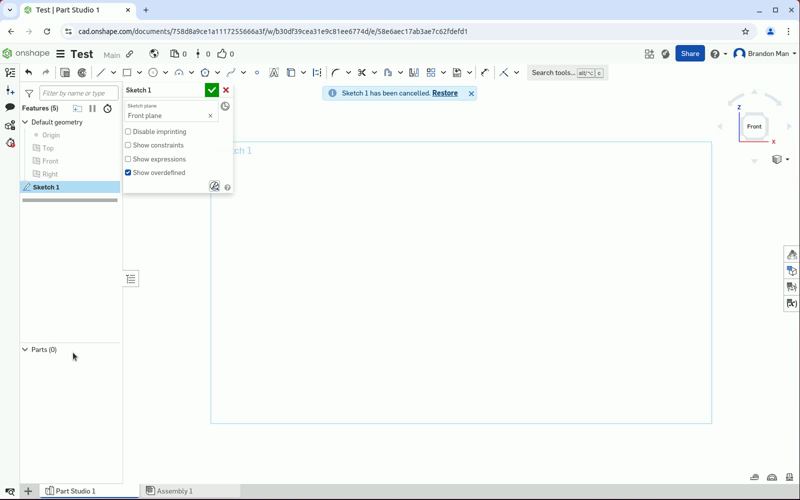
key(l)
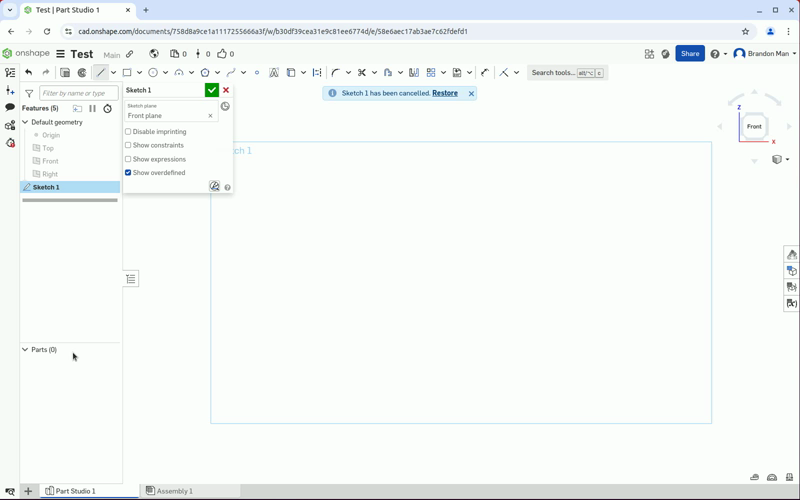
key_down(shift)
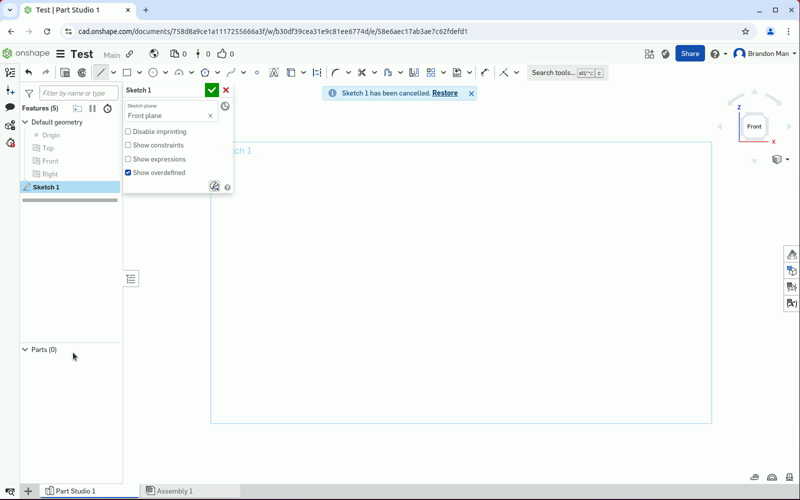
mouse_move(440, 287)
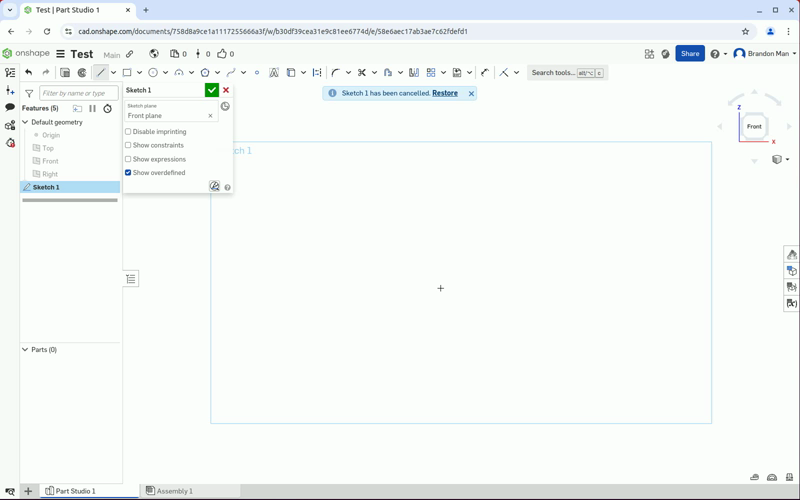
click(440, 287)
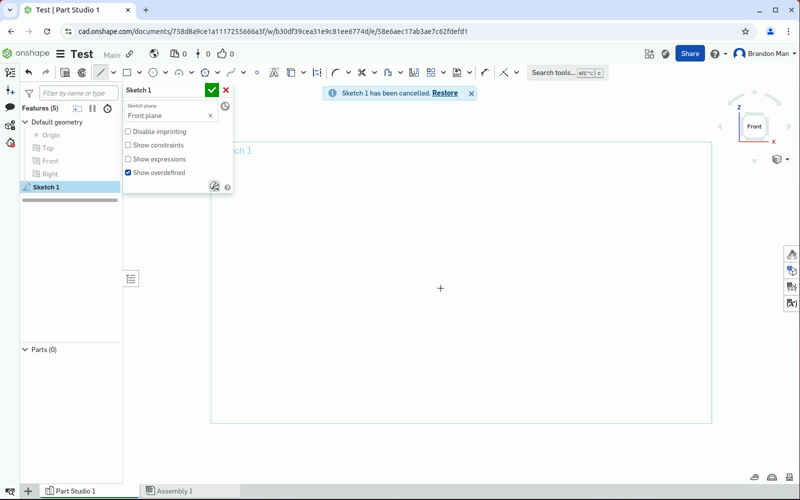
key_up(shift)
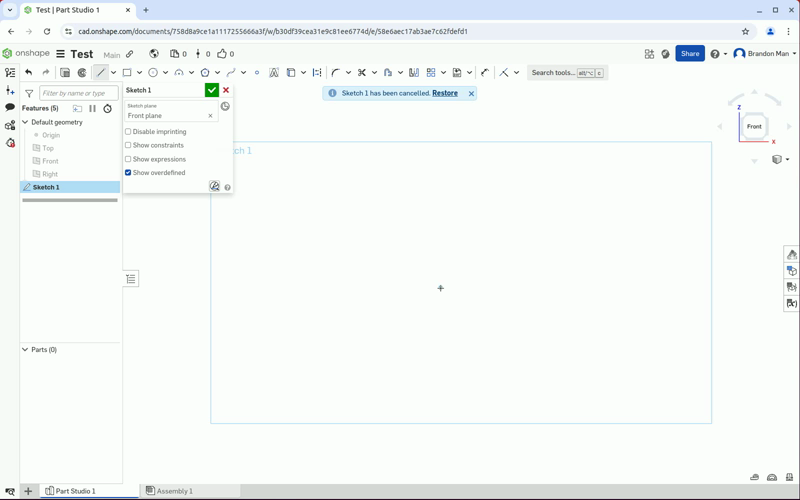
key_down(shift)
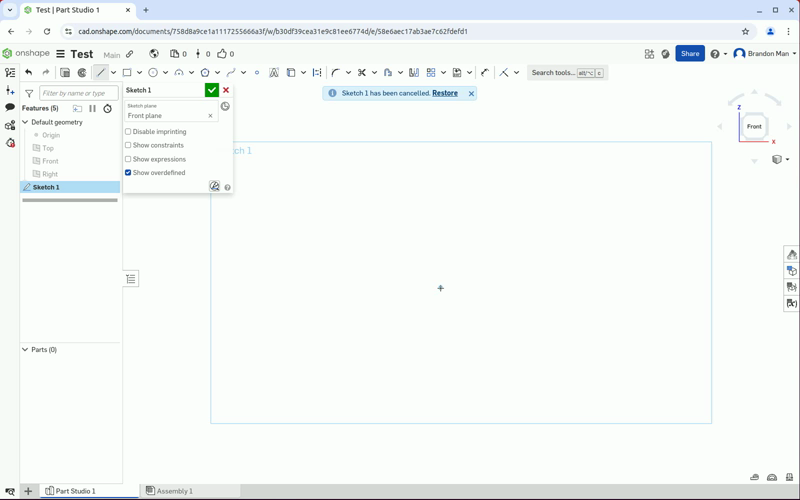
mouse_move(470, 287)
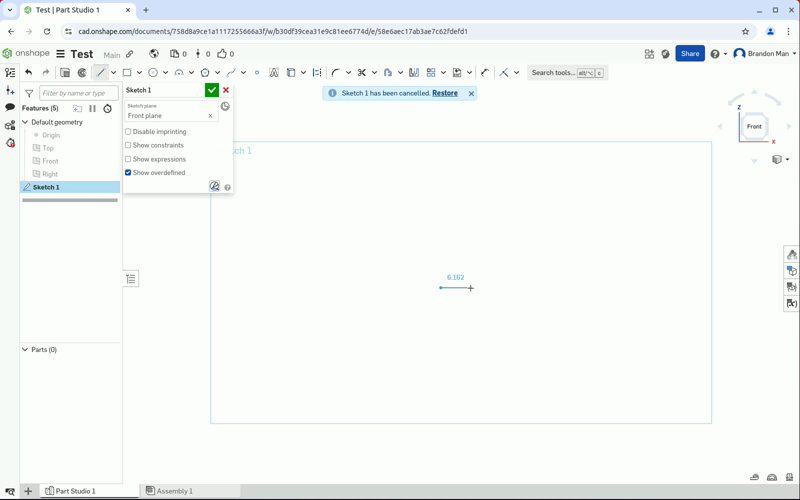
mouse_move(447, 287)
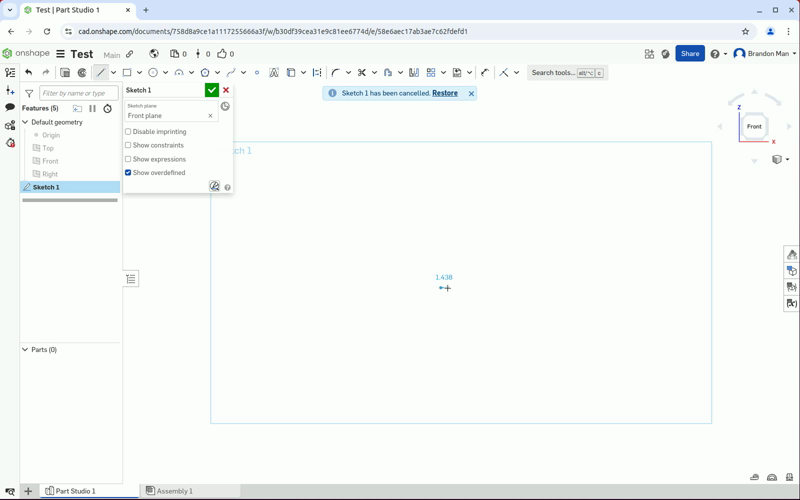
scroll(6)
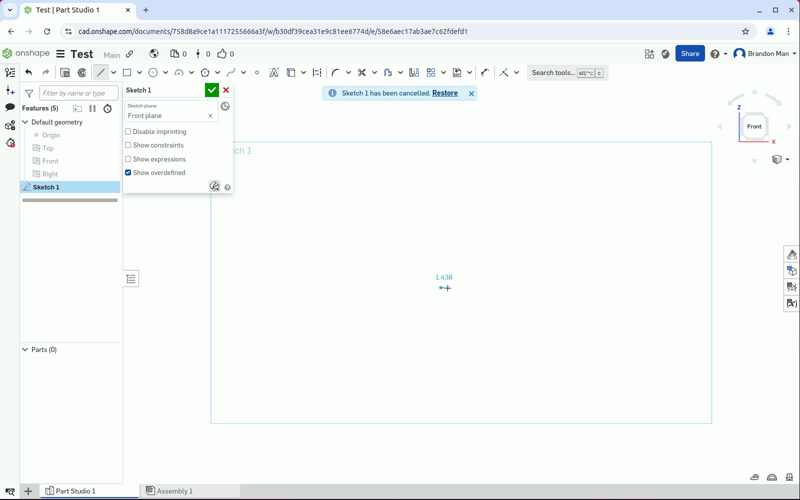
scroll(6)
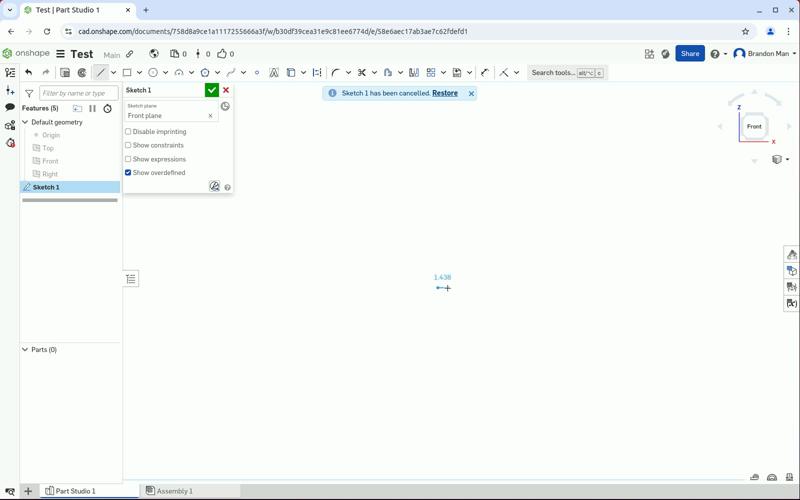
scroll(6)
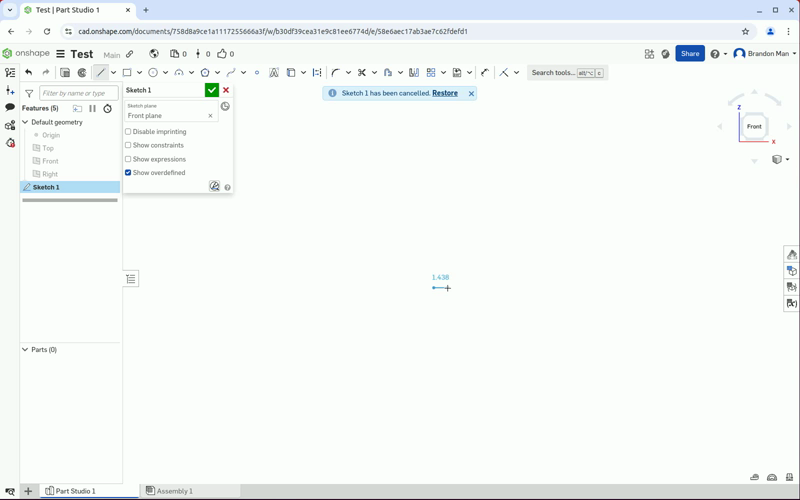
scroll(6)
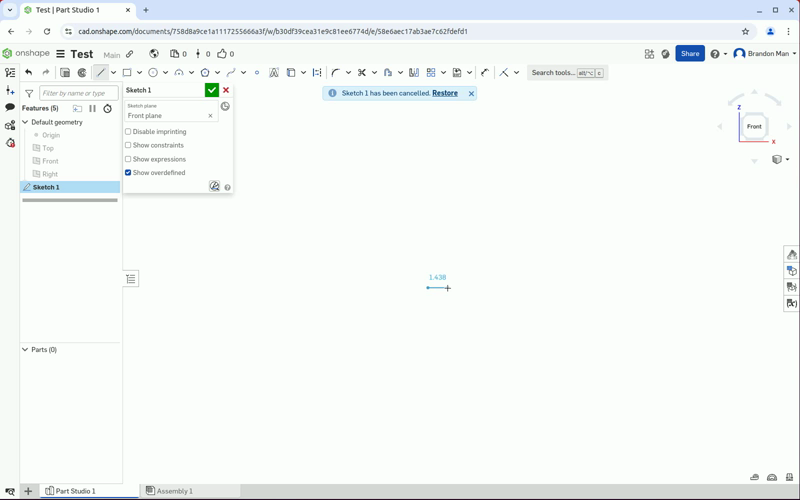
scroll(6)
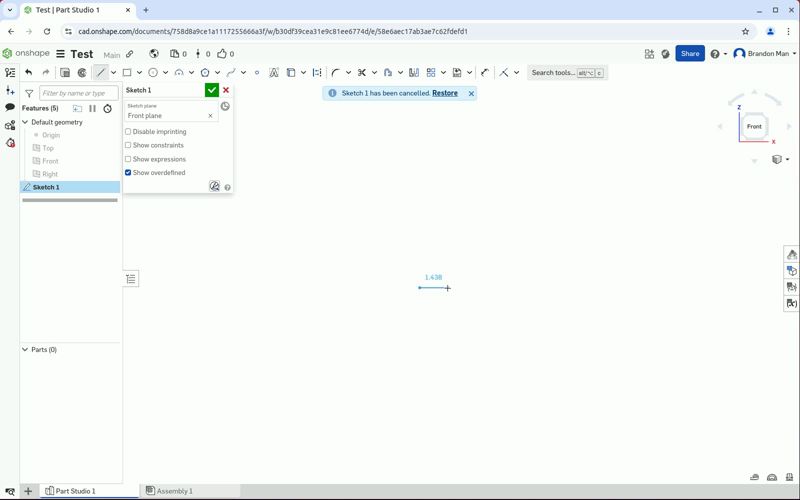
scroll(6)
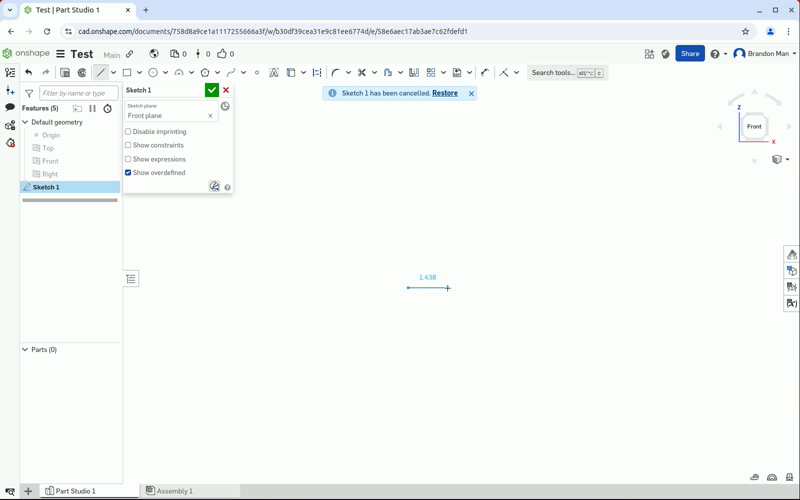
scroll(6)
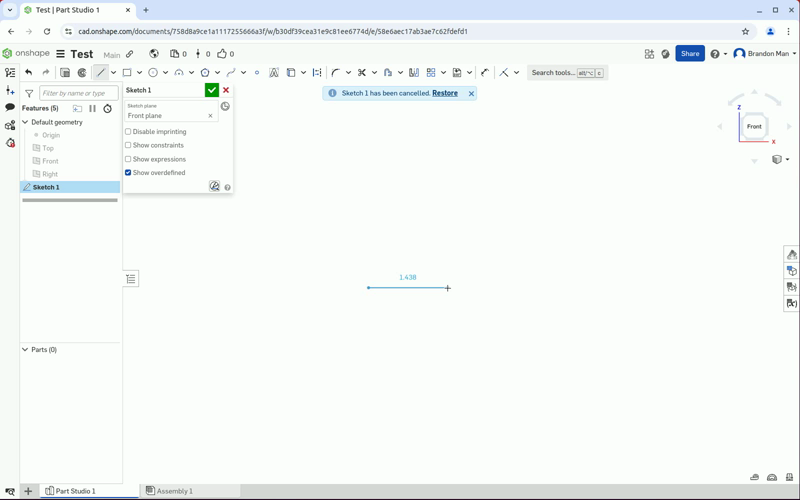
click(447, 287)
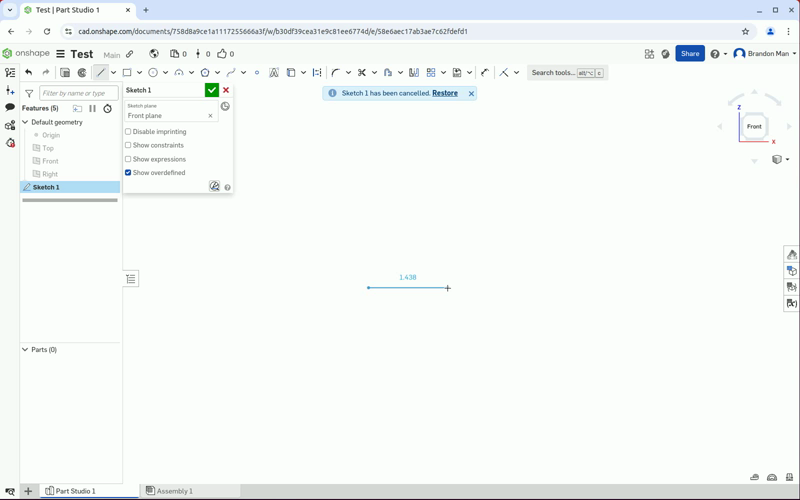
scroll(-6)
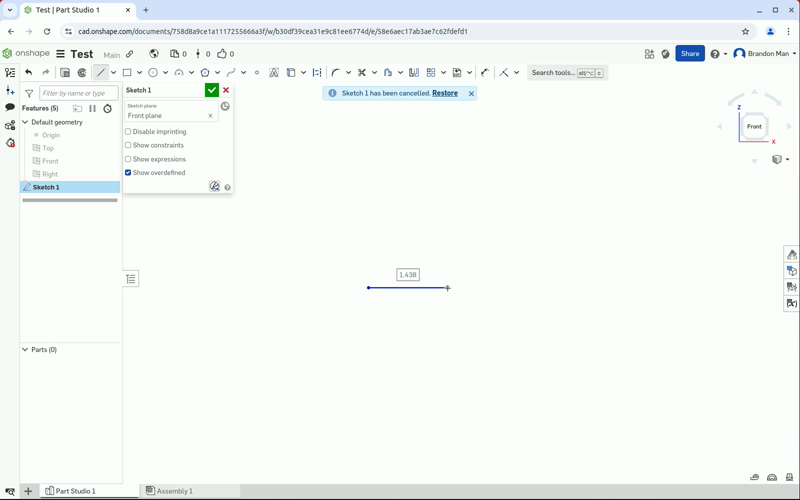
scroll(-6)
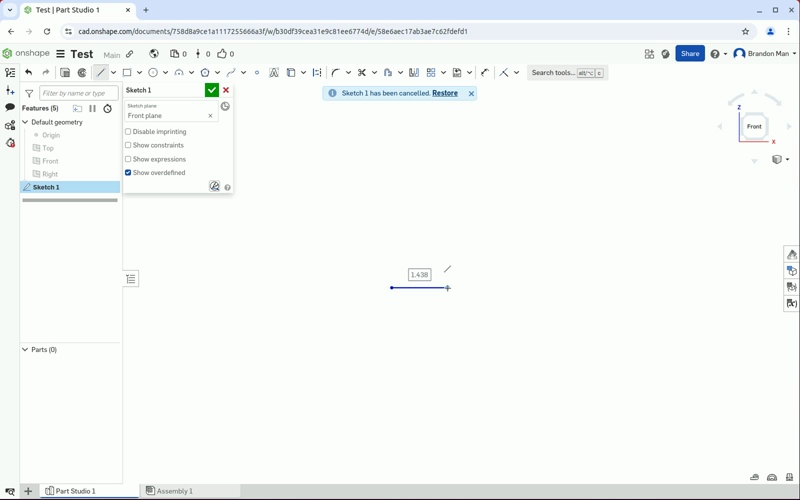
scroll(-6)
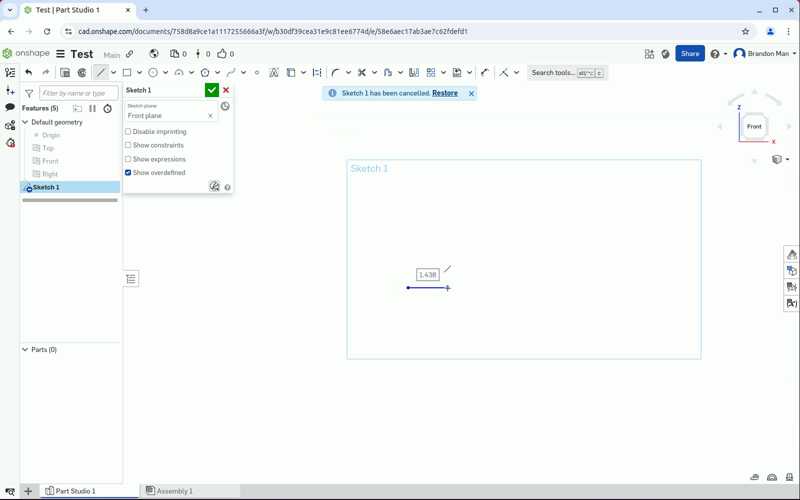
scroll(-6)
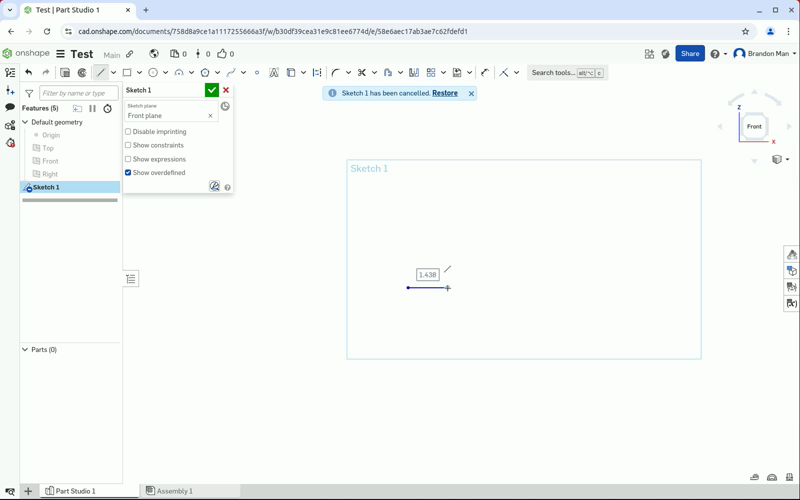
scroll(-6)
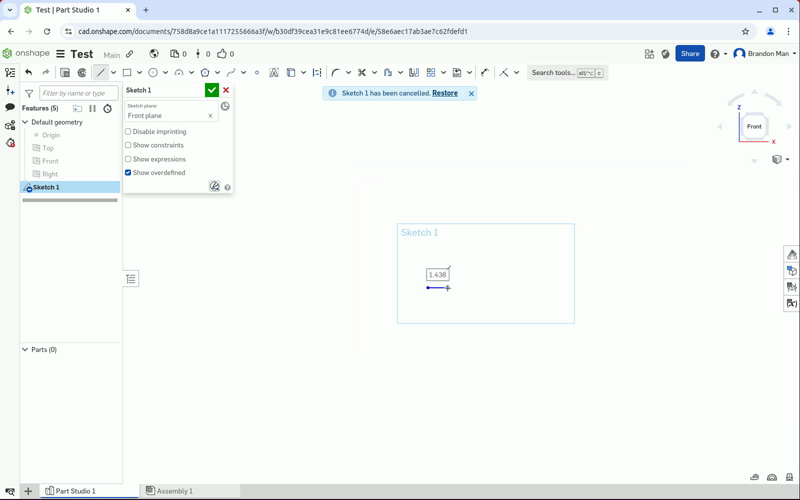
scroll(-6)
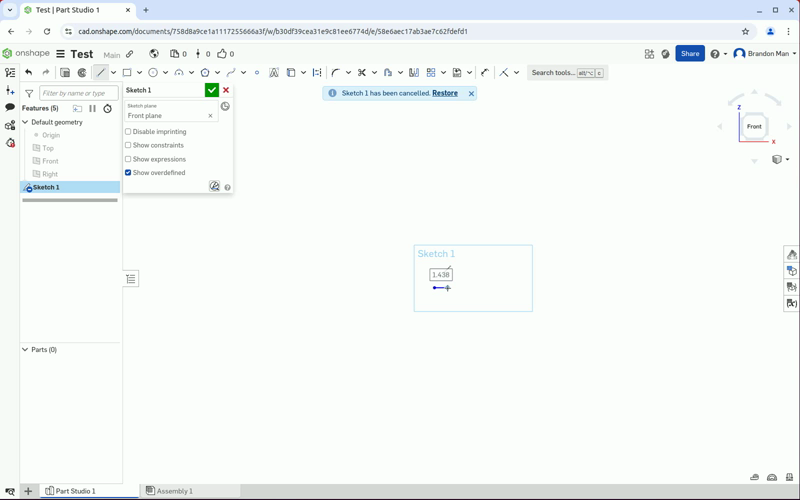
scroll(-6)
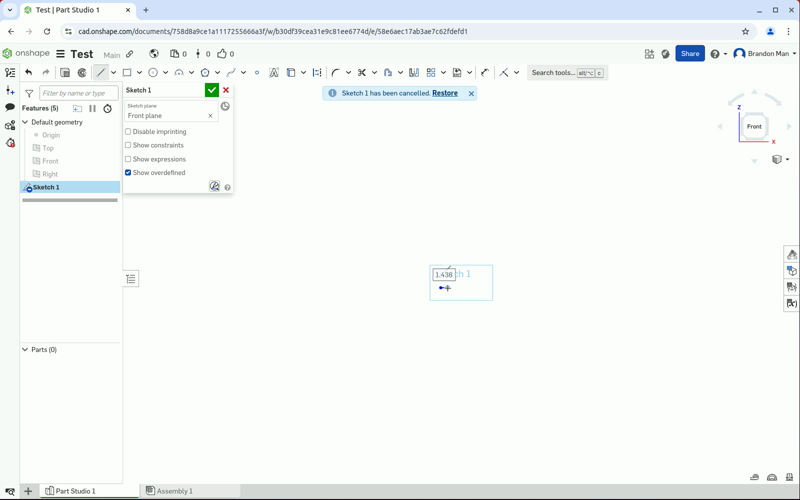
key_up(shift)
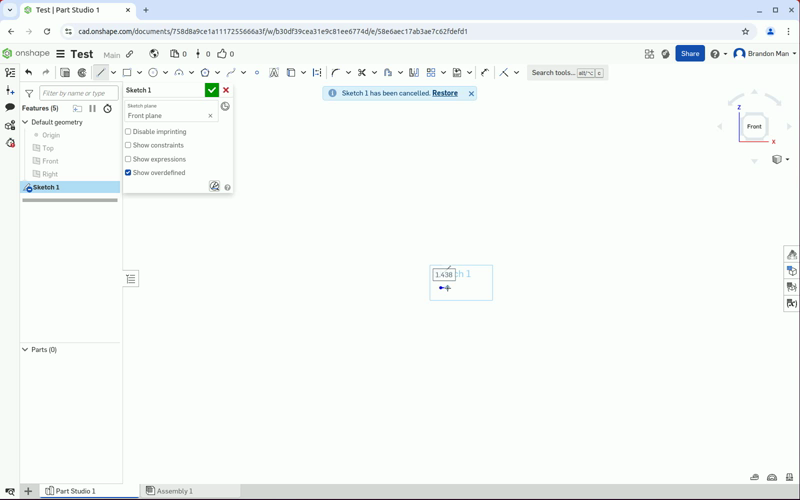
key(esc)
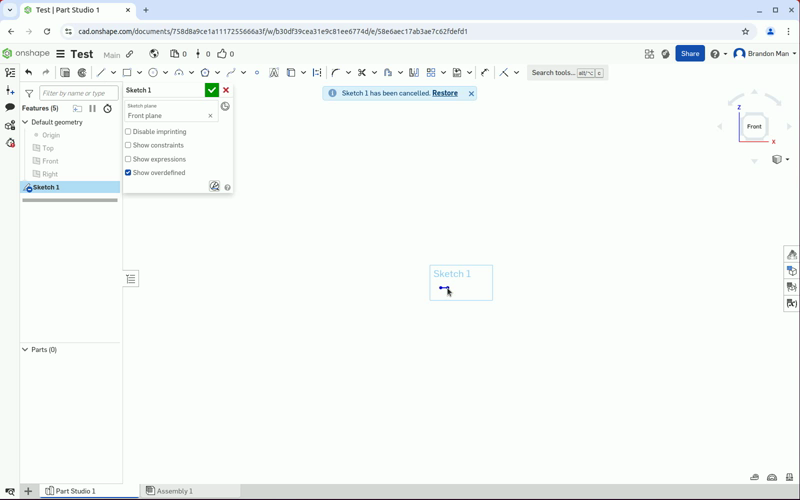
key(a)
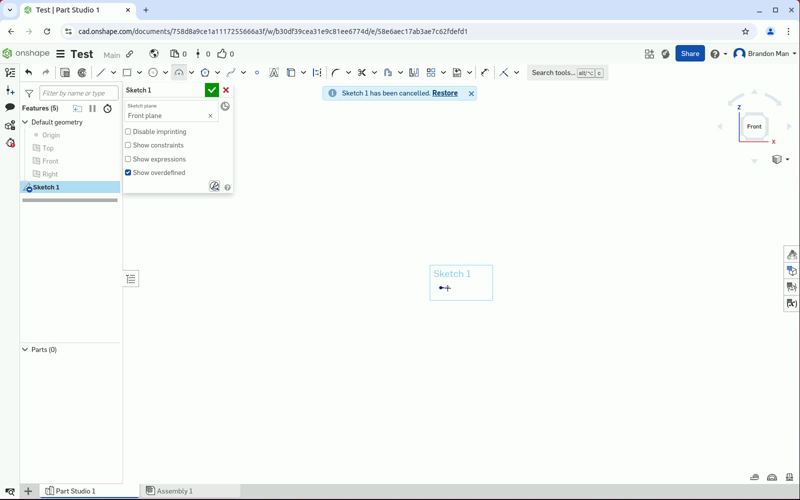
mouse_move(447, 287)
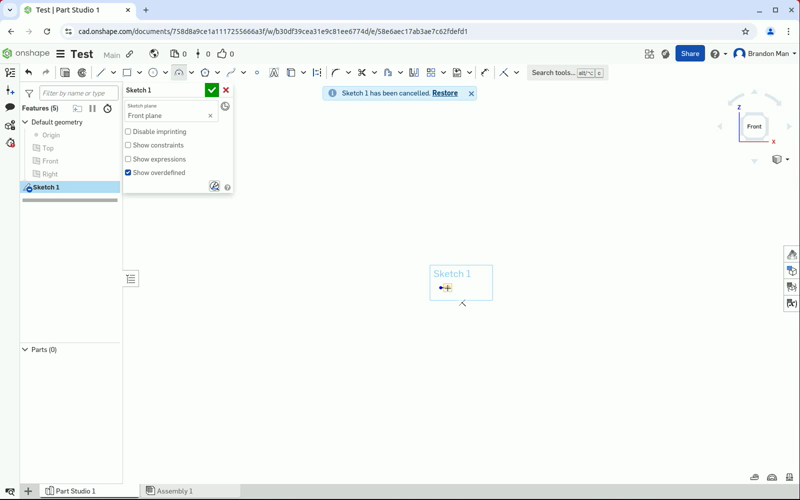
click(447, 287)
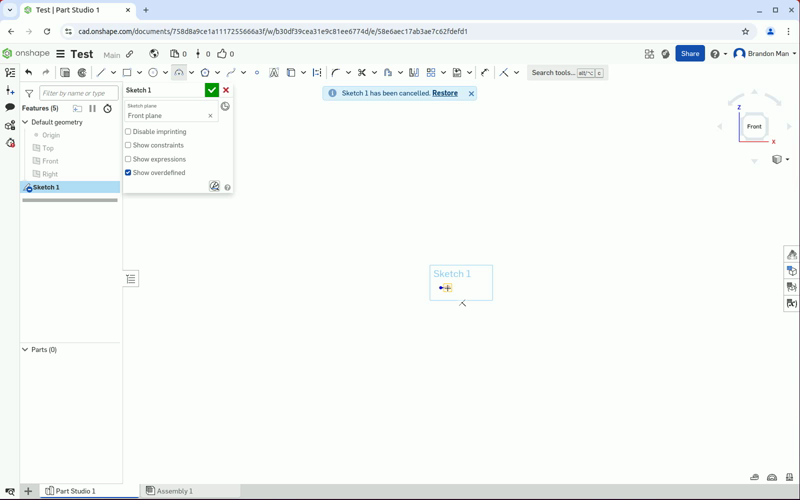
key_down(shift)
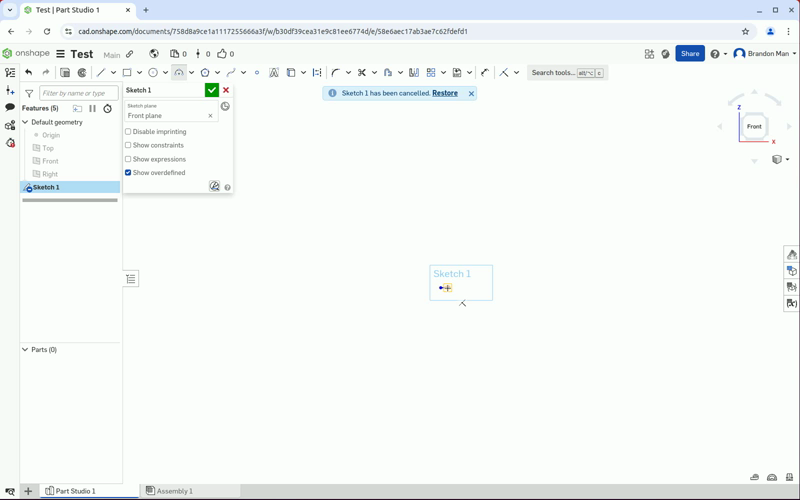
mouse_move(447, 276)
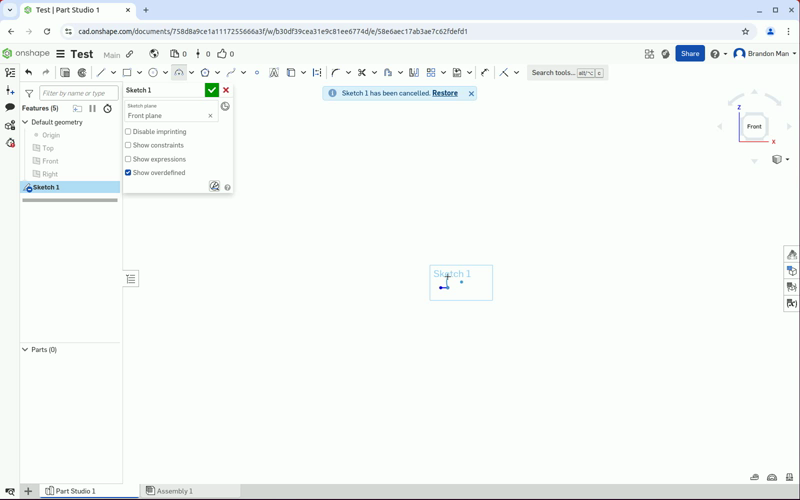
click(447, 276)
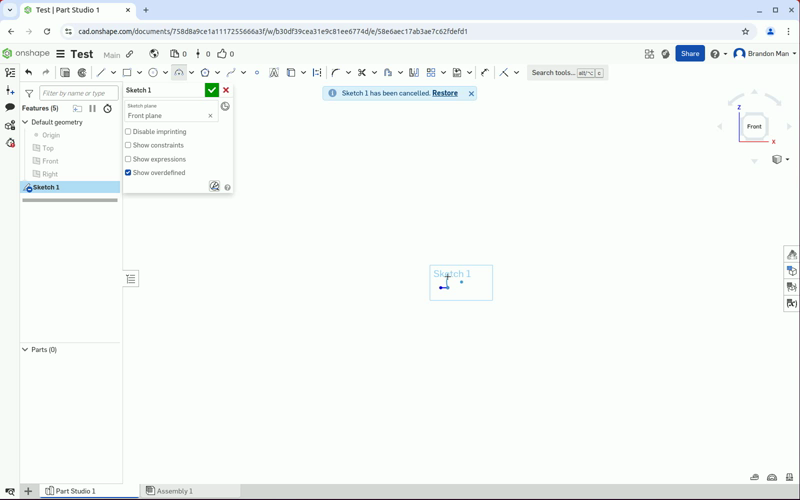
mouse_move(446, 281)
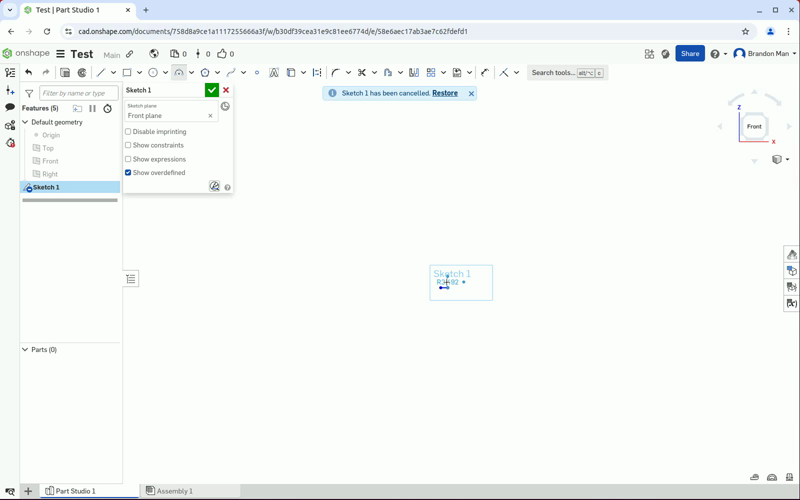
click(446, 281)
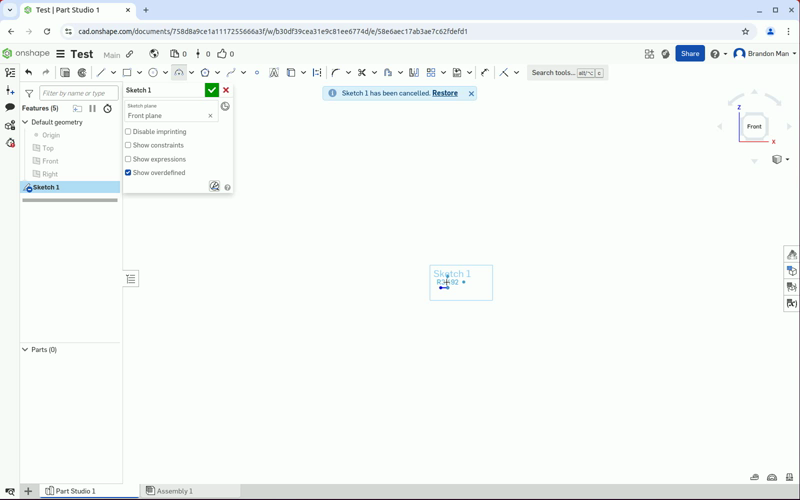
key_up(shift)
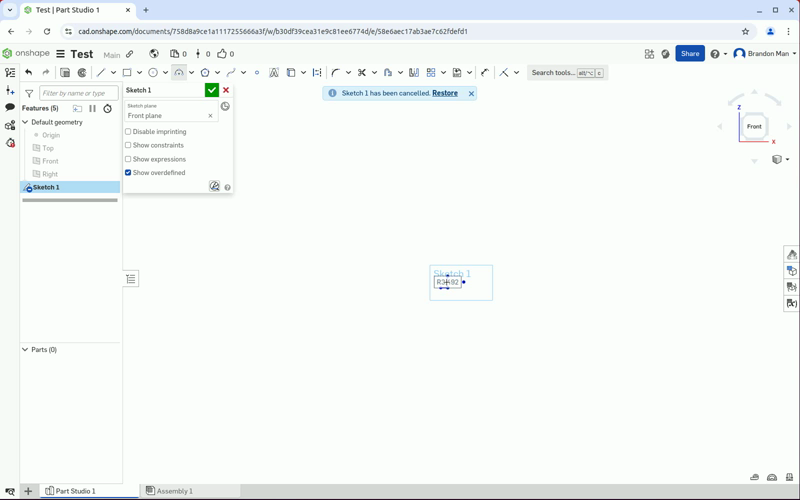
key(esc)
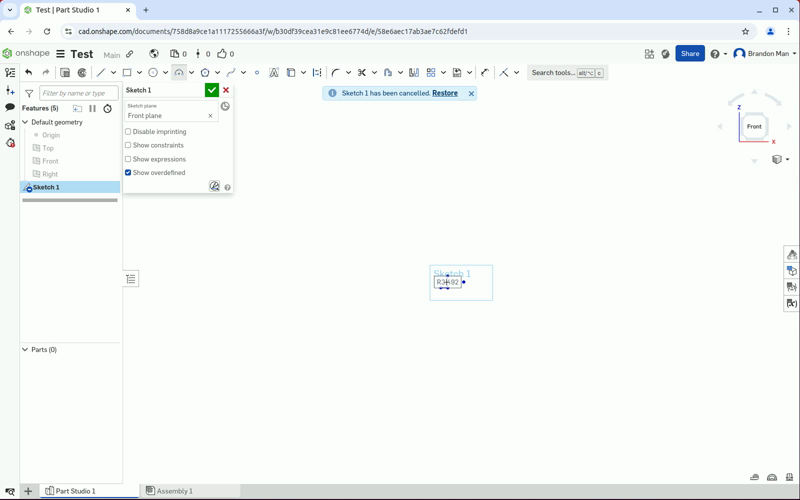
key(l)
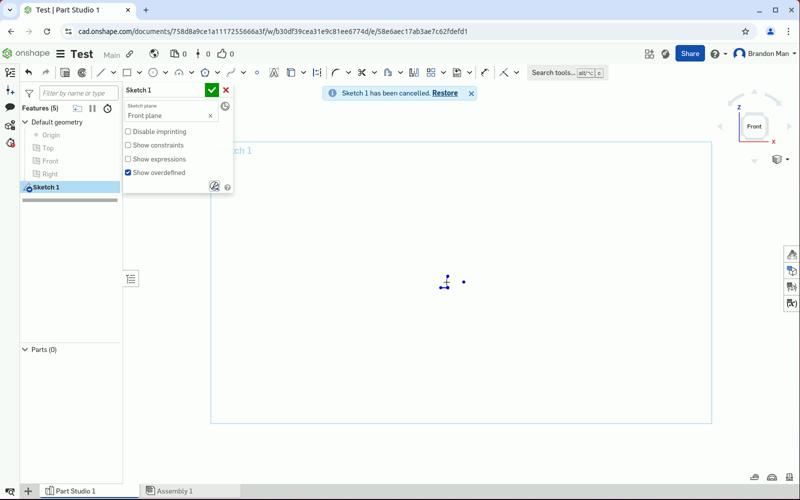
mouse_move(447, 276)
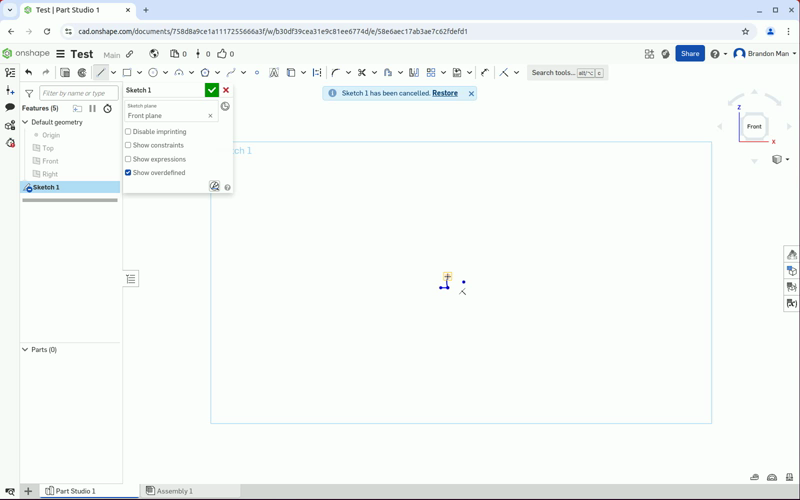
click(447, 276)
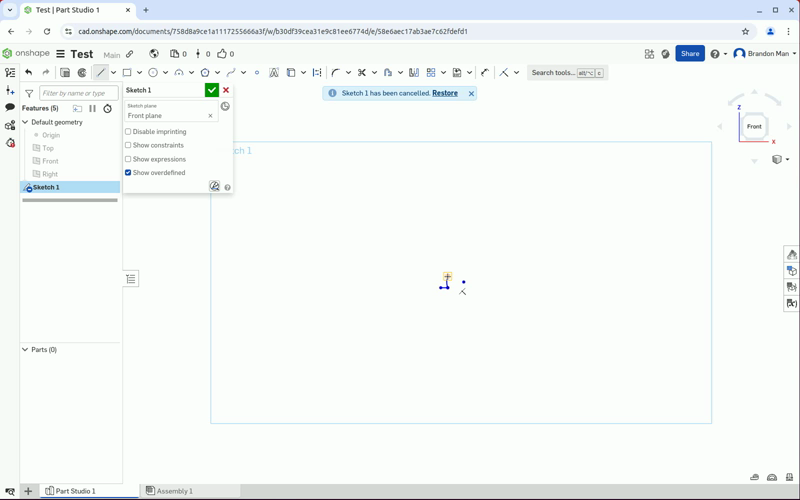
key_down(shift)
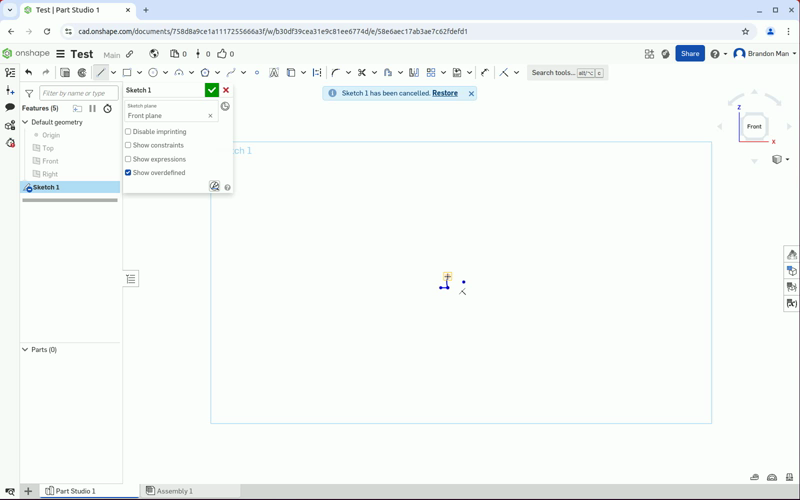
mouse_move(477, 276)
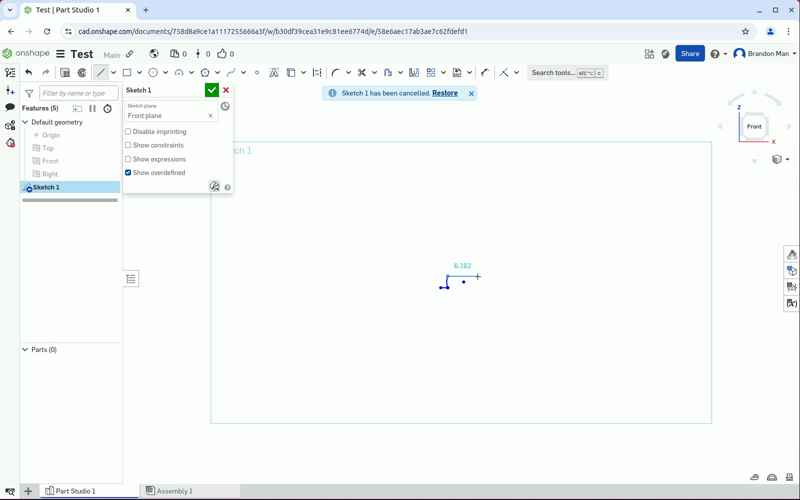
mouse_move(440, 276)
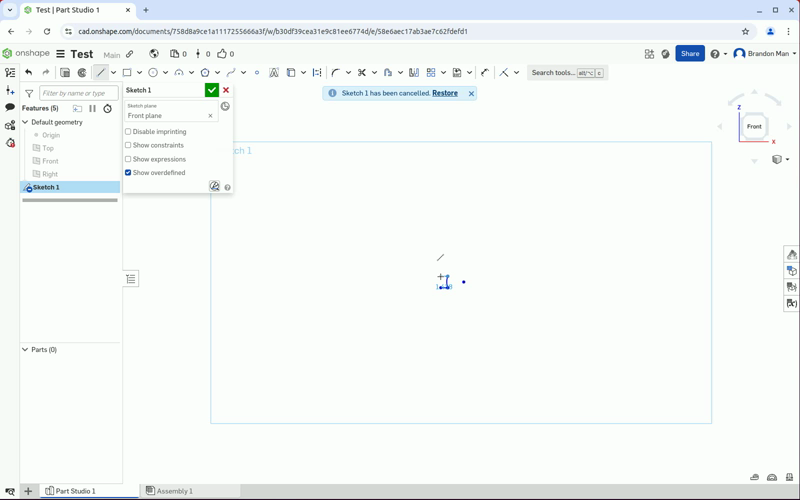
scroll(6)
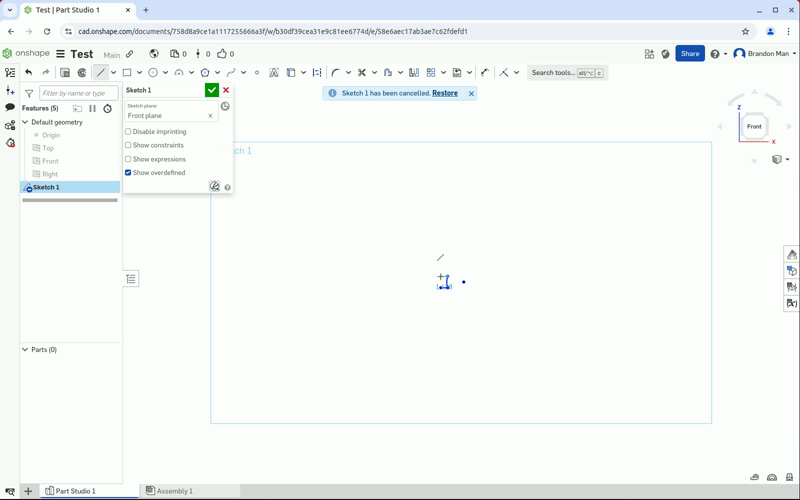
scroll(6)
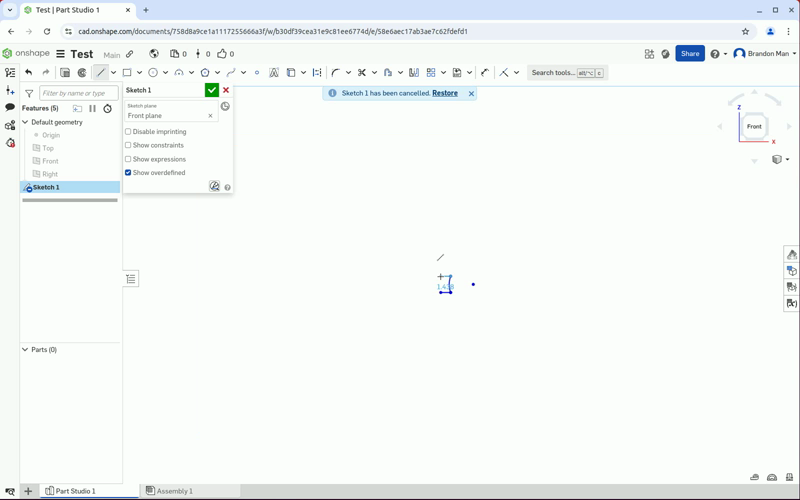
scroll(6)
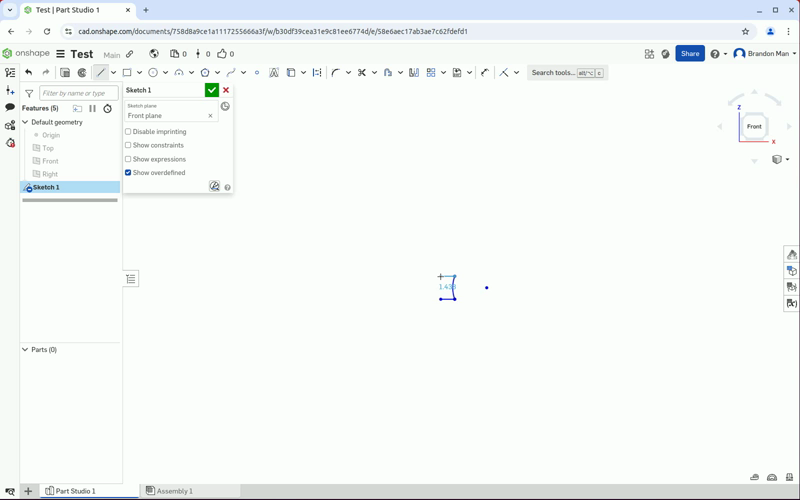
scroll(6)
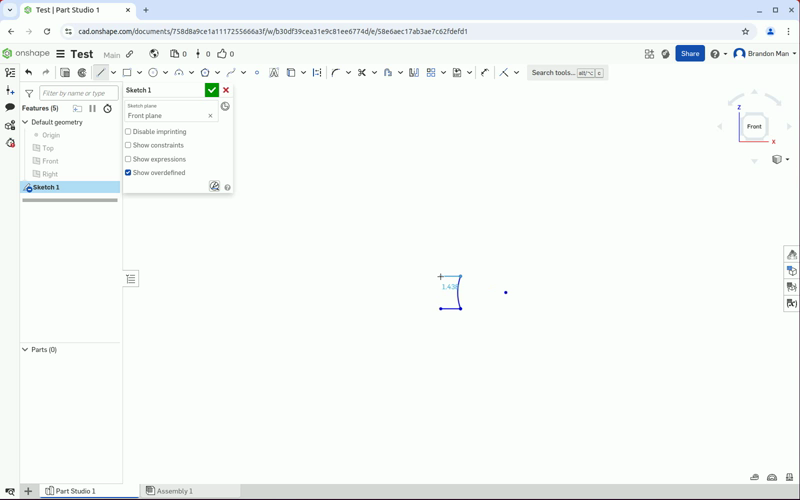
scroll(6)
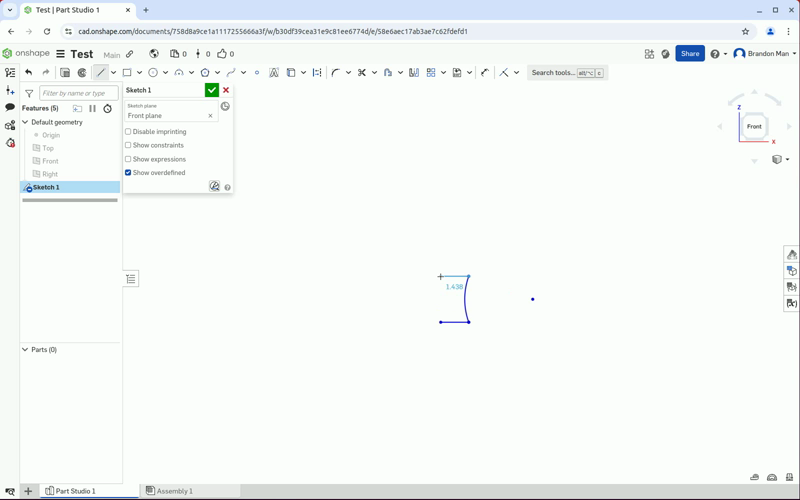
scroll(6)
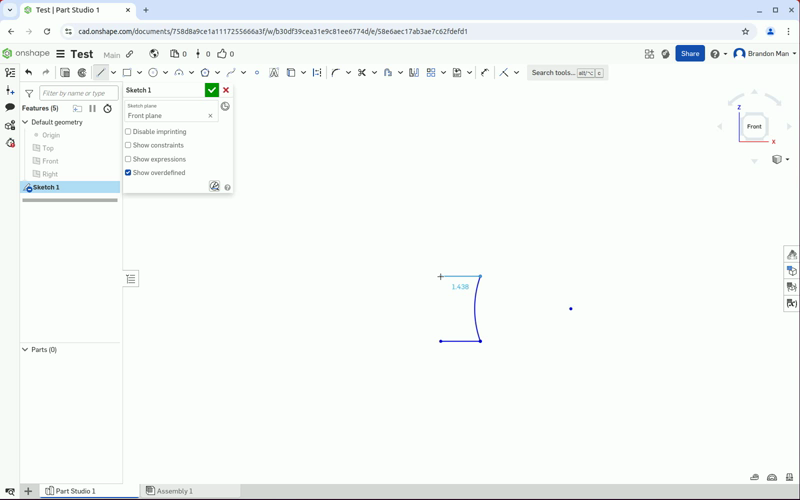
scroll(6)
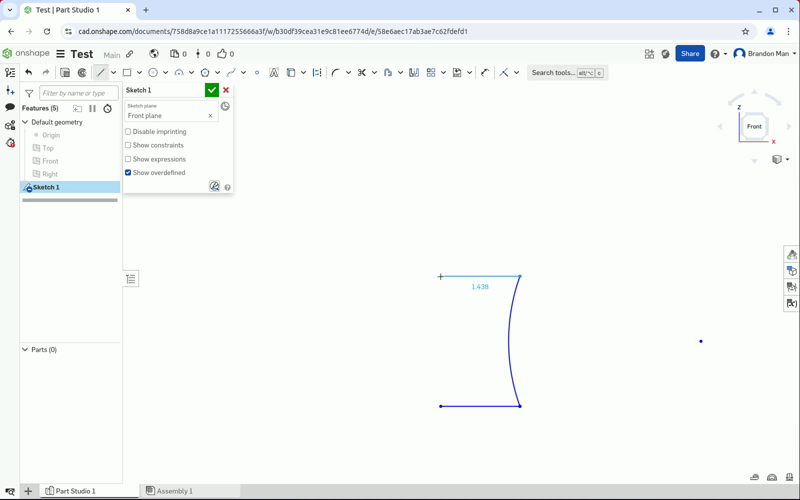
click(440, 276)
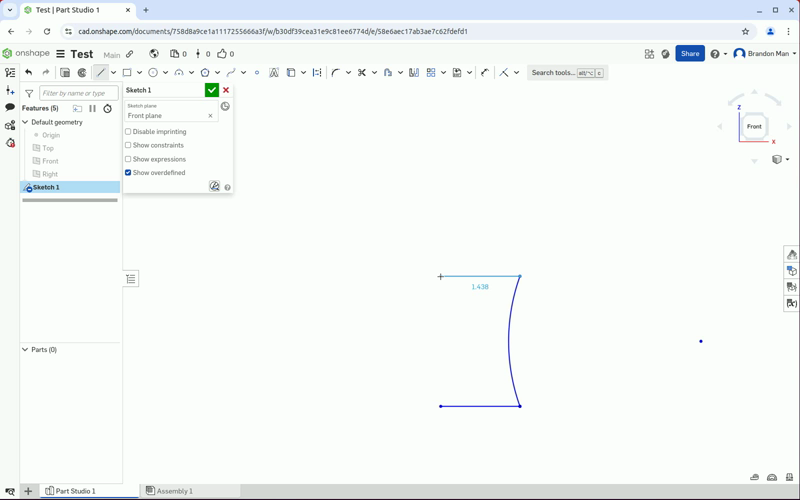
scroll(-6)
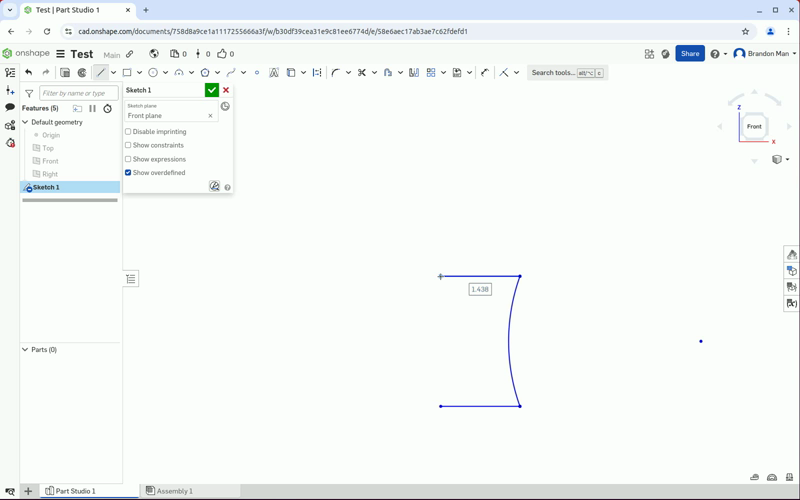
scroll(-6)
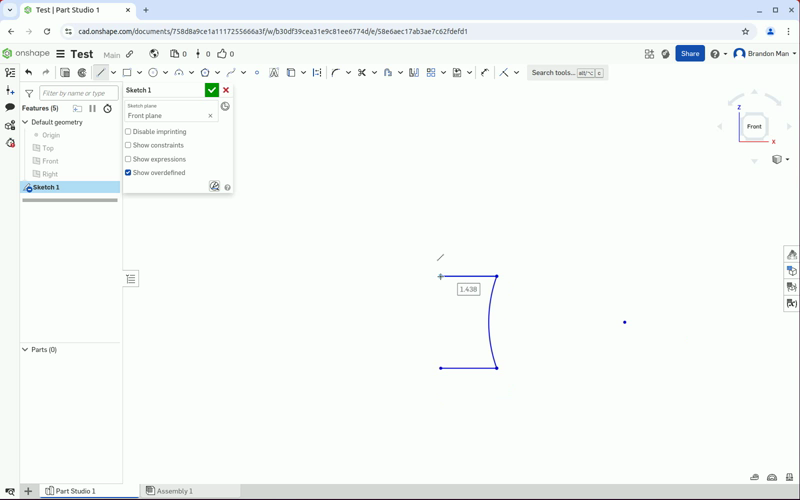
scroll(-6)
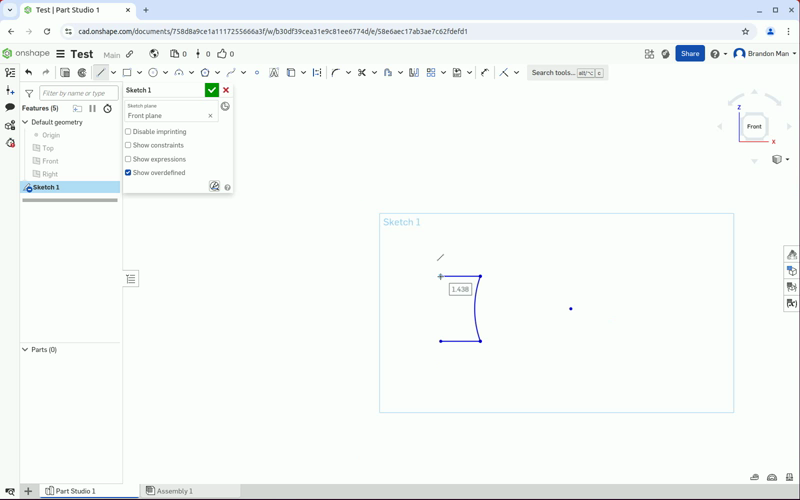
scroll(-6)
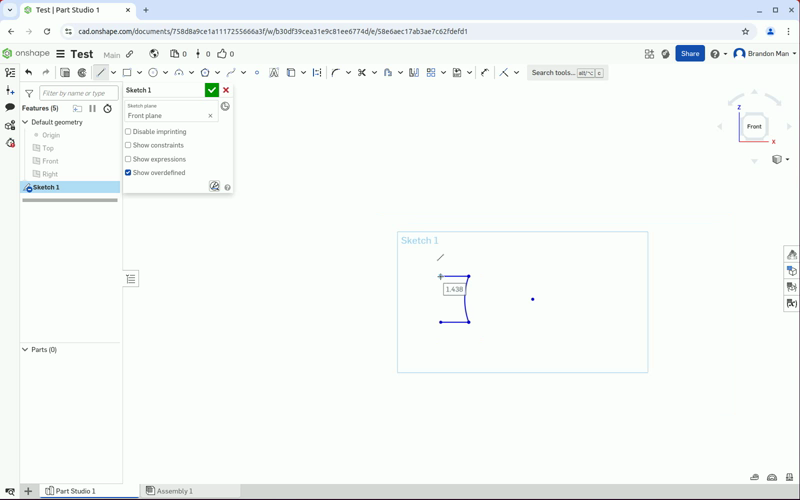
scroll(-6)
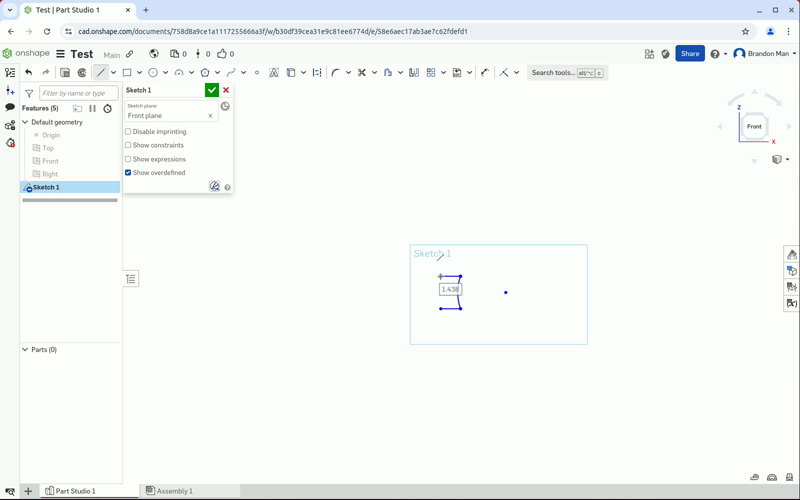
scroll(-6)
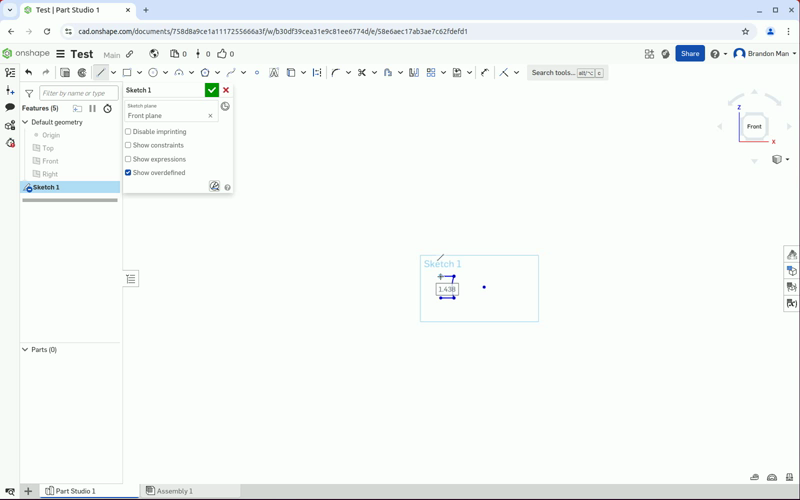
scroll(-6)
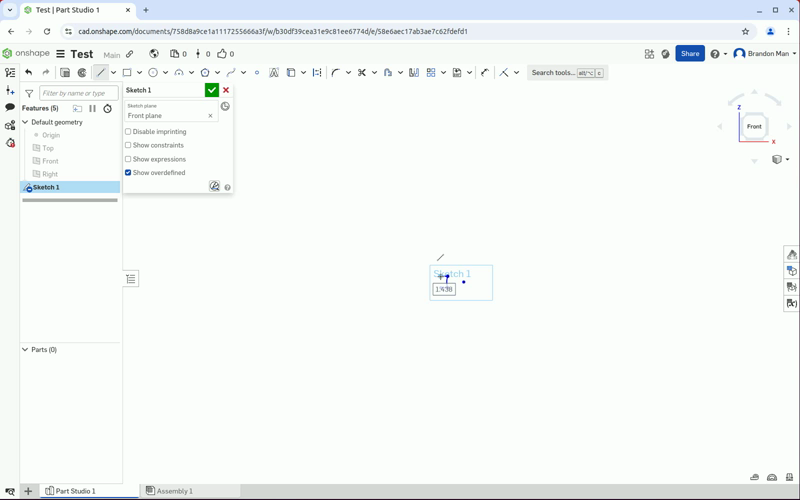
key_up(shift)
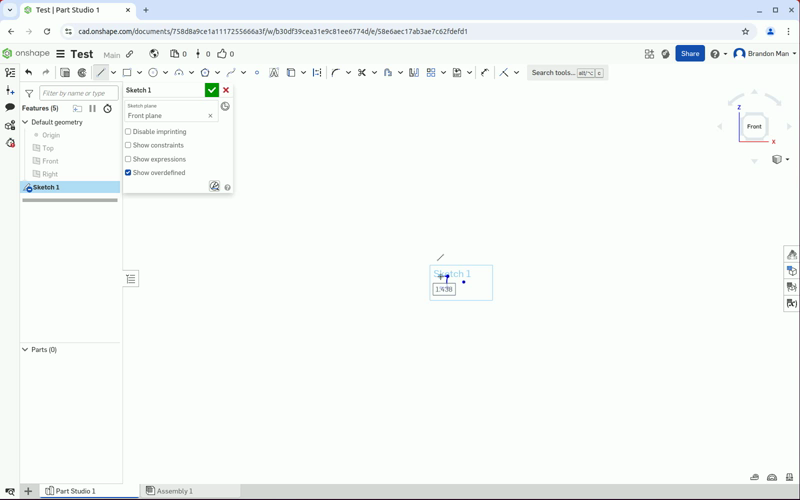
mouse_move(470, 276)
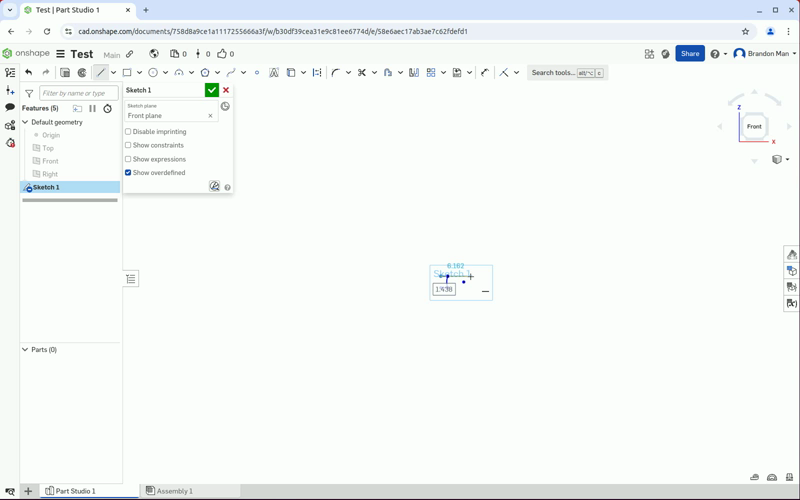
key_down(shift)
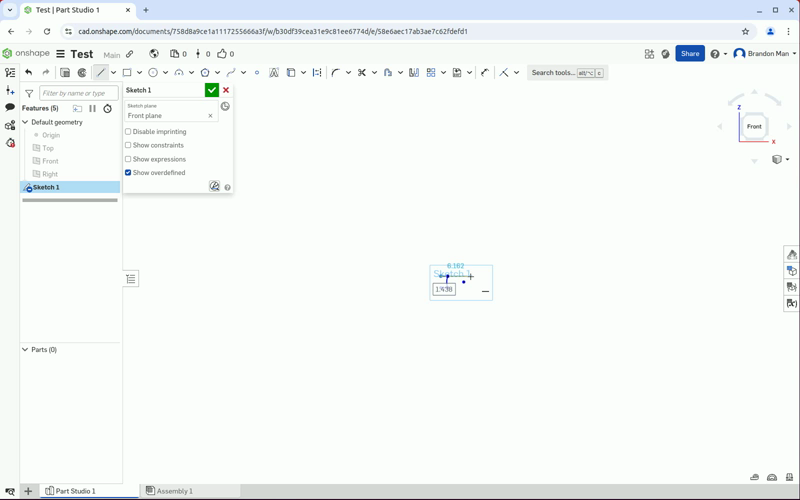
mouse_move(440, 287)
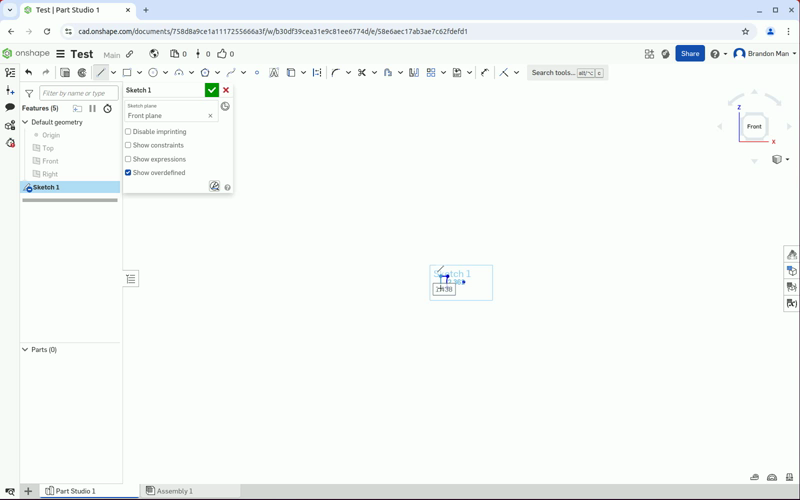
key_up(shift)
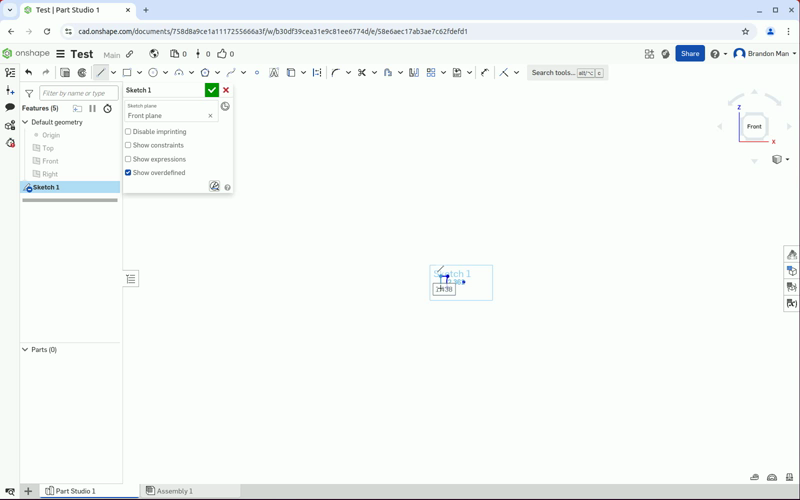
click(440, 287)
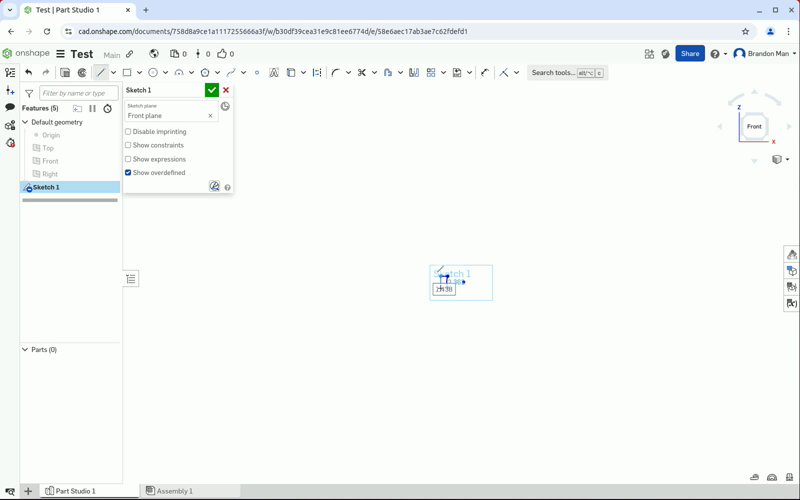
key(esc)
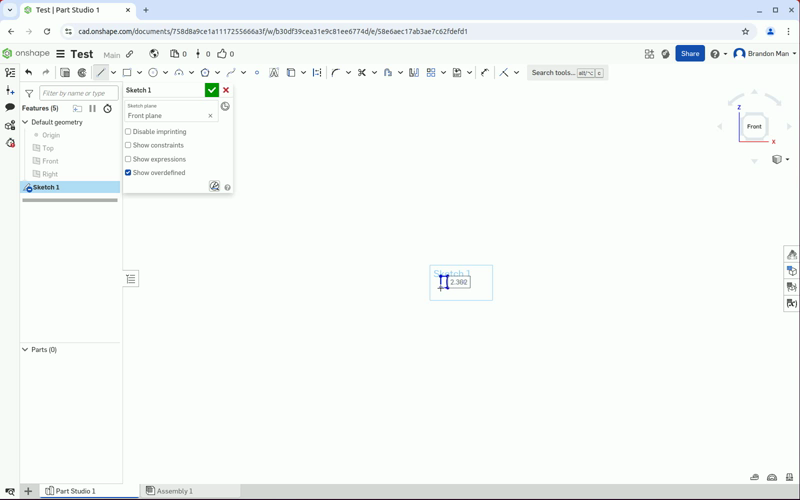
mouse_move(441, 284)
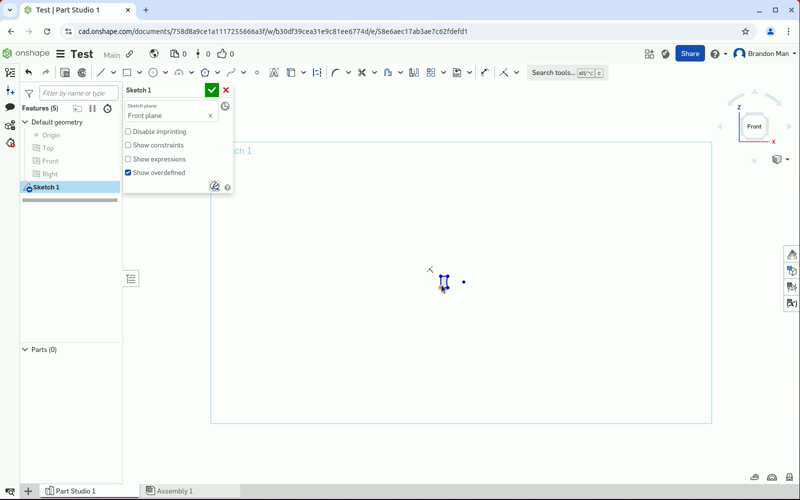
scroll(6)
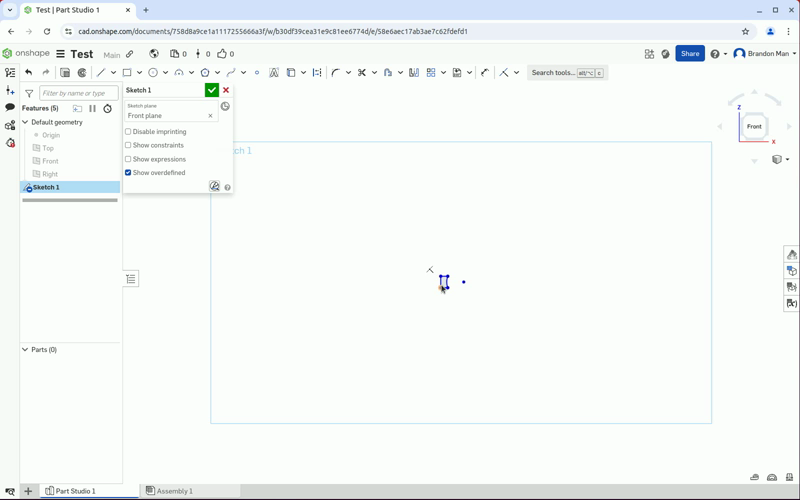
scroll(6)
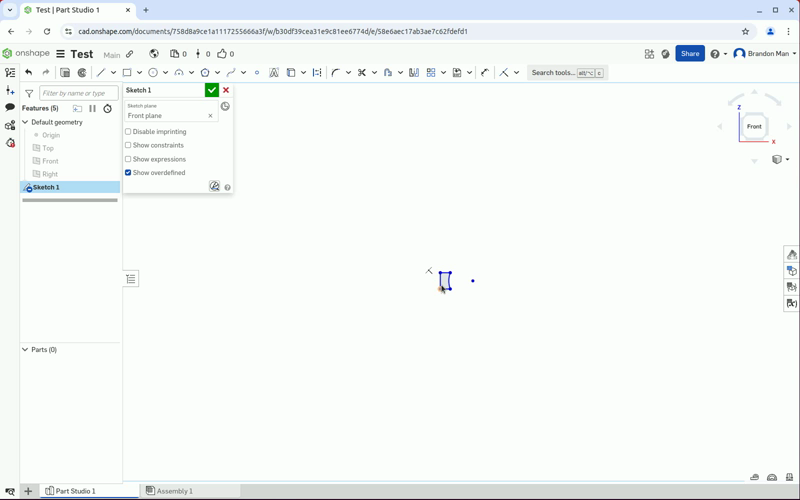
scroll(6)
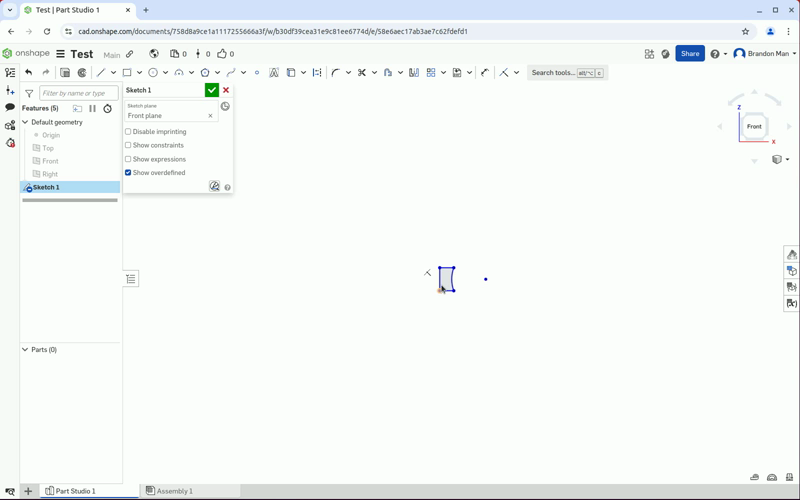
scroll(6)
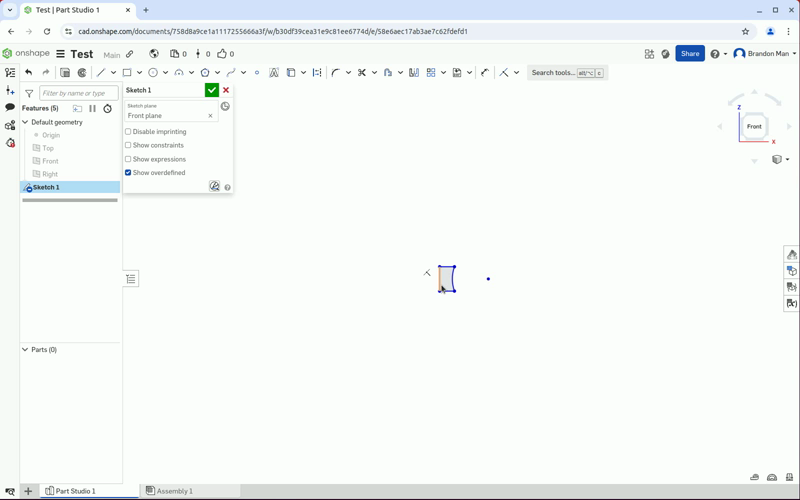
scroll(6)
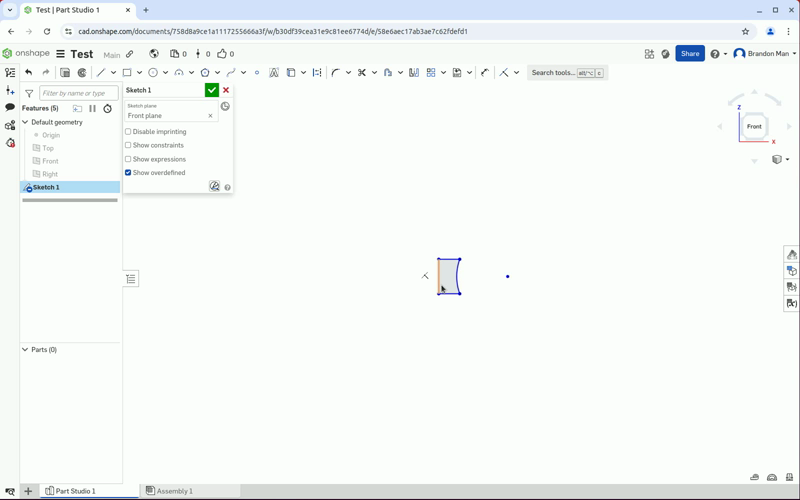
scroll(6)
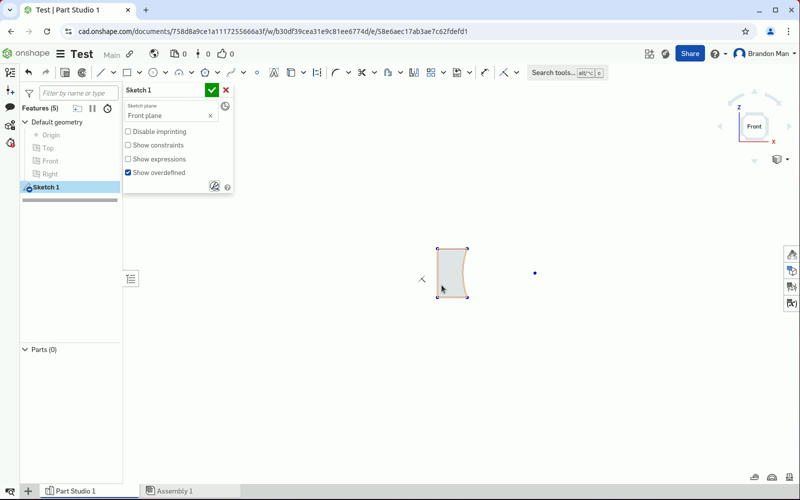
scroll(6)
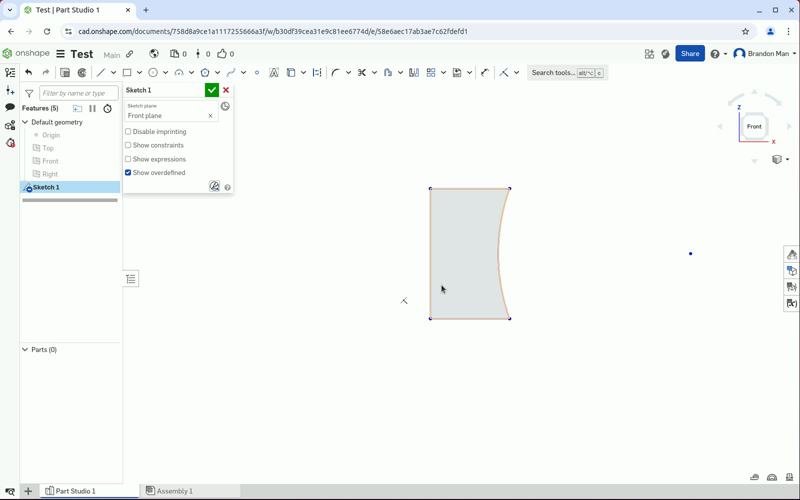
click(441, 284)
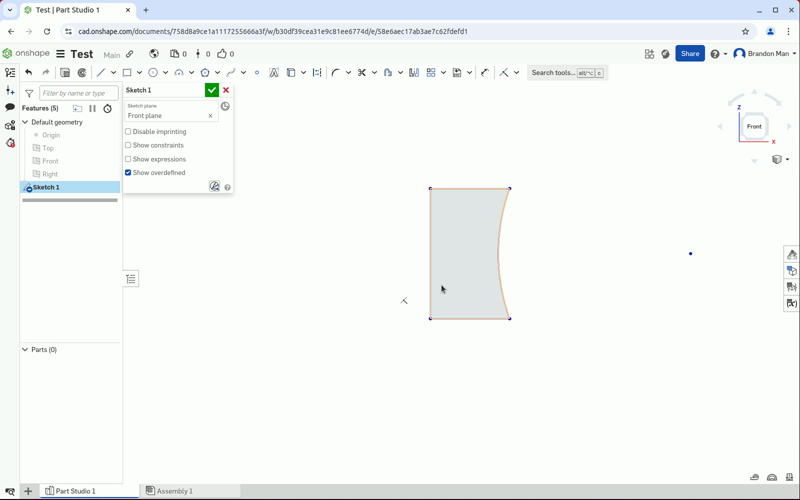
scroll(-6)
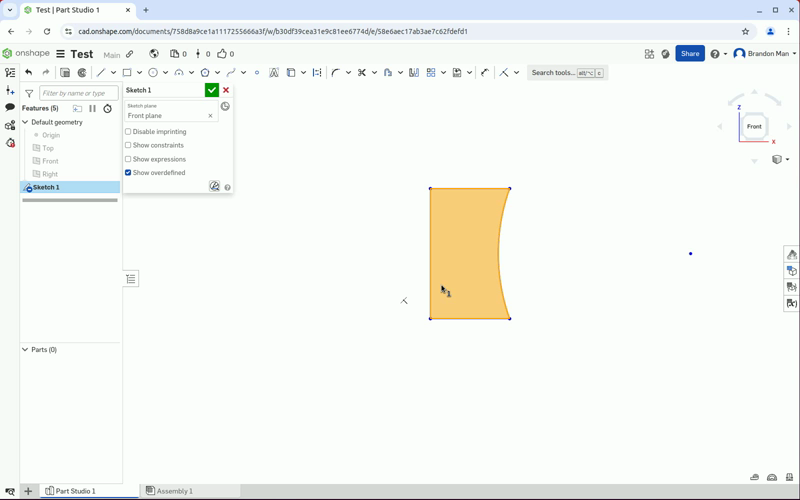
scroll(-6)
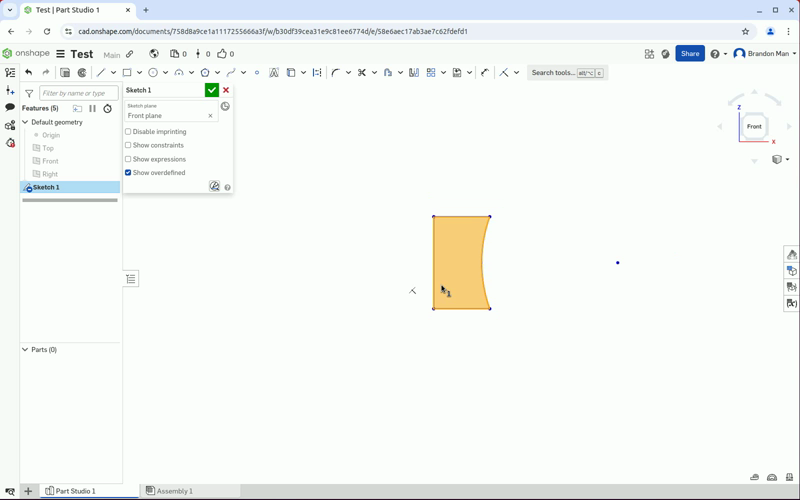
scroll(-6)
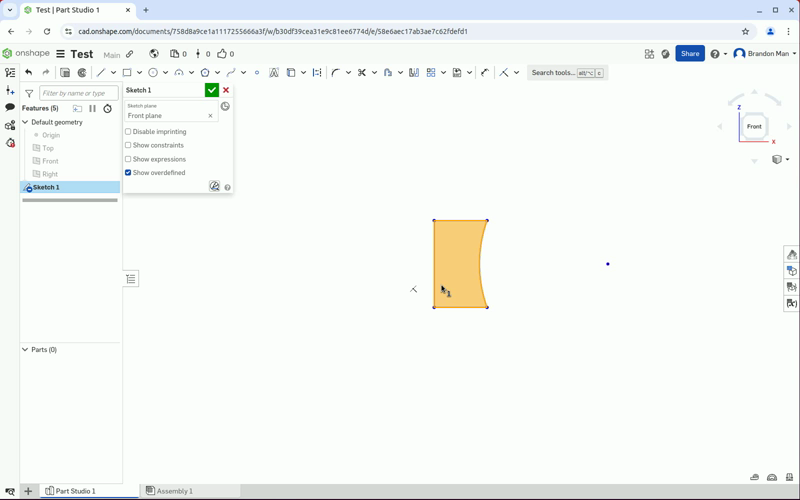
scroll(-6)
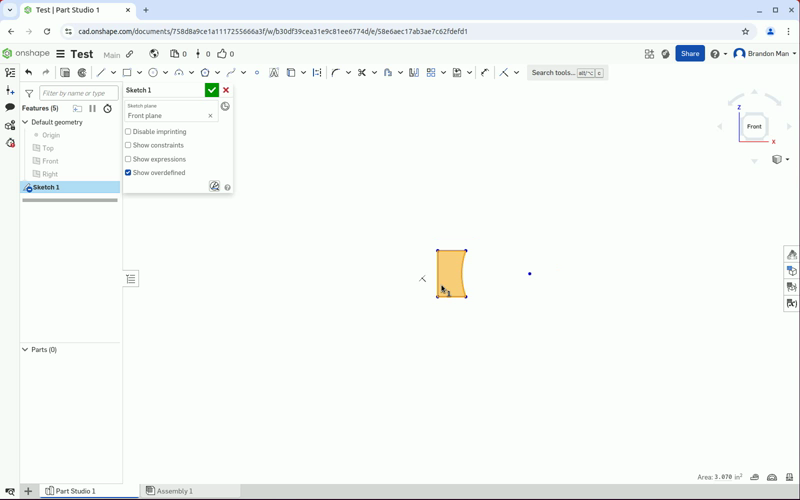
scroll(-6)
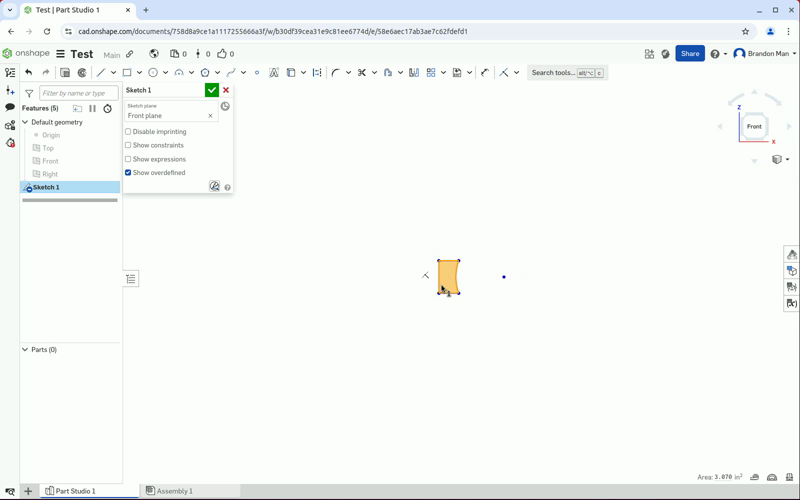
scroll(-6)
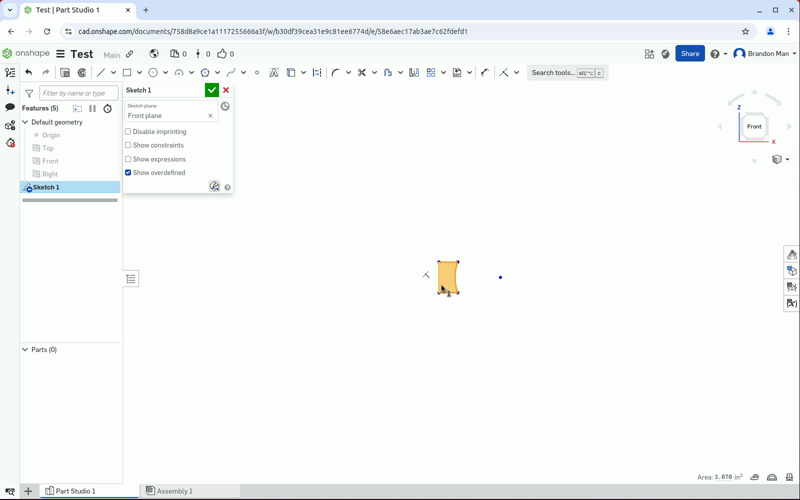
scroll(-6)
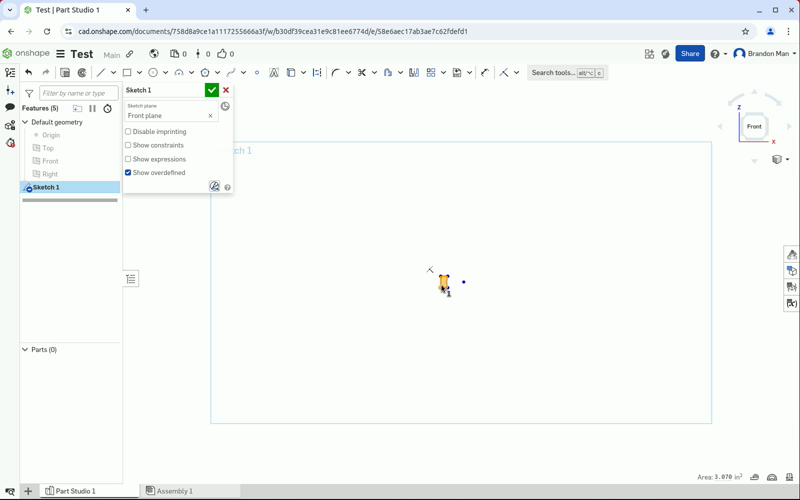
mouse_move(73, 352)
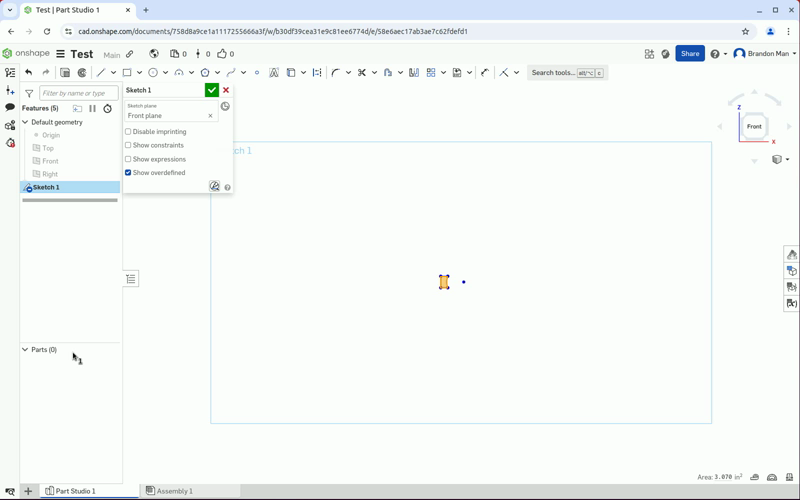
key(shift+y)
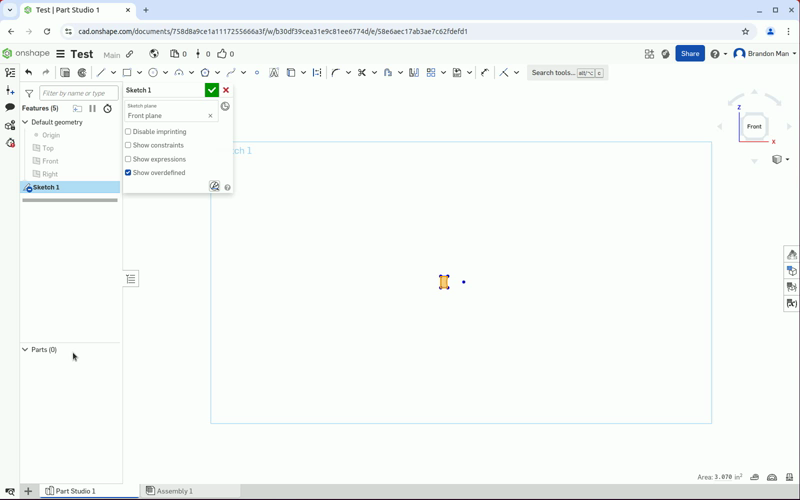
key(shift+e)
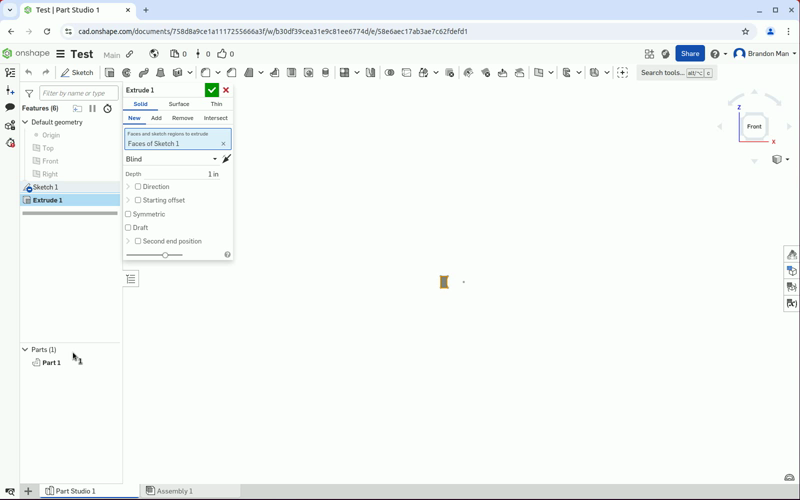
mouse_move(143, 106)
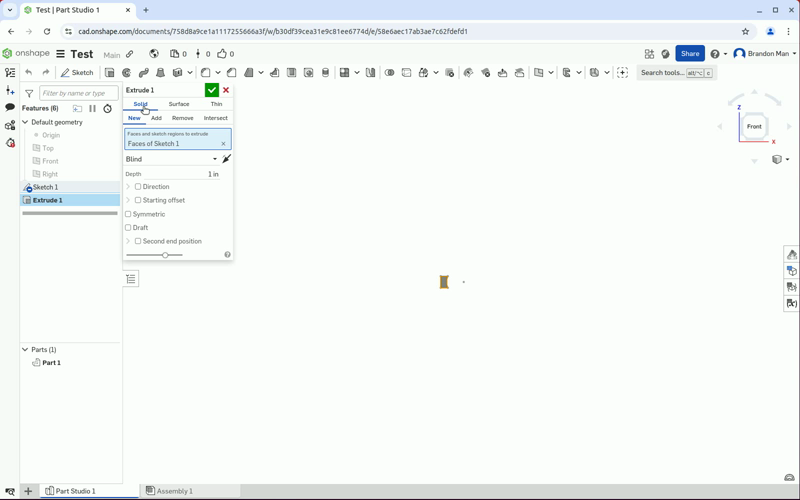
click(143, 106)
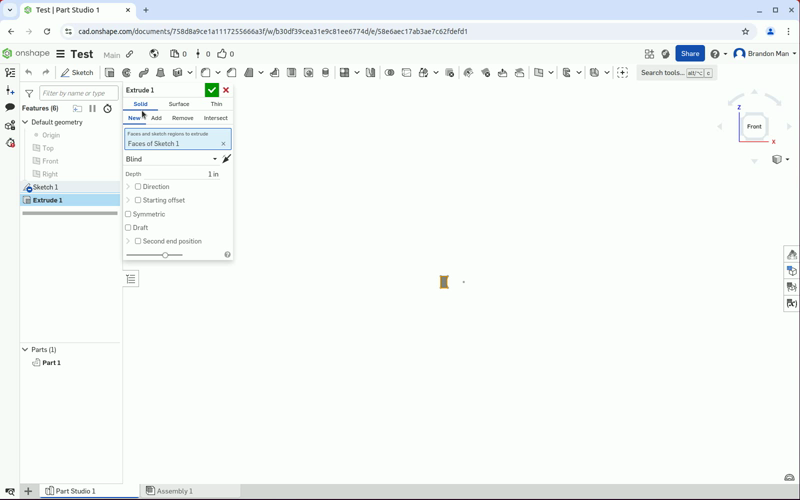
mouse_move(137, 120)
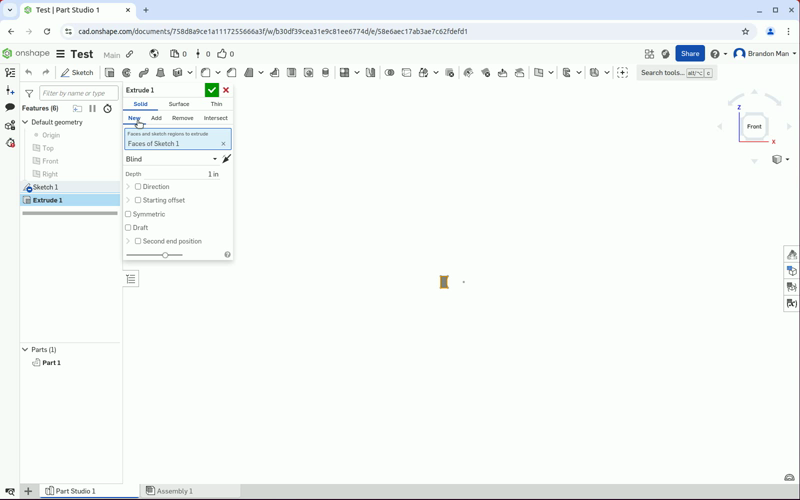
click(137, 120)
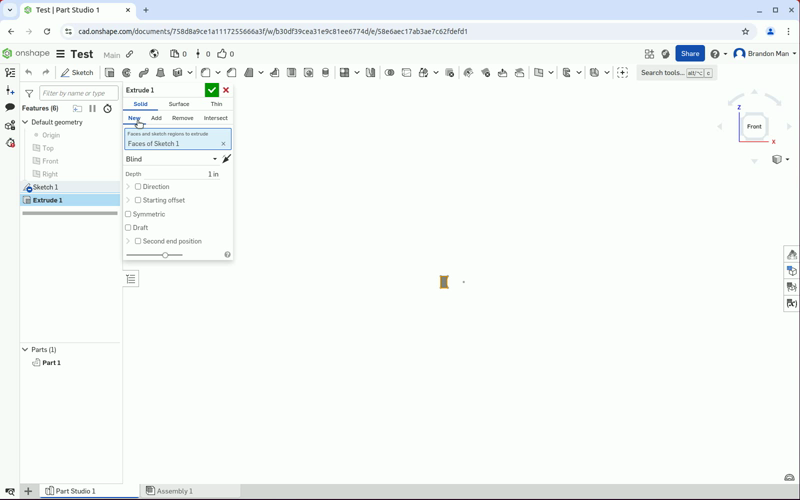
key(tab, 4)
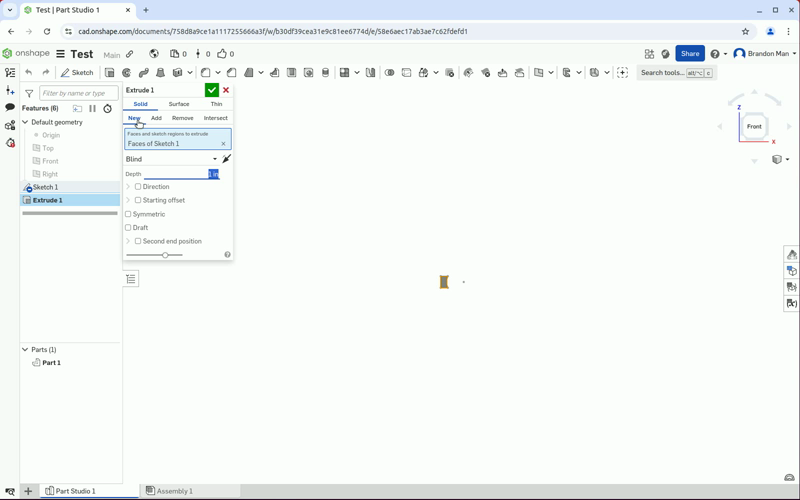
text(5.536)
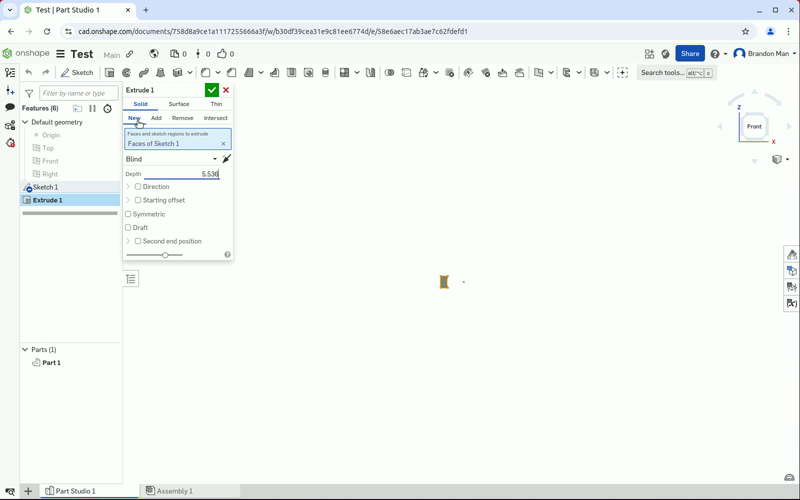
key(enter)
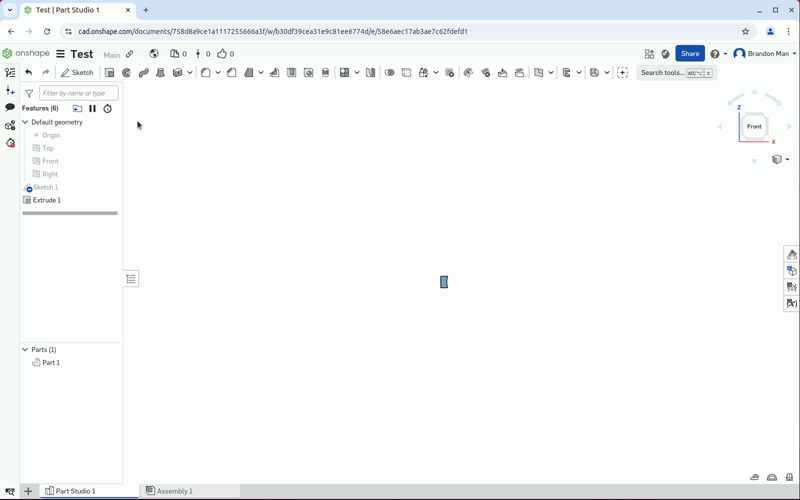
key(shift+h)
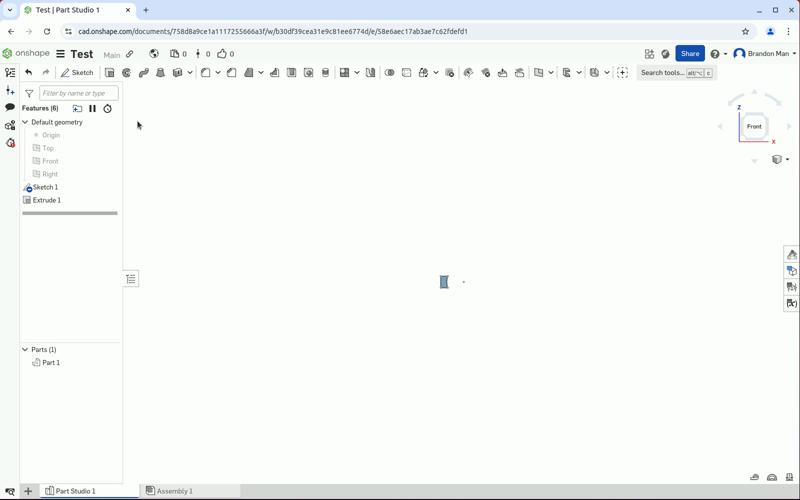
key(shift+h)
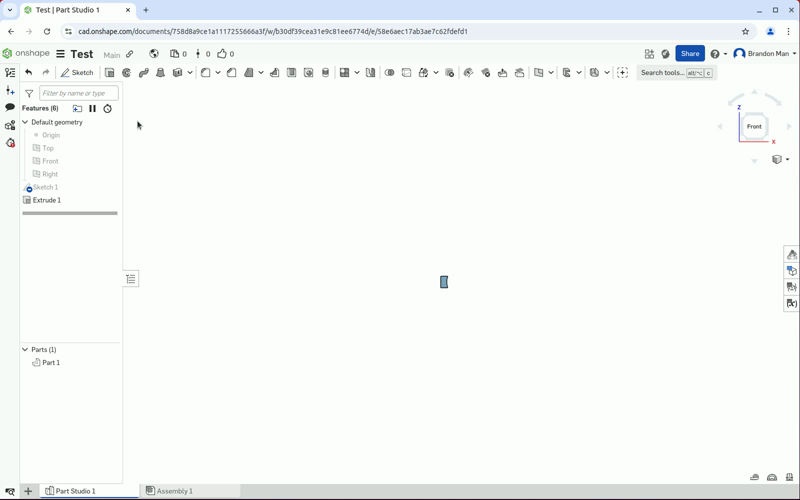
mouse_move(73, 189)
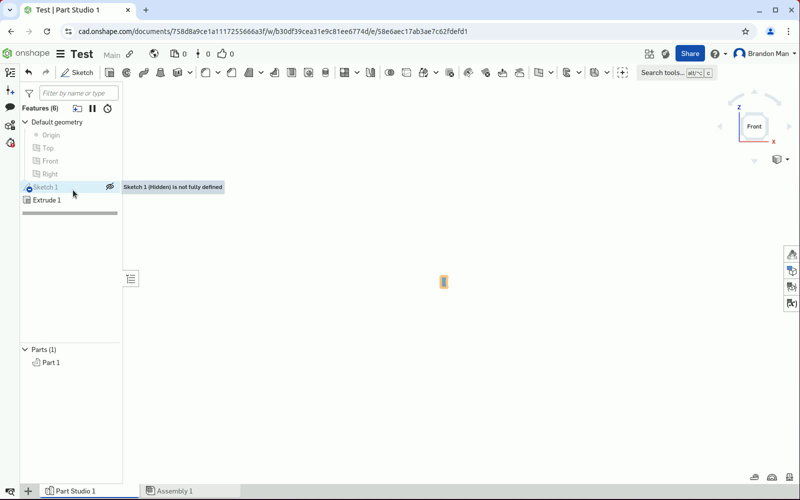
click(73, 189)
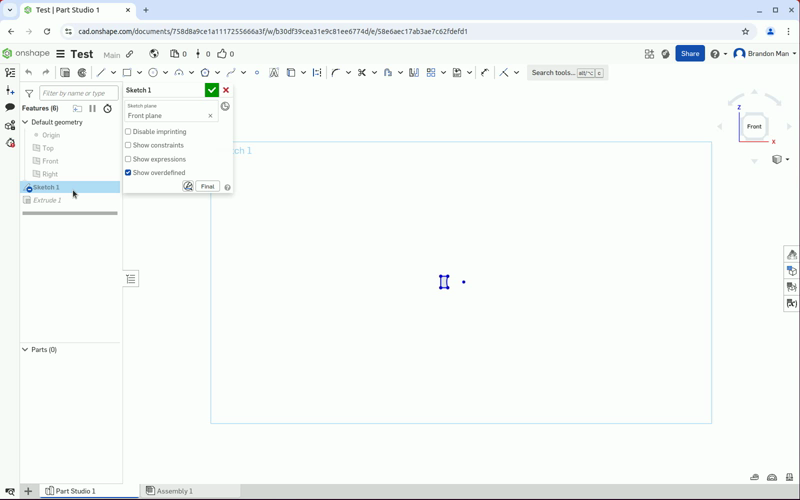
mouse_move(229, 92)
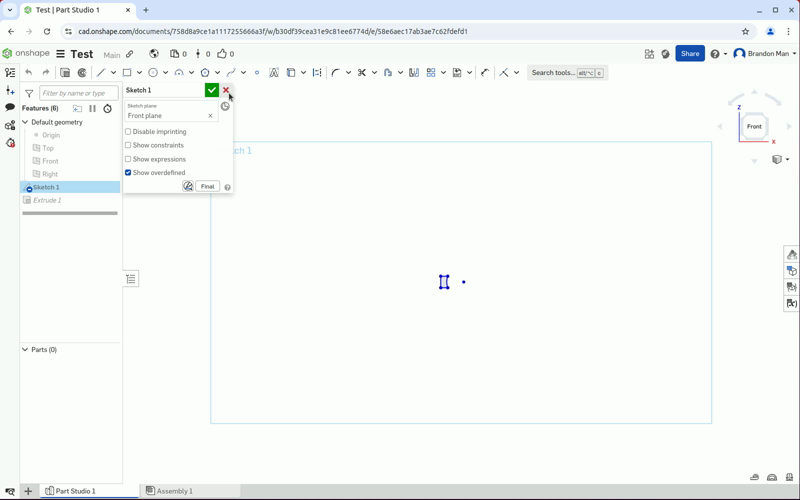
click(229, 92)
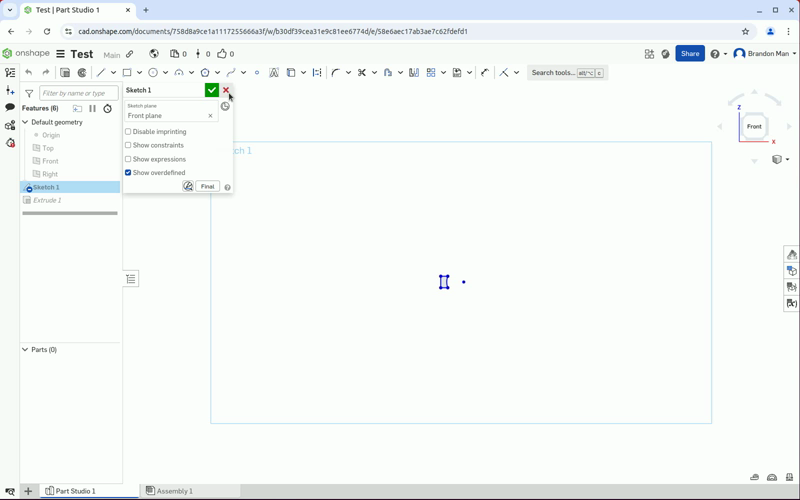
key(shift+s)
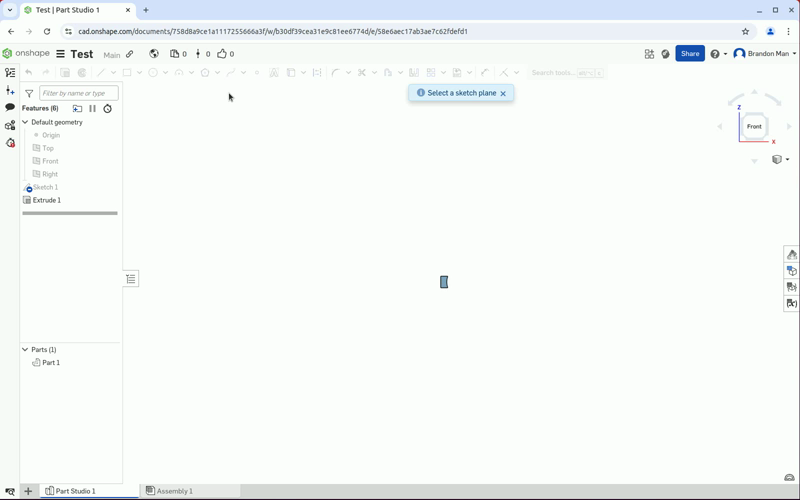
mouse_move(73, 163)
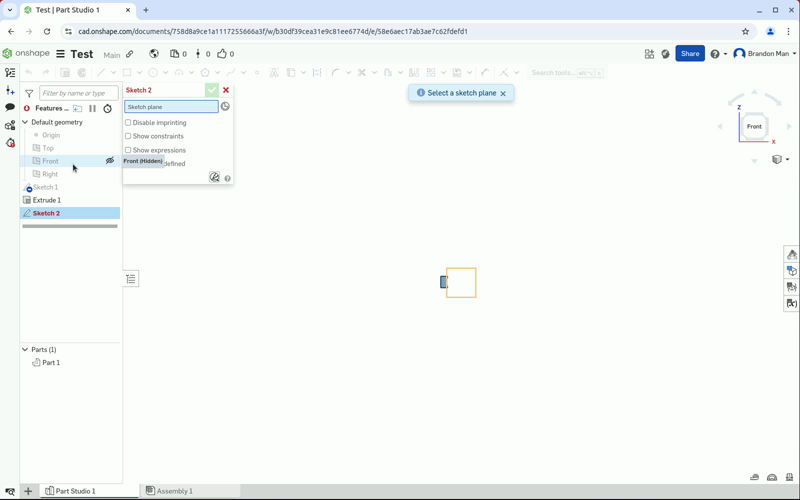
click(73, 163)
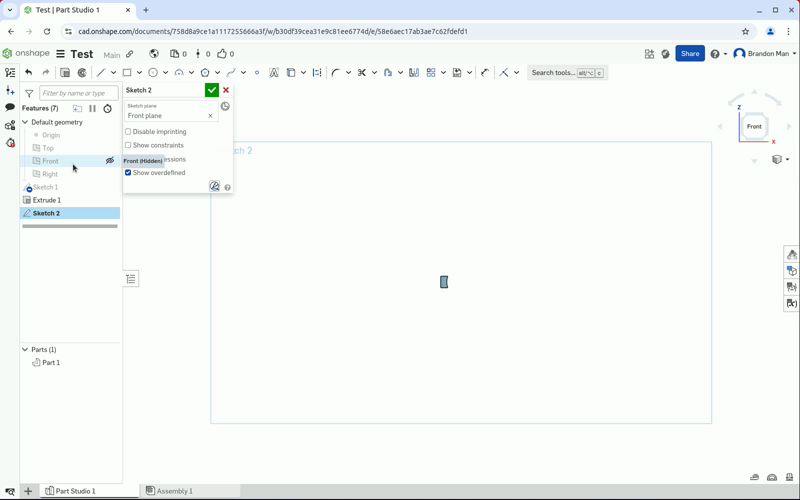
mouse_move(73, 352)
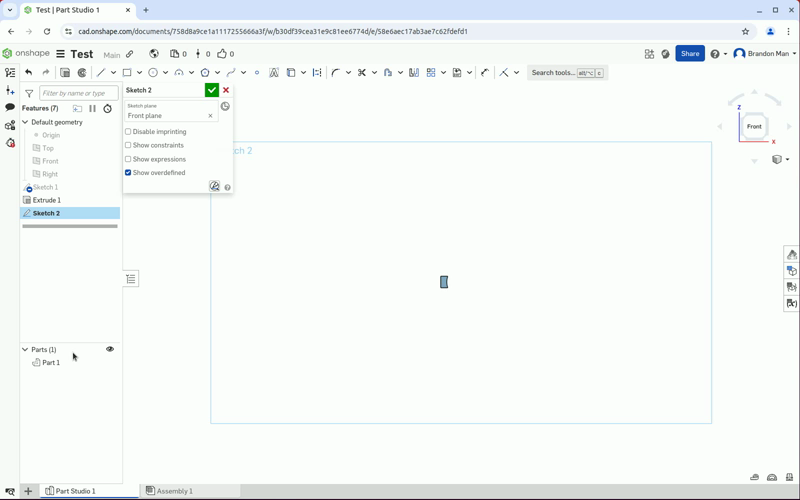
key(y)
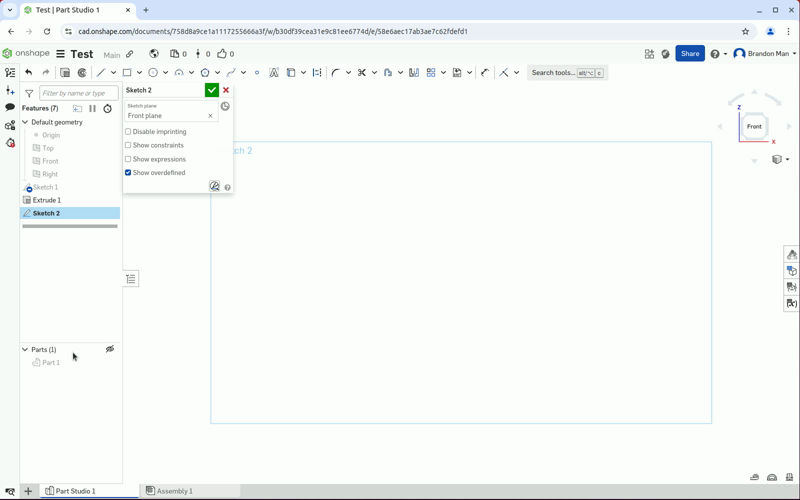
key(c)
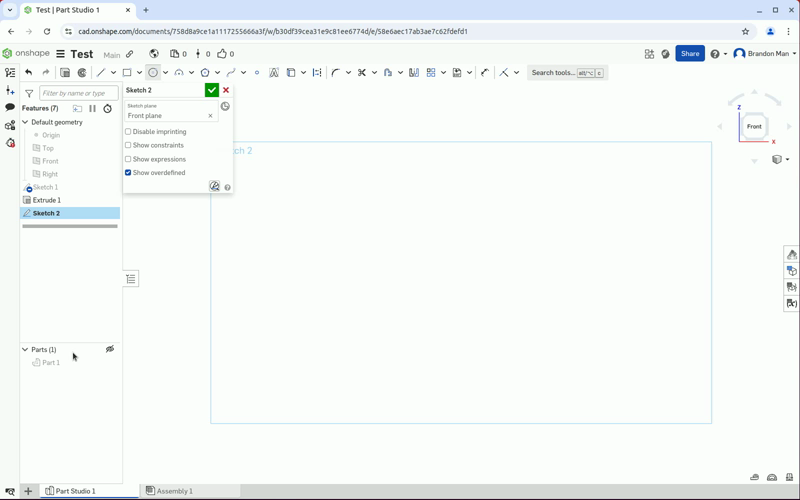
key_down(shift)
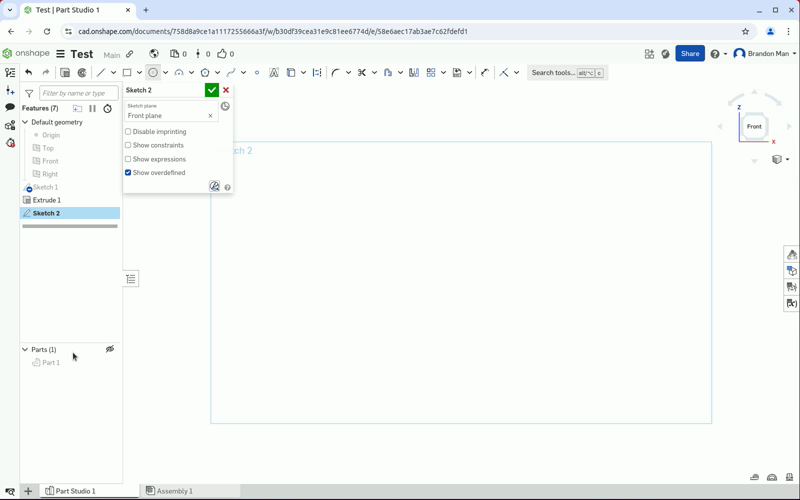
mouse_move(461, 282)
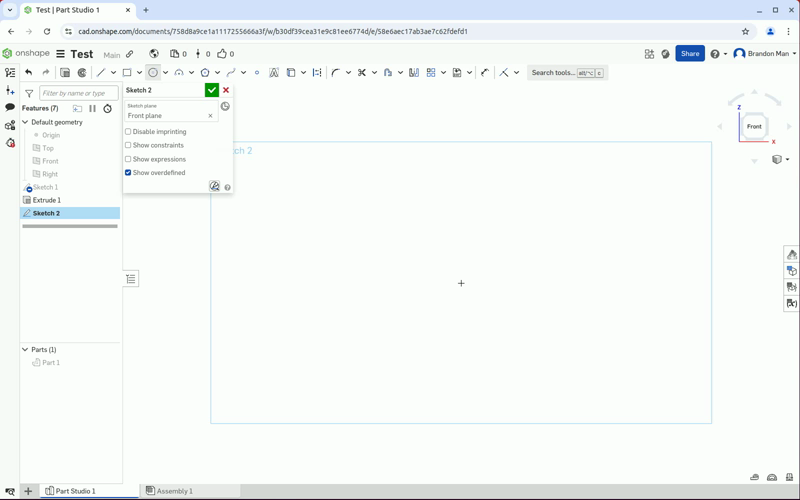
click(461, 282)
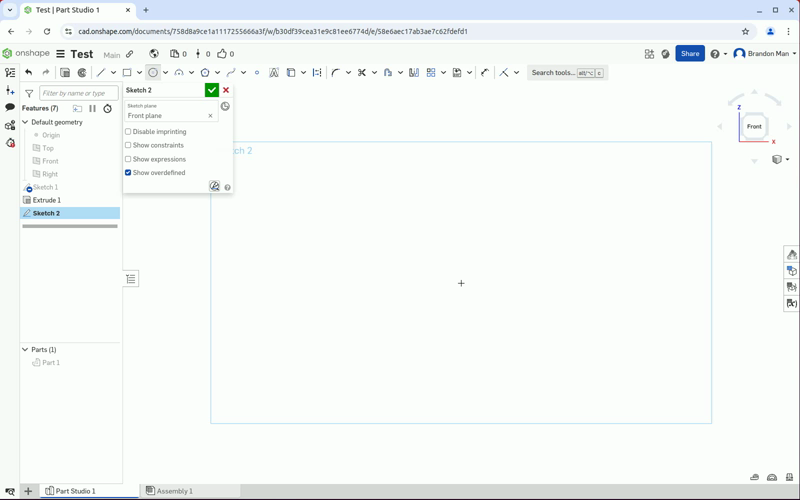
key_up(shift)
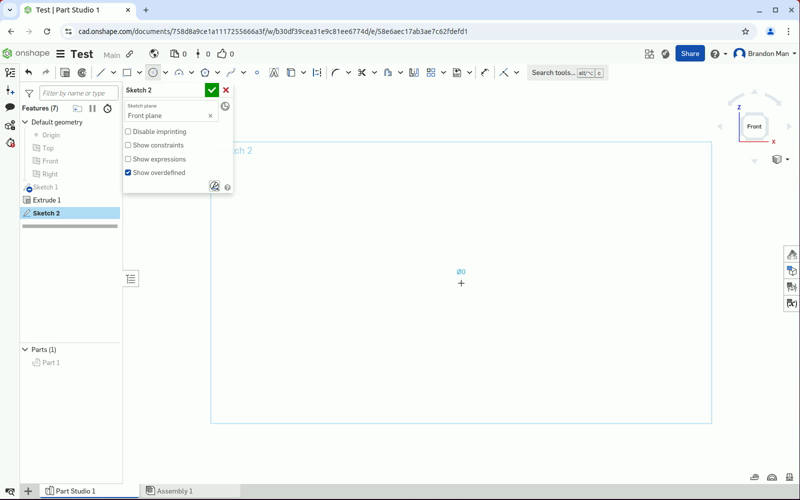
mouse_move(492, 282)
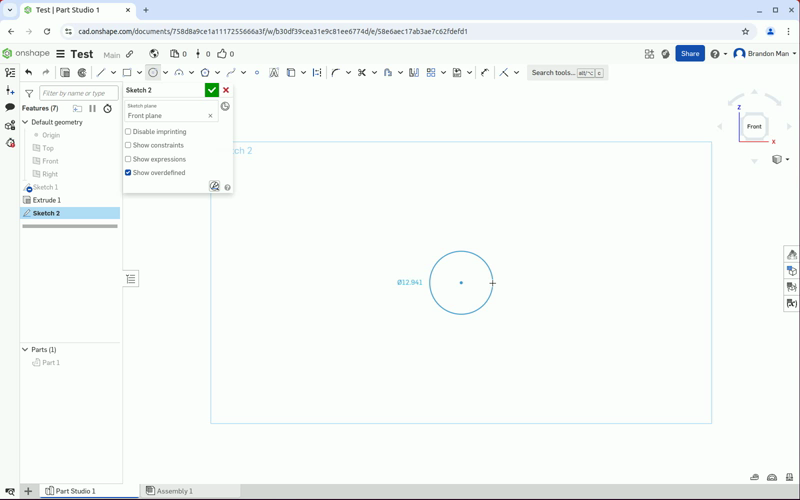
click(492, 282)
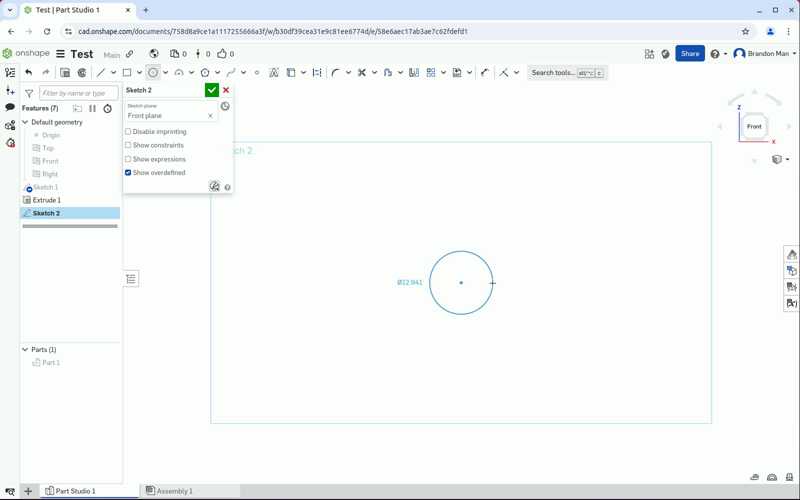
key(esc)
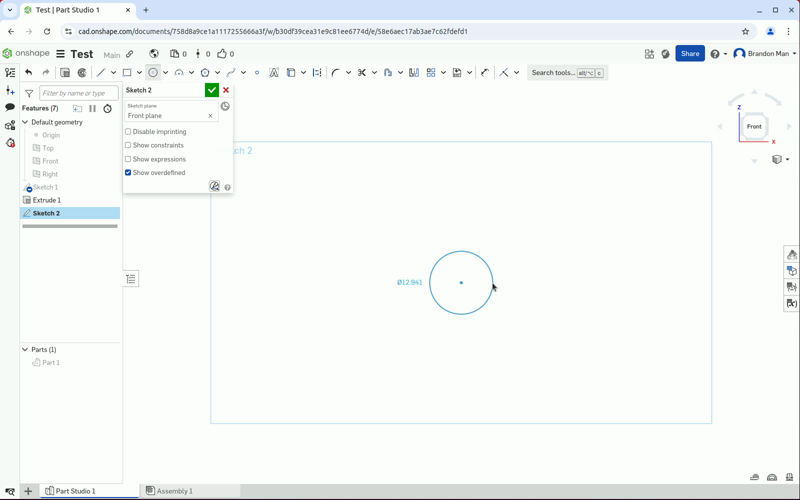
key(l)
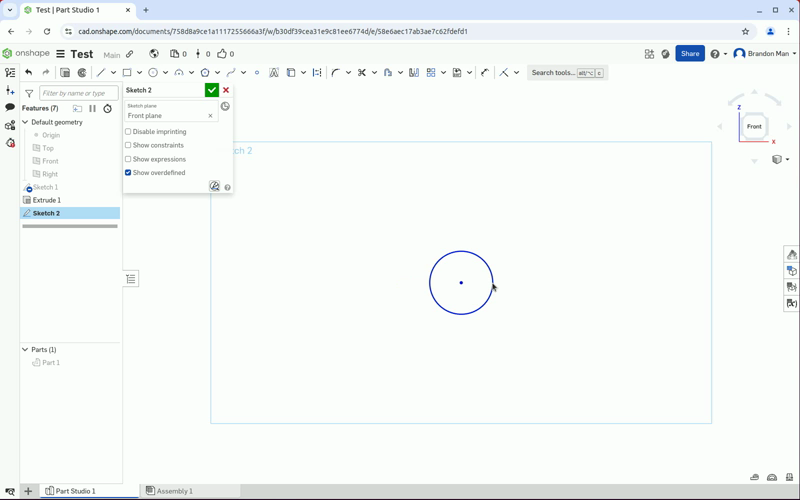
key_down(shift)
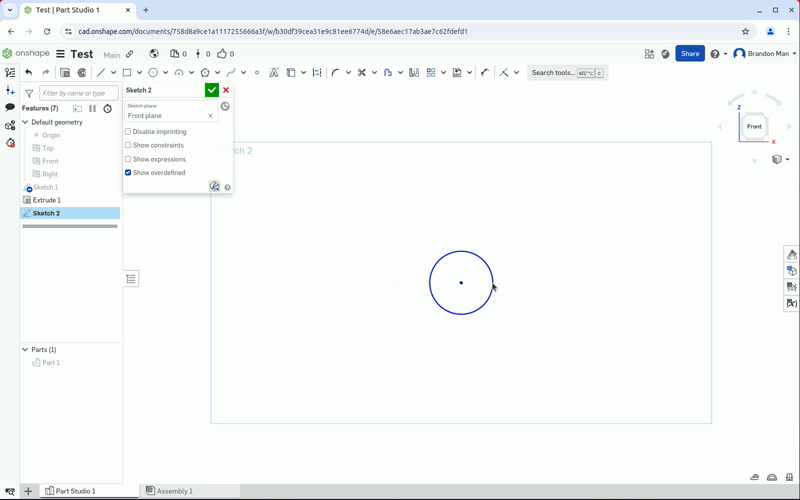
mouse_move(440, 288)
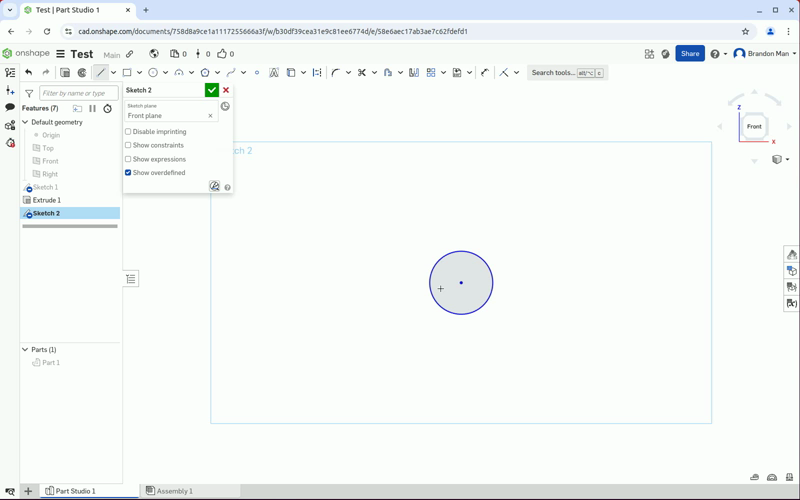
click(440, 288)
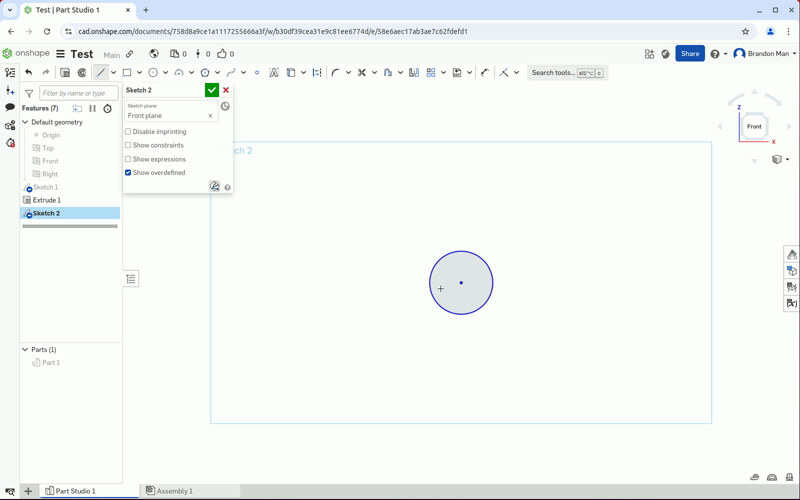
key_up(shift)
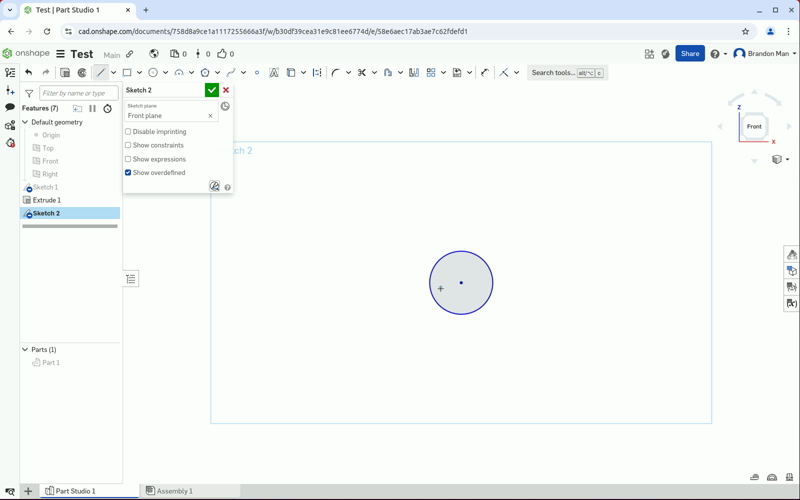
key_down(shift)
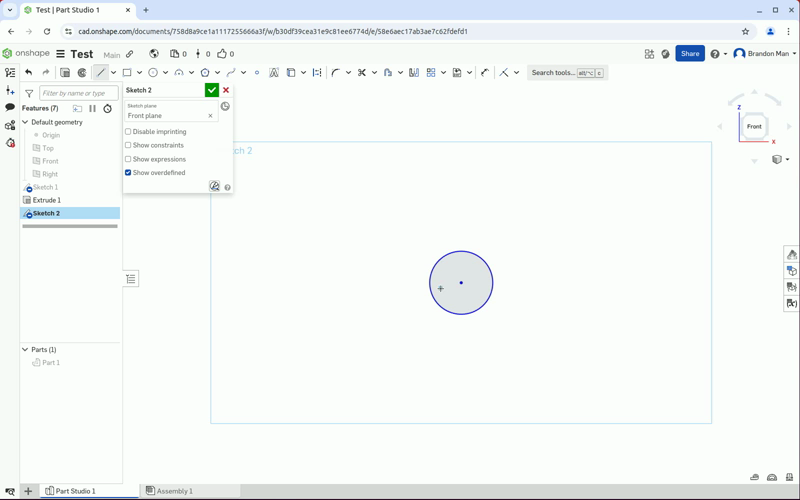
mouse_move(470, 288)
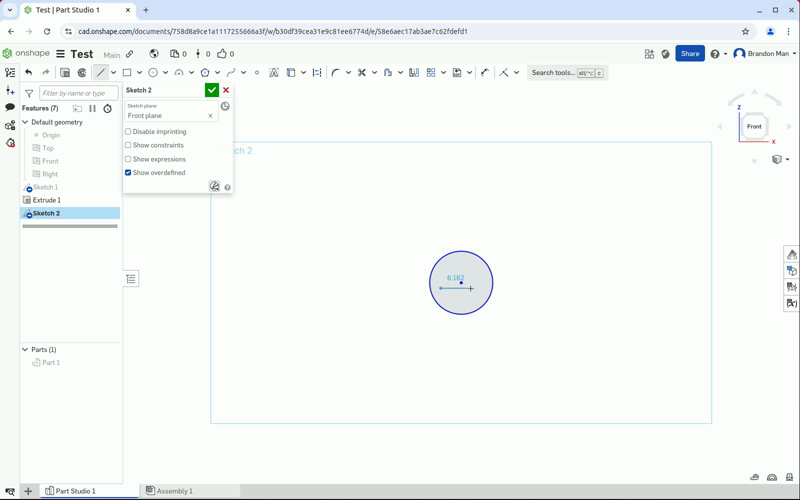
mouse_move(446, 288)
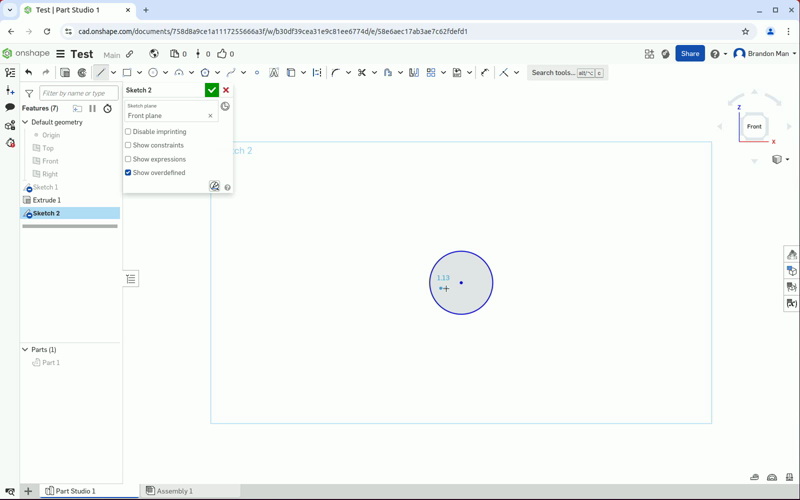
scroll(6)
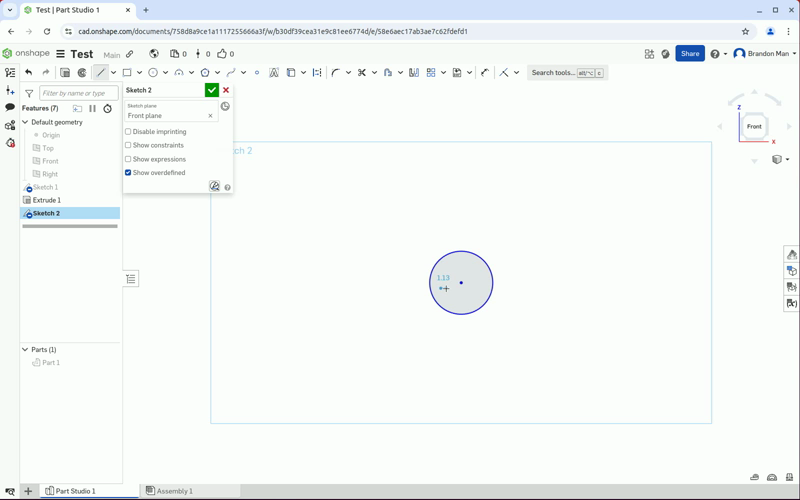
scroll(6)
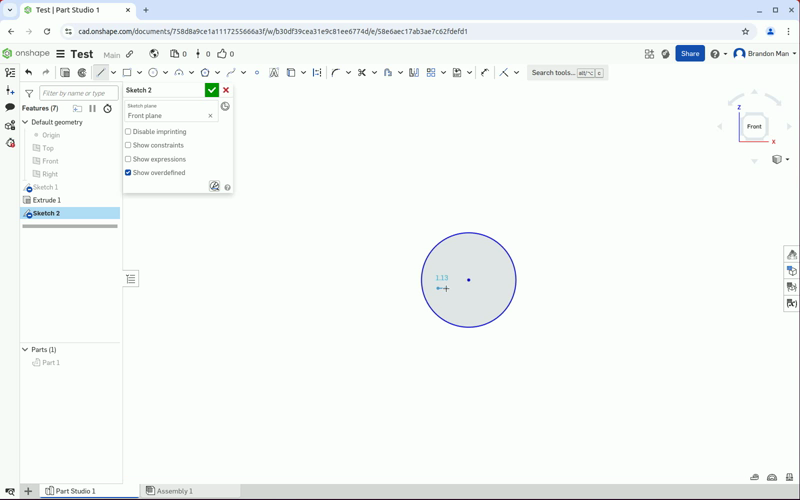
scroll(6)
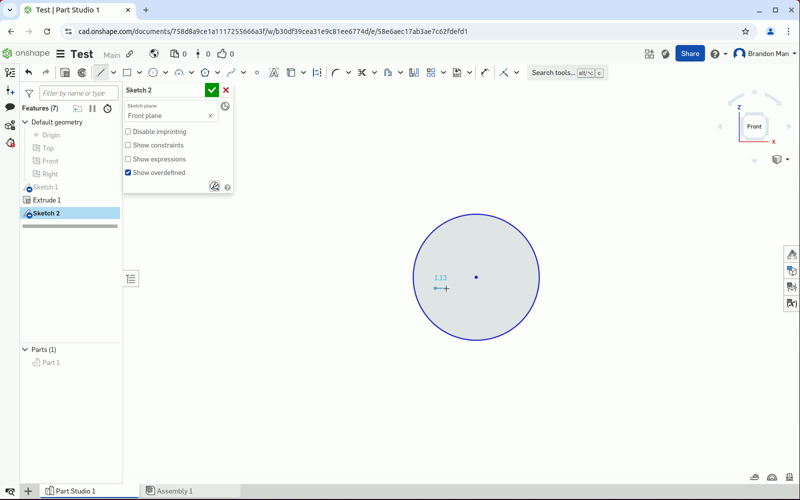
scroll(6)
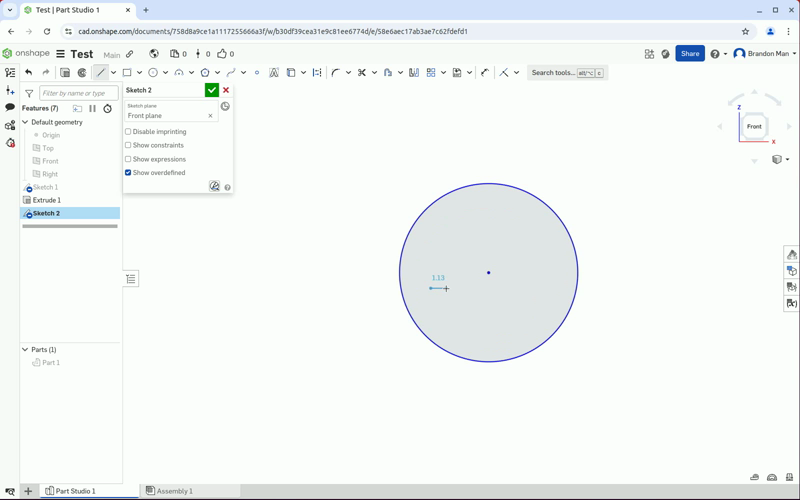
scroll(6)
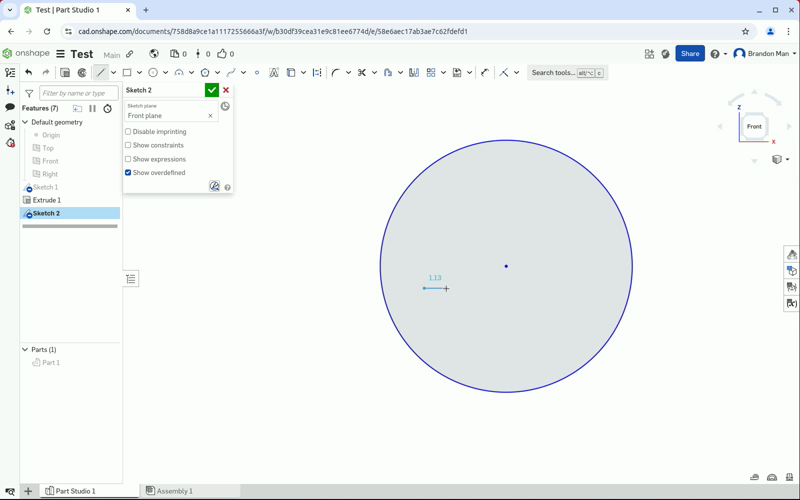
scroll(6)
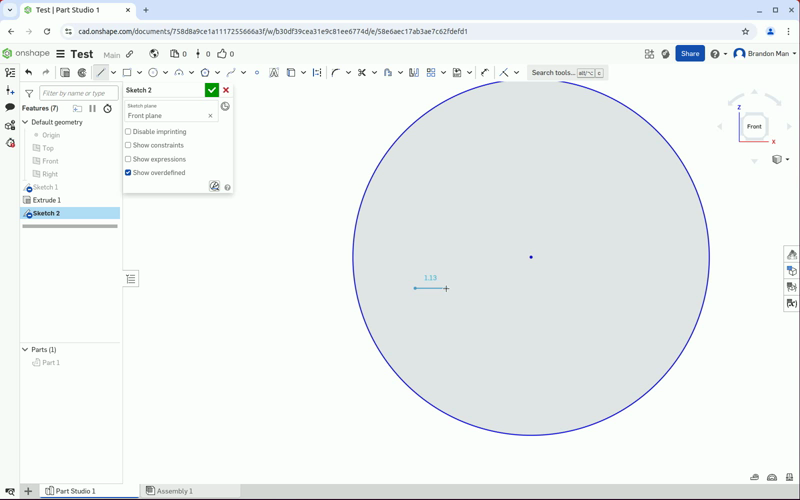
scroll(6)
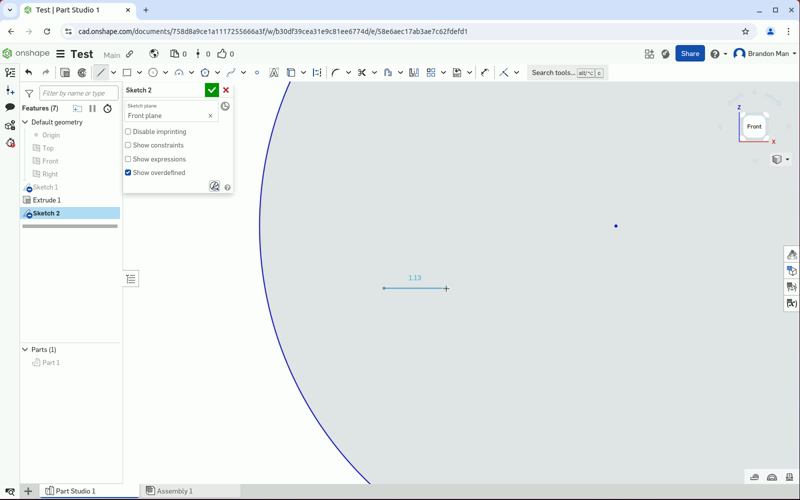
click(446, 288)
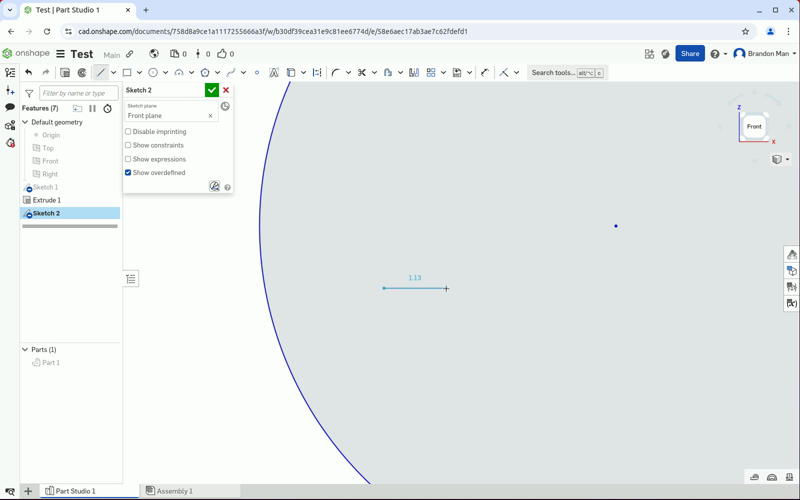
scroll(-6)
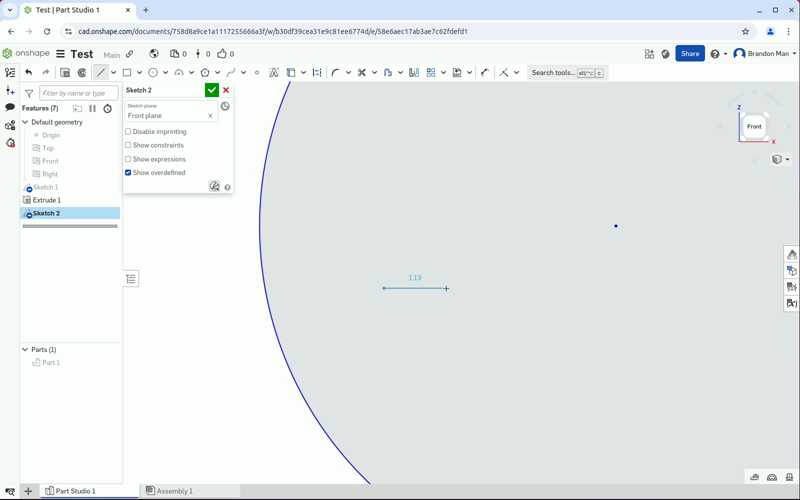
scroll(-6)
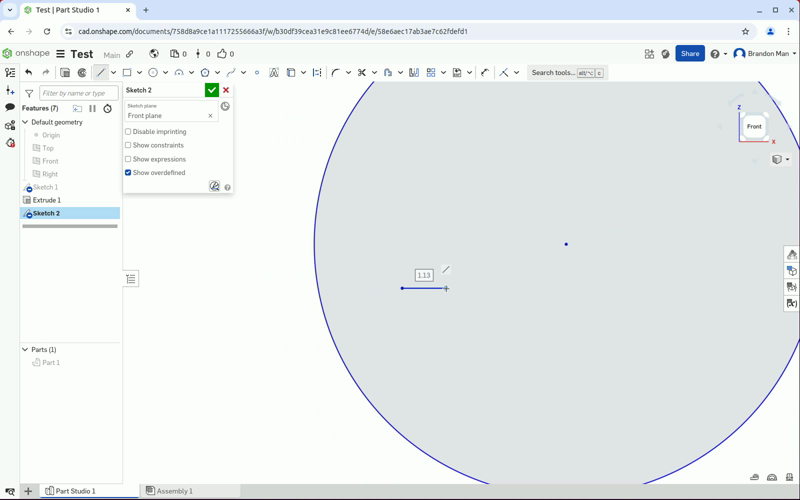
scroll(-6)
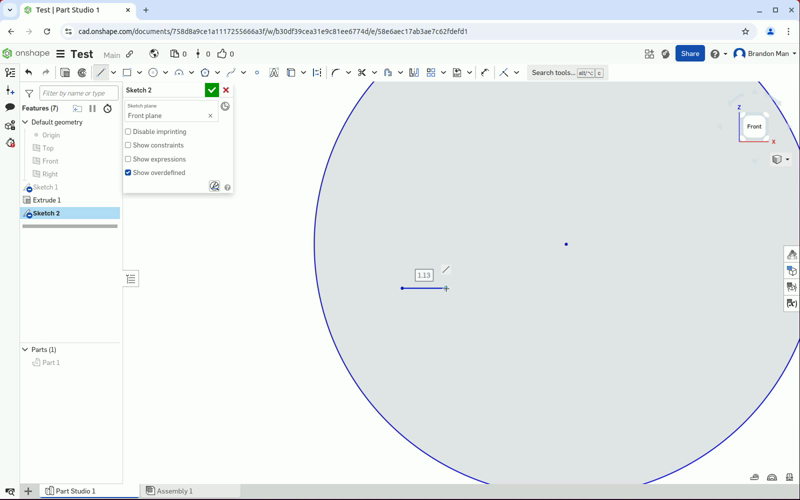
scroll(-6)
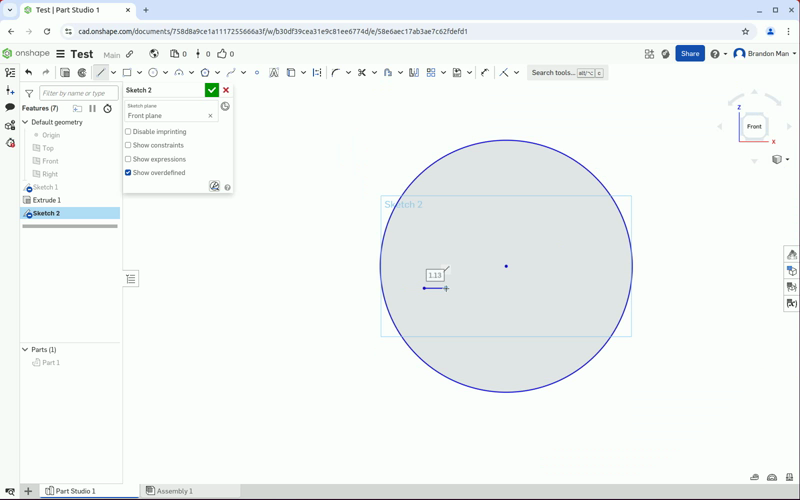
scroll(-6)
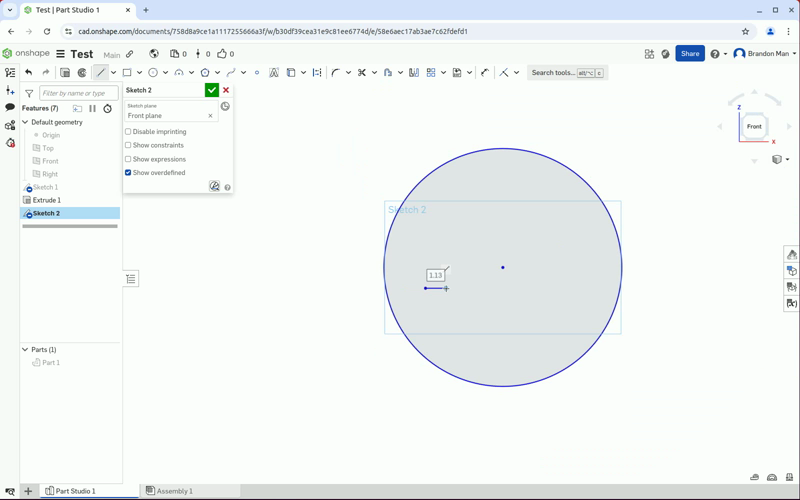
scroll(-6)
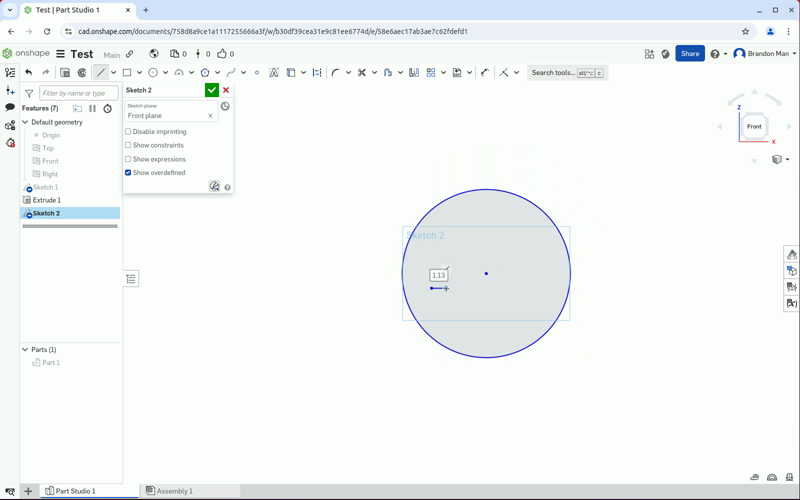
scroll(-6)
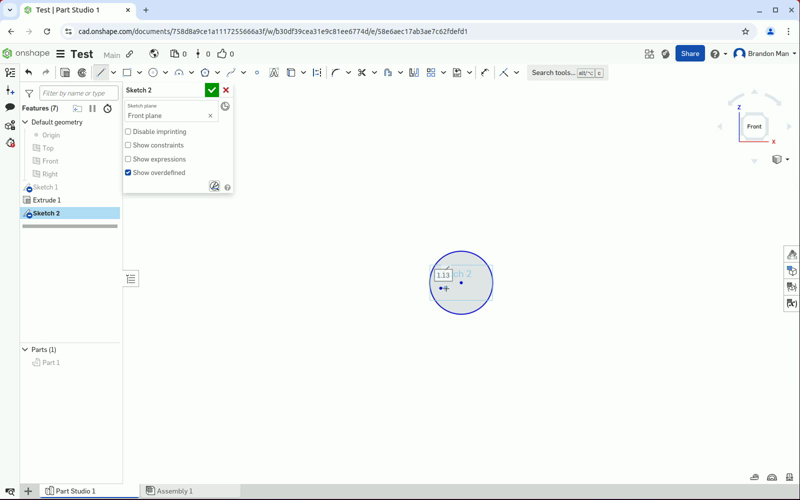
key_up(shift)
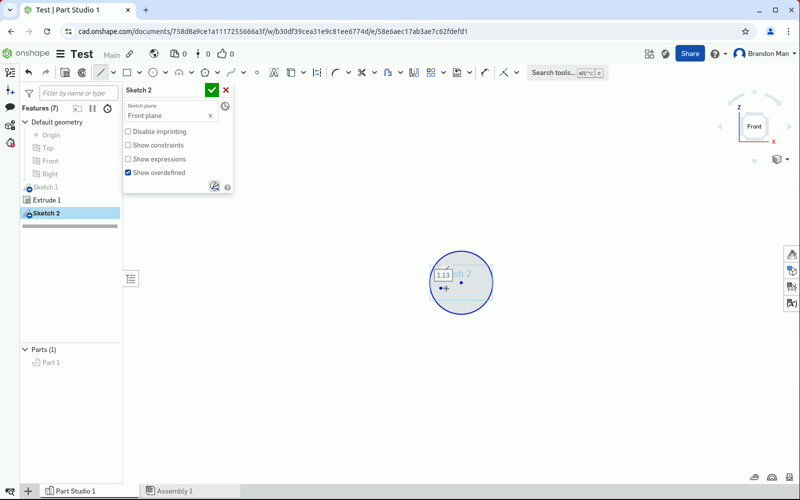
key(esc)
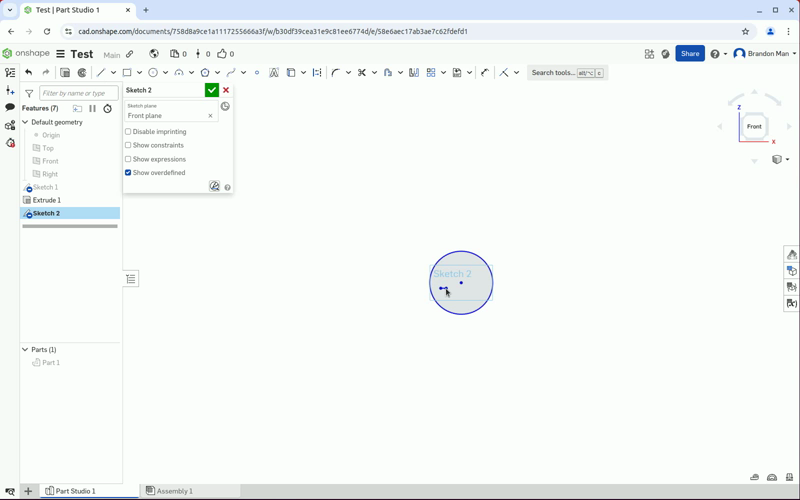
key(a)
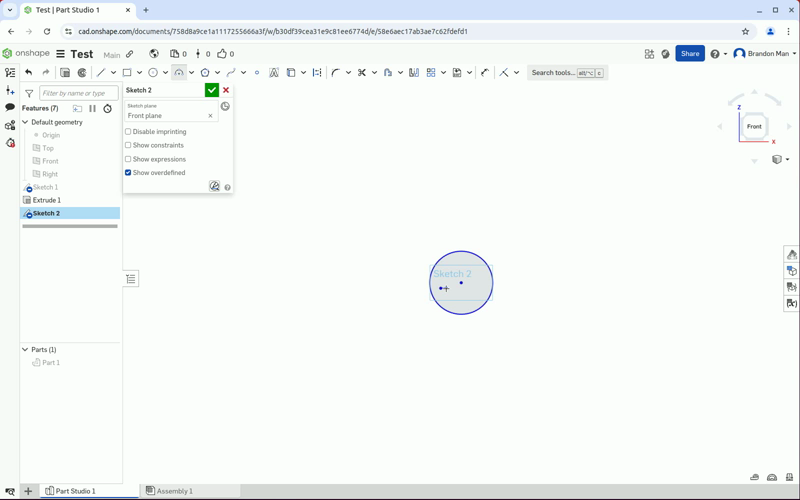
mouse_move(446, 288)
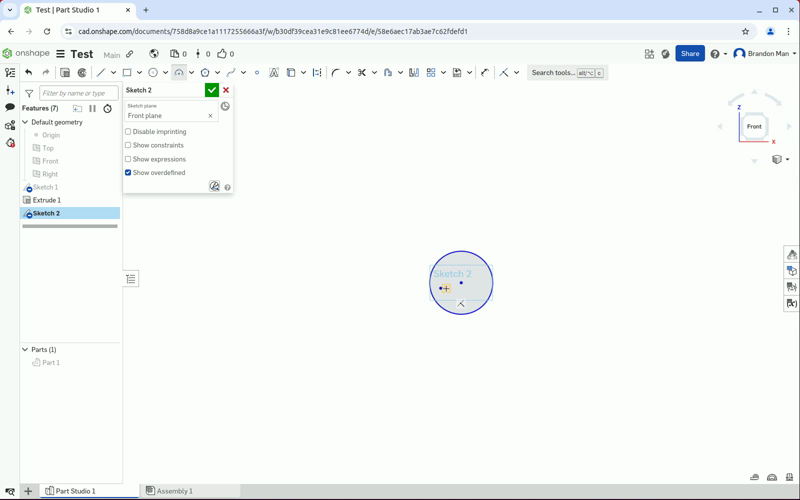
click(446, 288)
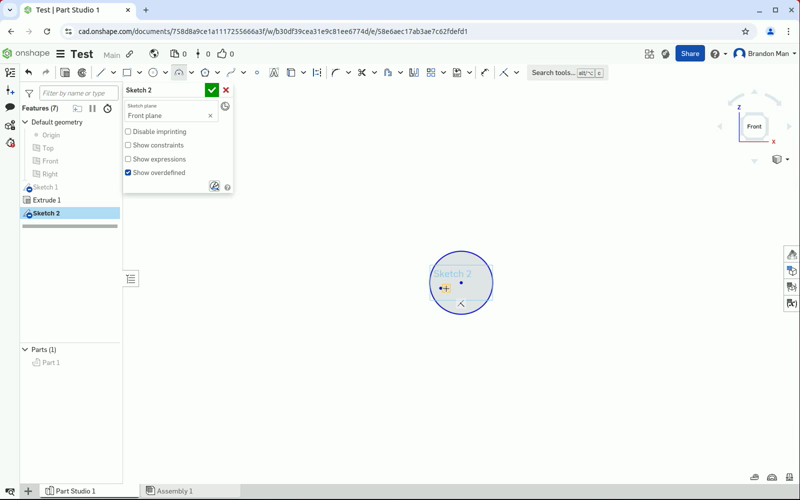
key_down(shift)
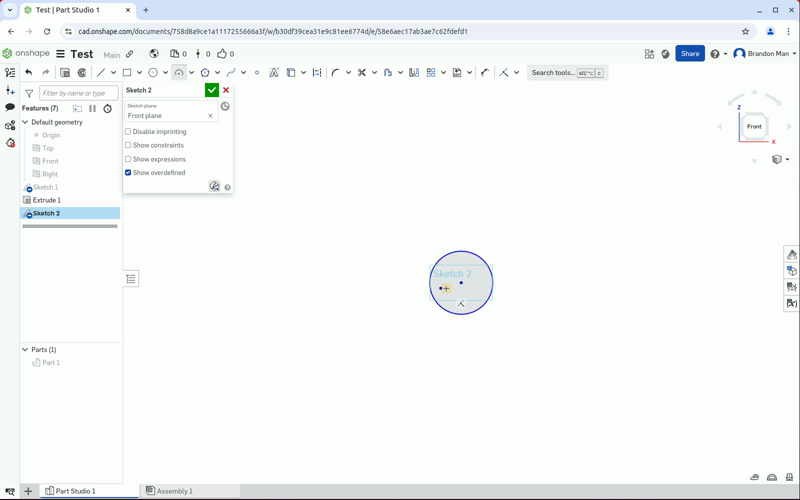
mouse_move(475, 288)
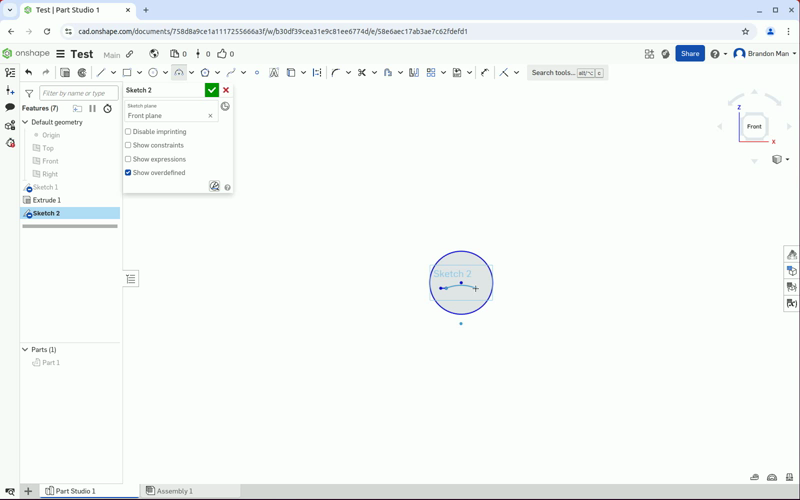
click(475, 288)
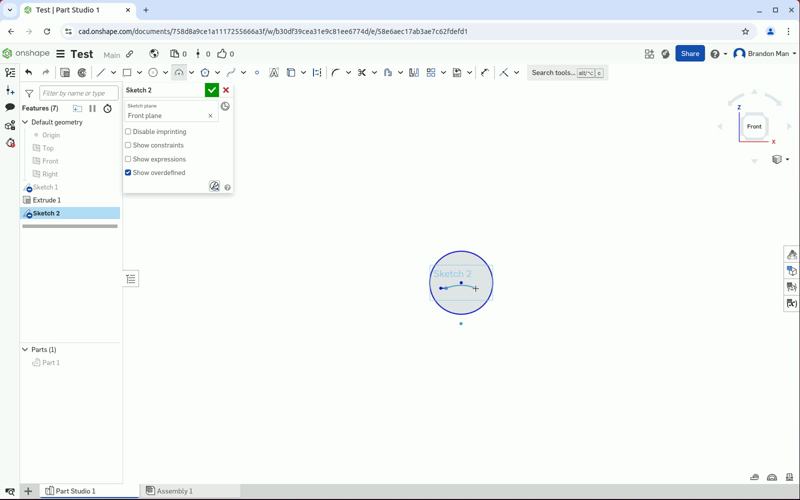
mouse_move(461, 298)
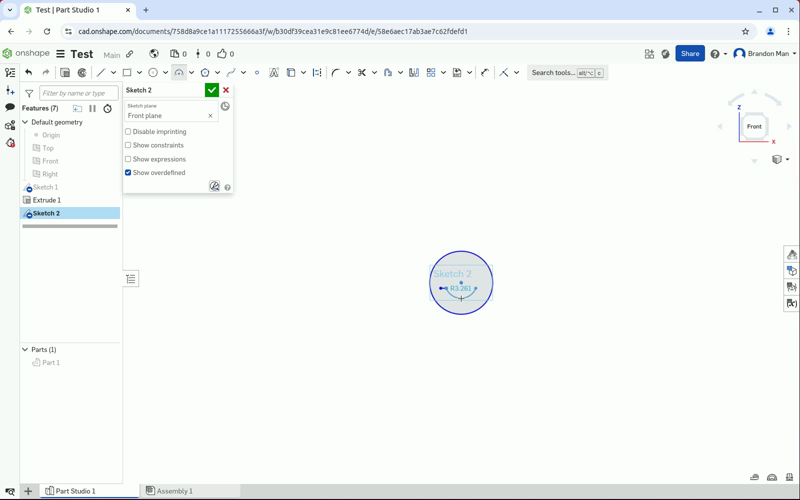
click(461, 298)
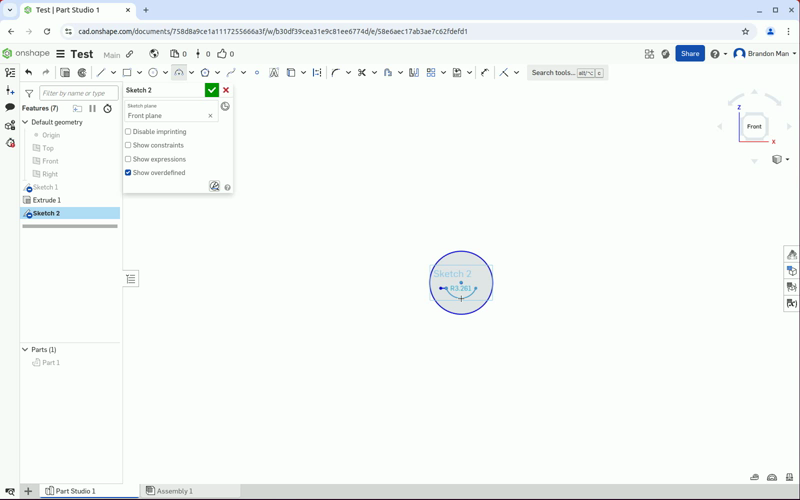
key_up(shift)
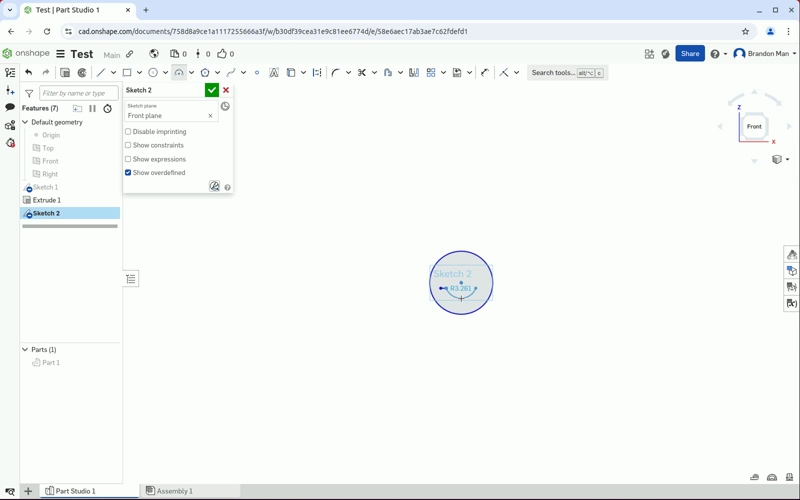
key(esc)
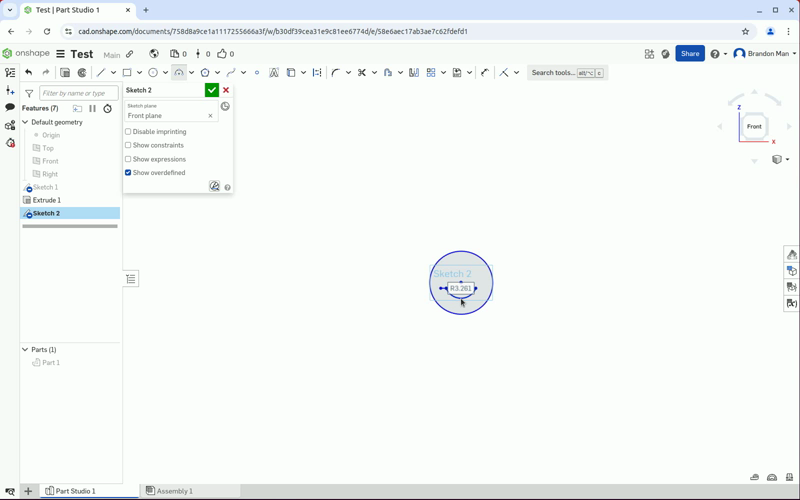
key(l)
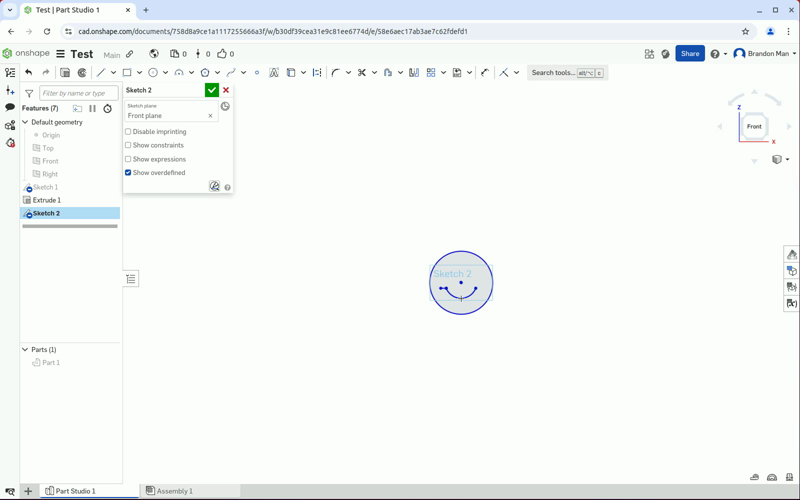
mouse_move(475, 288)
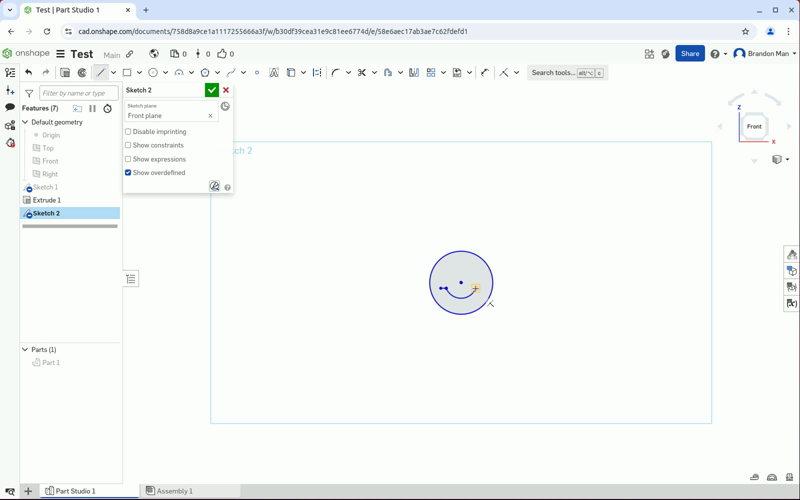
click(475, 288)
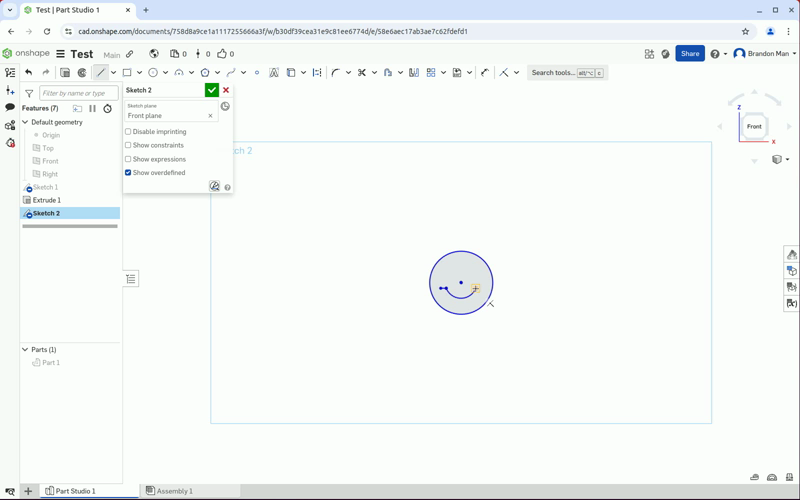
key_down(shift)
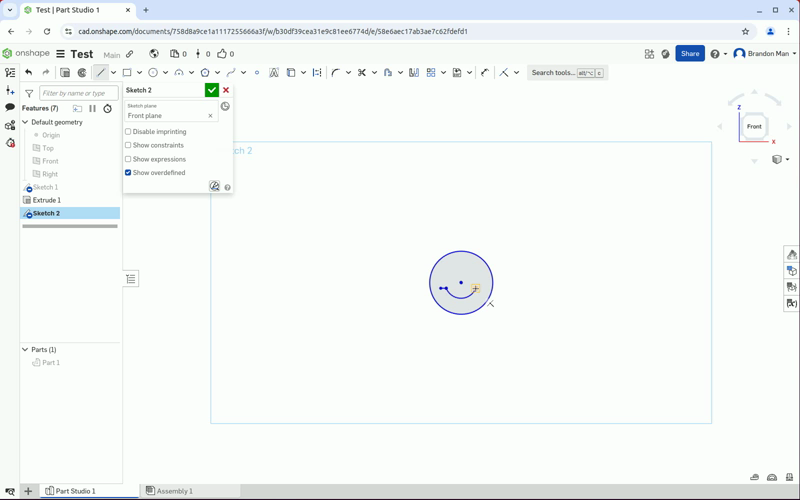
mouse_move(505, 288)
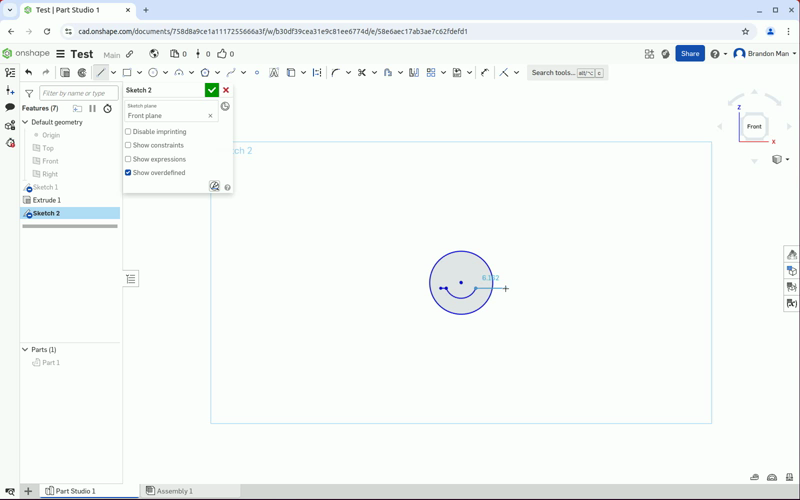
mouse_move(481, 288)
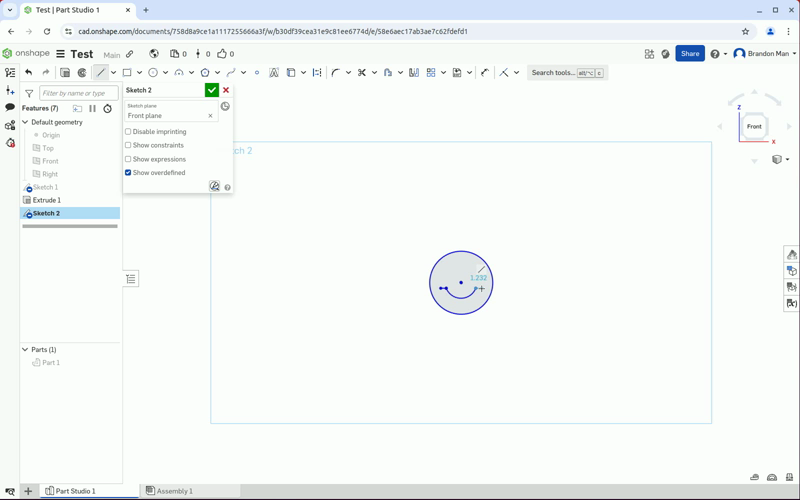
scroll(6)
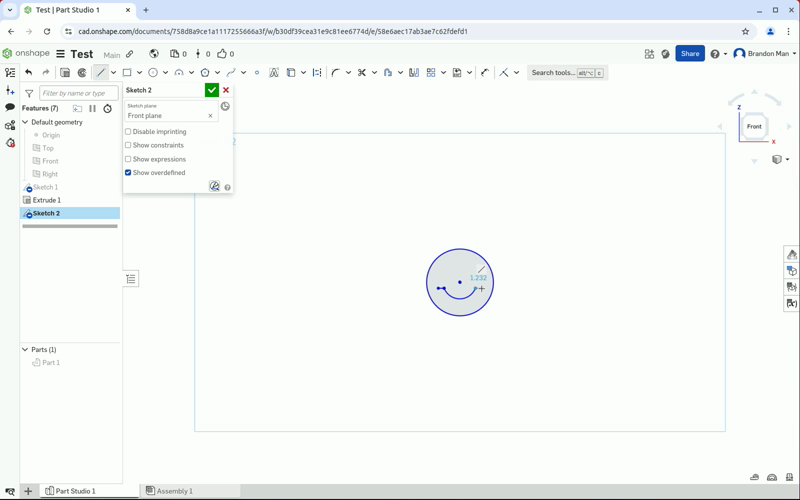
scroll(6)
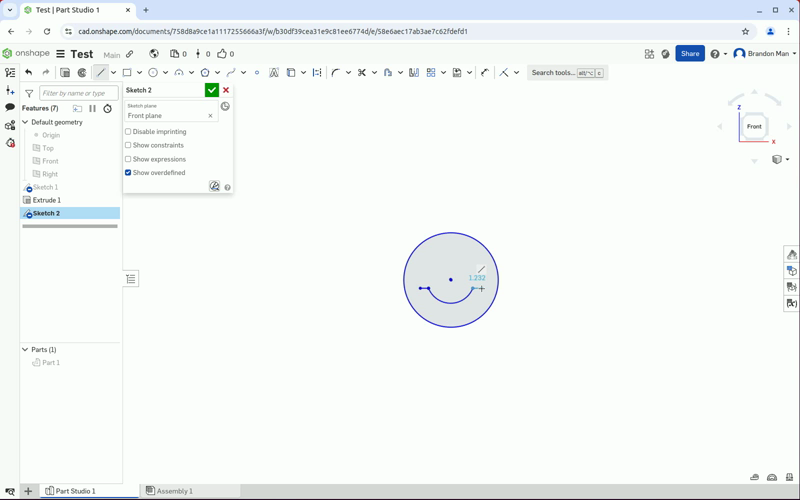
scroll(6)
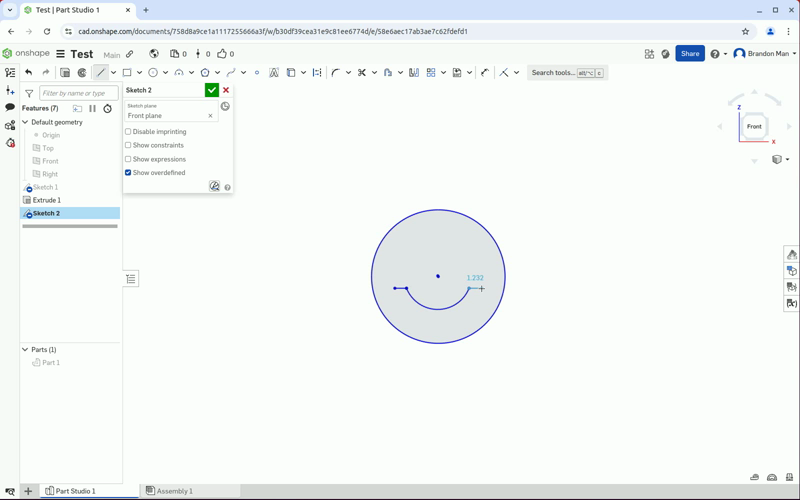
scroll(6)
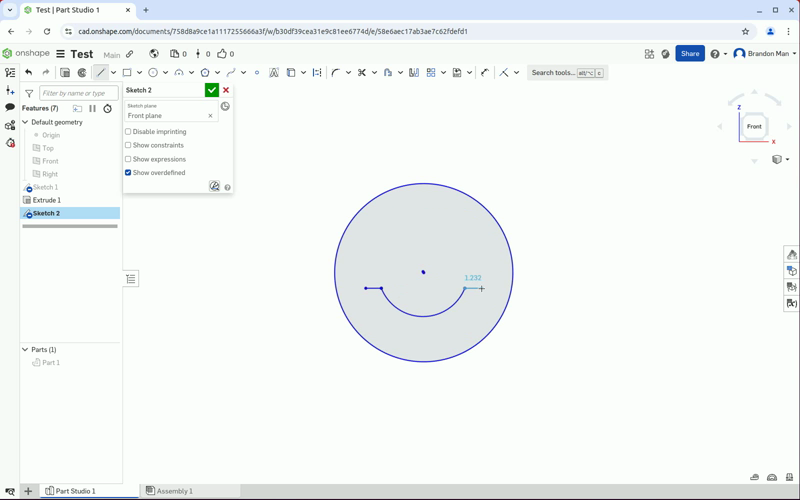
scroll(6)
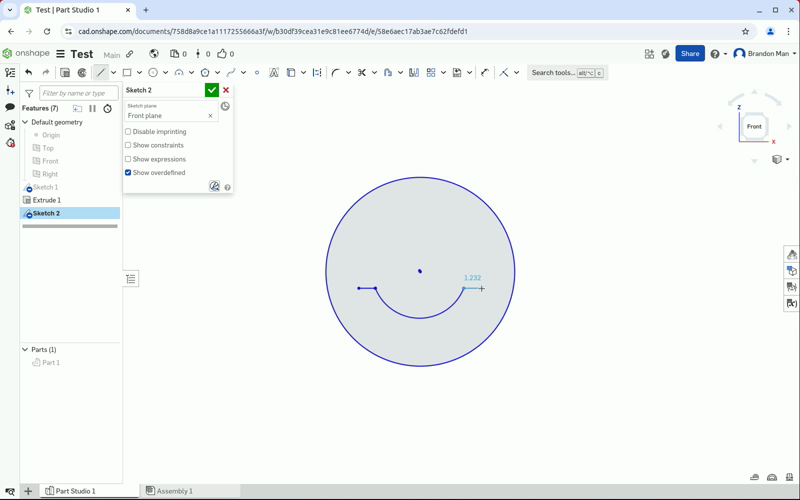
scroll(6)
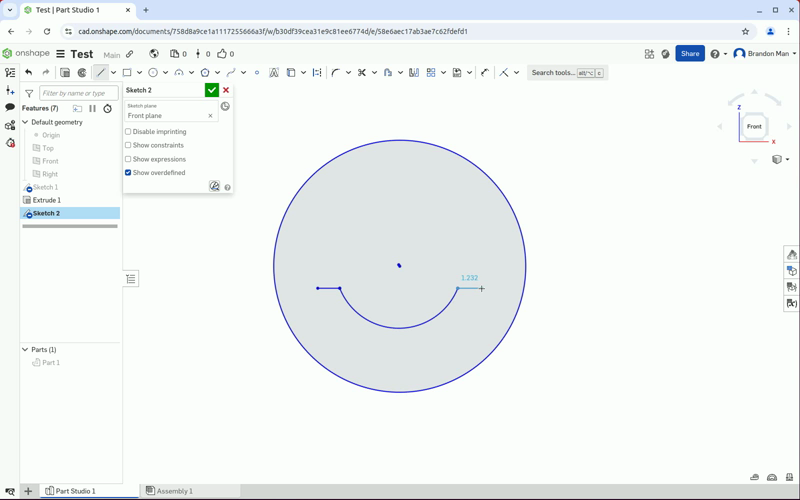
scroll(6)
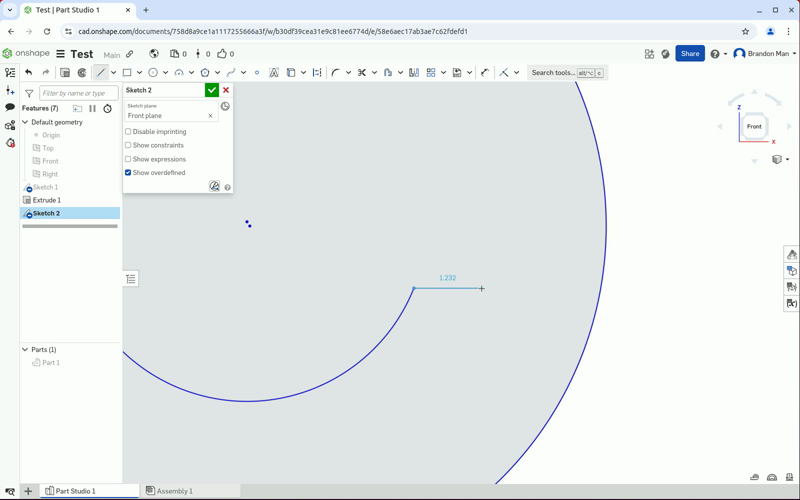
click(481, 288)
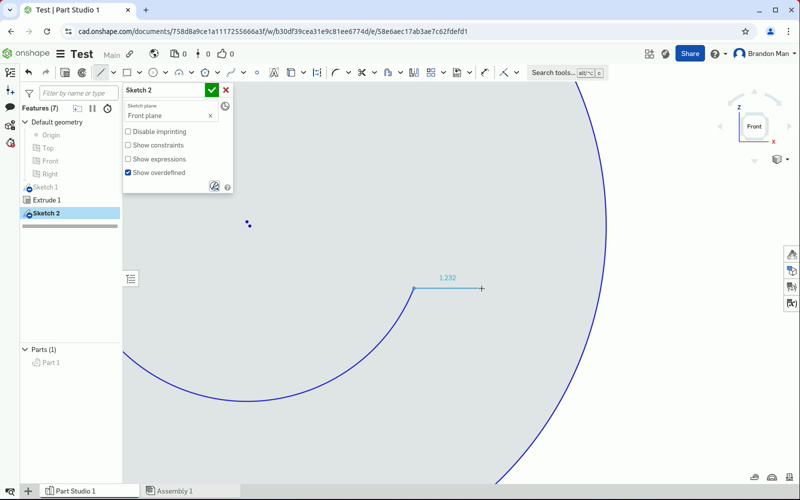
scroll(-6)
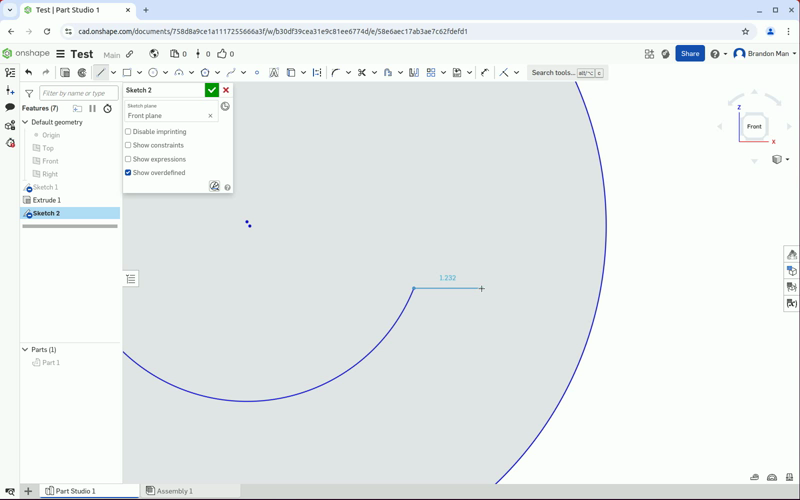
scroll(-6)
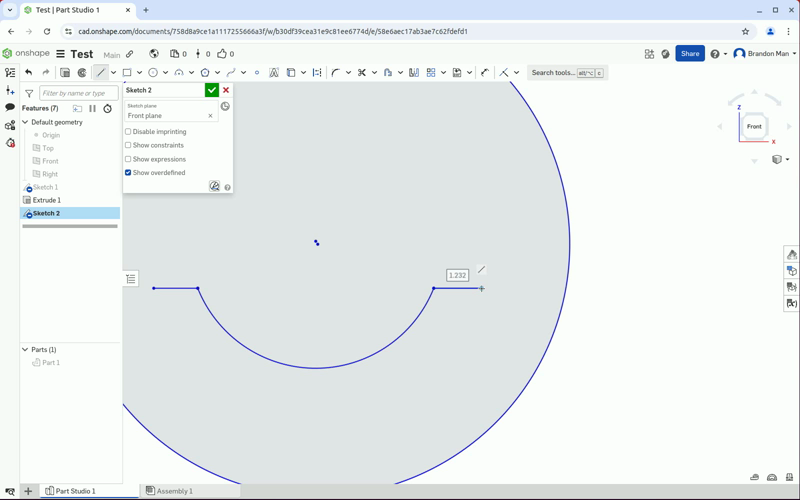
scroll(-6)
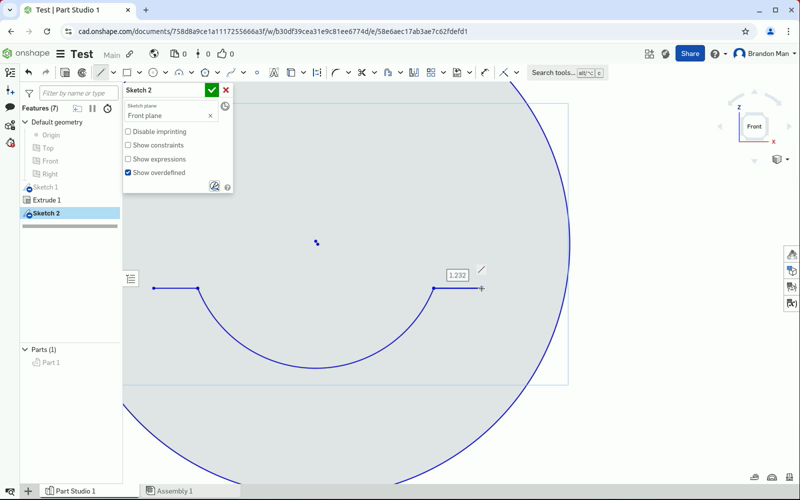
scroll(-6)
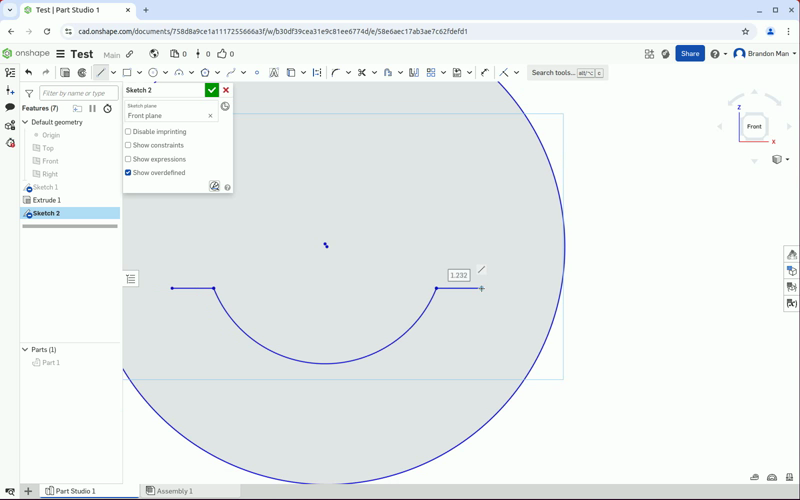
scroll(-6)
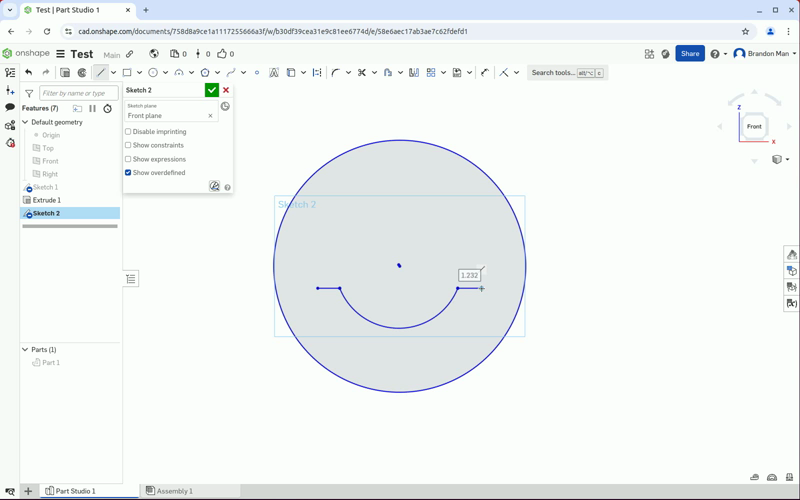
scroll(-6)
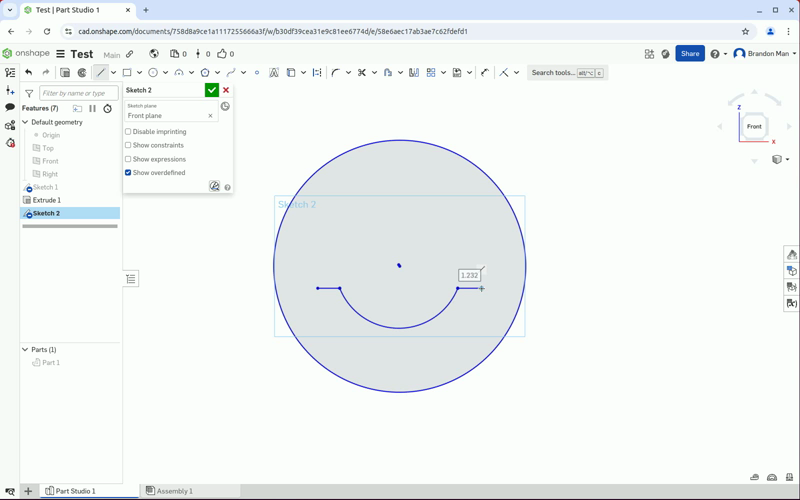
scroll(-6)
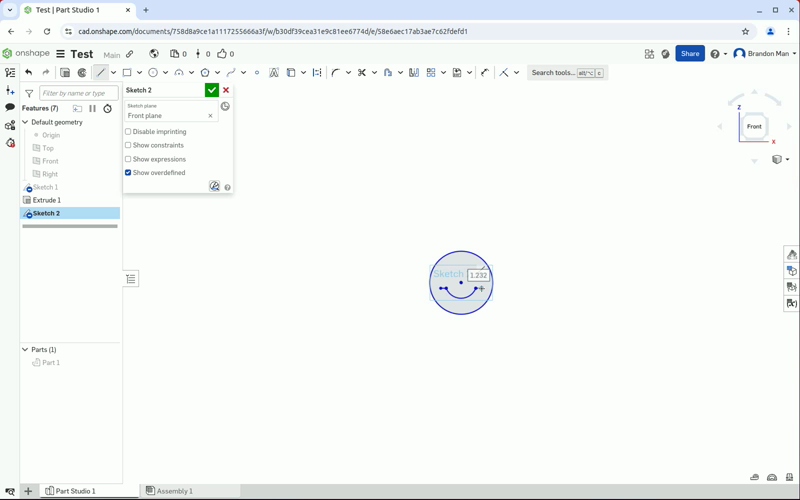
key_up(shift)
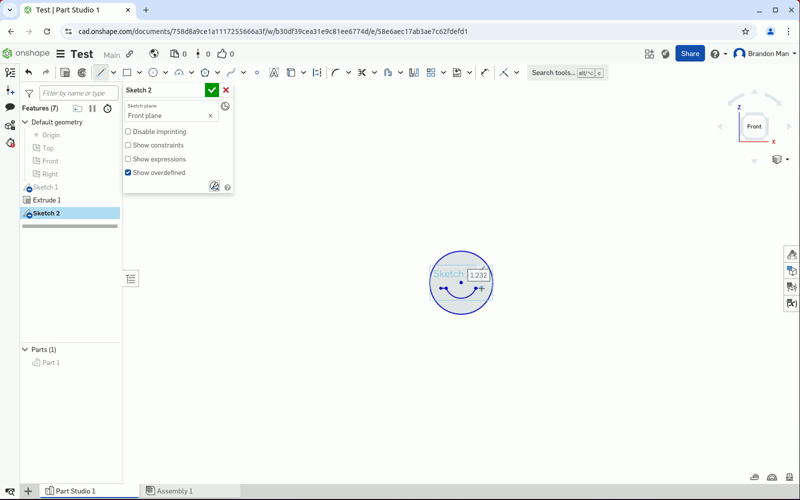
key_down(shift)
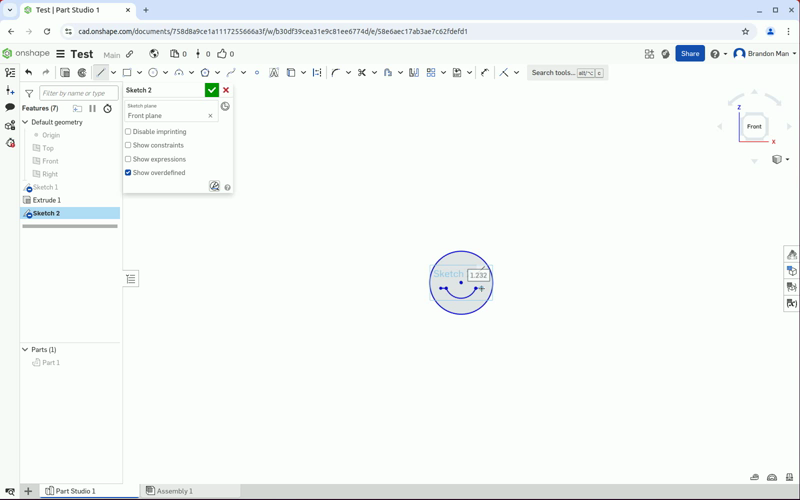
mouse_move(511, 288)
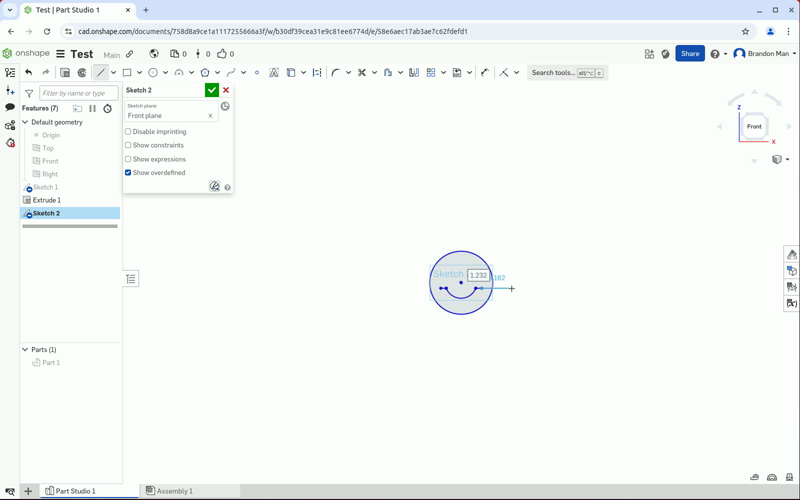
mouse_move(481, 277)
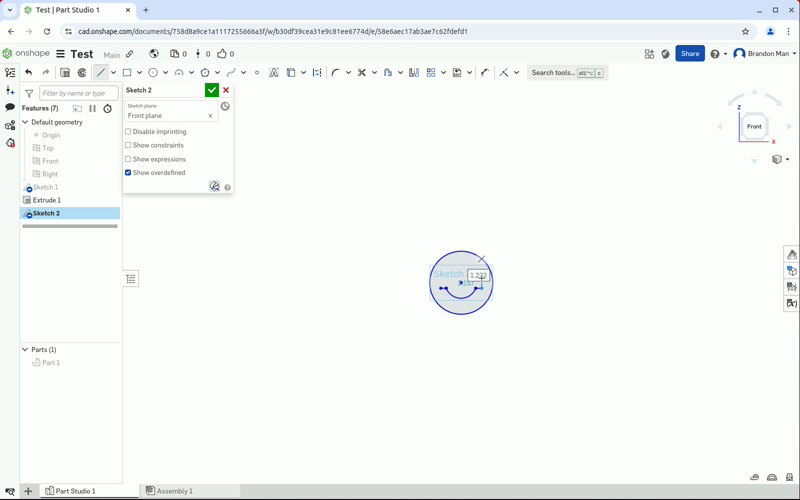
click(481, 277)
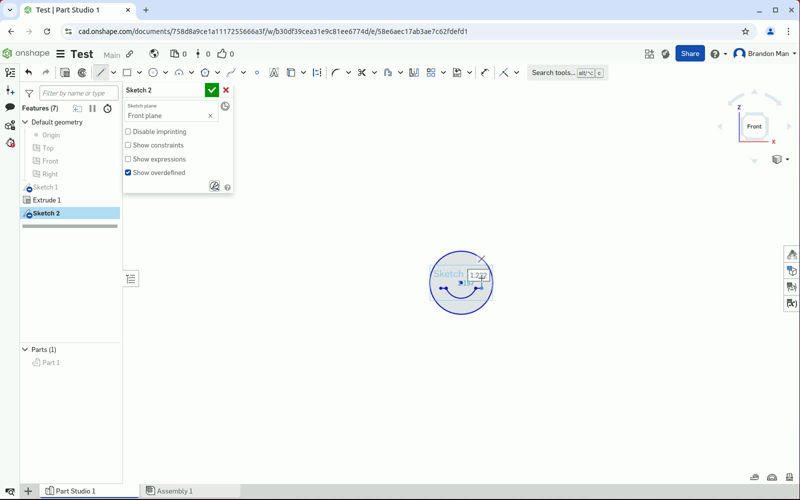
key_up(shift)
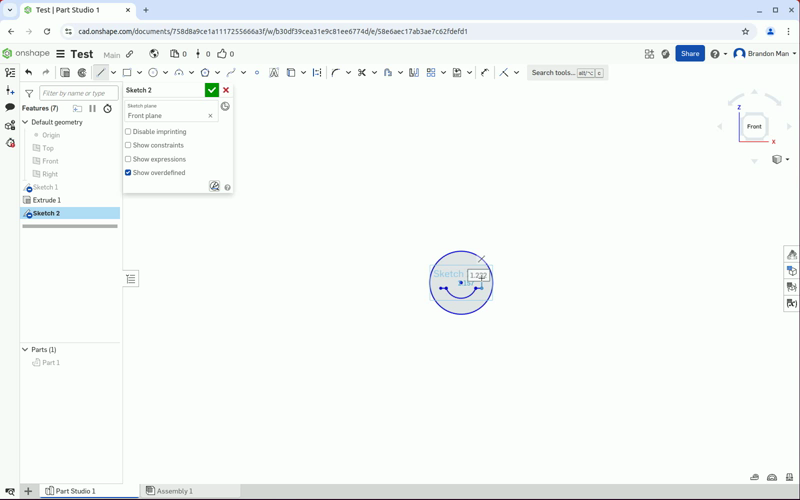
key_down(shift)
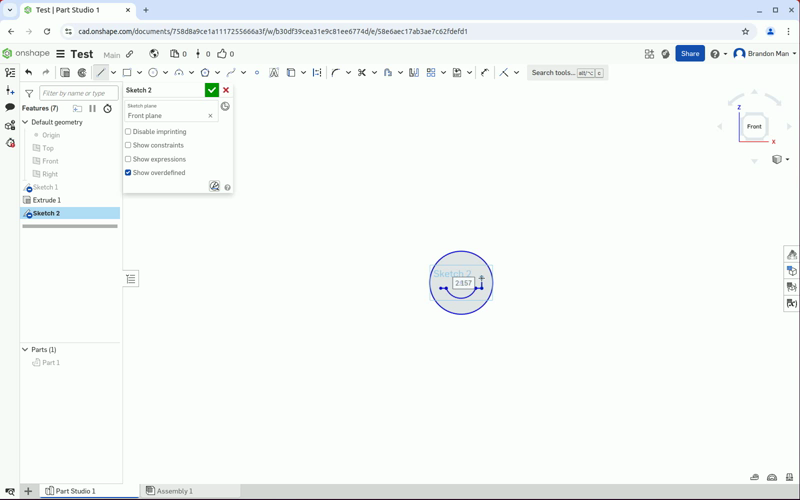
mouse_move(511, 277)
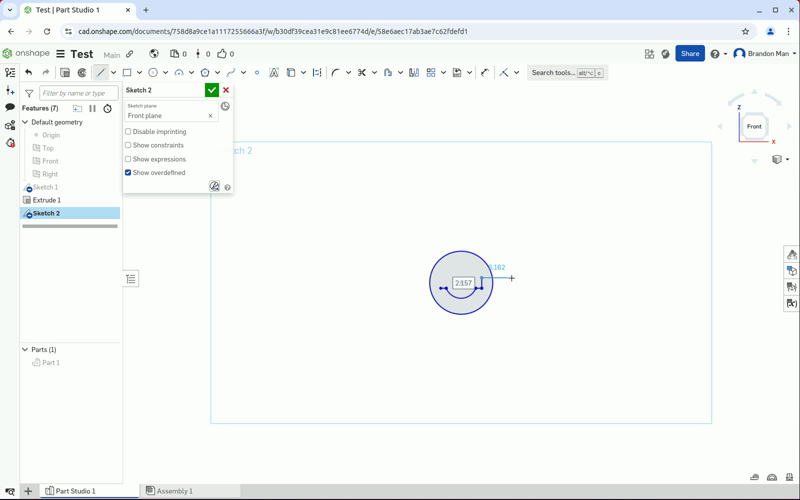
mouse_move(475, 277)
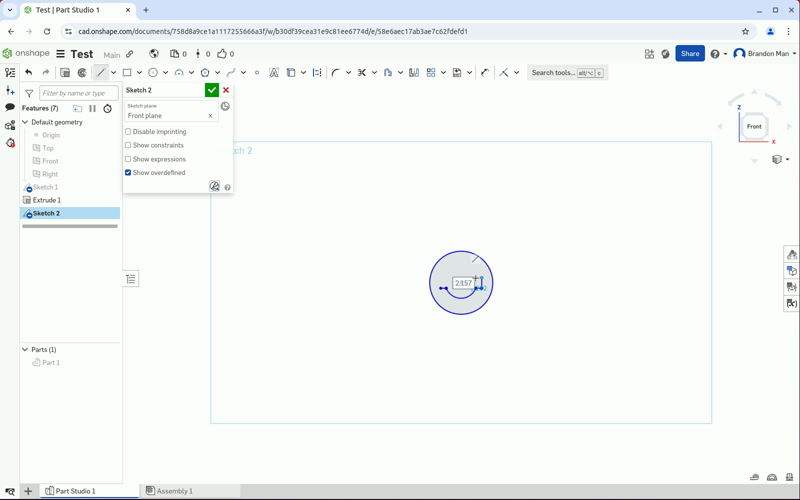
scroll(6)
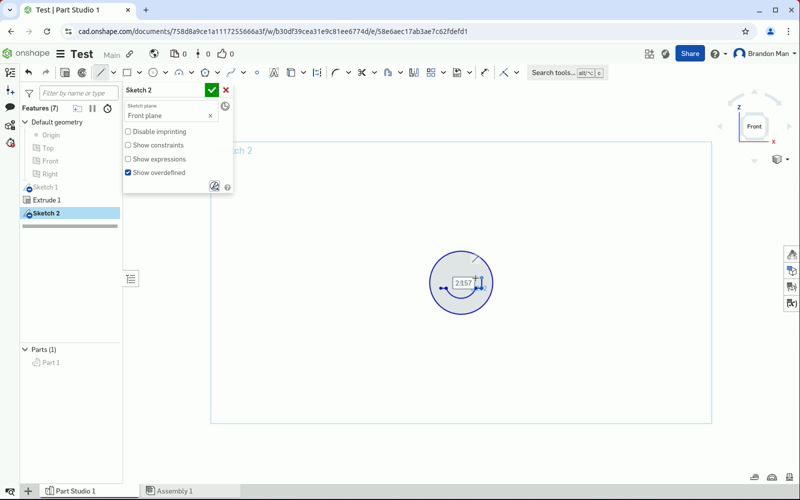
scroll(6)
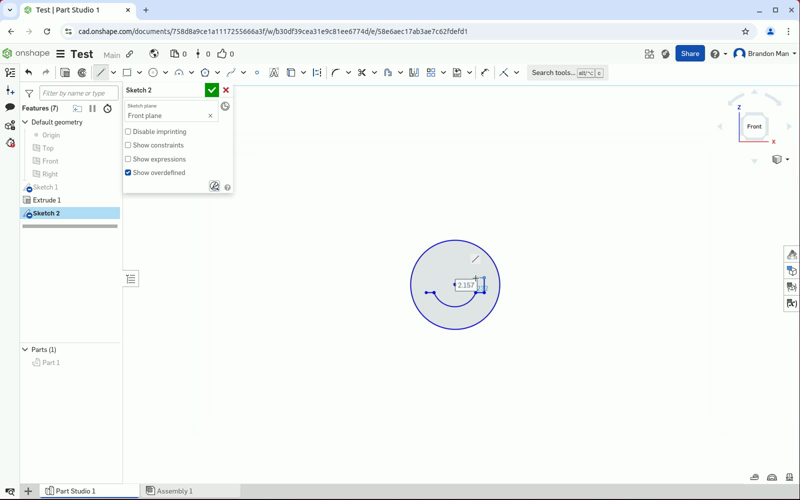
scroll(6)
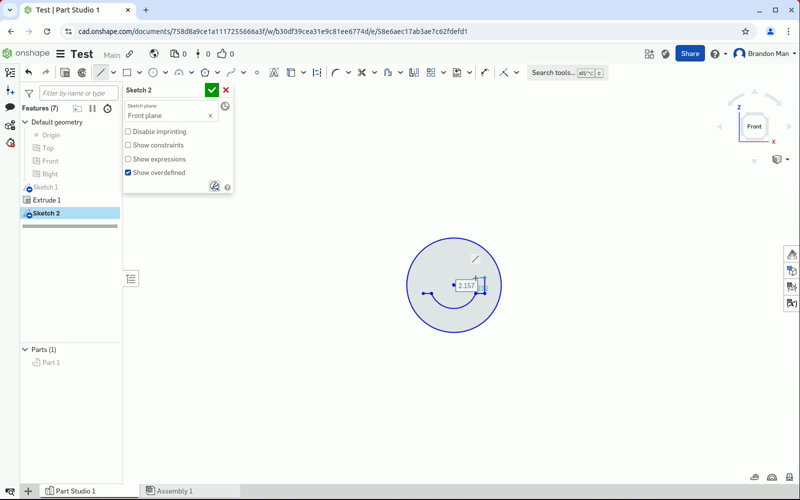
scroll(6)
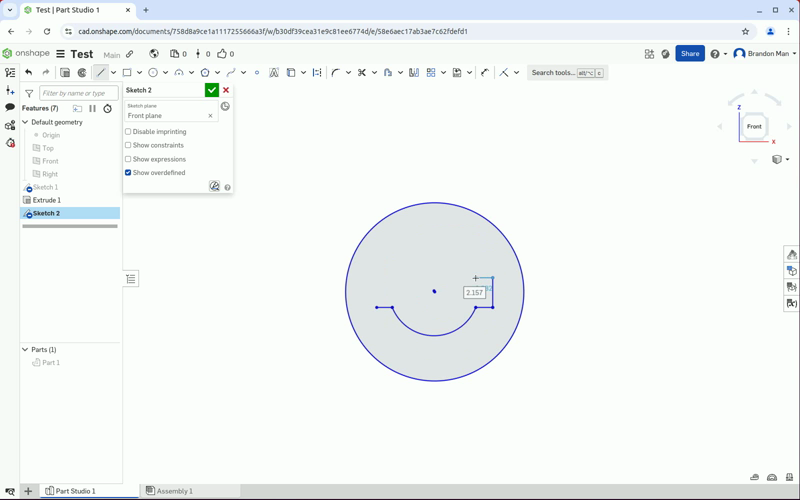
scroll(6)
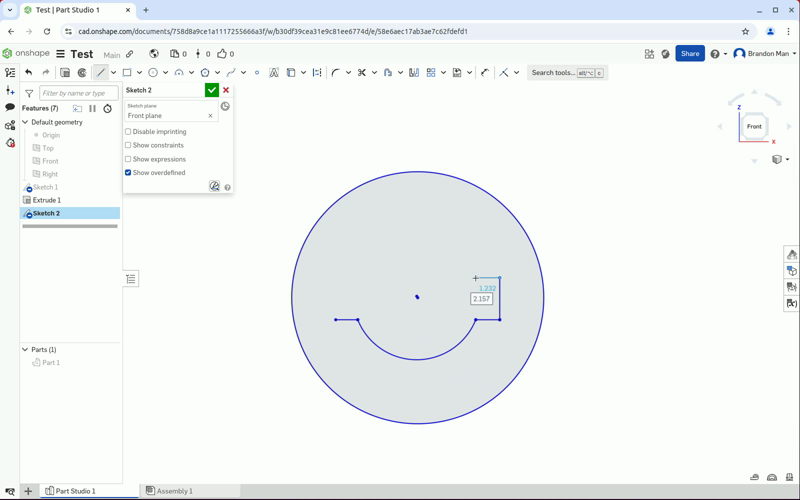
scroll(6)
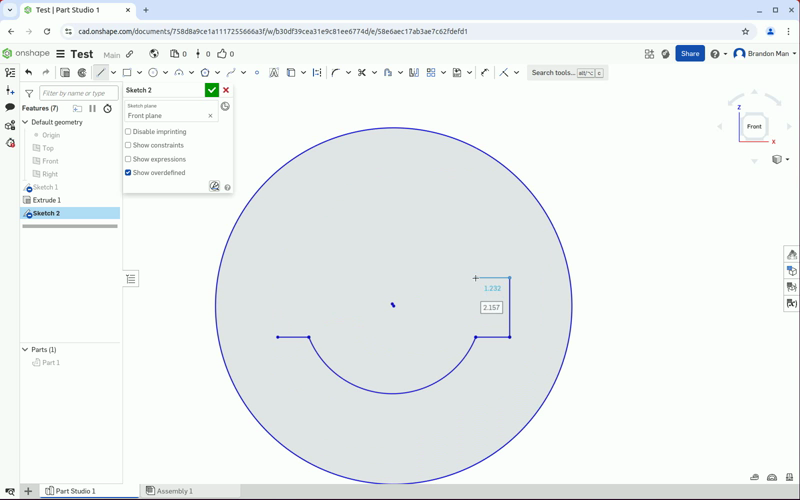
scroll(6)
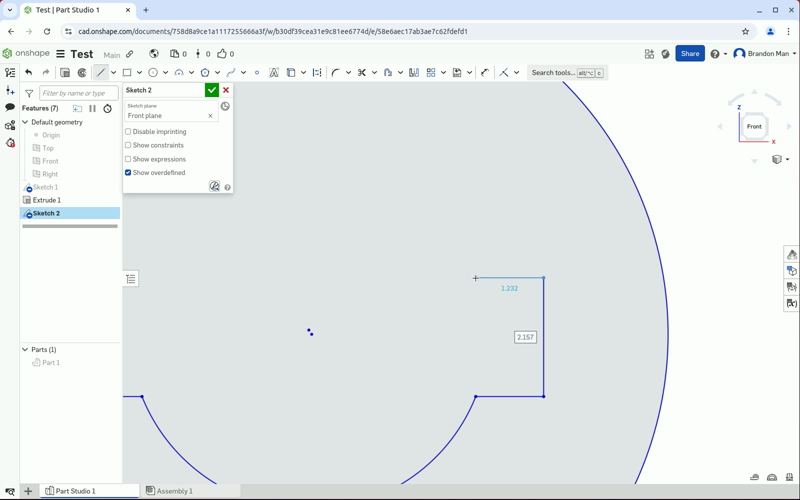
click(475, 277)
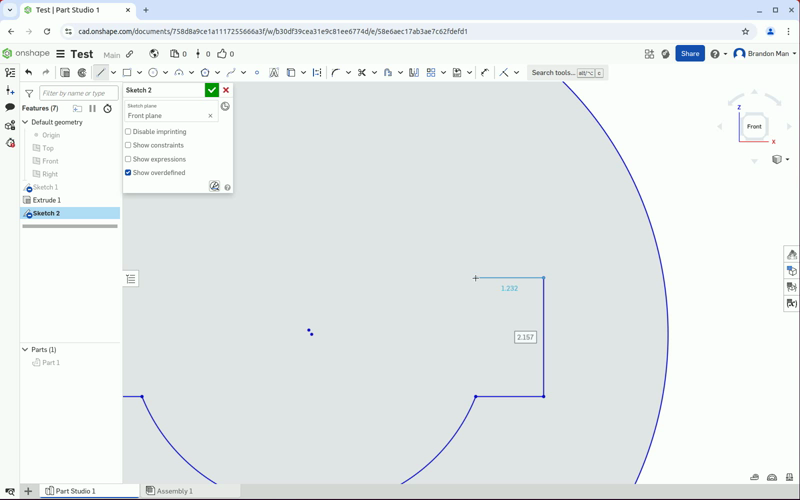
scroll(-6)
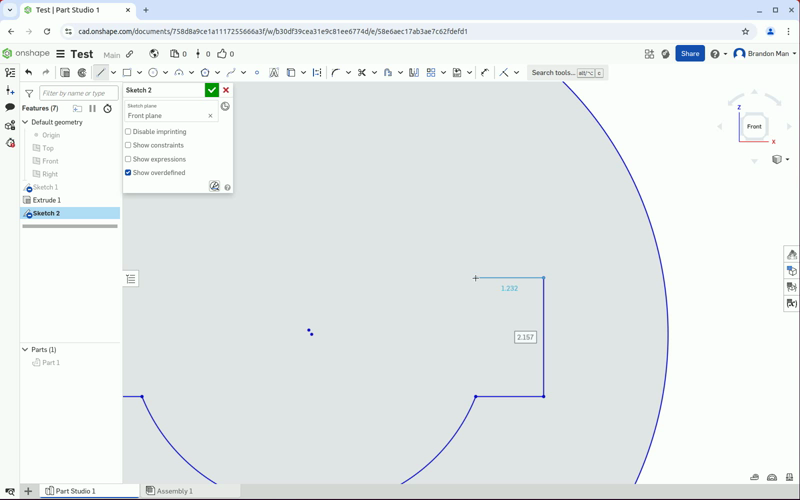
scroll(-6)
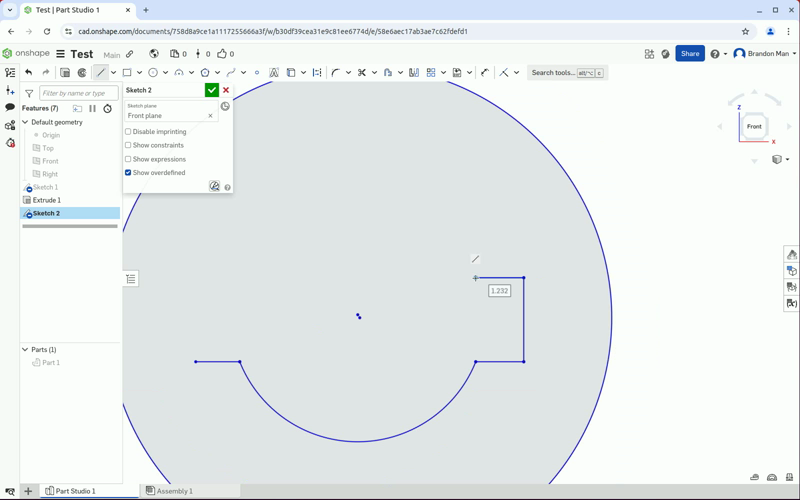
scroll(-6)
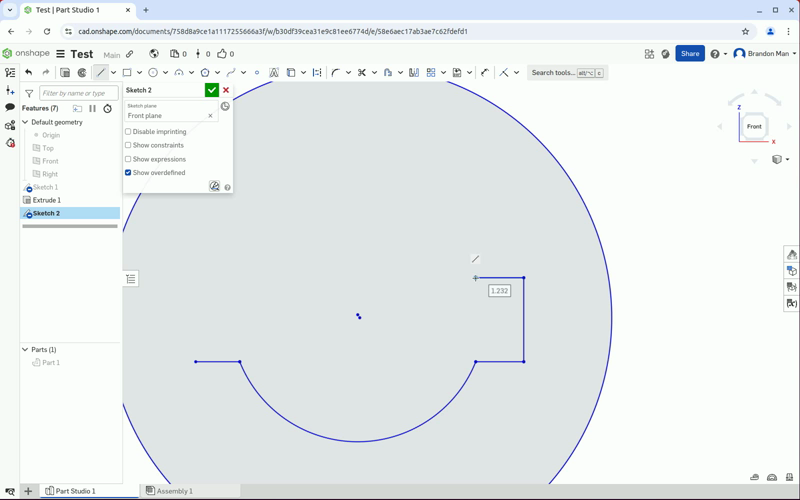
scroll(-6)
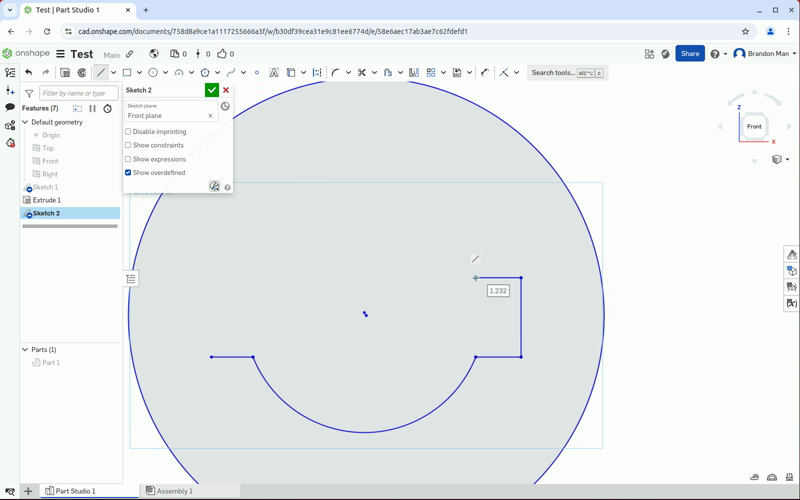
scroll(-6)
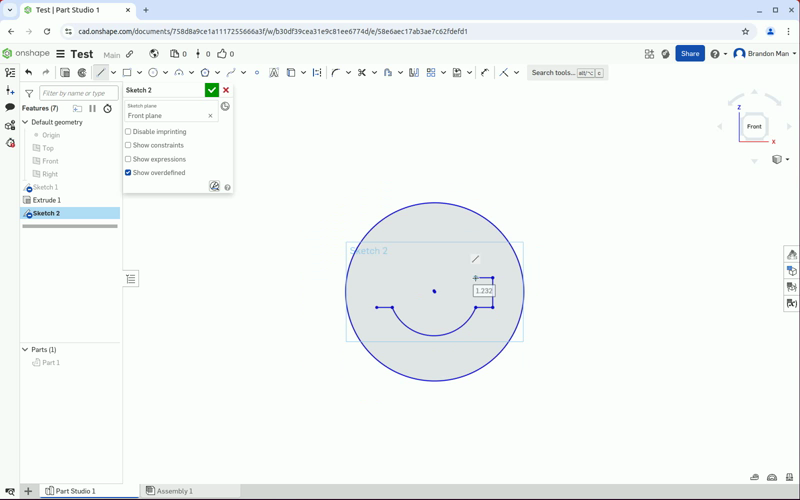
scroll(-6)
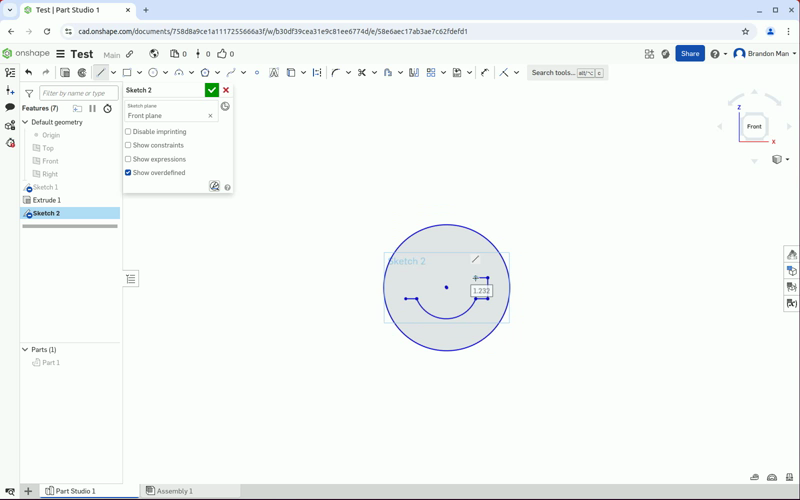
scroll(-6)
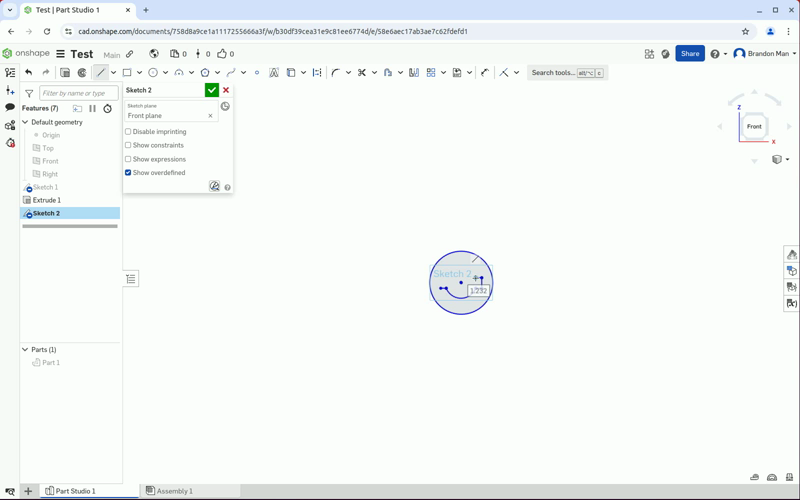
key_up(shift)
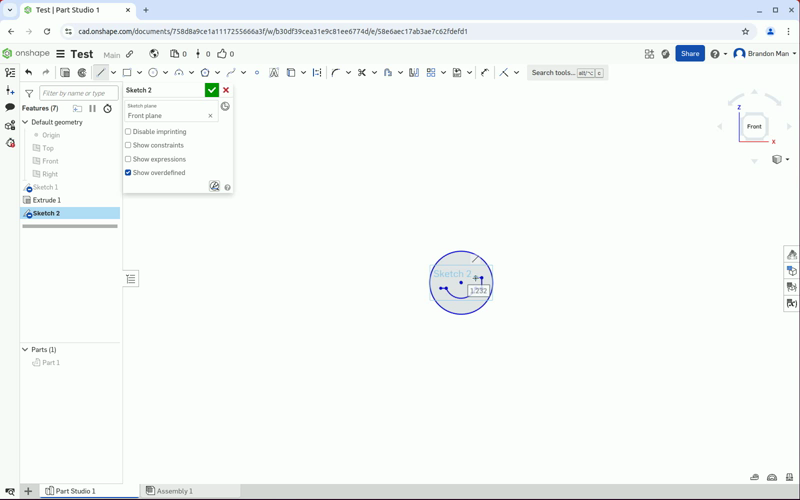
key(esc)
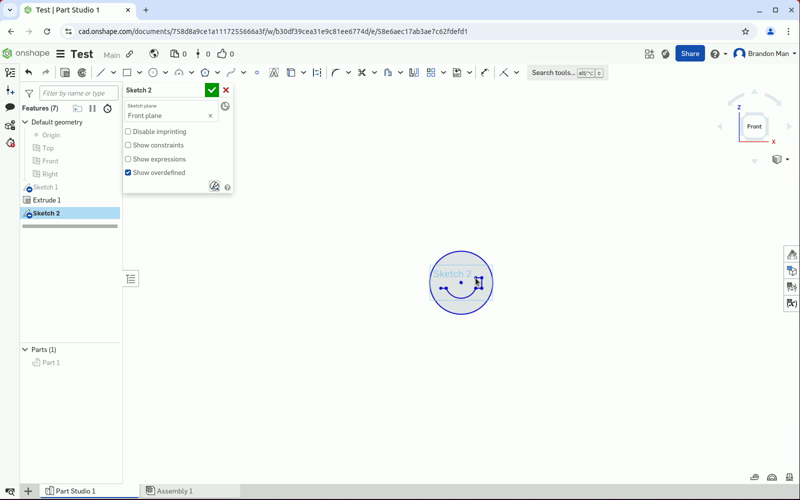
key(a)
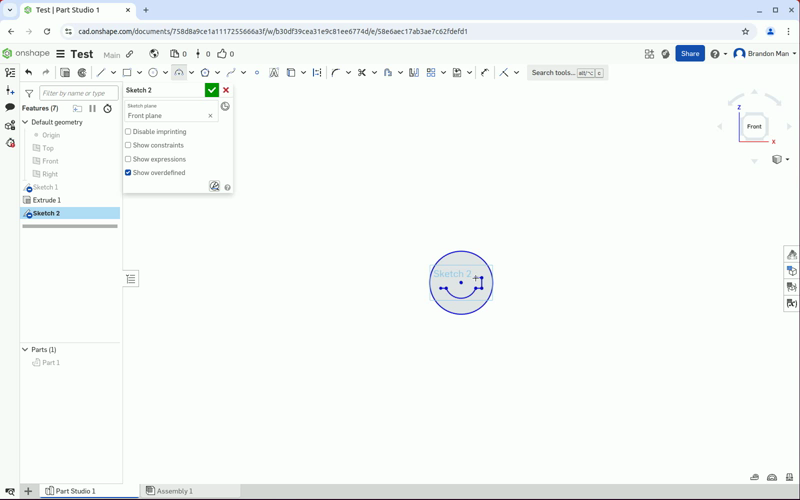
mouse_move(475, 277)
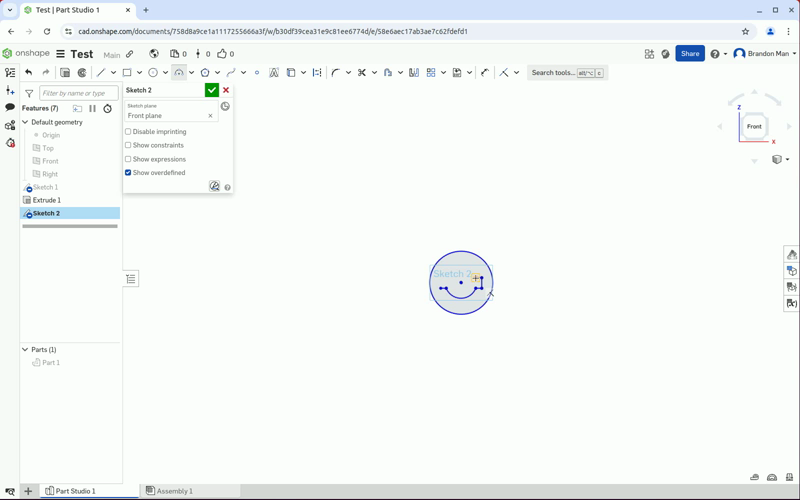
click(475, 277)
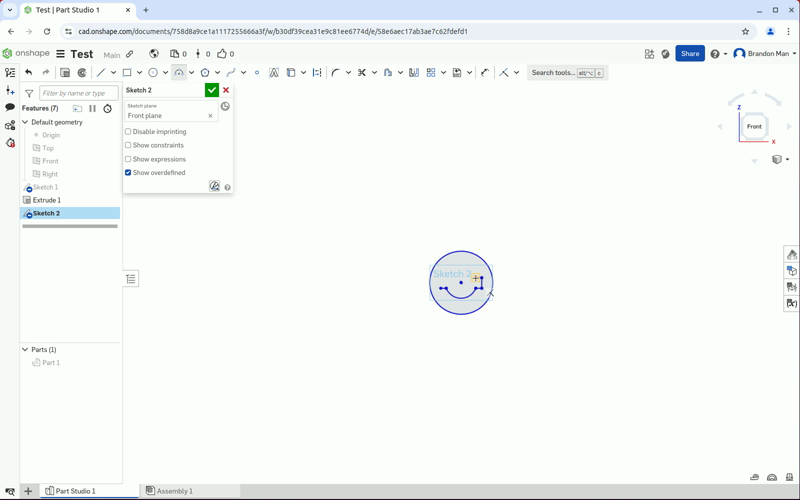
key_down(shift)
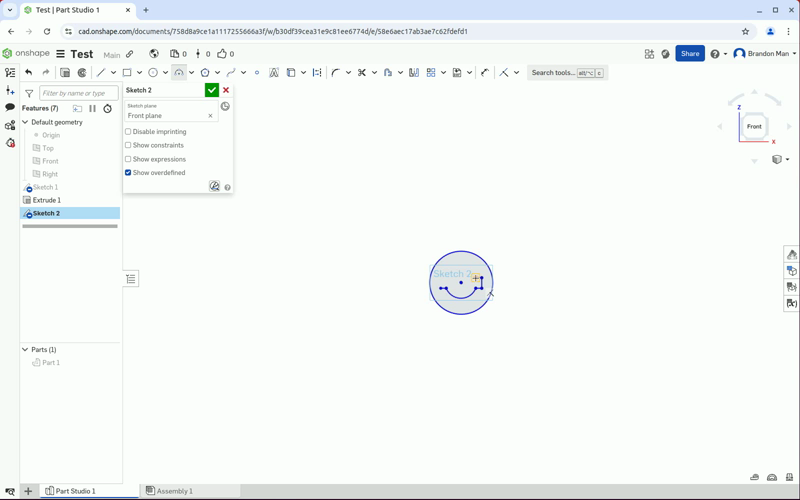
mouse_move(446, 277)
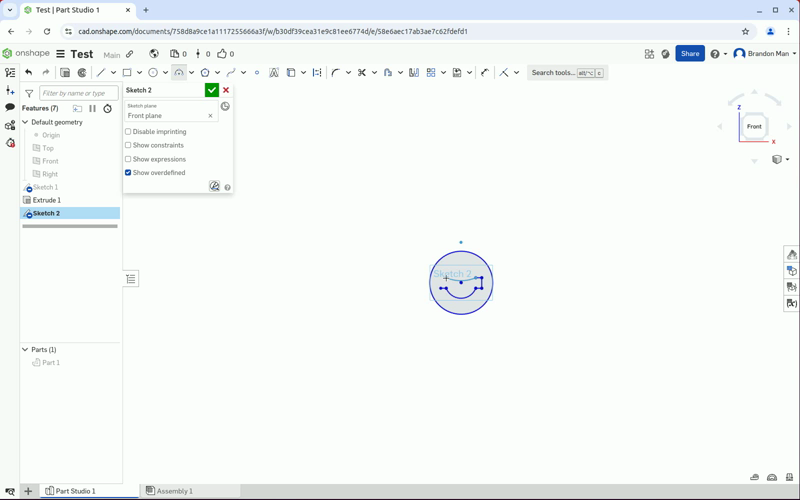
click(446, 277)
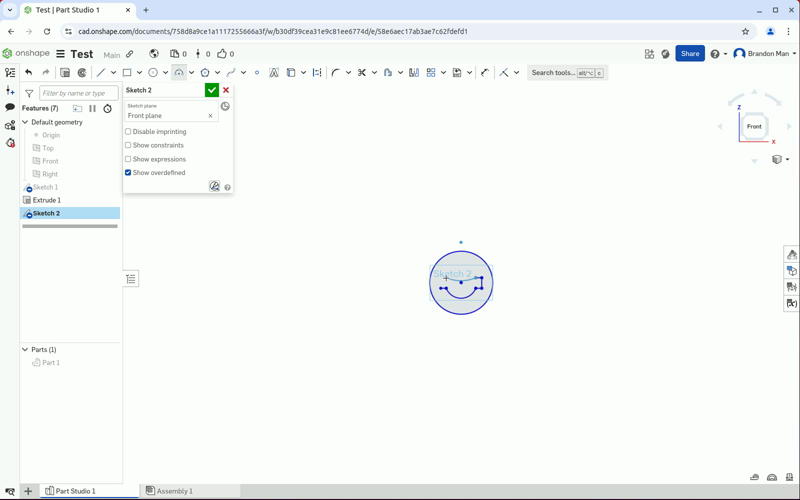
mouse_move(461, 267)
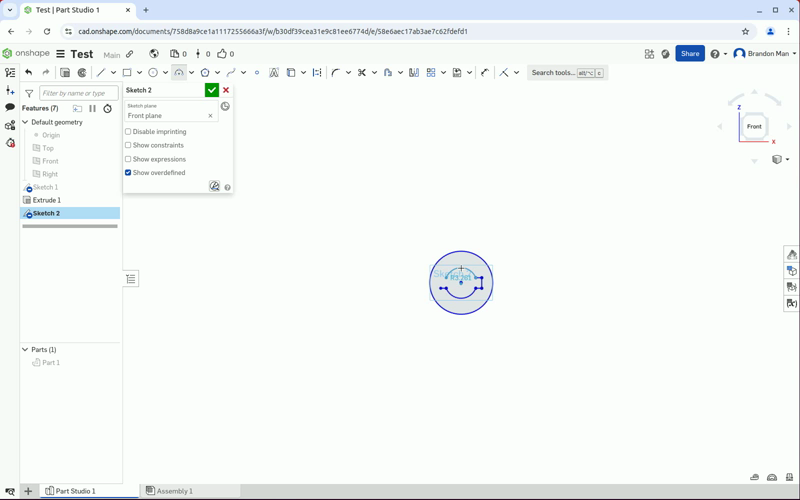
click(461, 267)
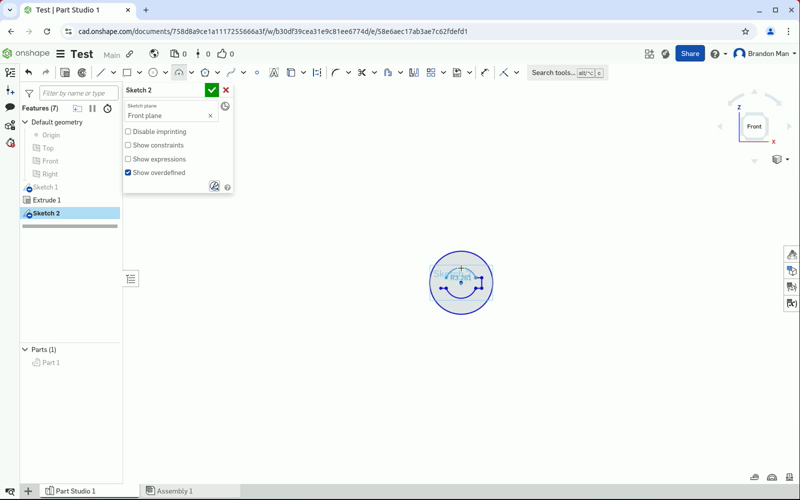
key_up(shift)
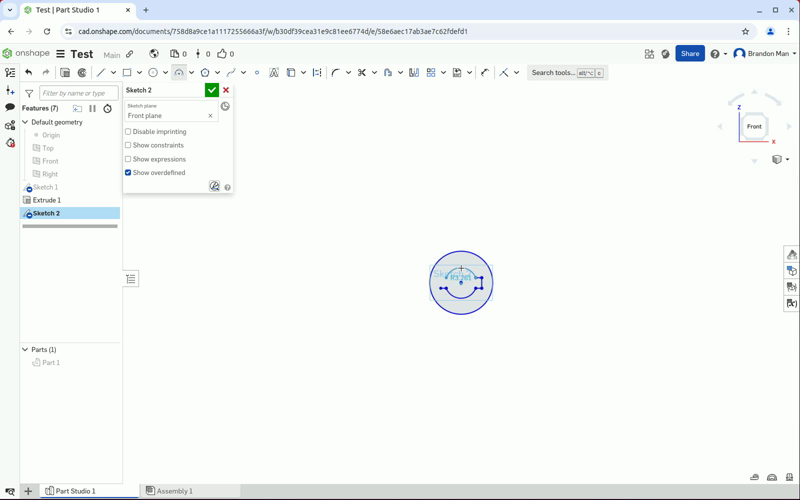
key(esc)
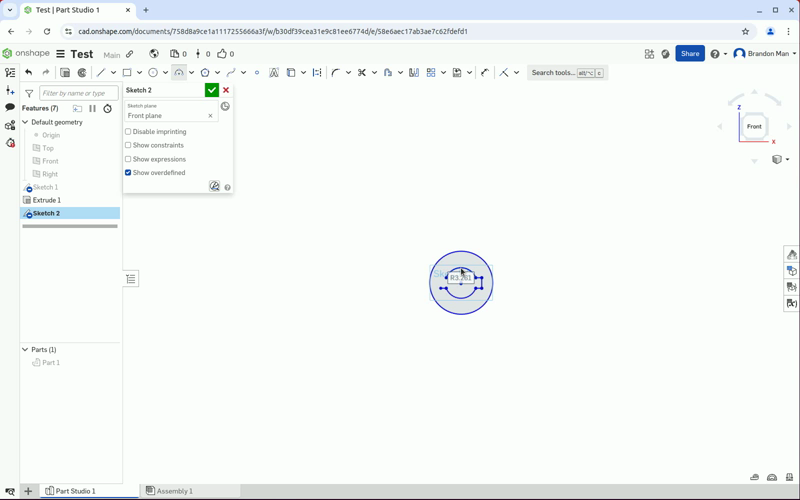
key(l)
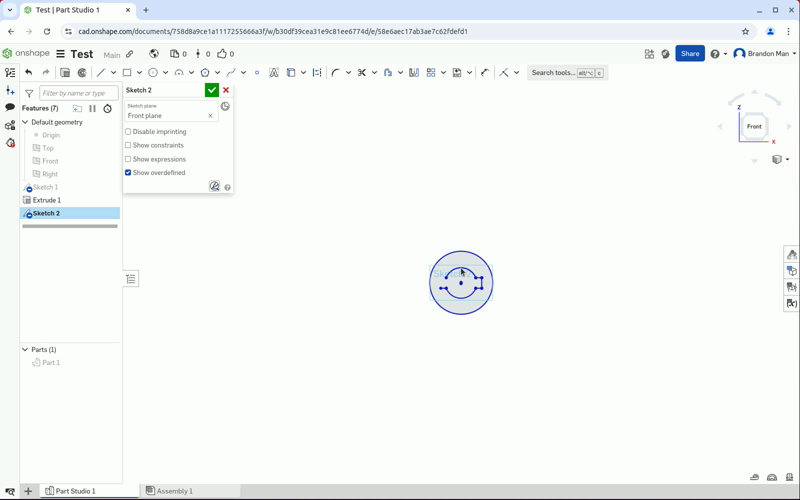
mouse_move(446, 277)
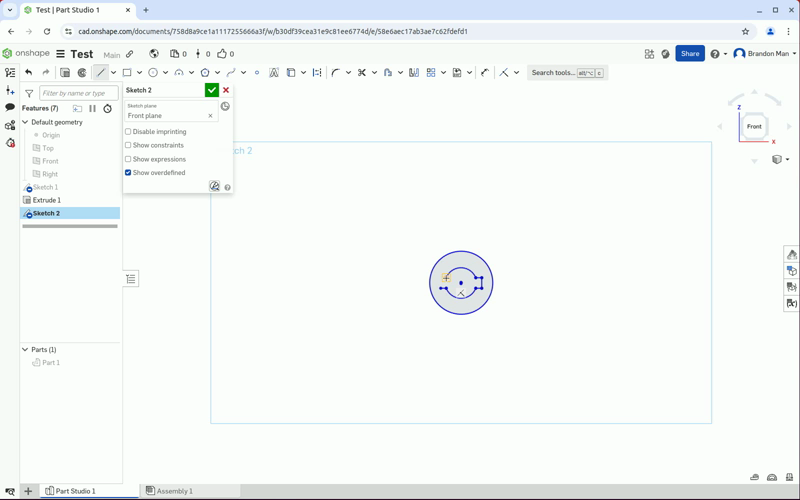
click(446, 277)
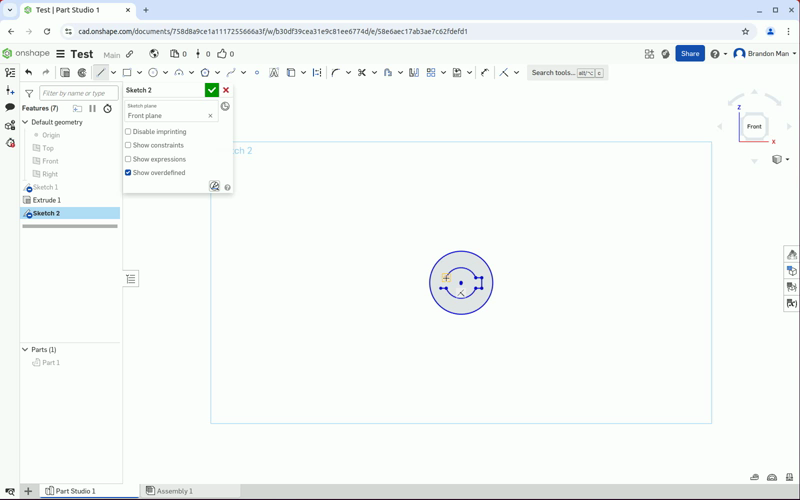
key_down(shift)
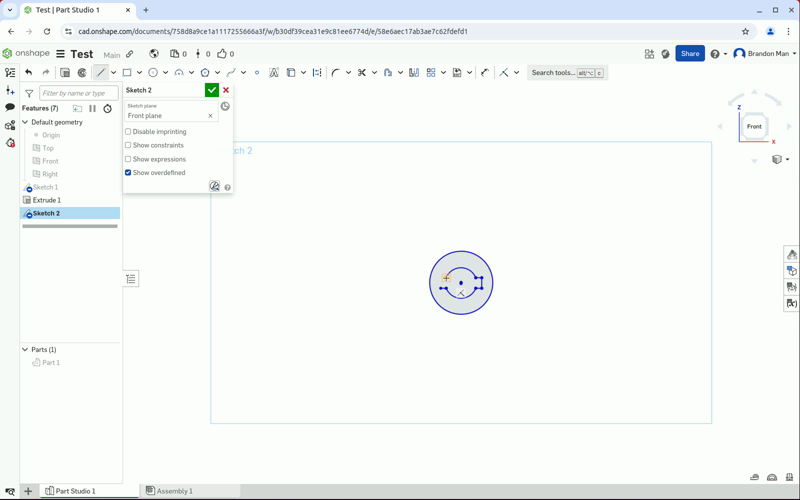
mouse_move(476, 277)
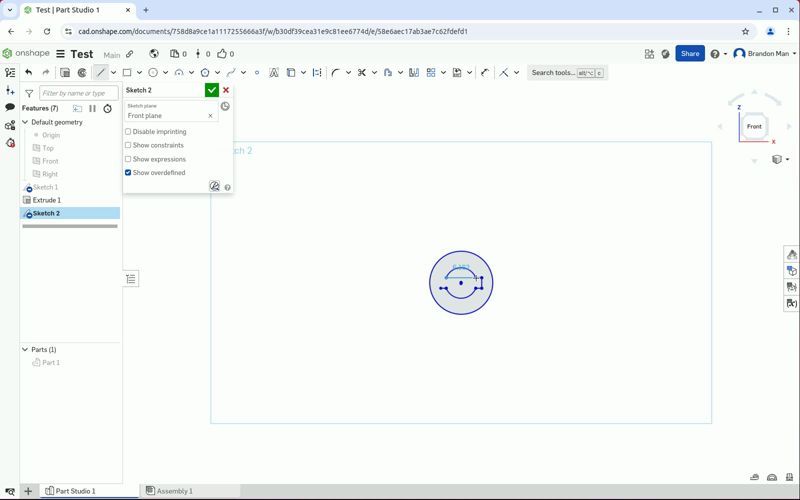
mouse_move(440, 277)
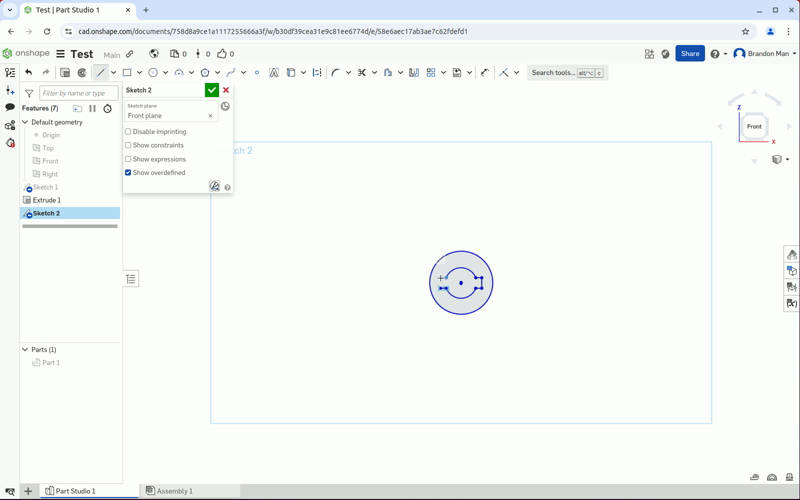
scroll(6)
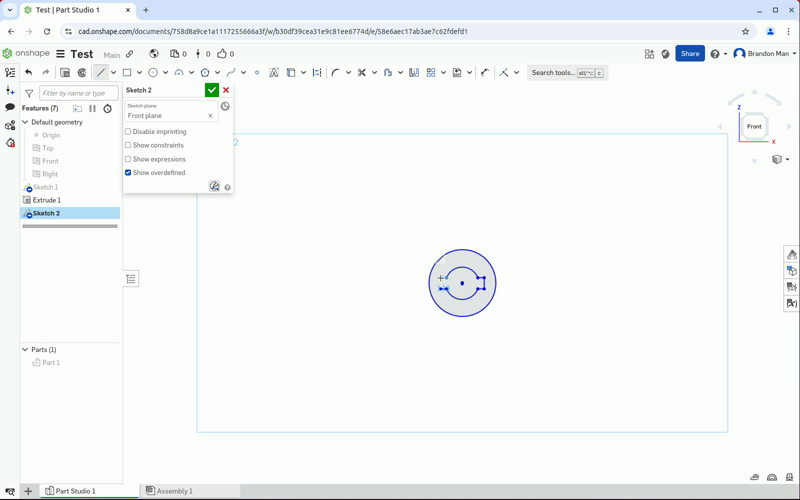
scroll(6)
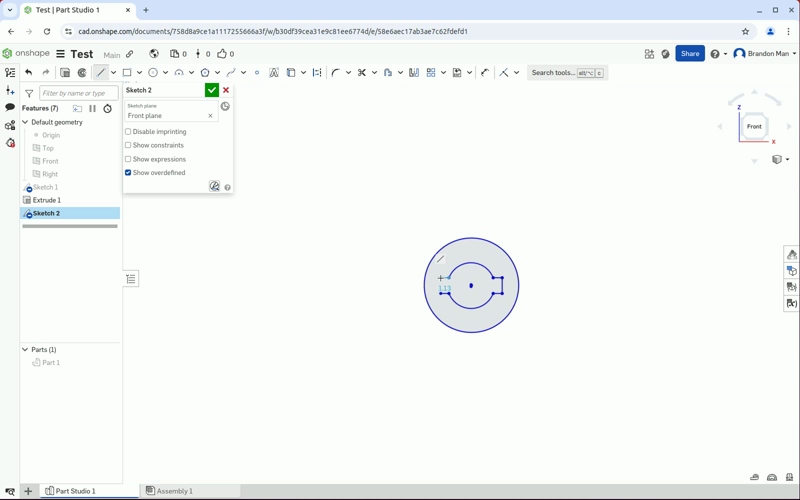
scroll(6)
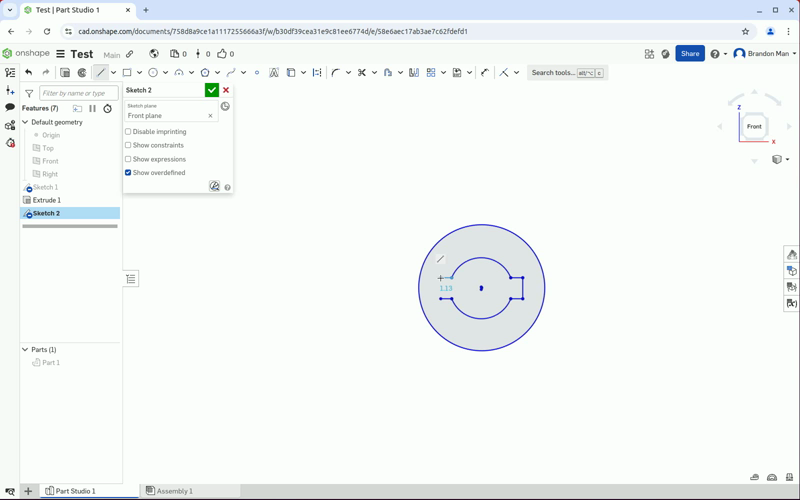
scroll(6)
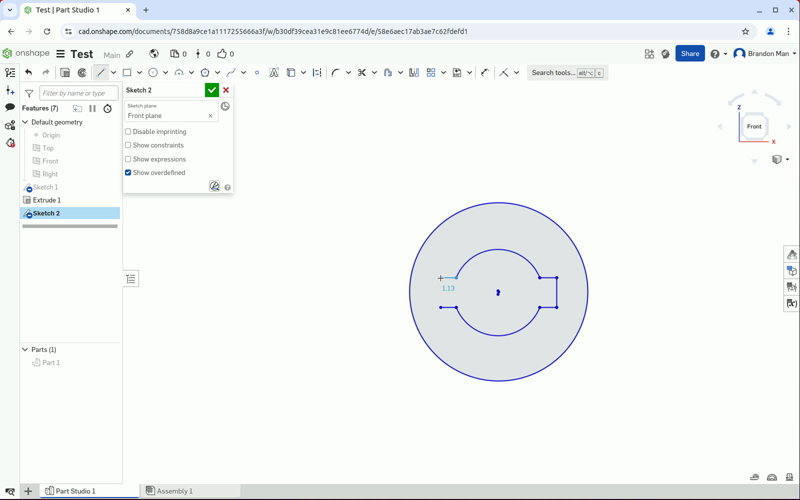
scroll(6)
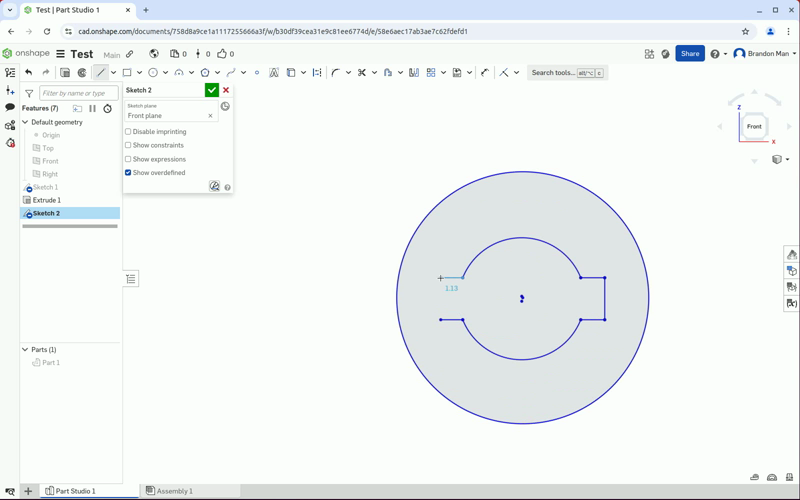
scroll(6)
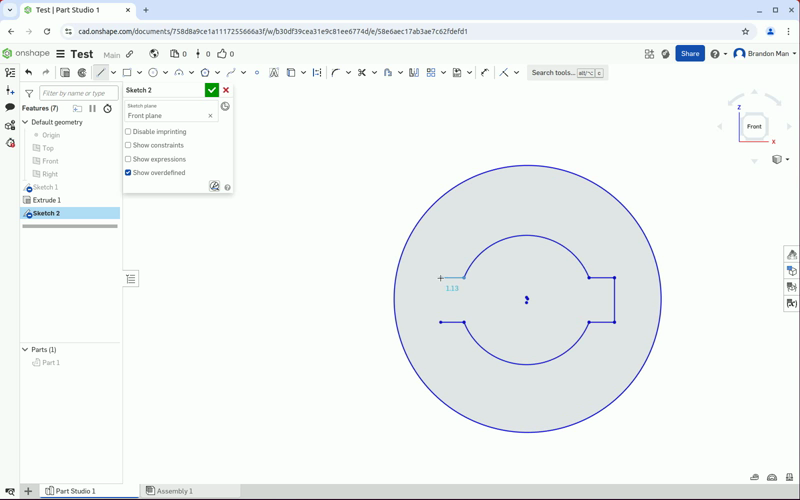
scroll(6)
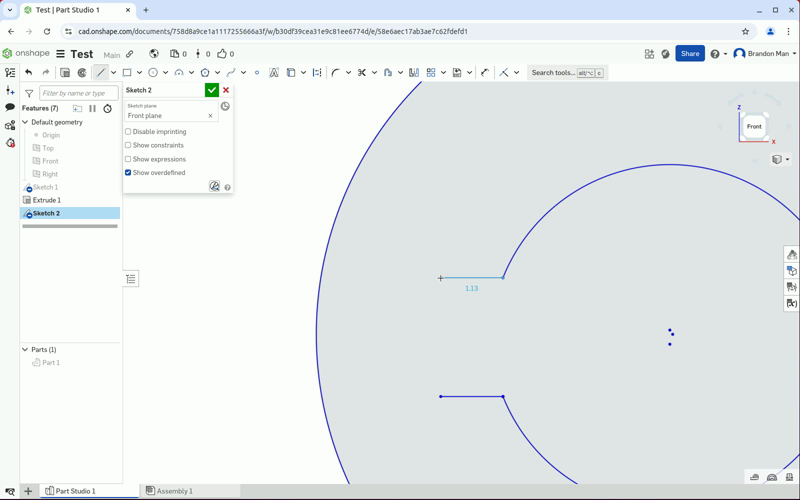
click(440, 277)
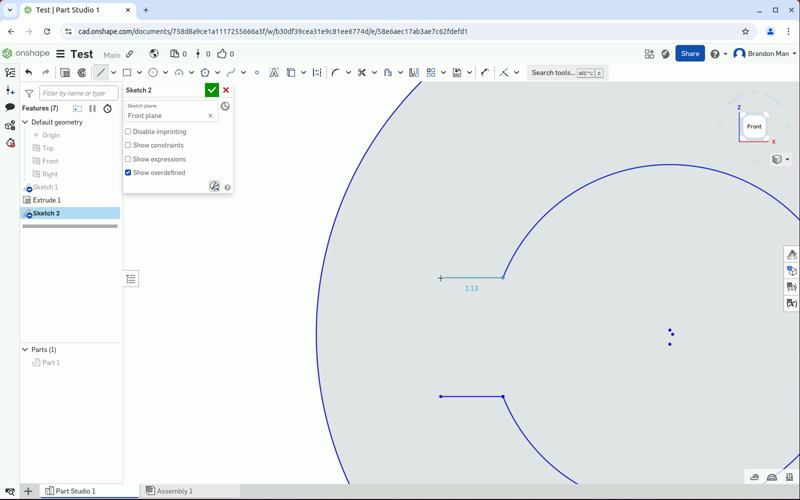
scroll(-6)
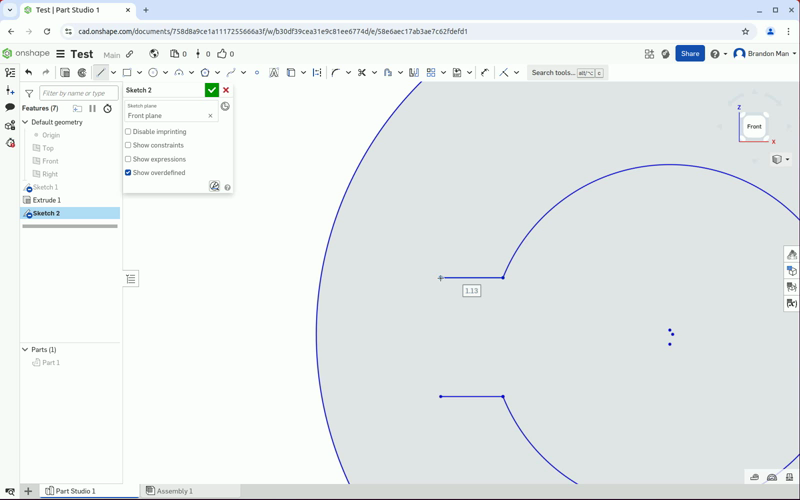
scroll(-6)
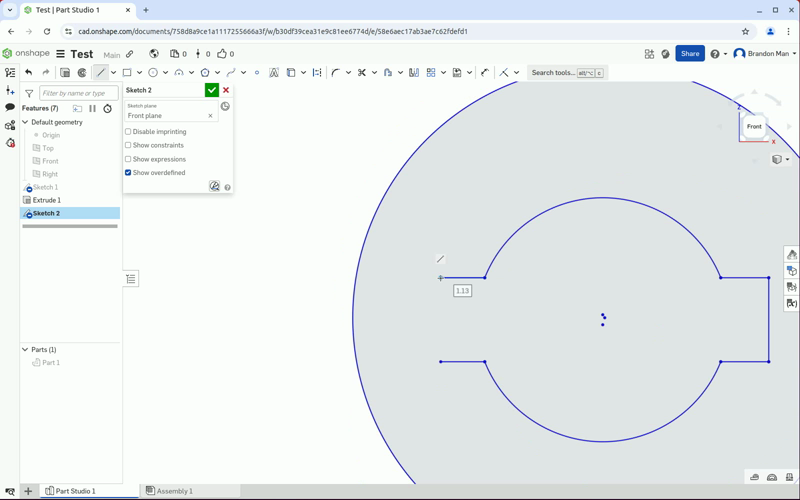
scroll(-6)
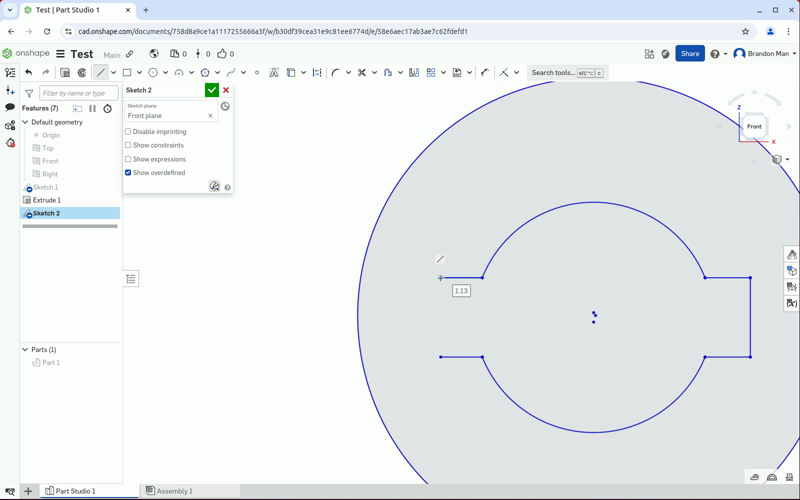
scroll(-6)
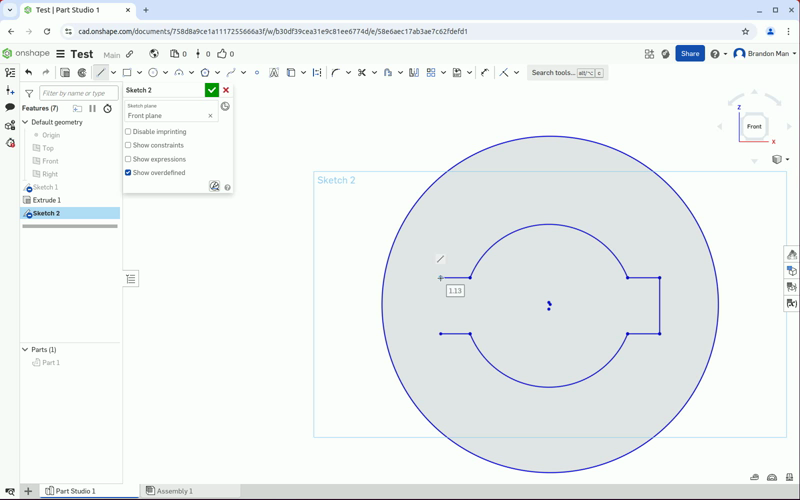
scroll(-6)
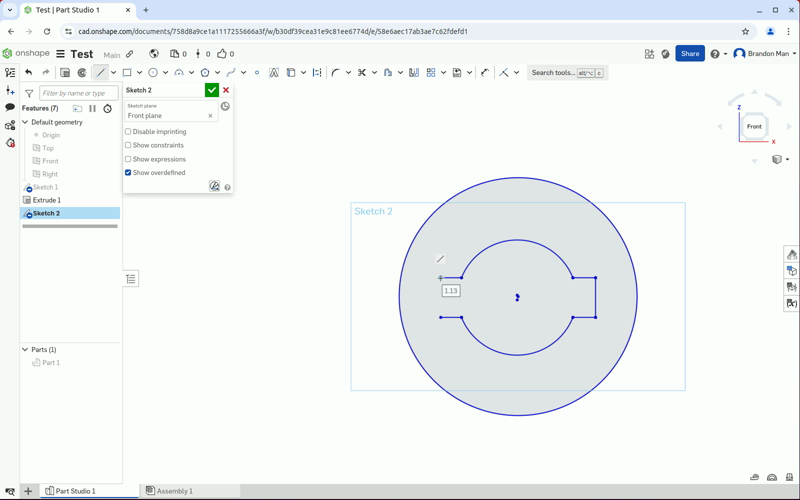
scroll(-6)
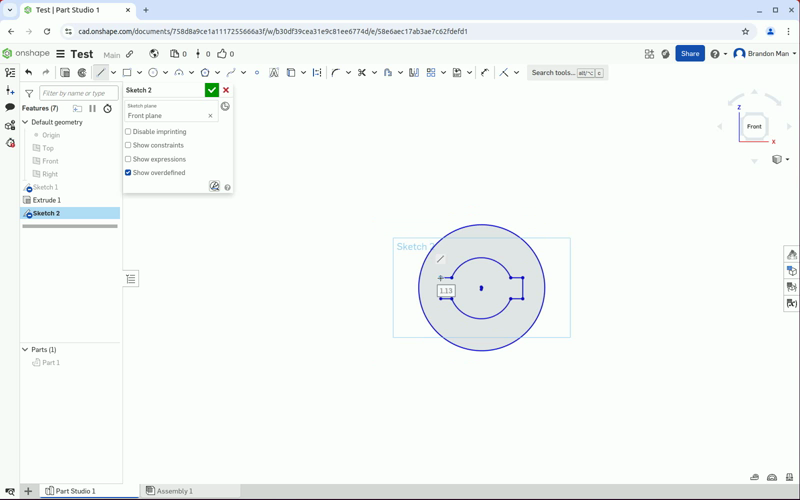
scroll(-6)
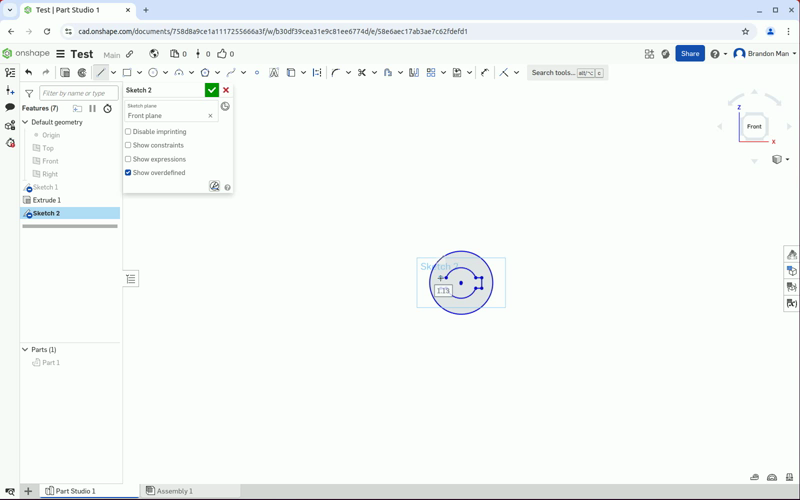
key_up(shift)
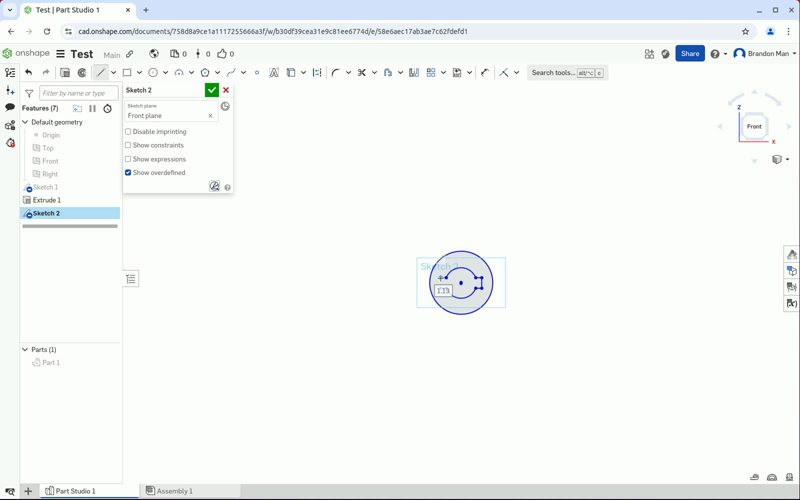
mouse_move(470, 277)
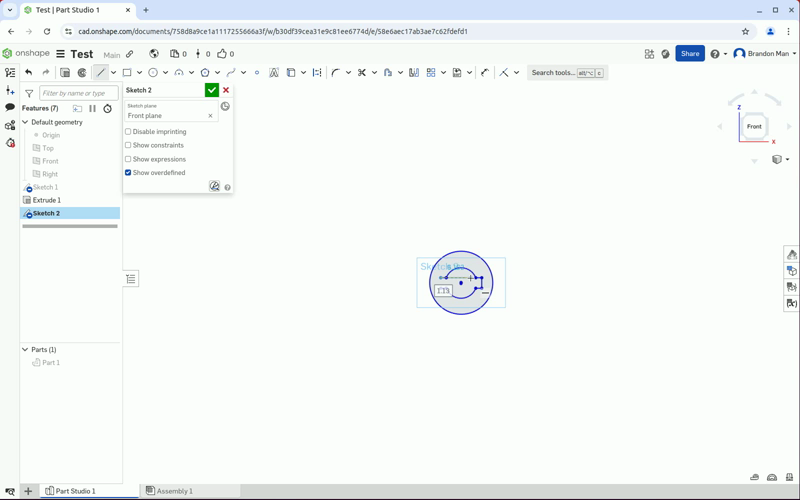
key_down(shift)
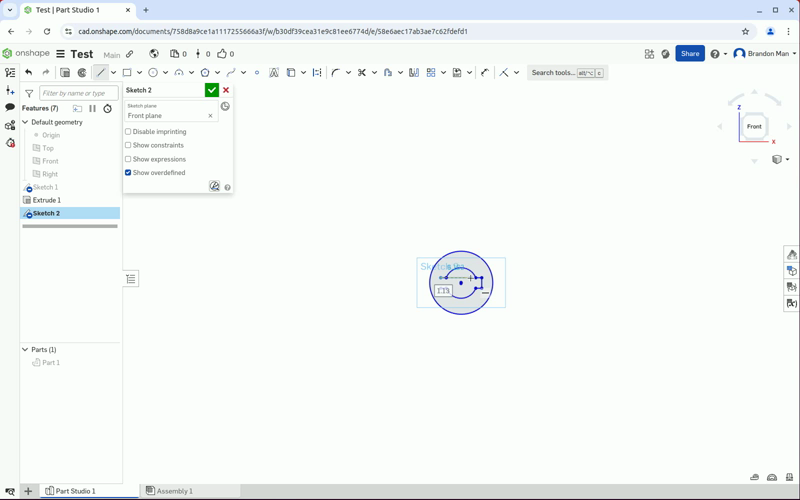
mouse_move(440, 288)
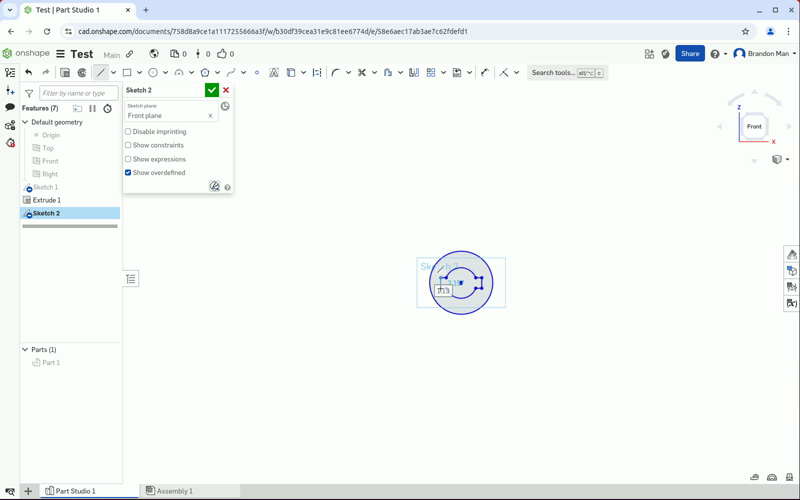
key_up(shift)
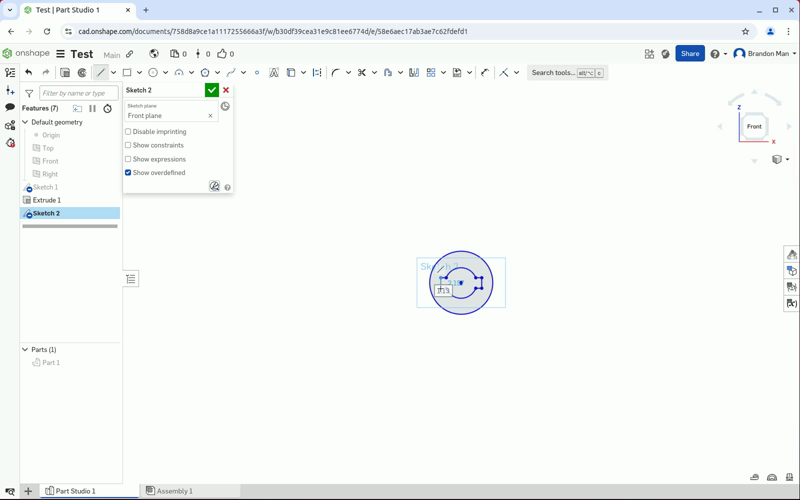
click(440, 288)
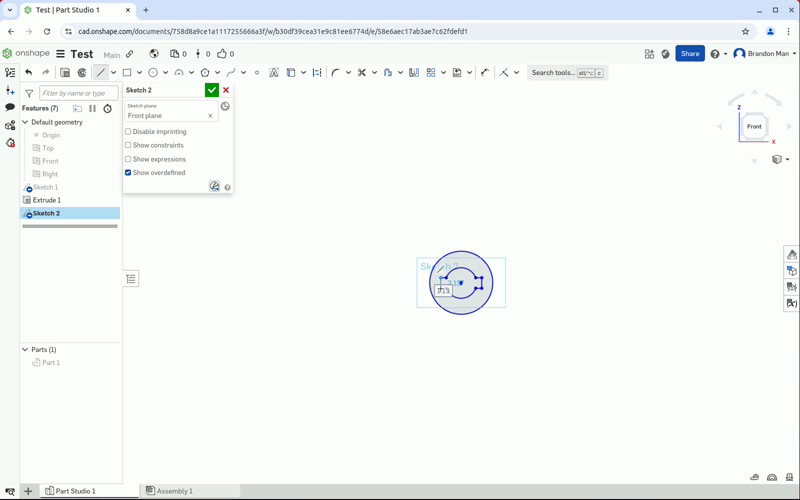
key(esc)
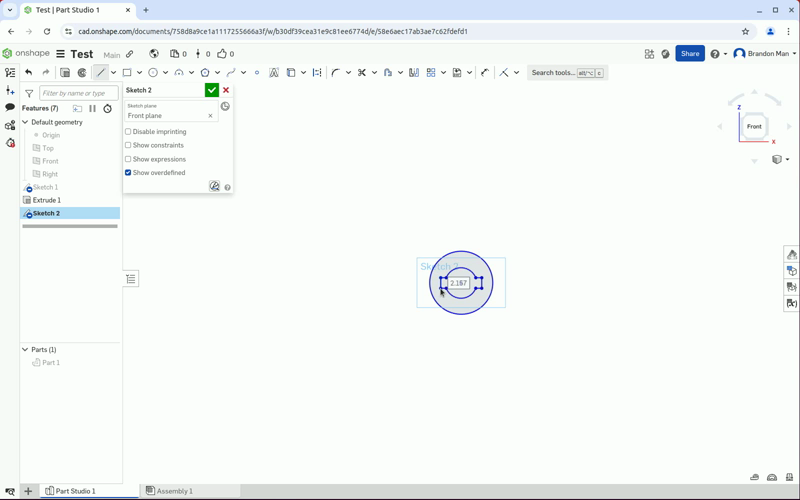
mouse_move(455, 261)
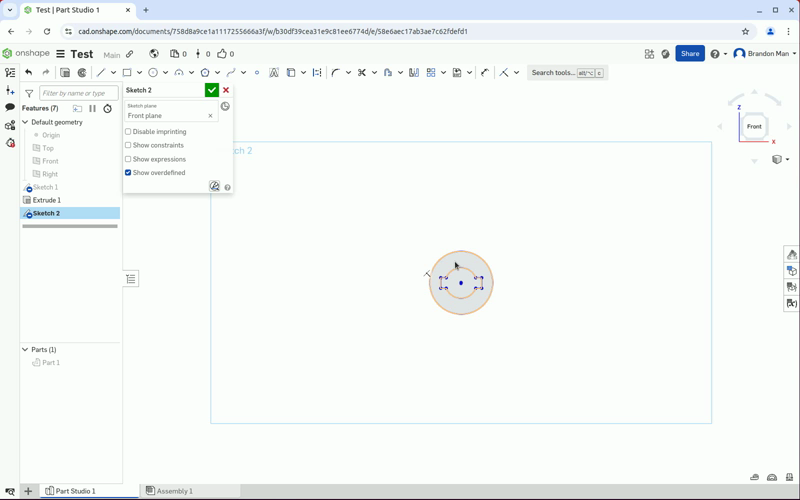
click(455, 261)
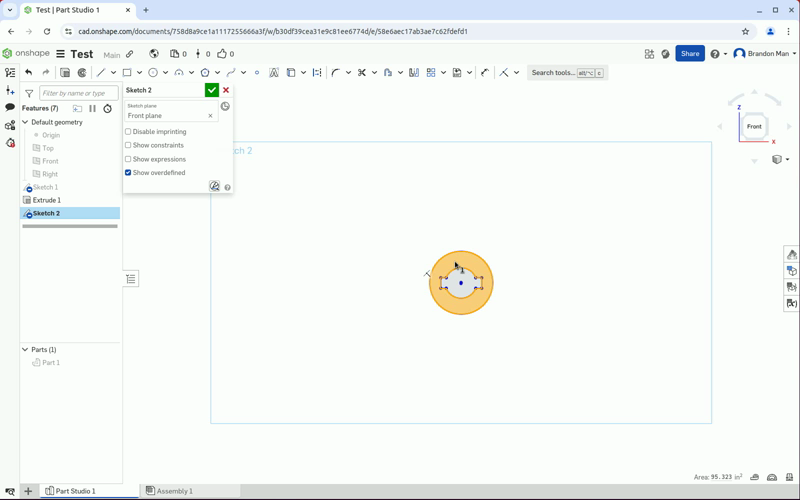
mouse_move(73, 352)
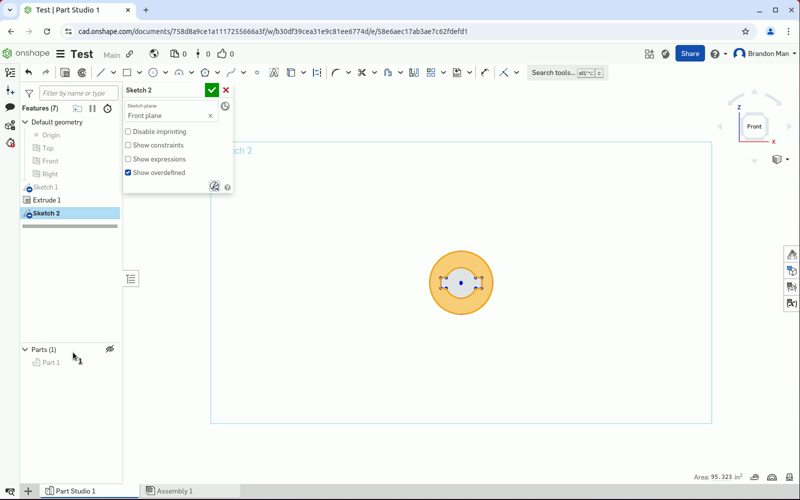
key(shift+y)
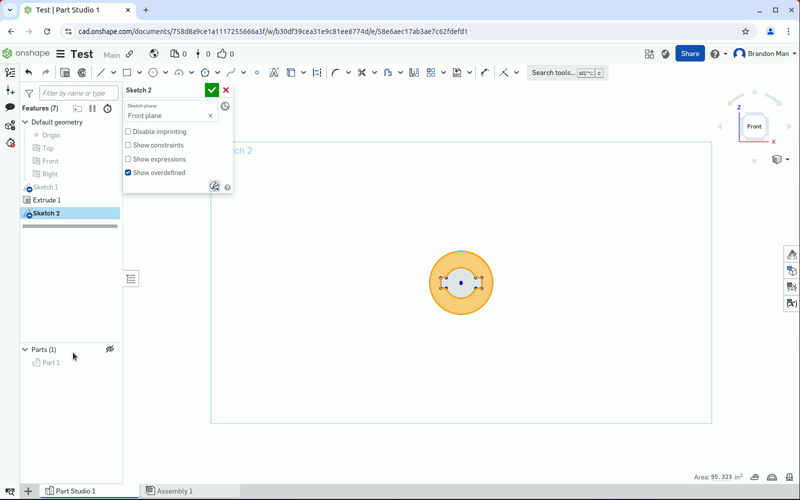
key(shift+e)
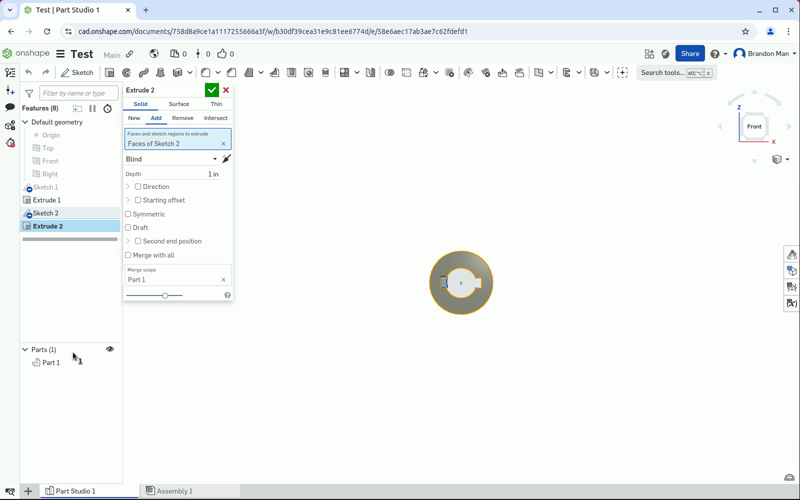
mouse_move(143, 106)
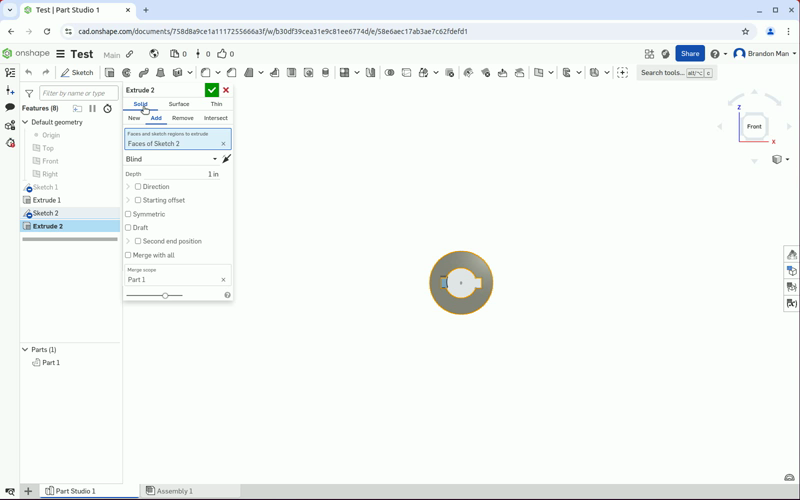
click(143, 106)
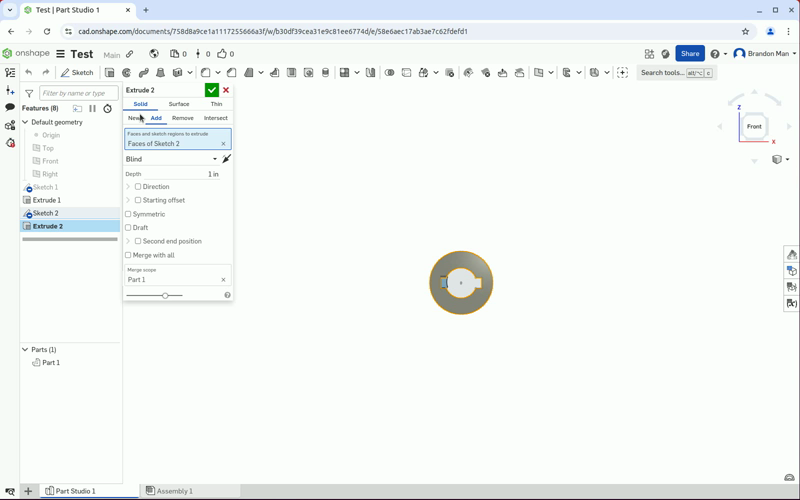
mouse_move(137, 120)
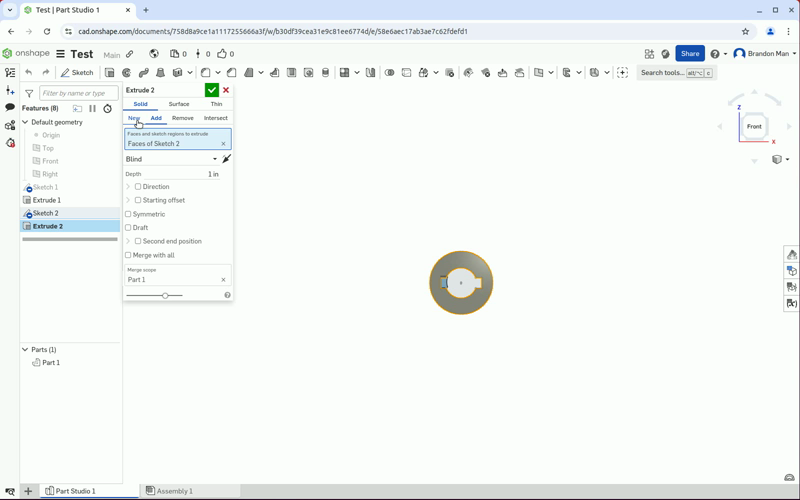
click(137, 120)
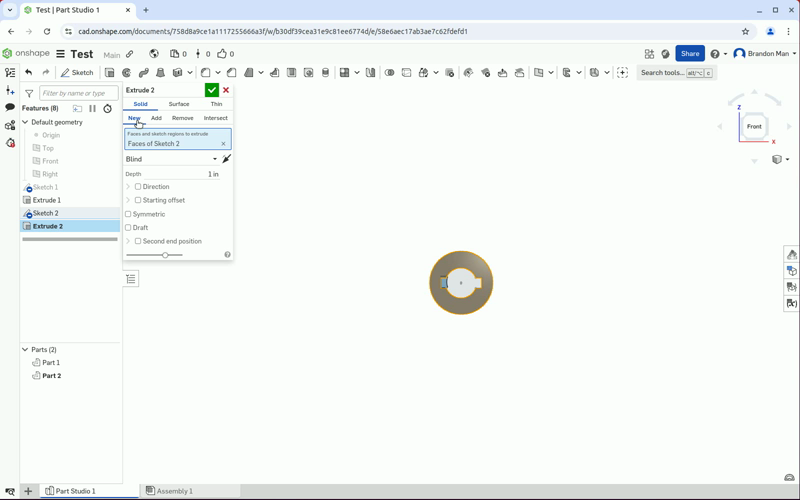
key(tab, 4)
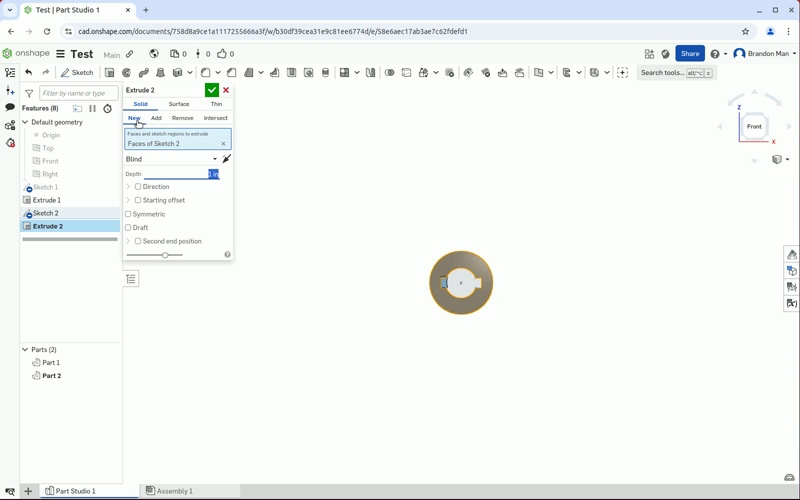
text(5.536)
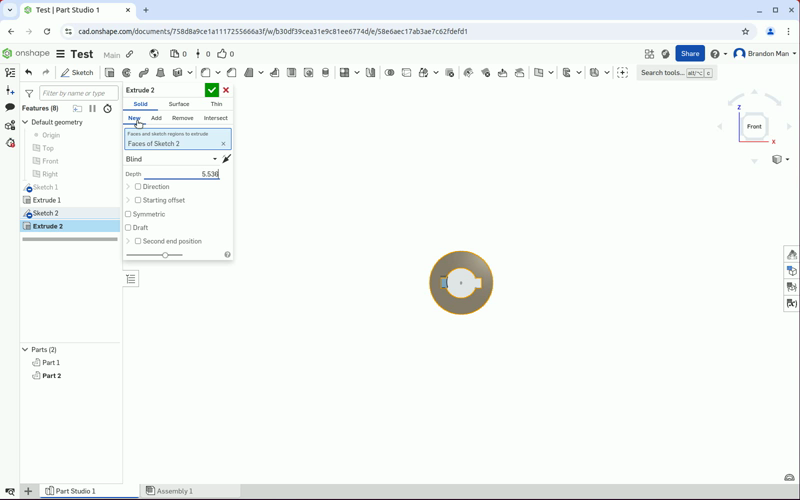
key(enter)
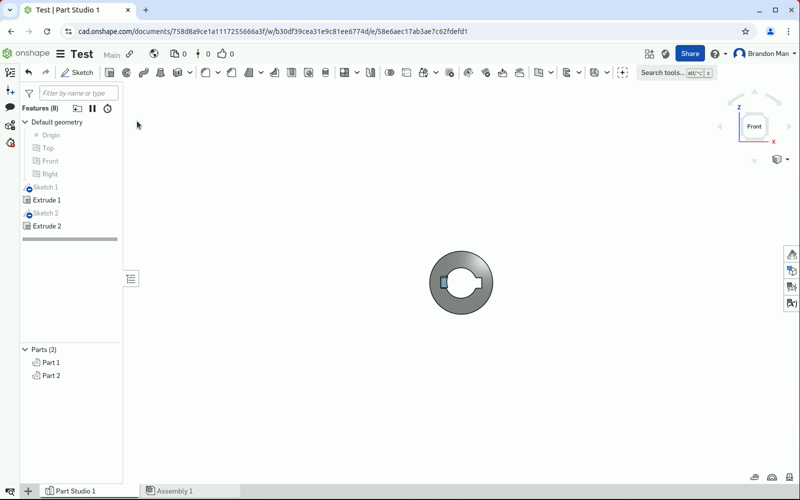
key(shift+h)
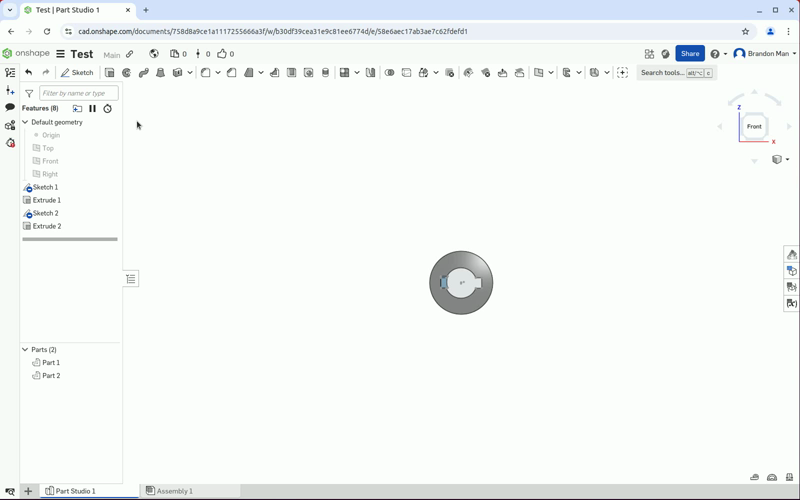
key(shift+h)
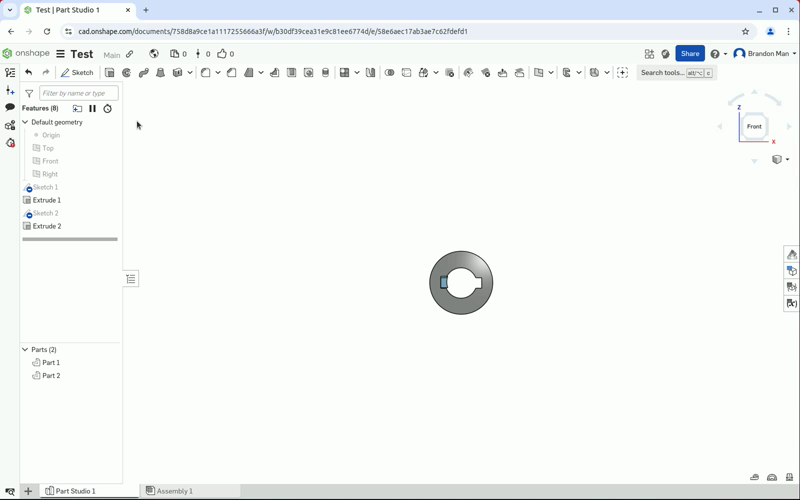
mouse_move(73, 189)
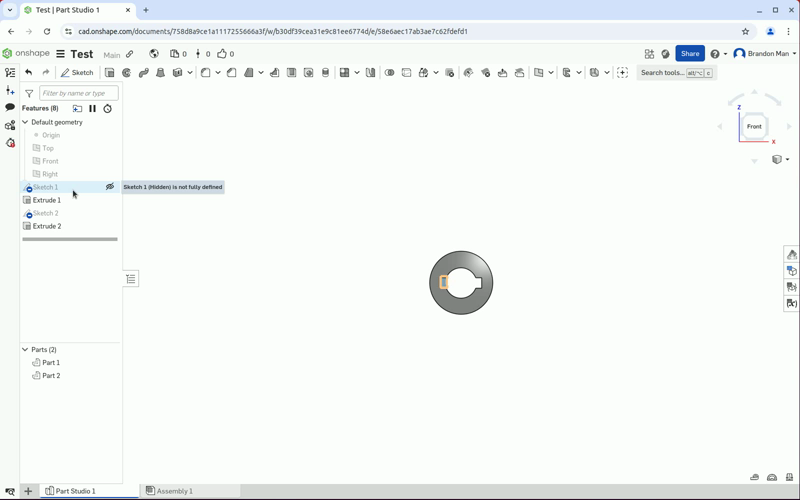
click(73, 189)
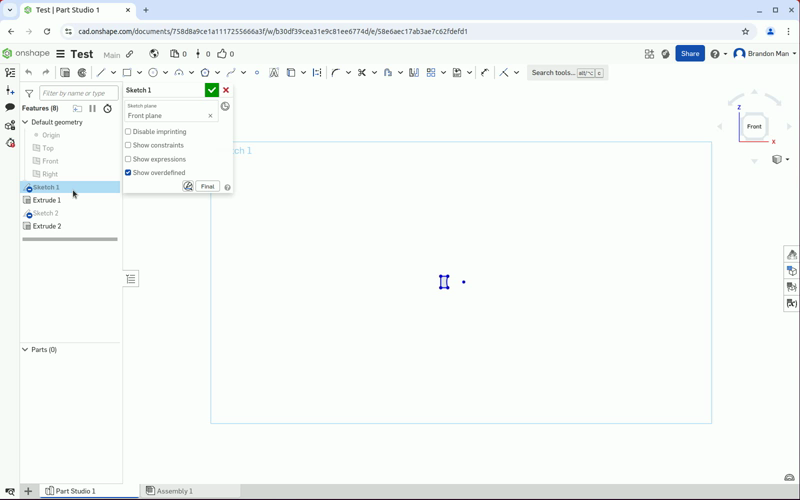
mouse_move(229, 92)
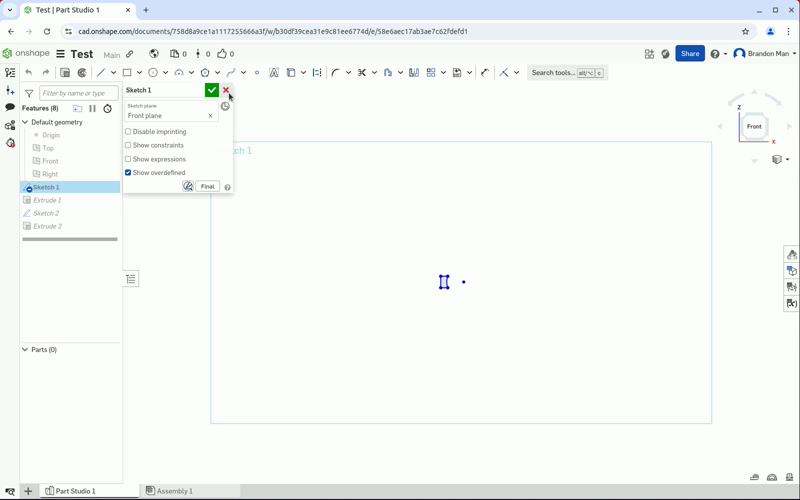
click(229, 92)
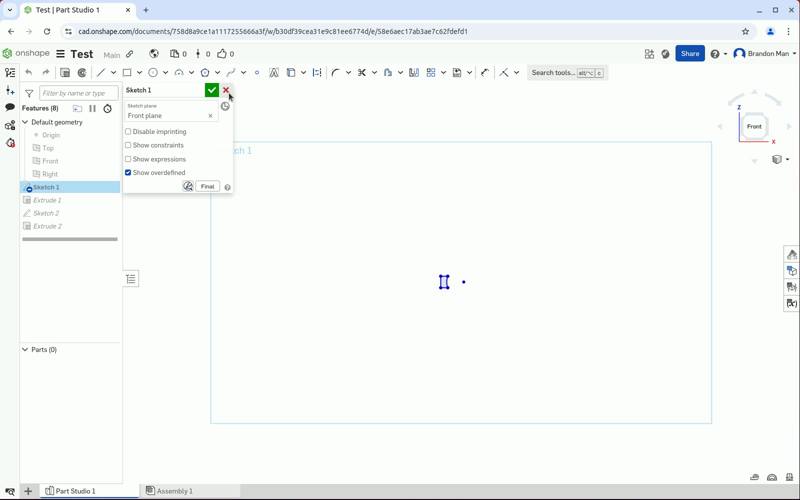
key(shift+s)
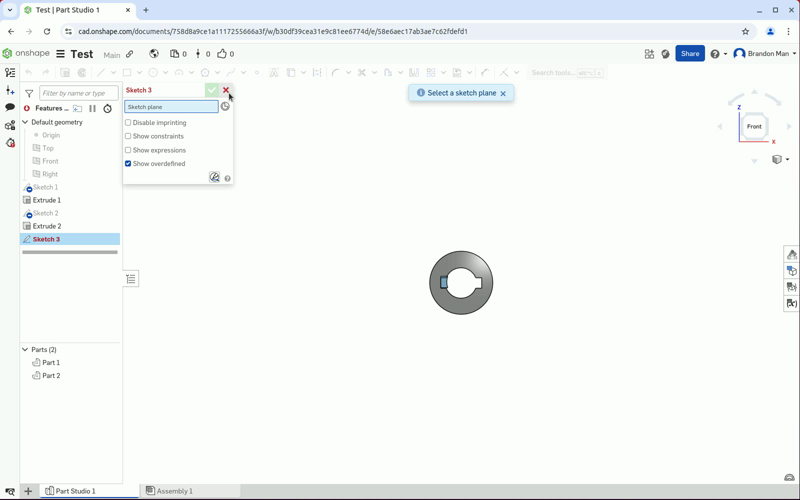
mouse_move(73, 163)
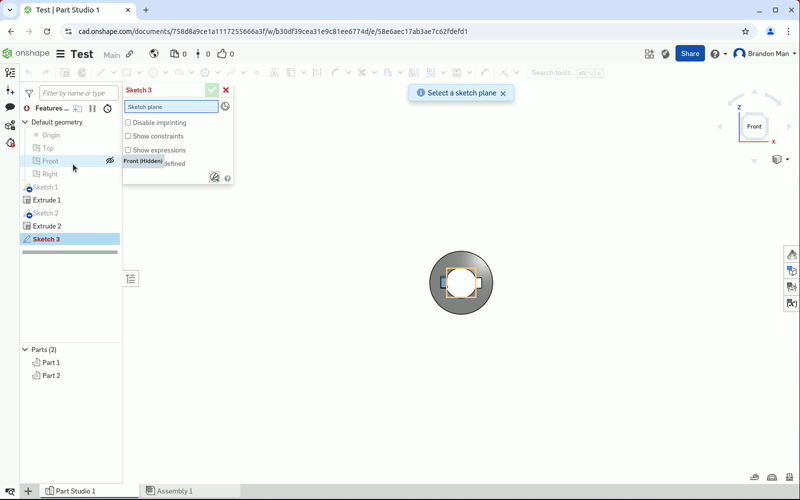
click(73, 163)
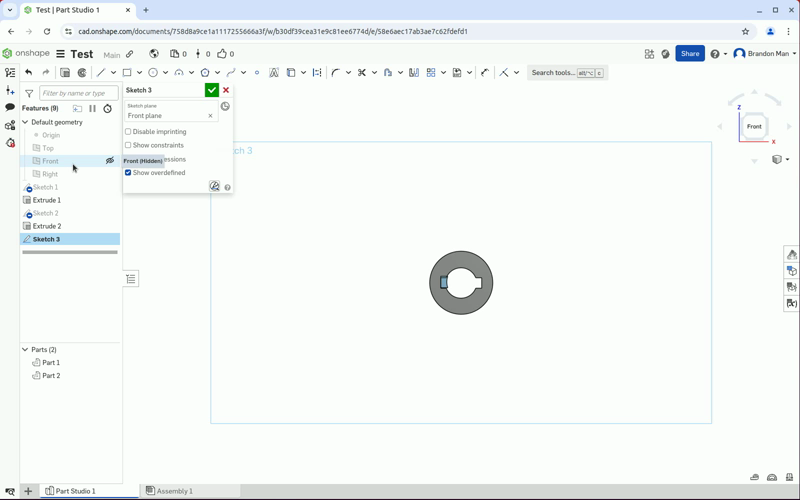
mouse_move(73, 352)
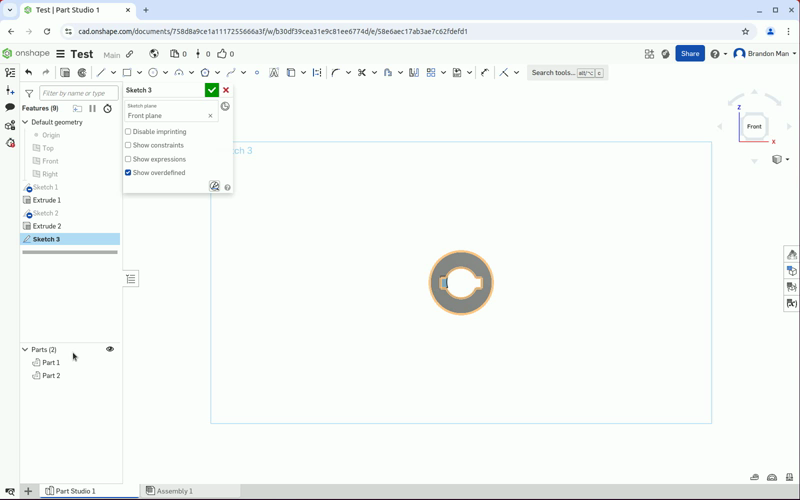
key(y)
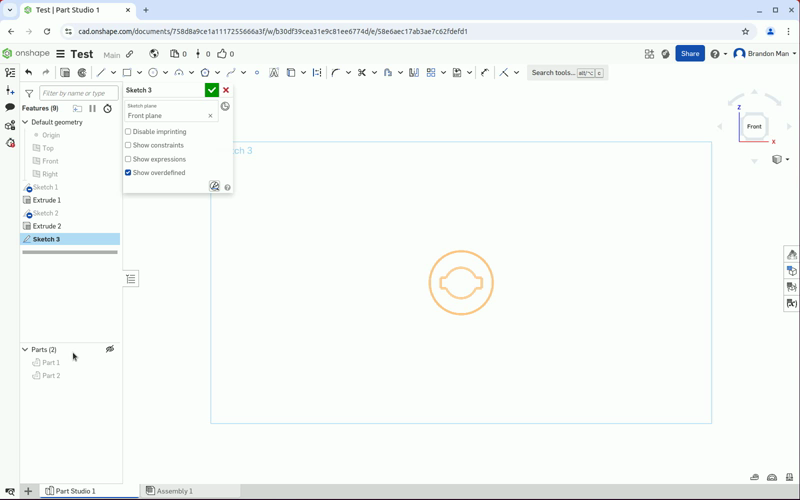
key(l)
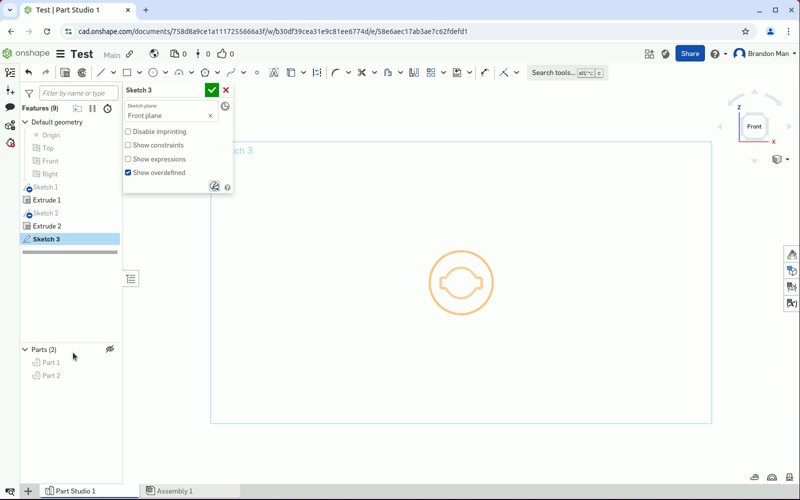
key_down(shift)
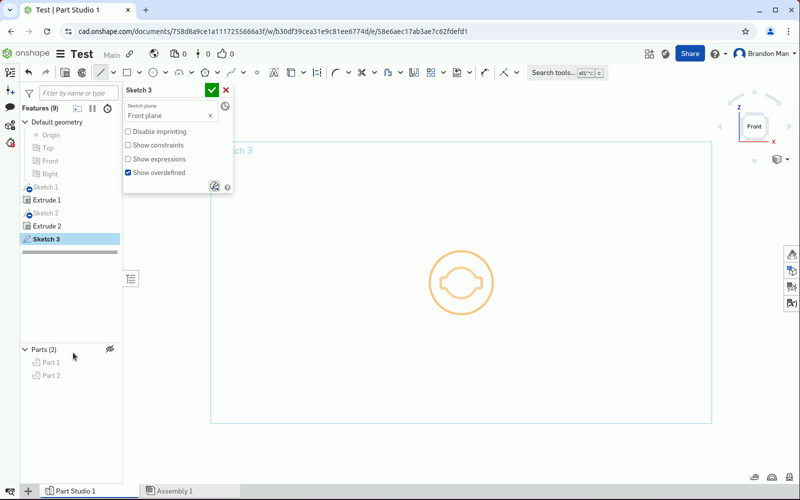
mouse_move(466, 313)
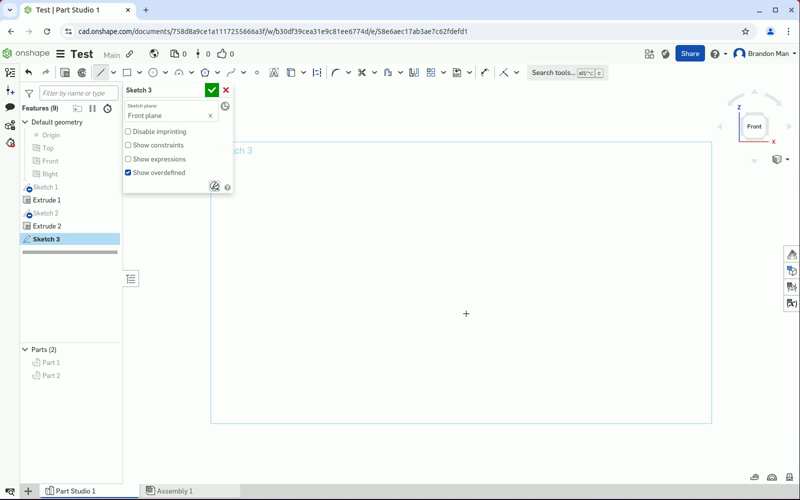
click(466, 313)
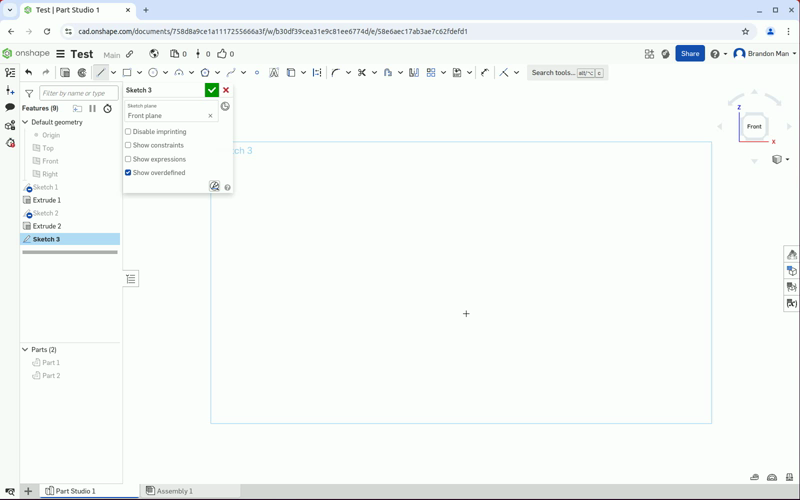
key_up(shift)
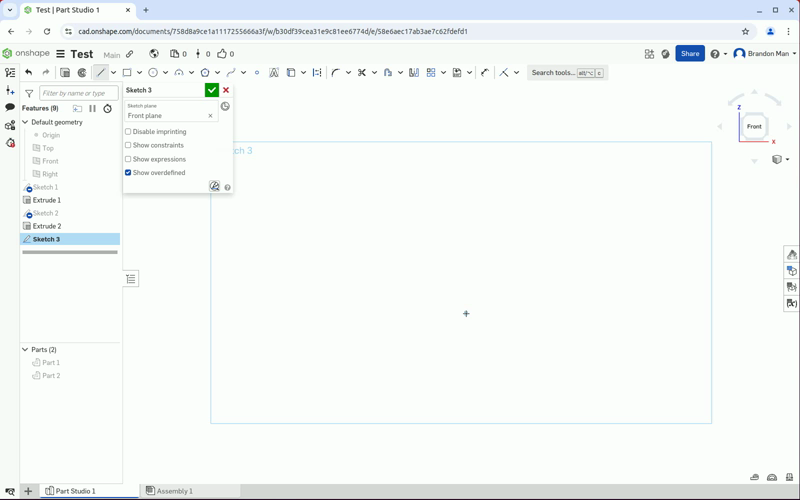
key_down(shift)
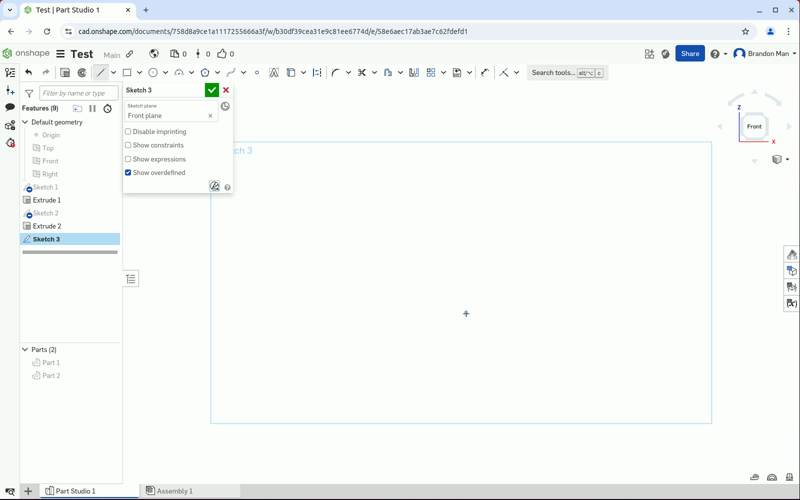
mouse_move(496, 313)
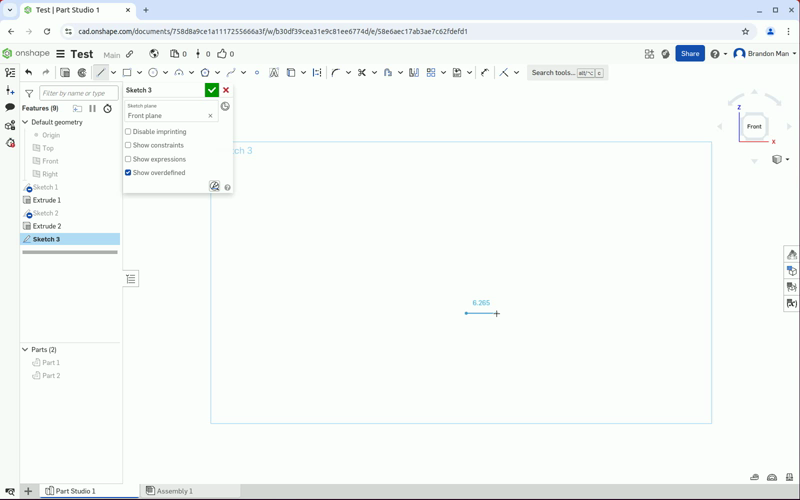
mouse_move(518, 303)
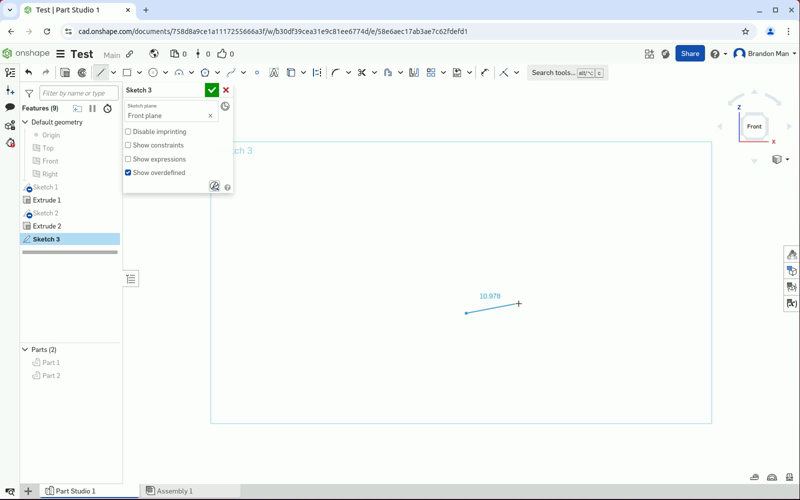
click(518, 303)
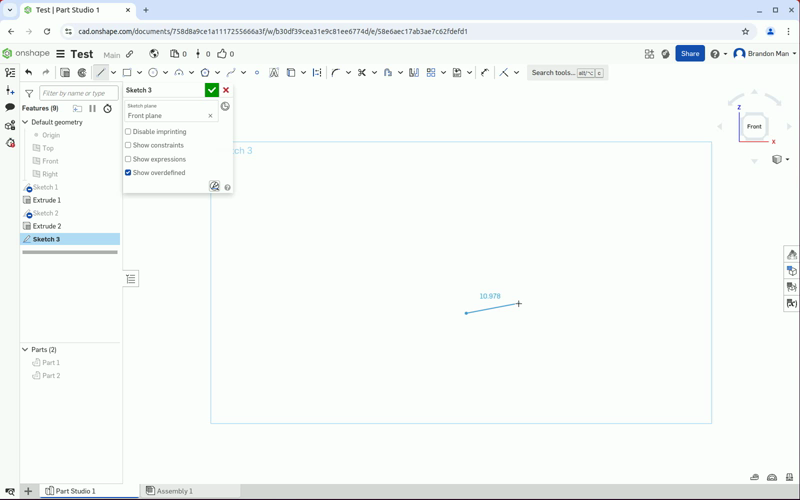
key_up(shift)
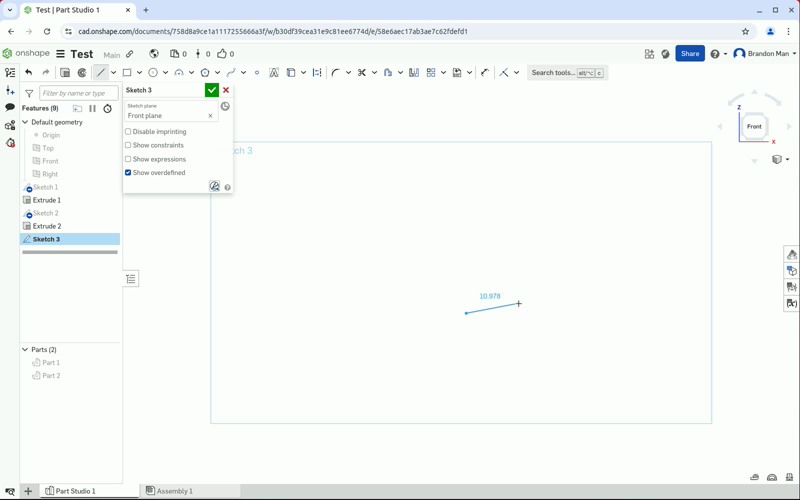
key(esc)
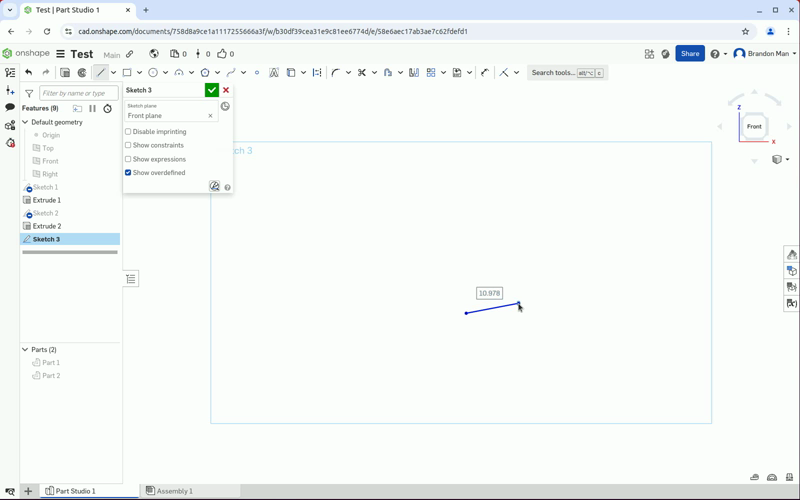
key(a)
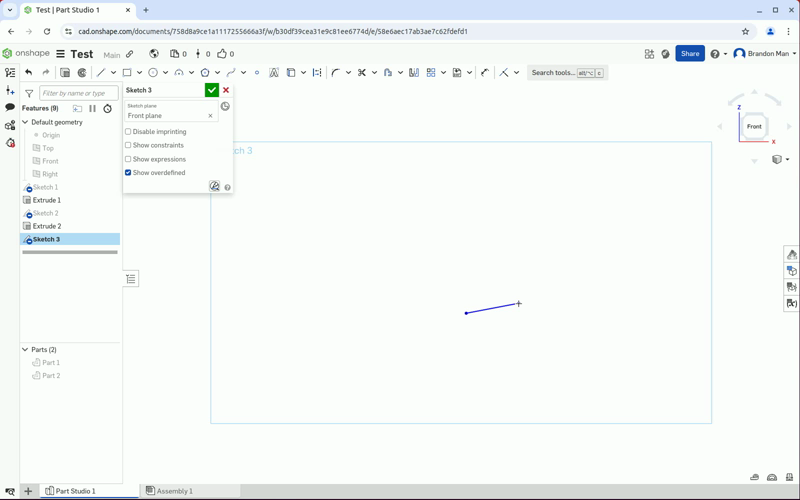
mouse_move(518, 303)
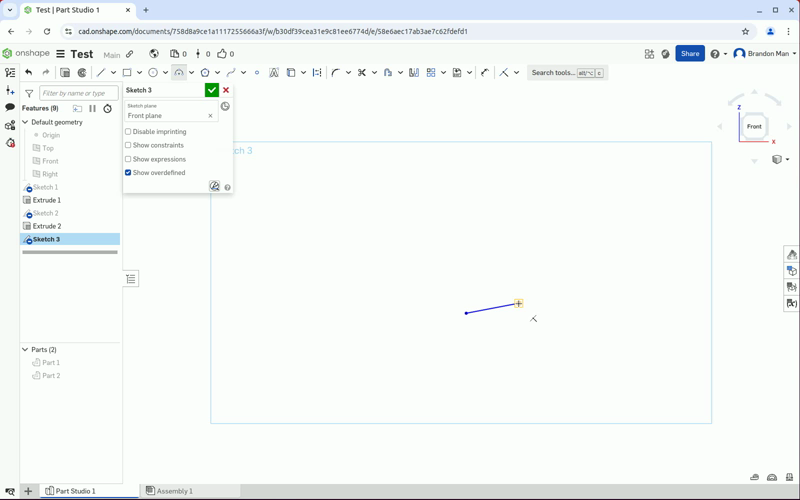
click(518, 303)
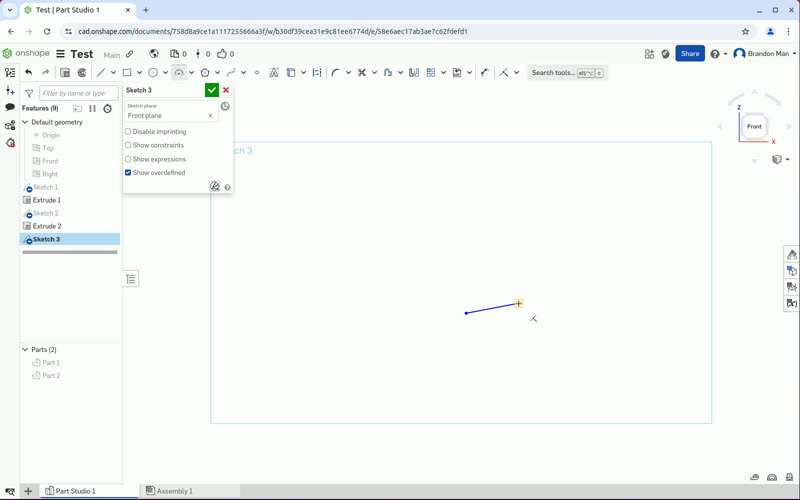
key_down(shift)
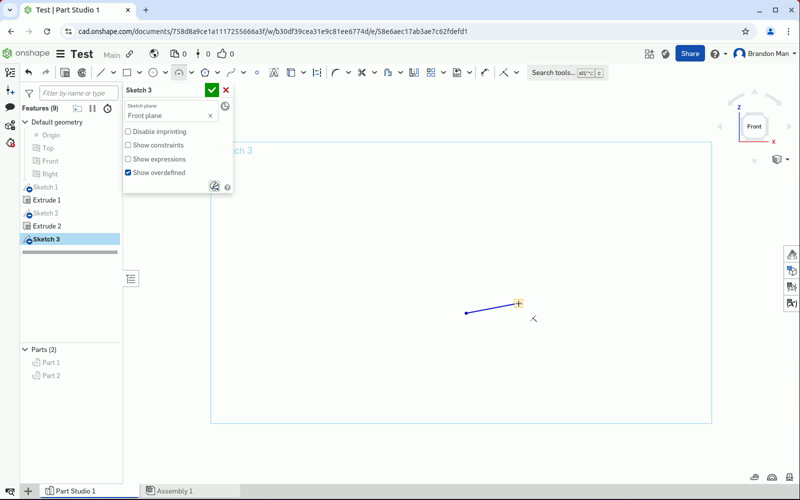
mouse_move(518, 263)
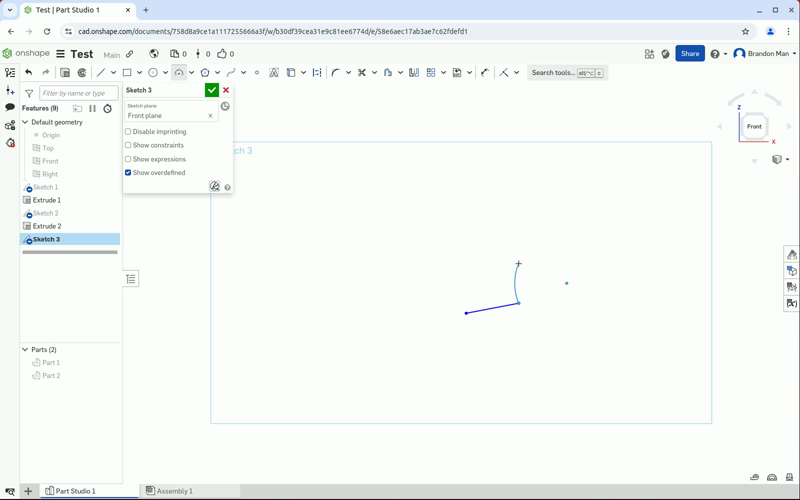
click(518, 263)
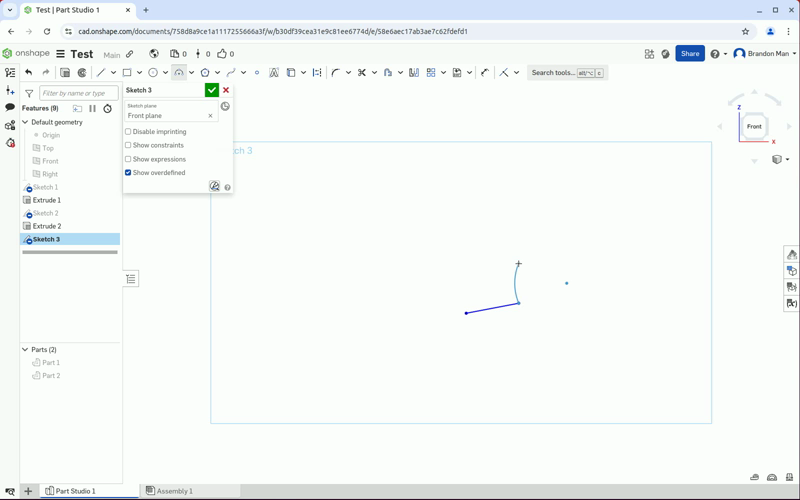
mouse_move(494, 283)
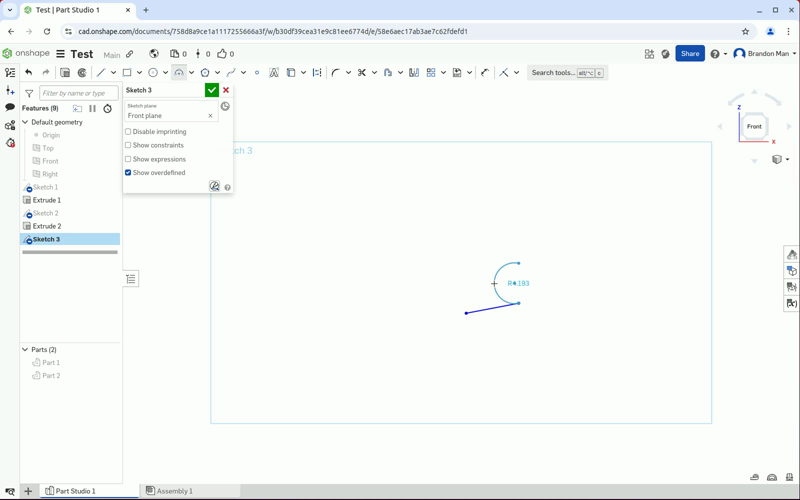
click(494, 283)
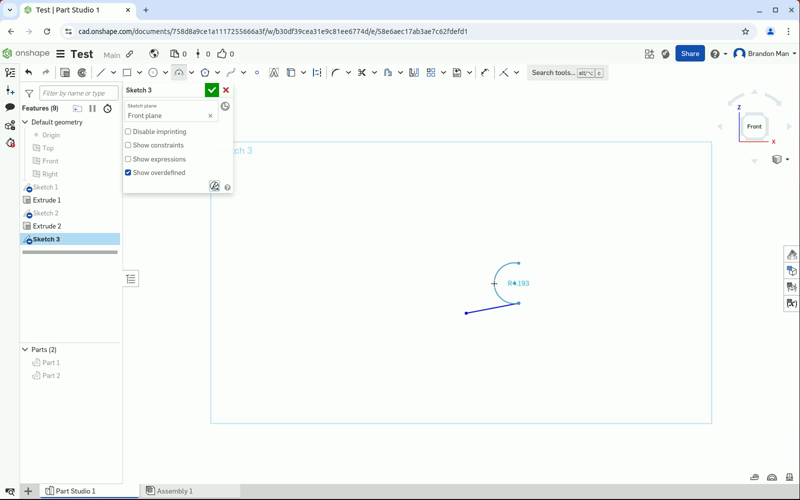
key_up(shift)
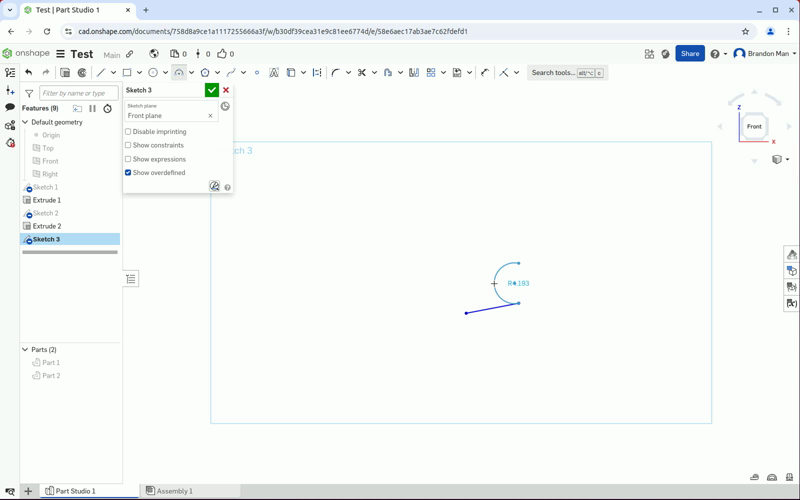
key(esc)
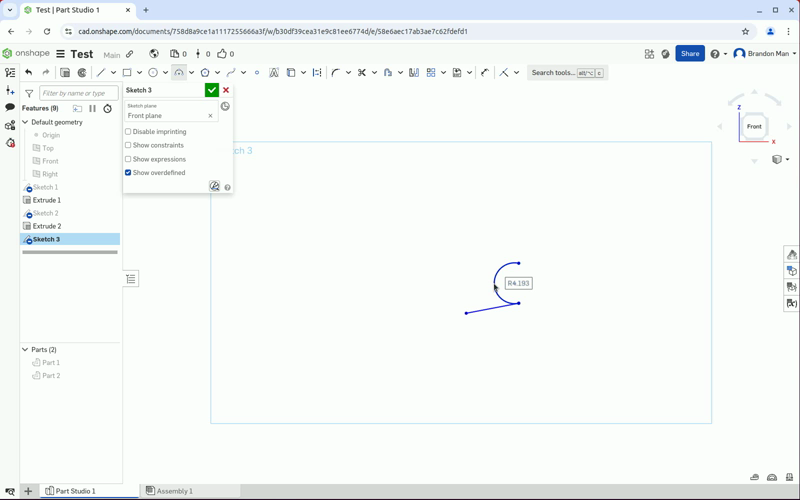
key(l)
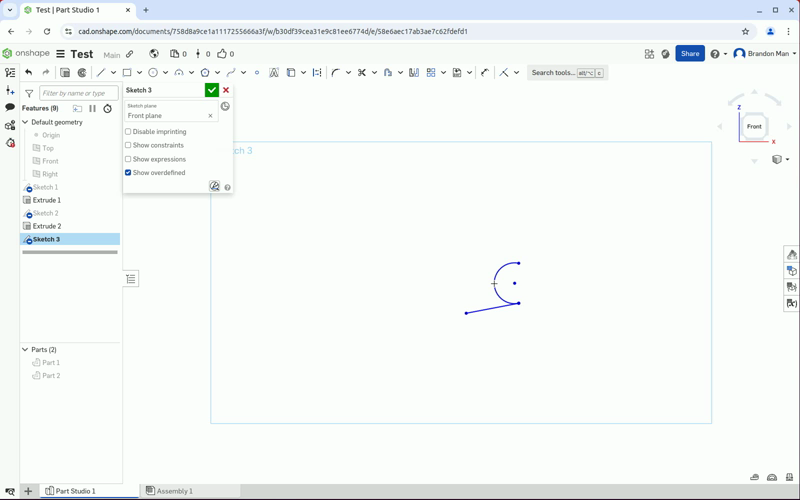
mouse_move(518, 263)
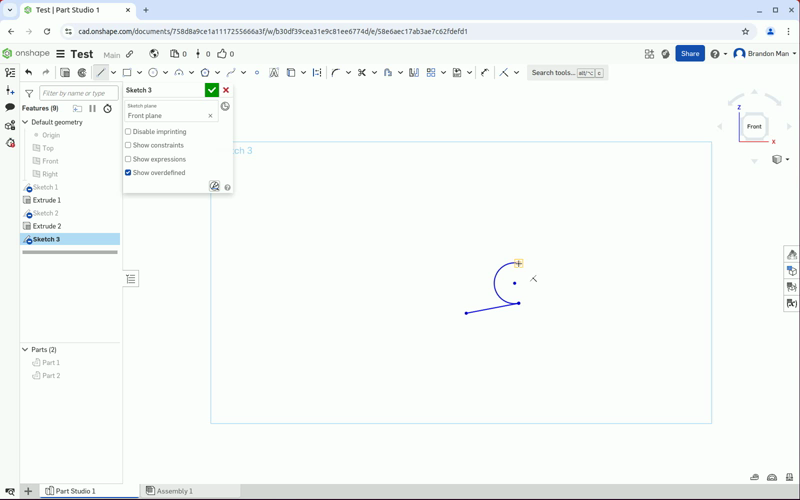
click(518, 263)
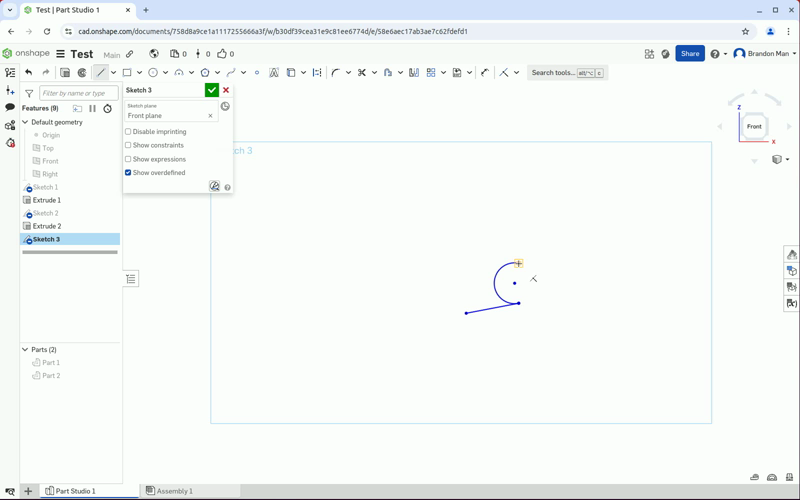
key_down(shift)
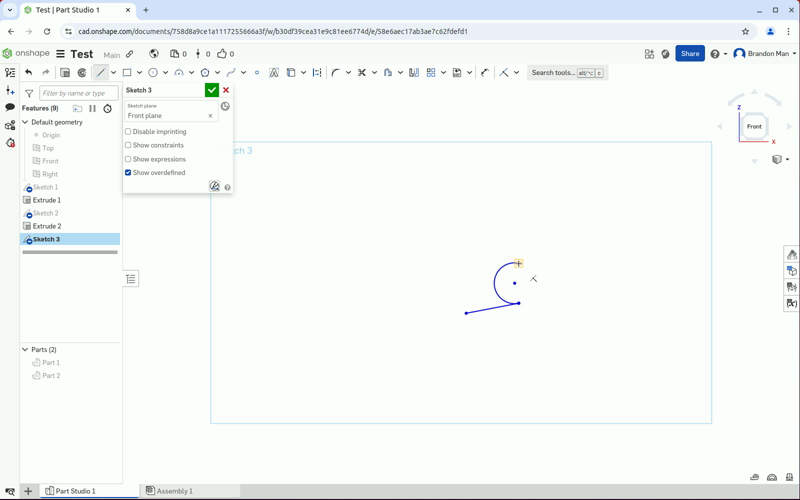
mouse_move(548, 263)
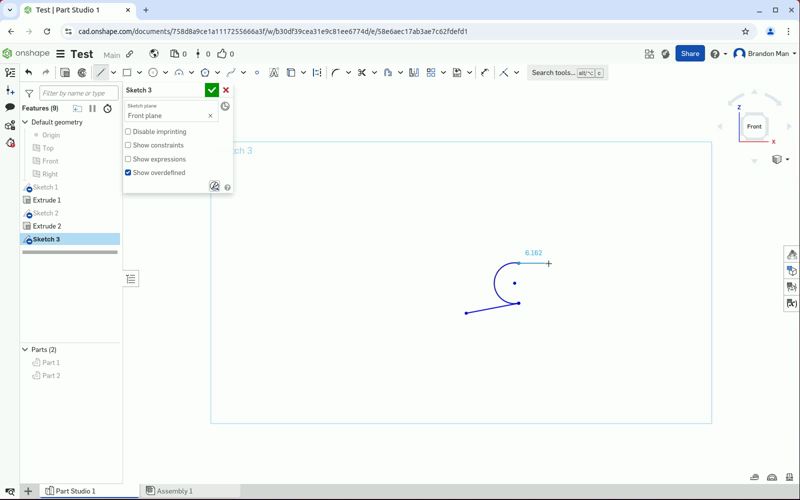
mouse_move(466, 252)
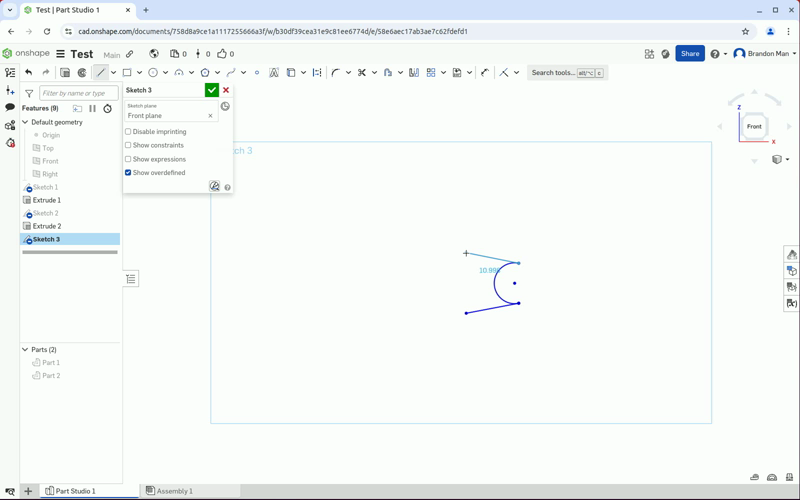
click(466, 252)
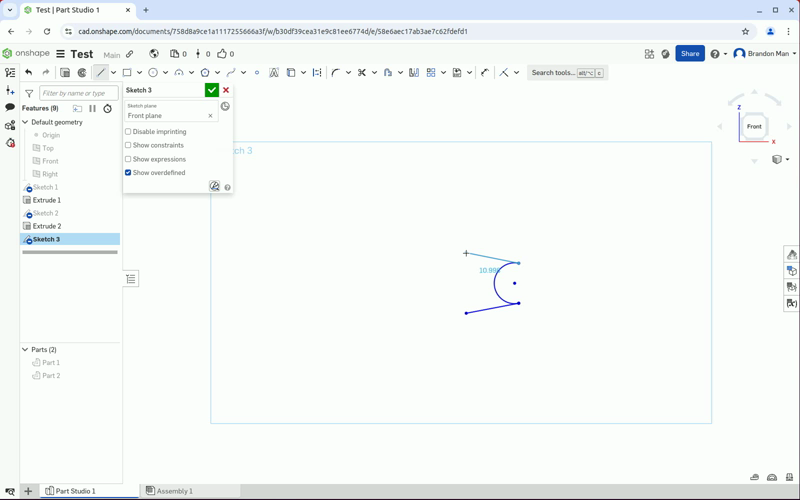
key_up(shift)
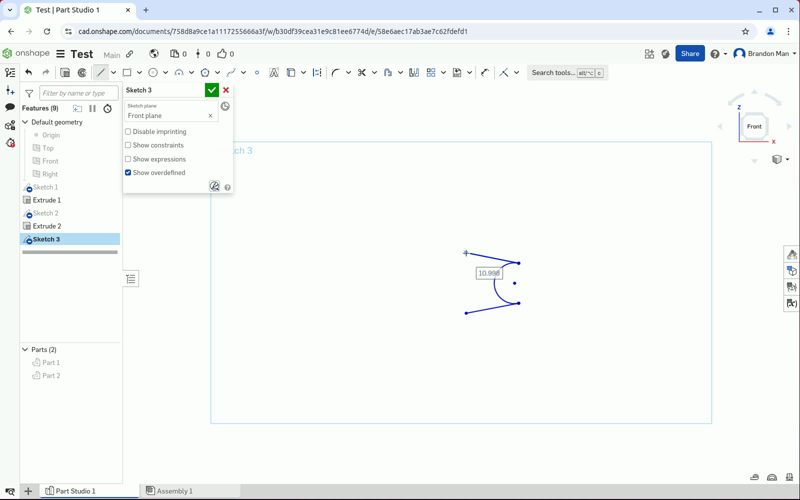
key(esc)
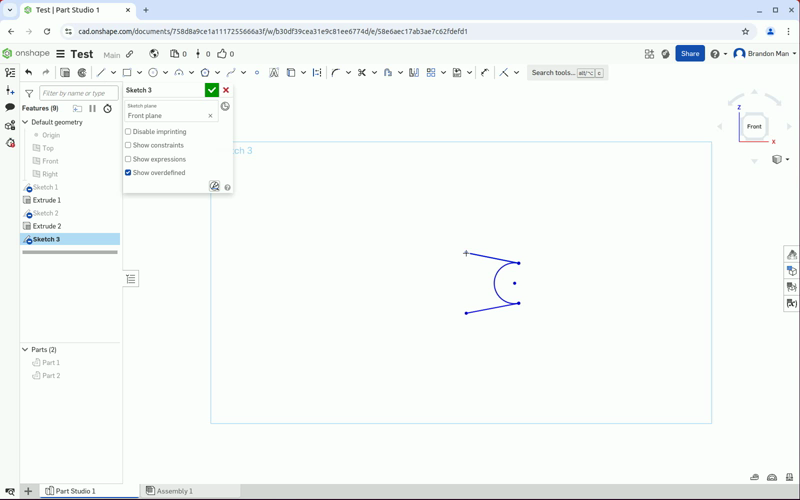
key(a)
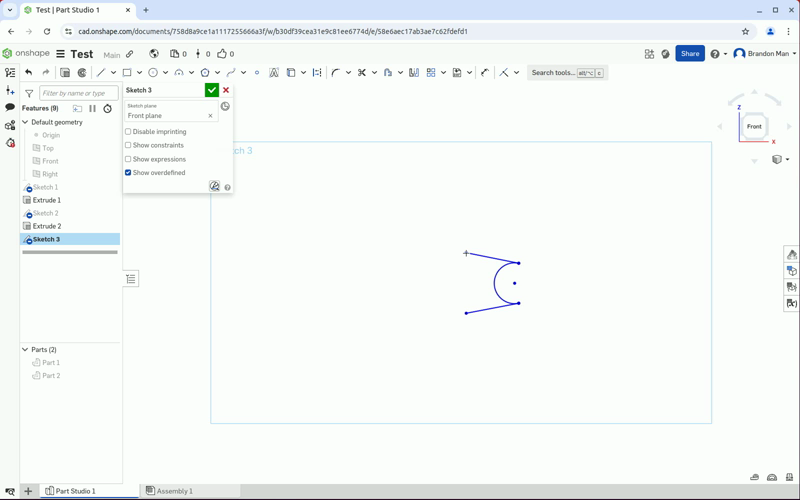
mouse_move(466, 252)
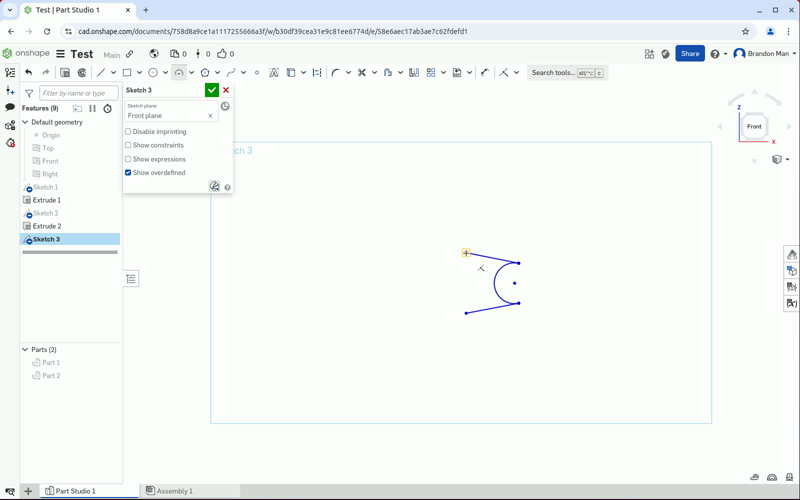
click(466, 252)
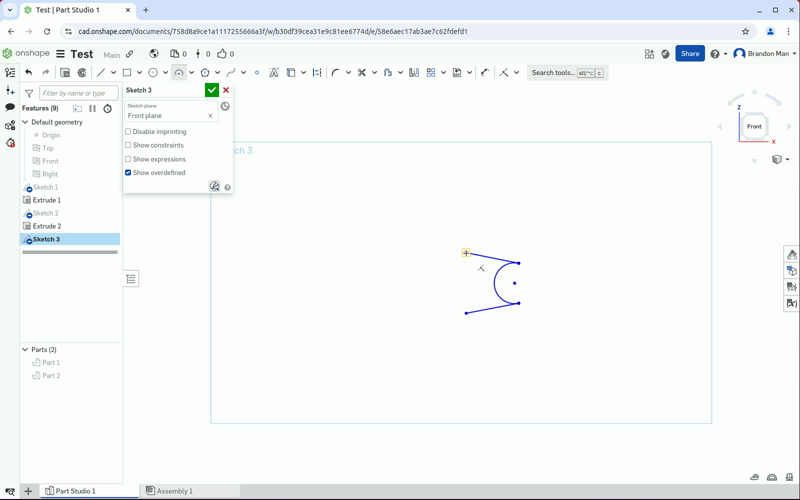
mouse_move(466, 313)
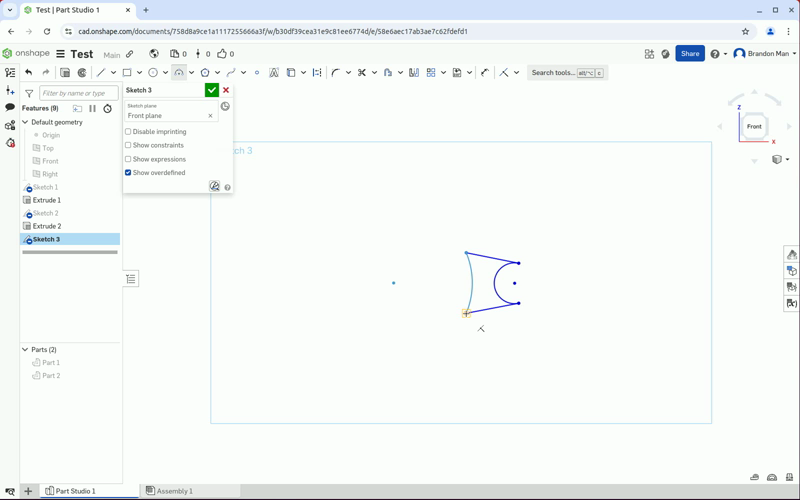
click(466, 313)
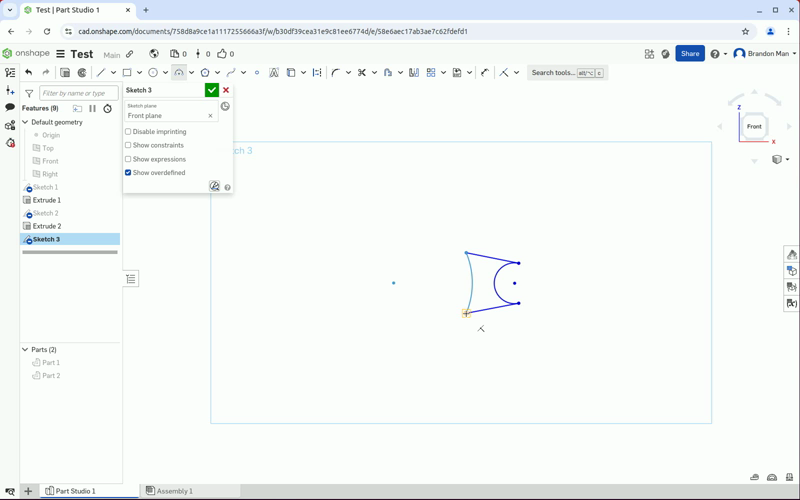
key_down(shift)
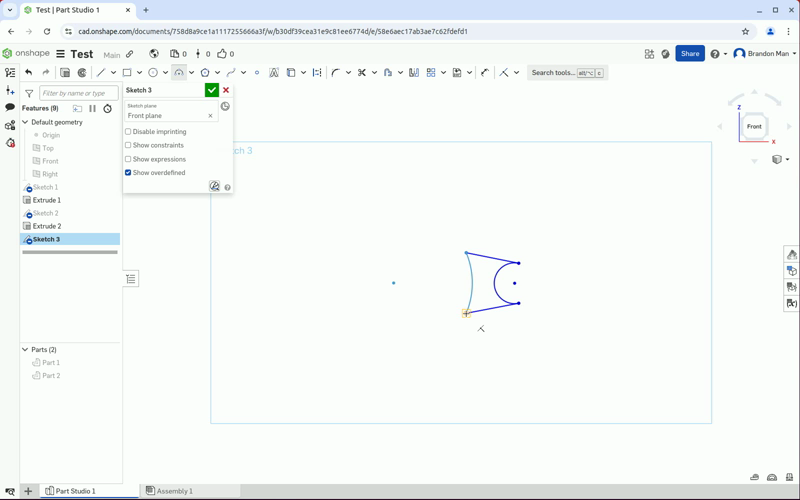
mouse_move(491, 283)
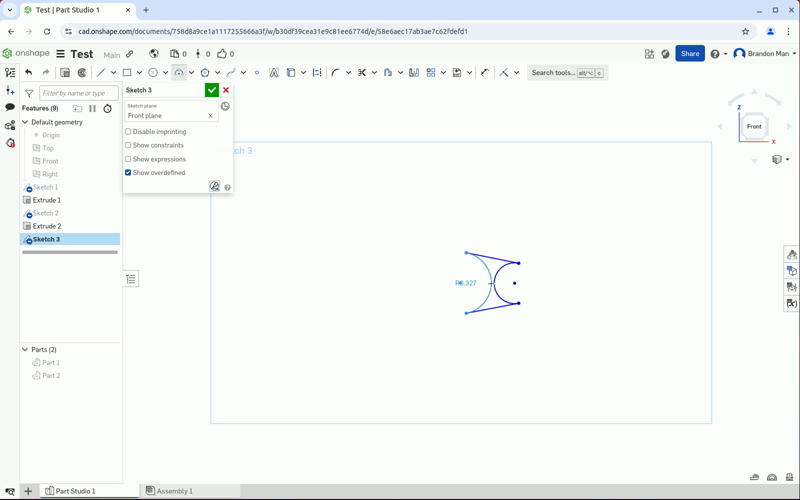
scroll(6)
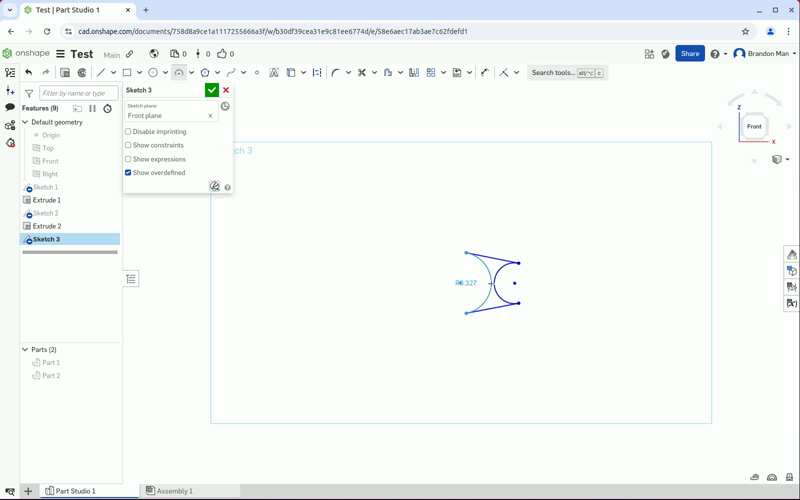
scroll(6)
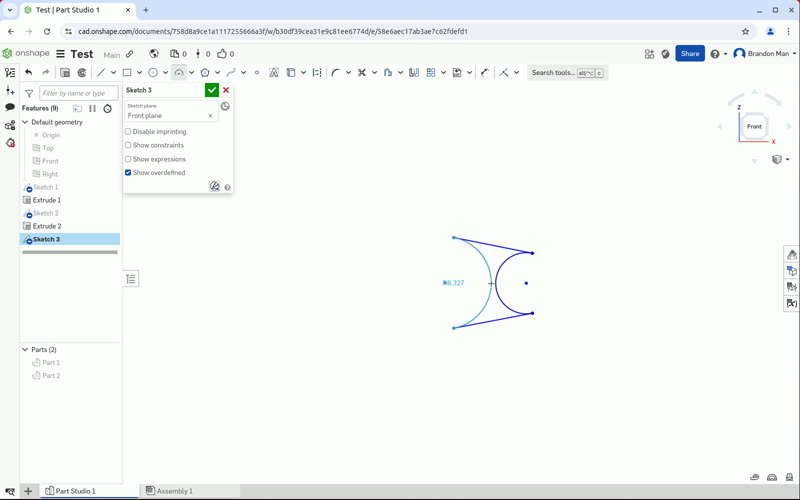
scroll(6)
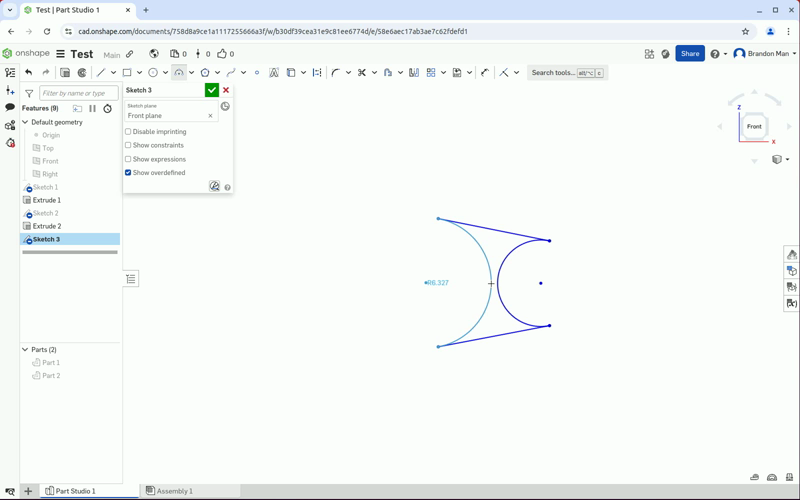
scroll(6)
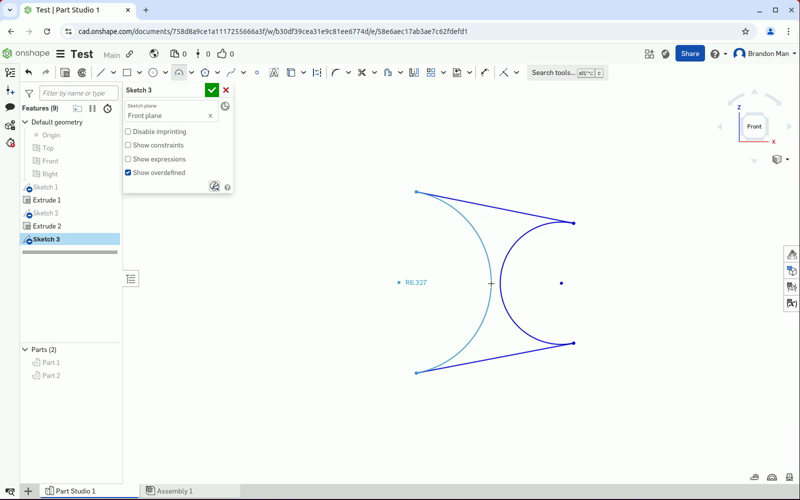
scroll(6)
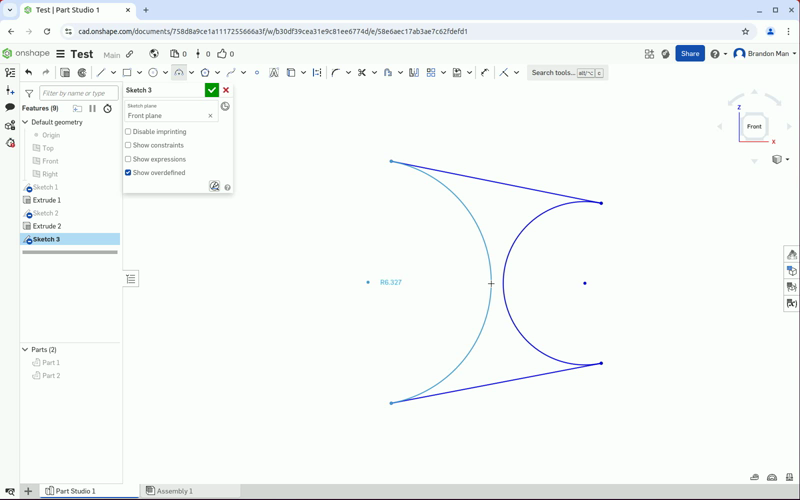
scroll(6)
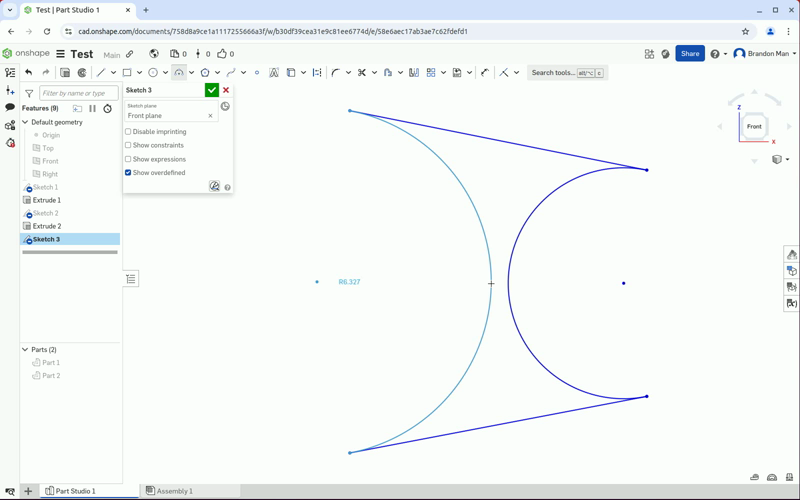
scroll(6)
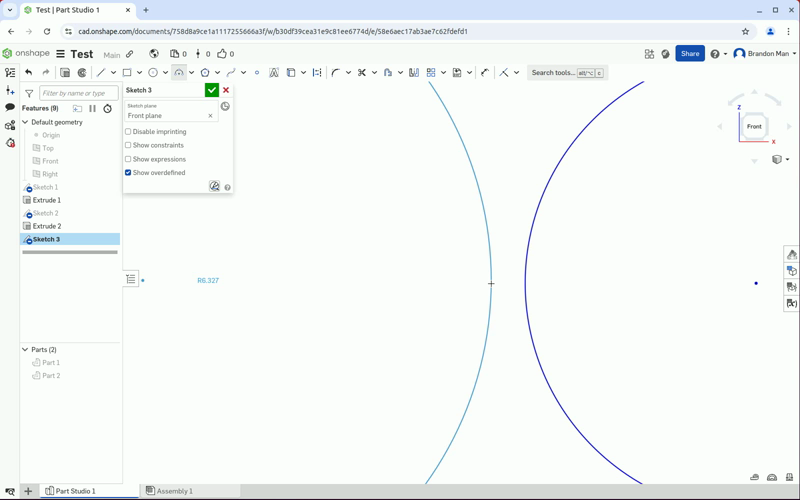
click(491, 283)
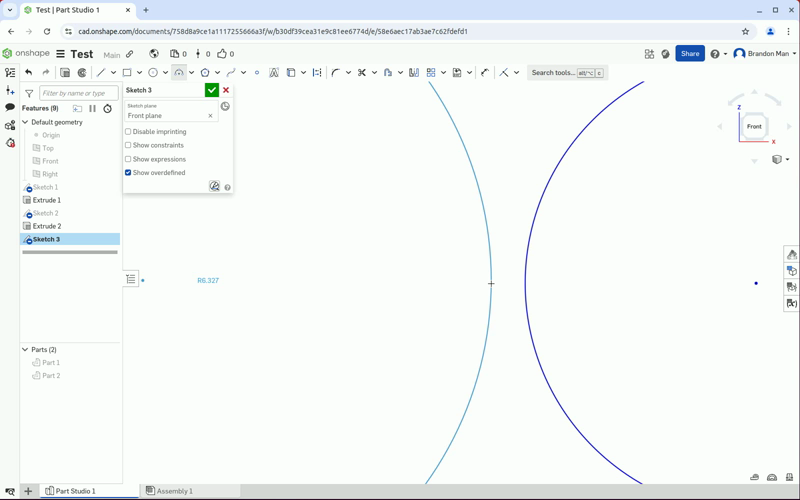
scroll(-6)
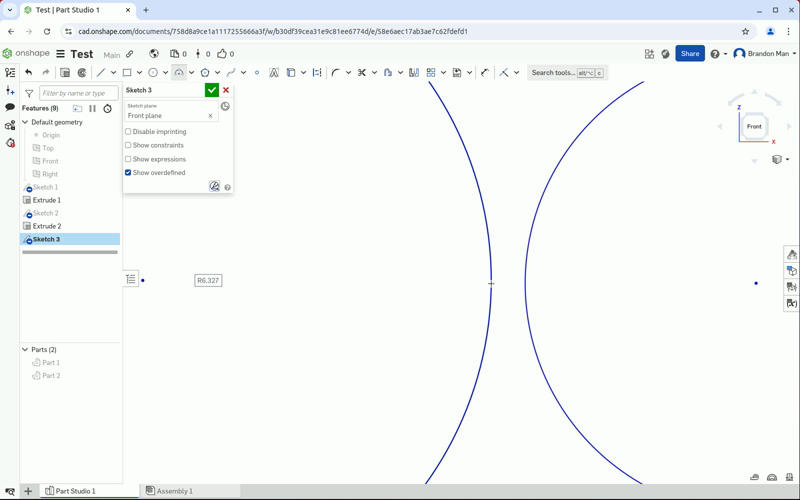
scroll(-6)
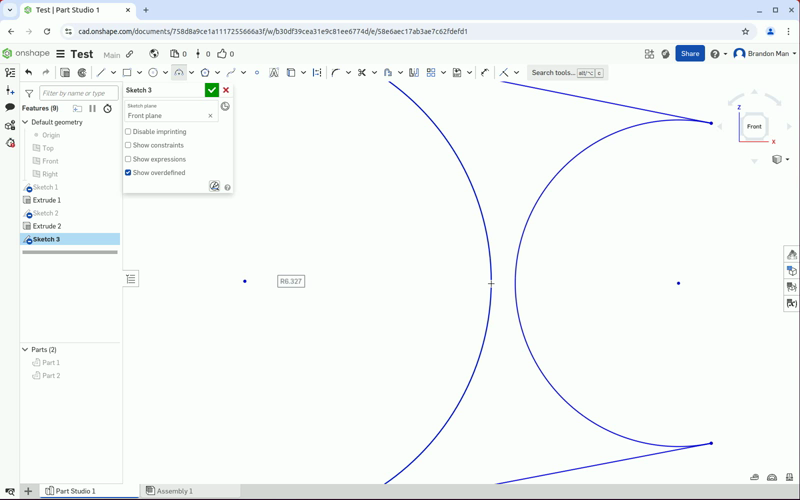
scroll(-6)
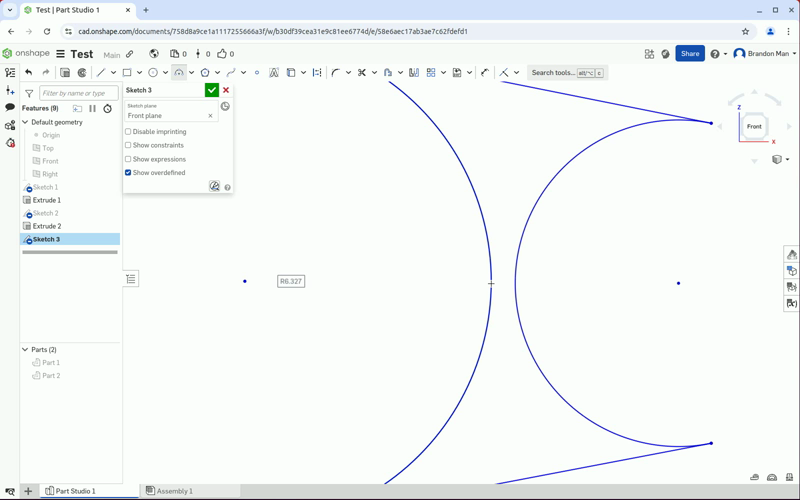
scroll(-6)
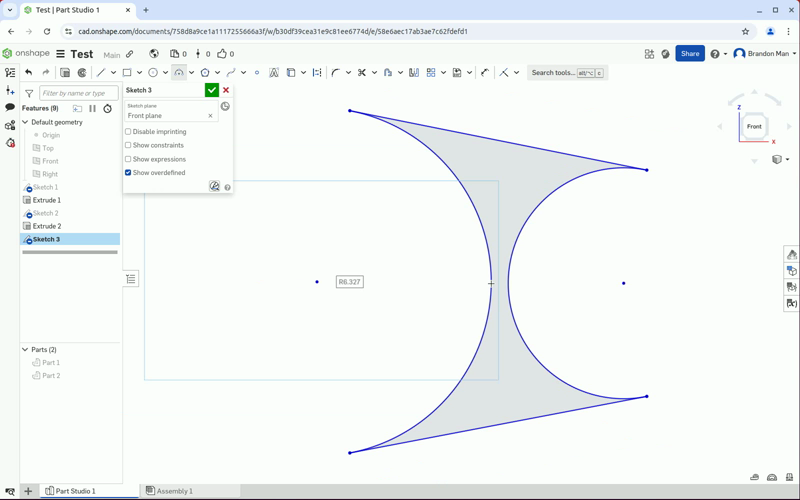
scroll(-6)
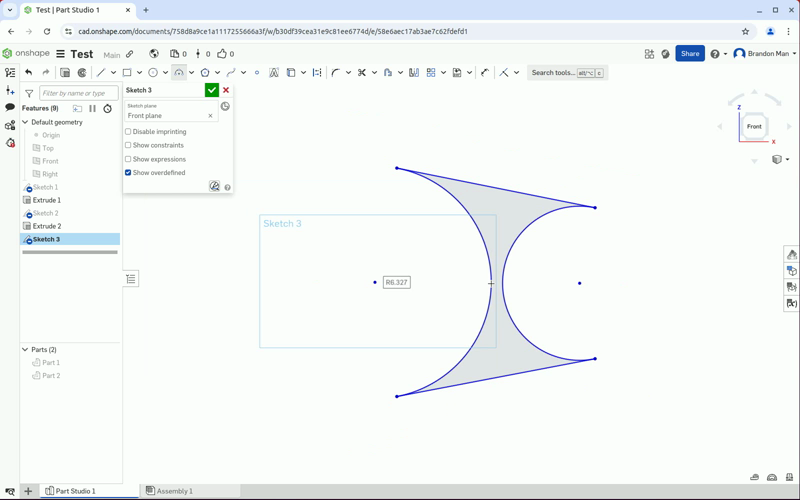
scroll(-6)
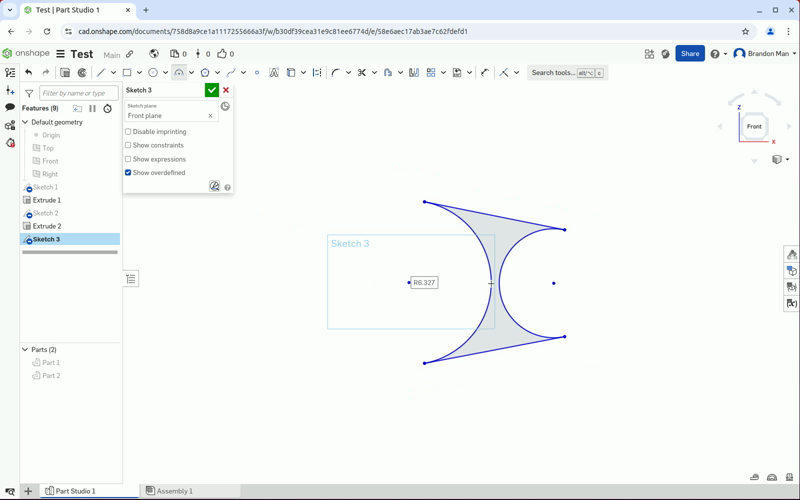
scroll(-6)
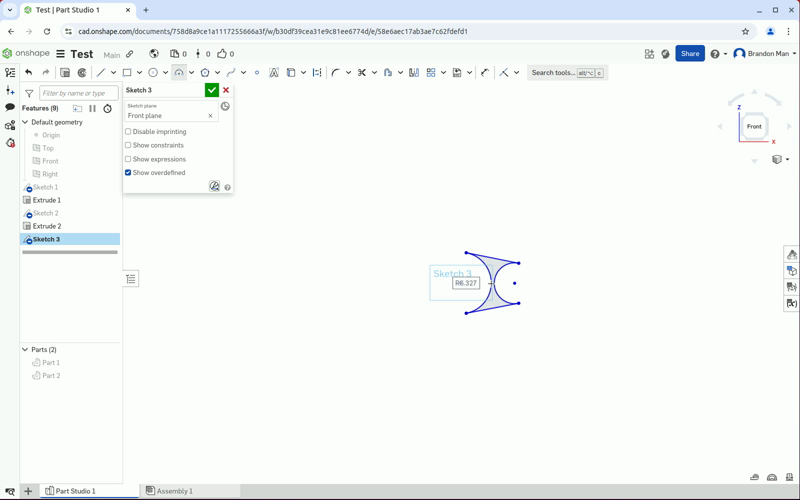
key_up(shift)
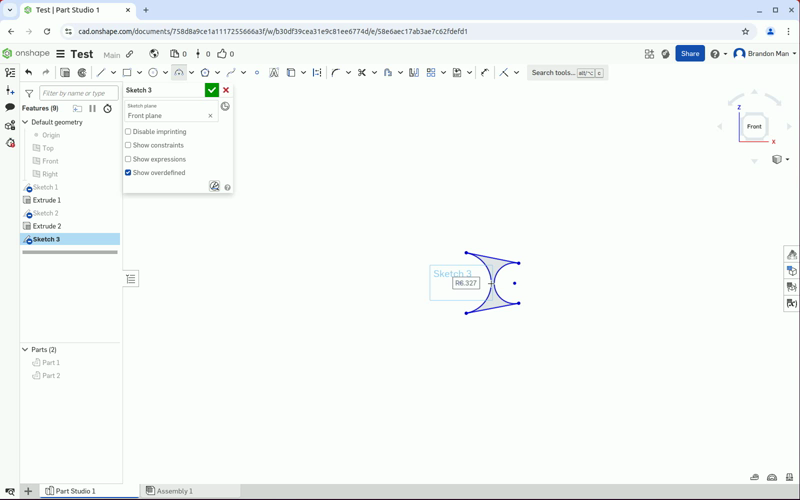
key(esc)
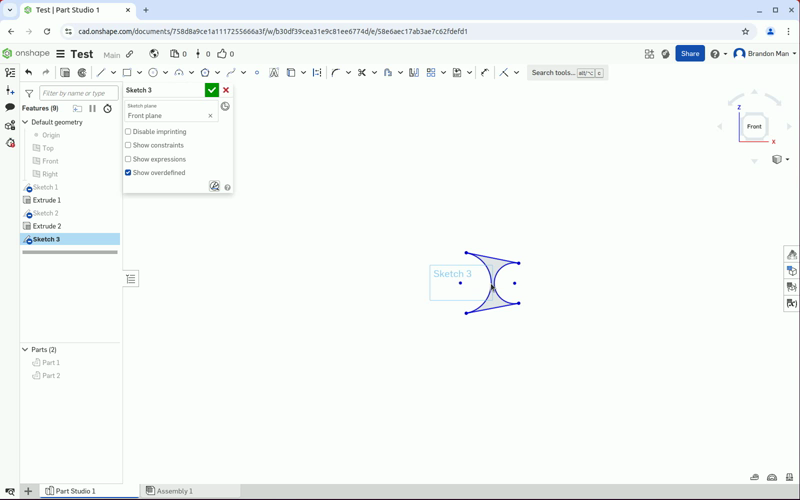
mouse_move(492, 265)
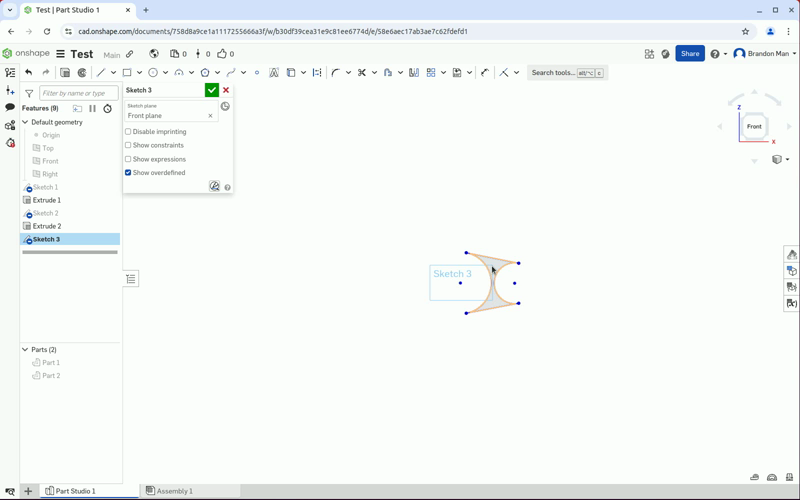
scroll(6)
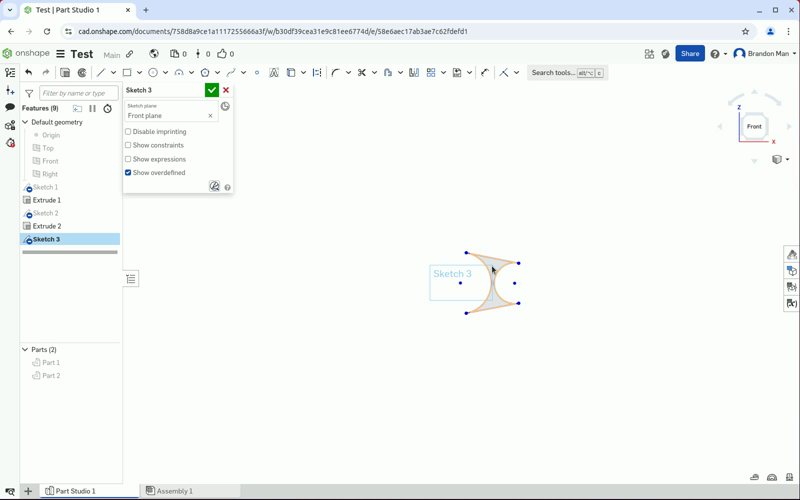
scroll(6)
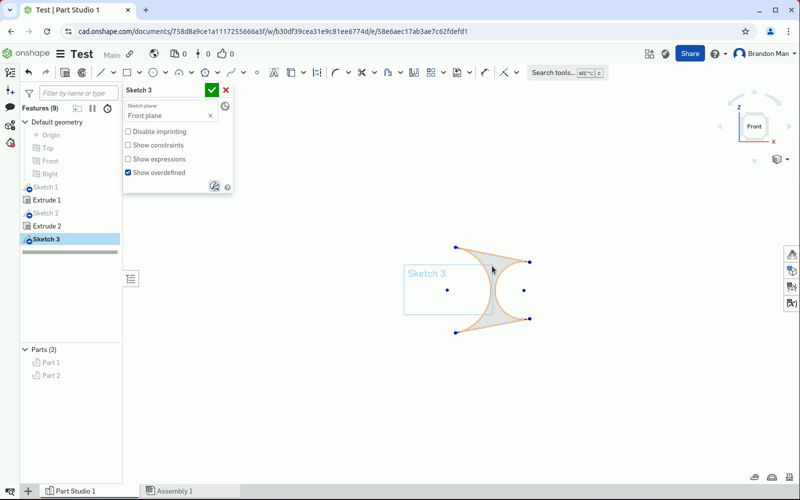
scroll(6)
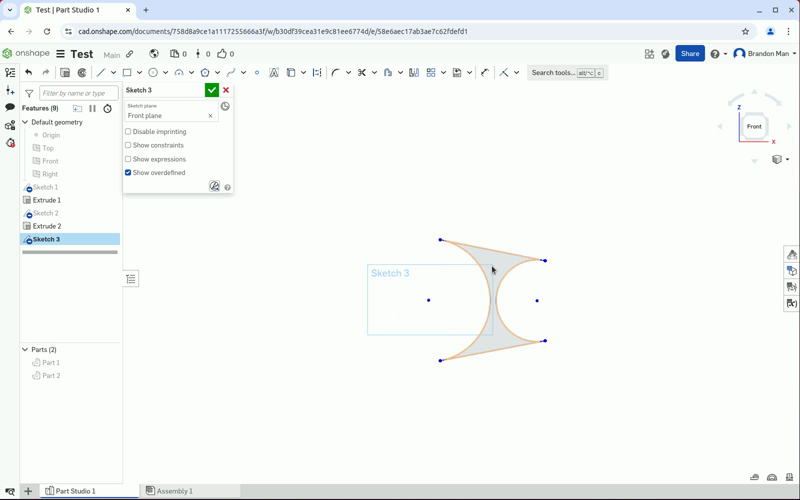
scroll(6)
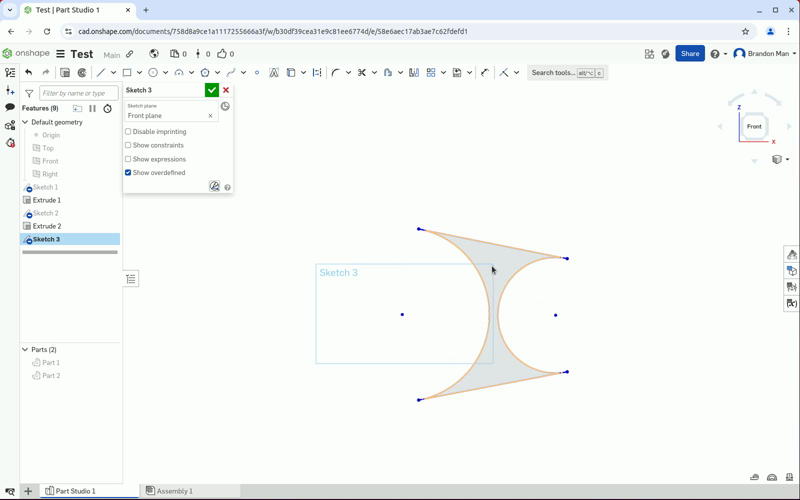
scroll(6)
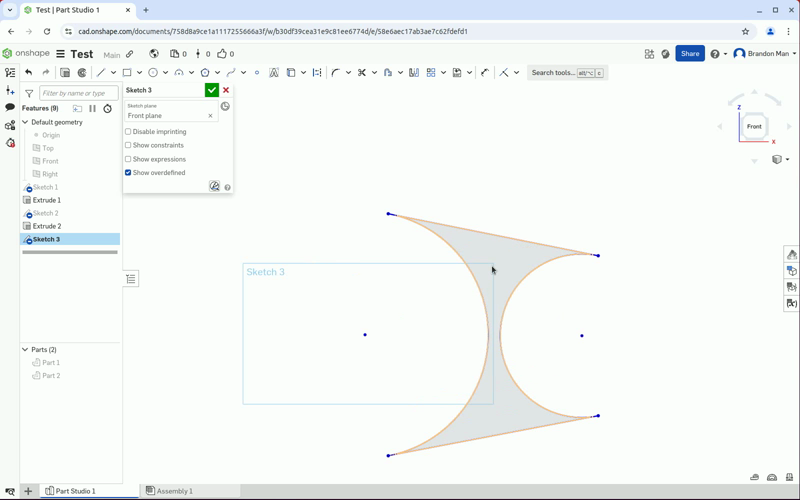
scroll(6)
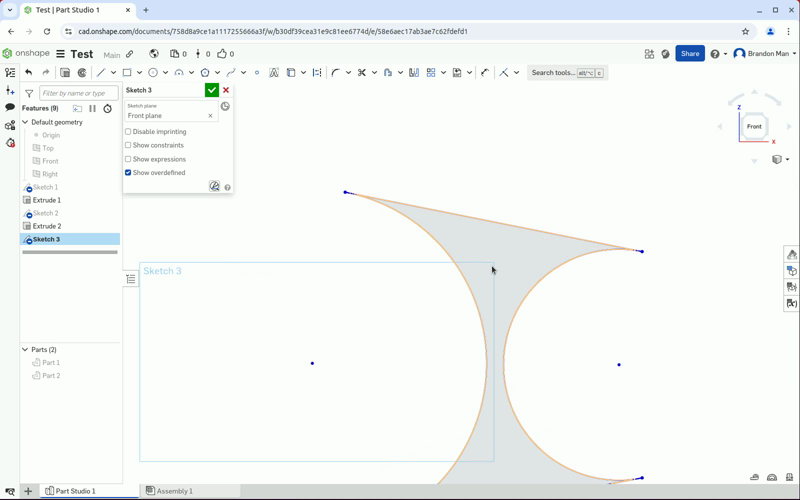
scroll(6)
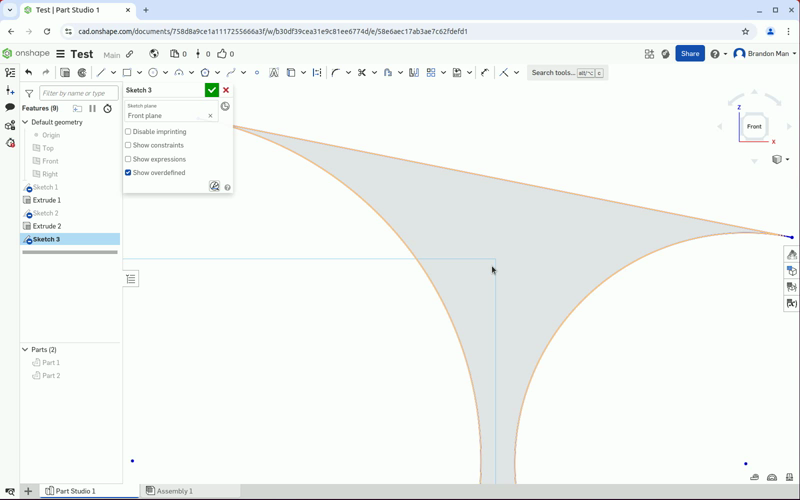
click(492, 265)
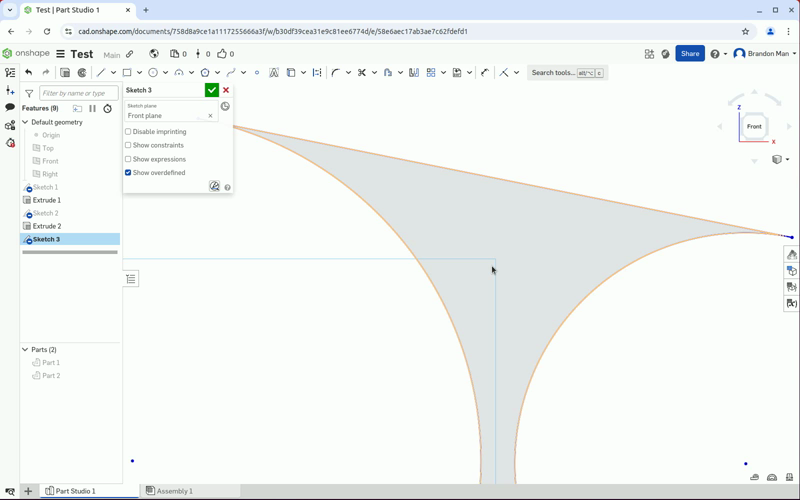
scroll(-6)
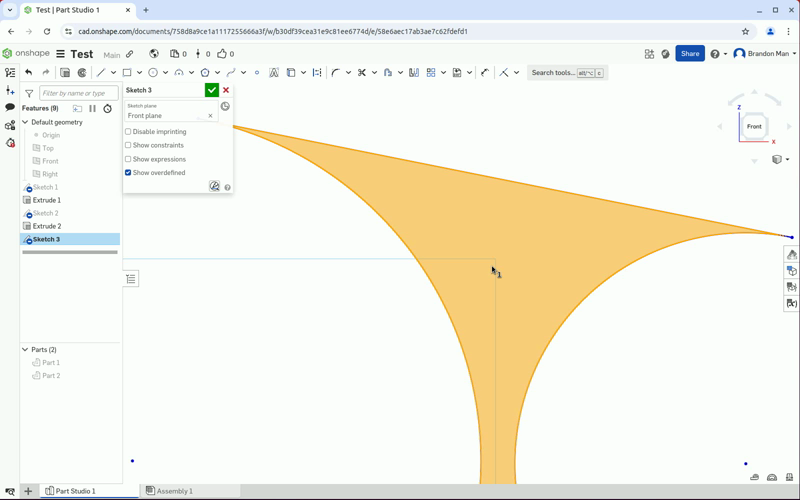
scroll(-6)
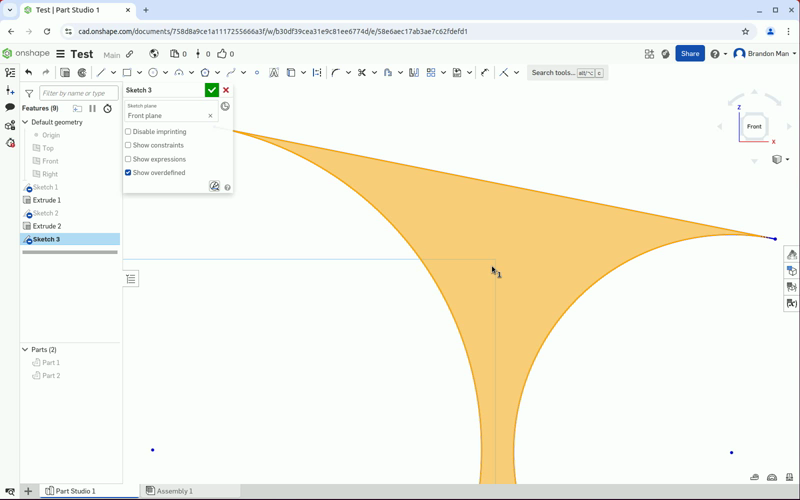
scroll(-6)
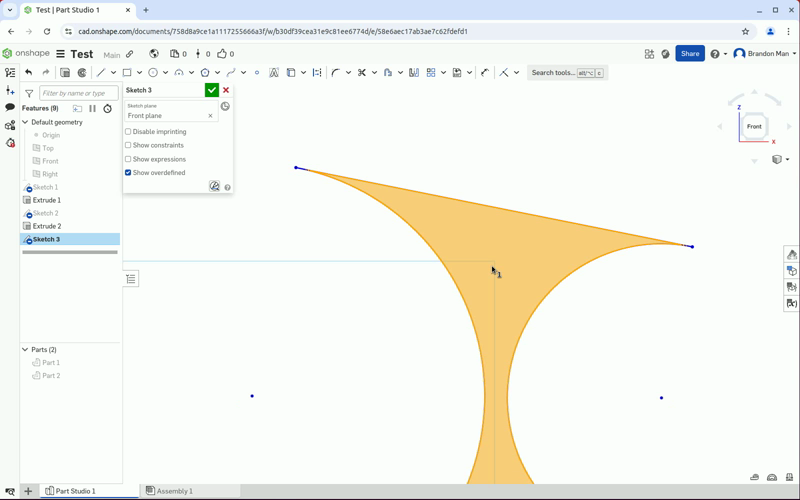
scroll(-6)
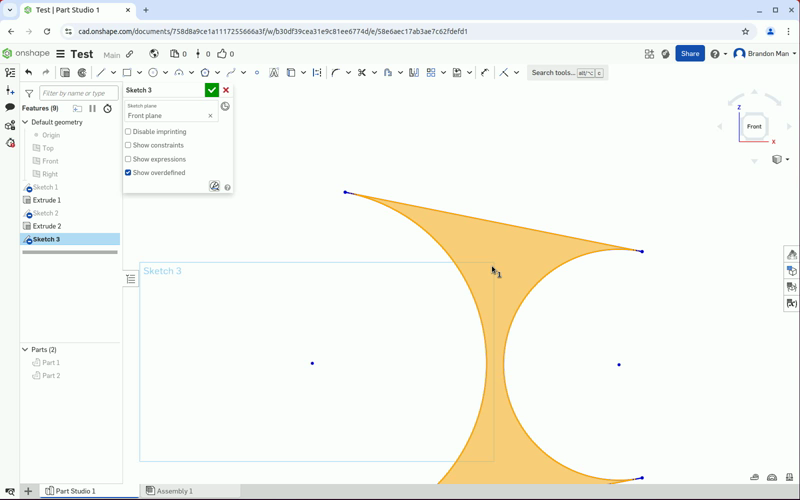
scroll(-6)
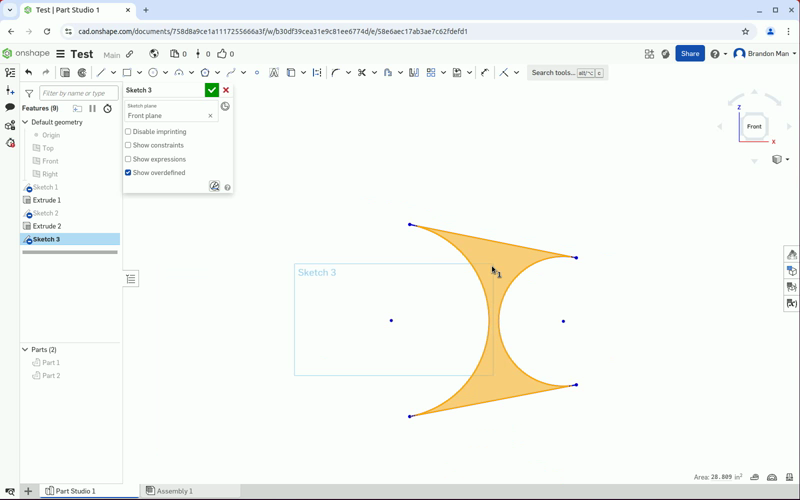
scroll(-6)
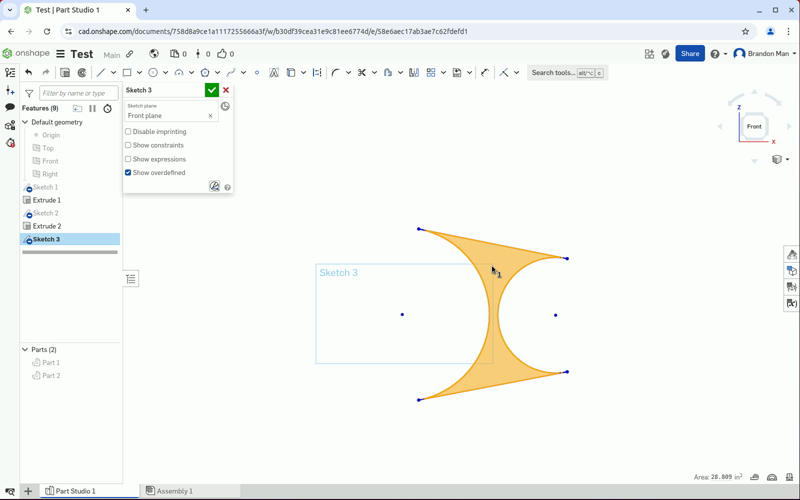
scroll(-6)
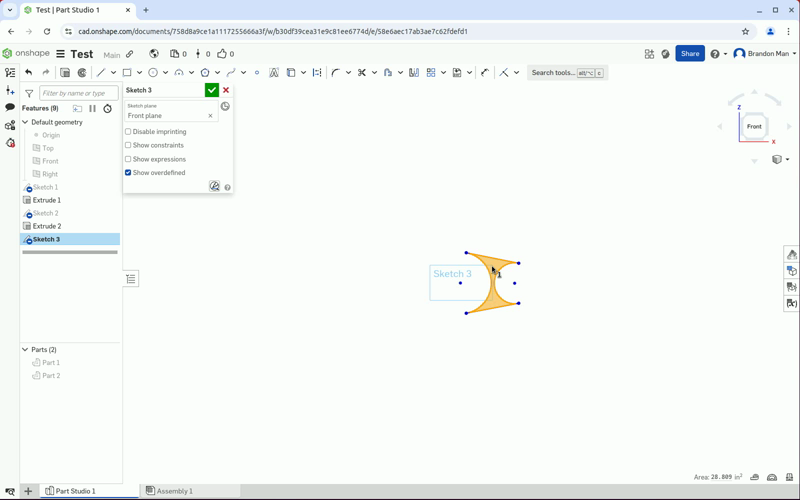
mouse_move(73, 352)
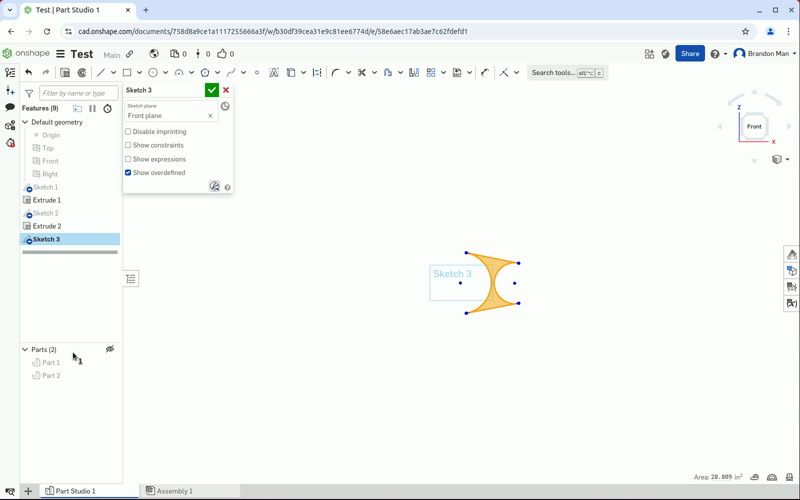
key(shift+y)
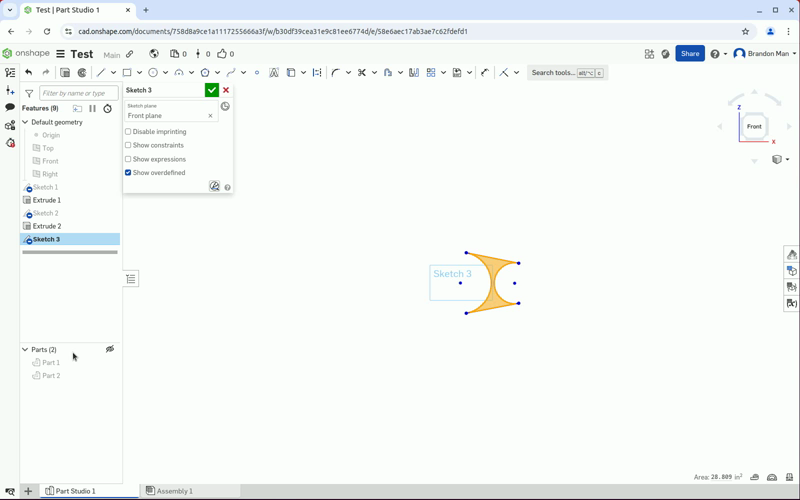
key(shift+e)
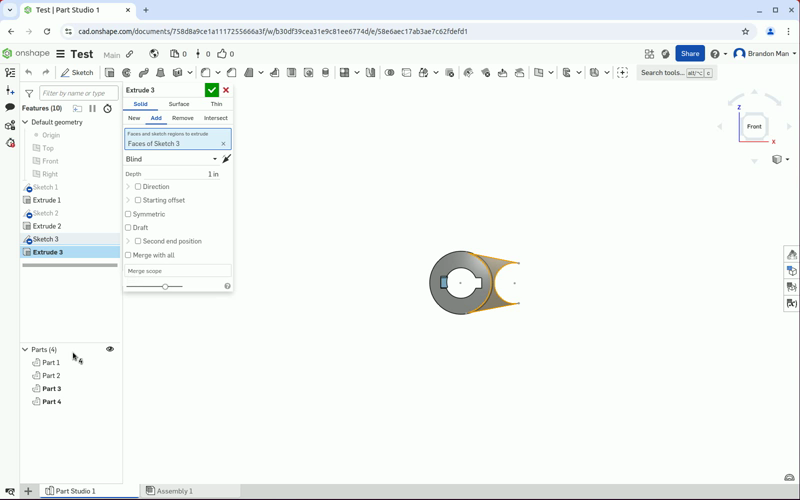
mouse_move(143, 106)
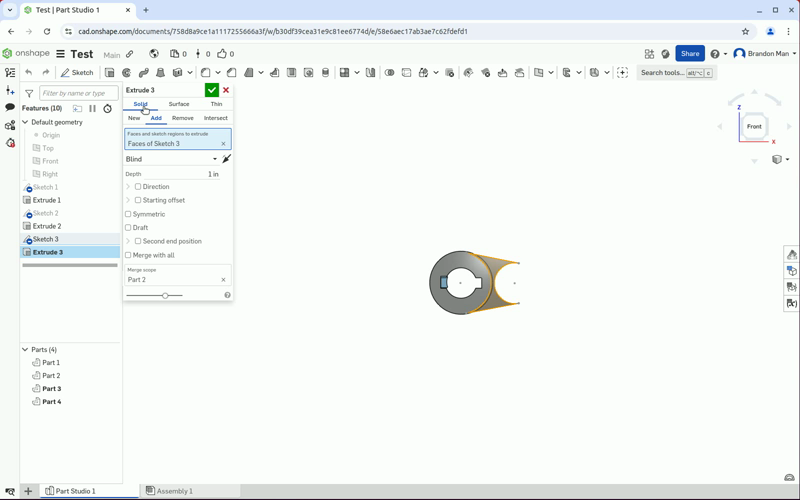
click(143, 106)
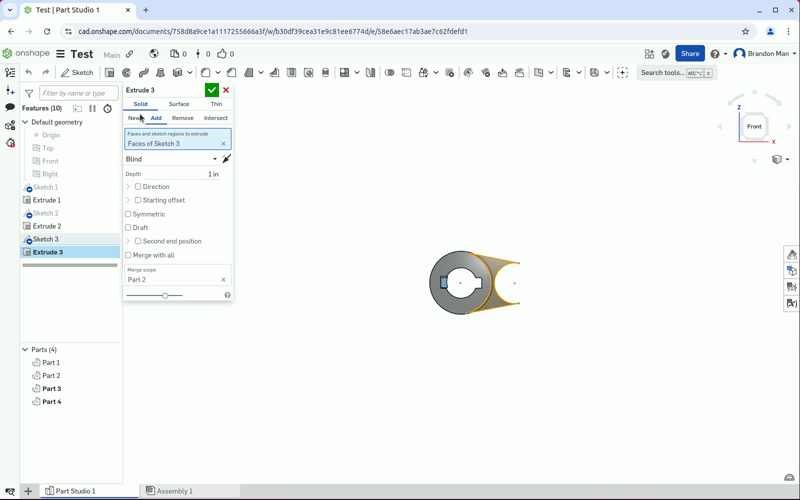
mouse_move(137, 120)
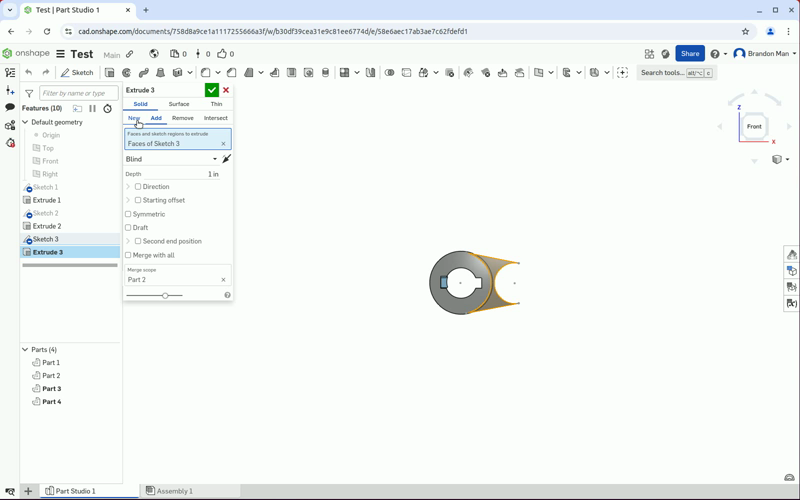
click(137, 120)
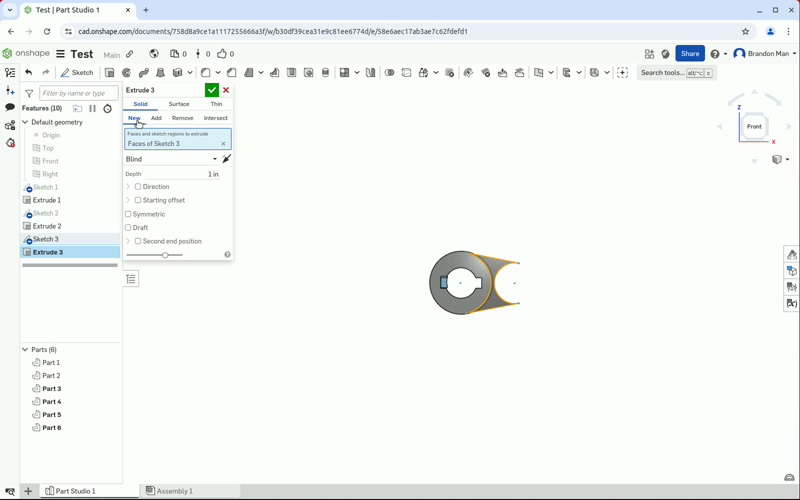
key(tab, 4)
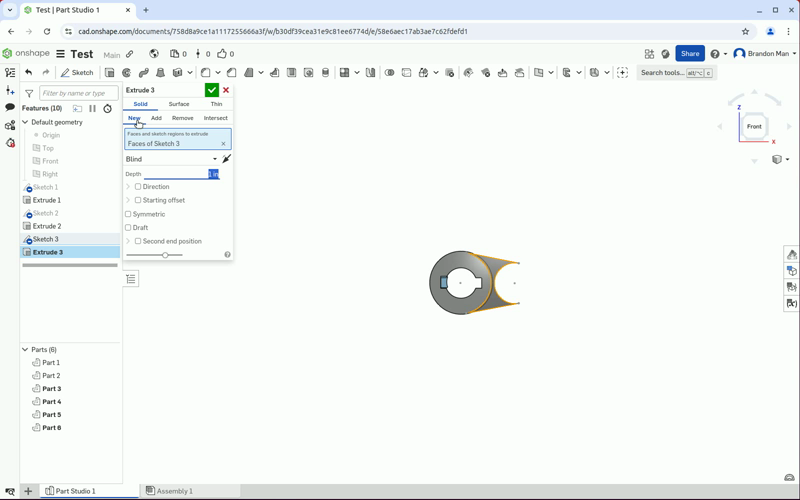
text(5.536)
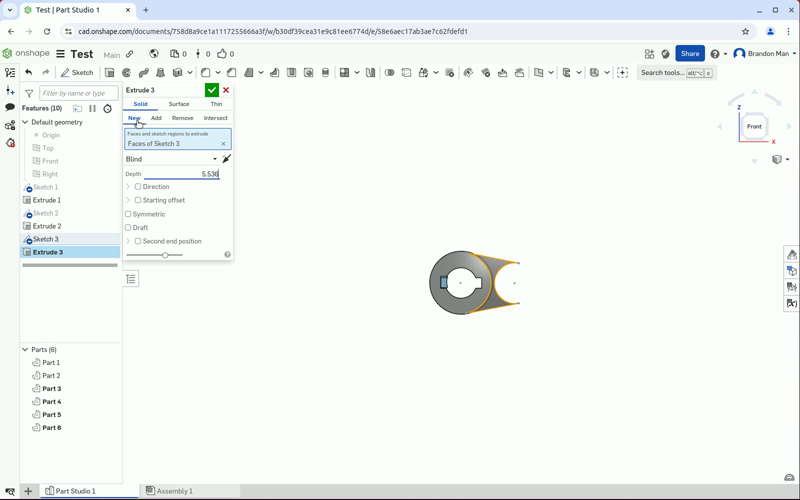
key(enter)
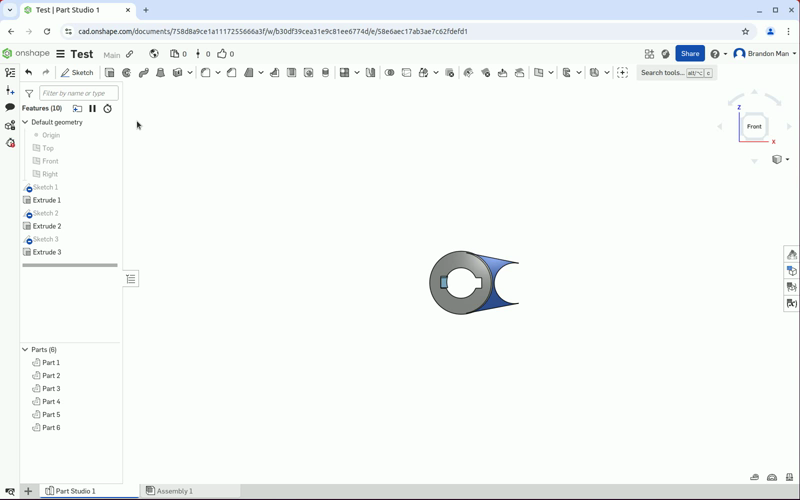
key(shift+h)
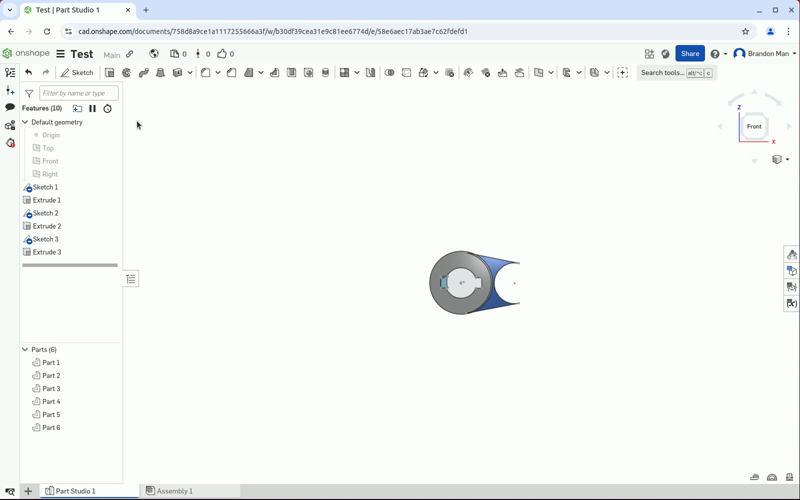
key(shift+h)
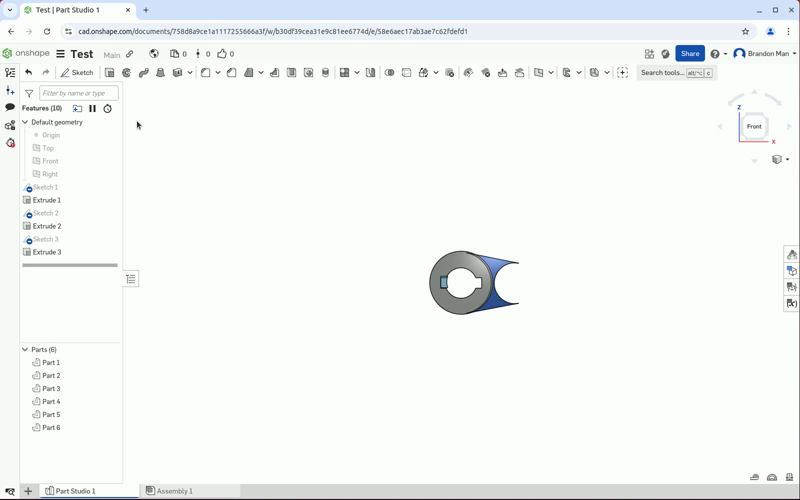
mouse_move(73, 189)
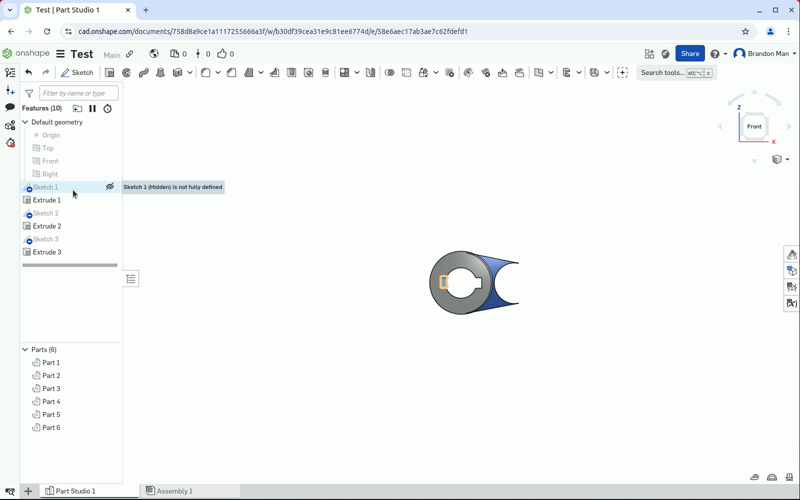
click(73, 189)
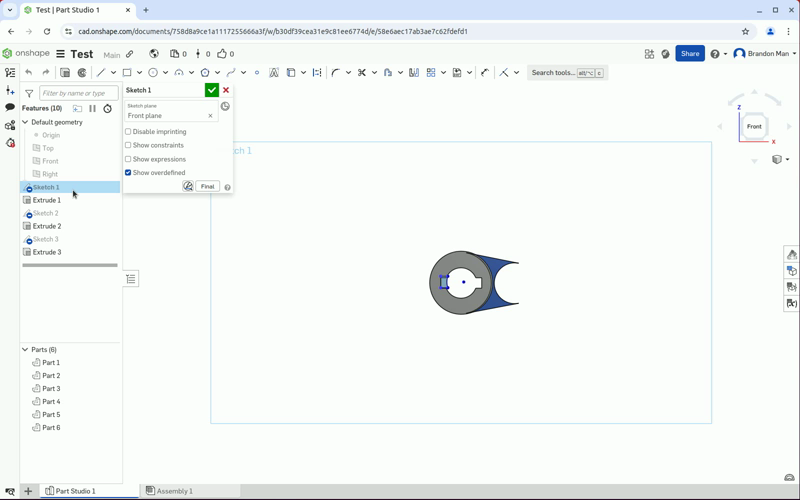
mouse_move(229, 92)
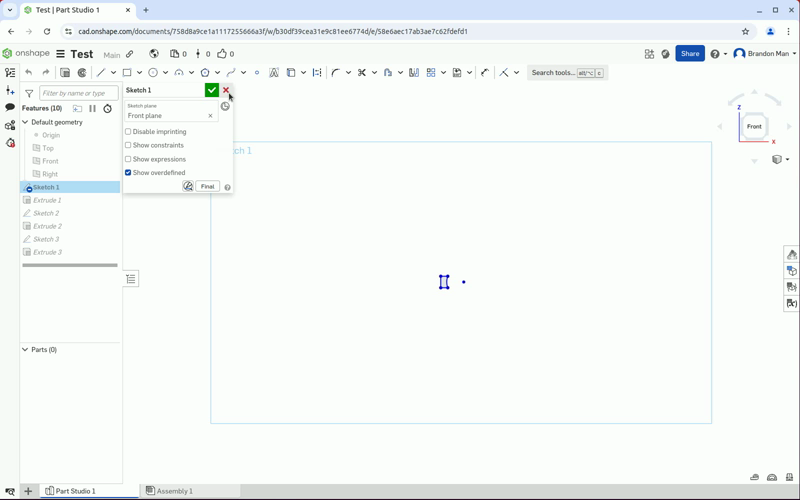
click(229, 92)
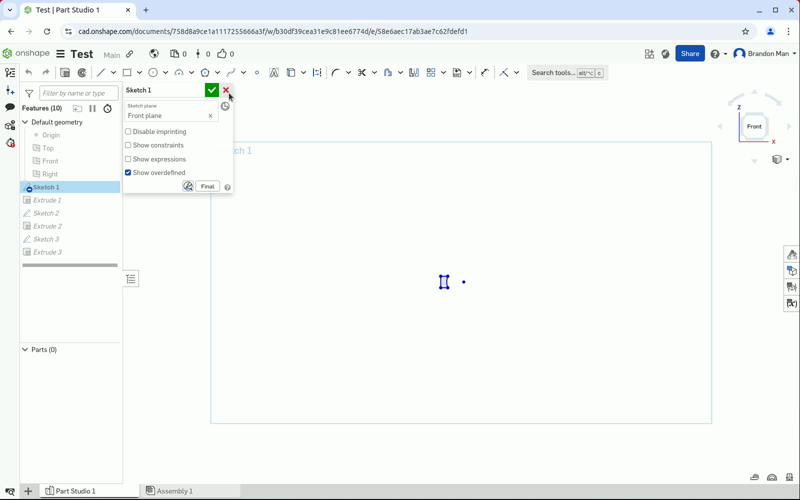
key(shift+s)
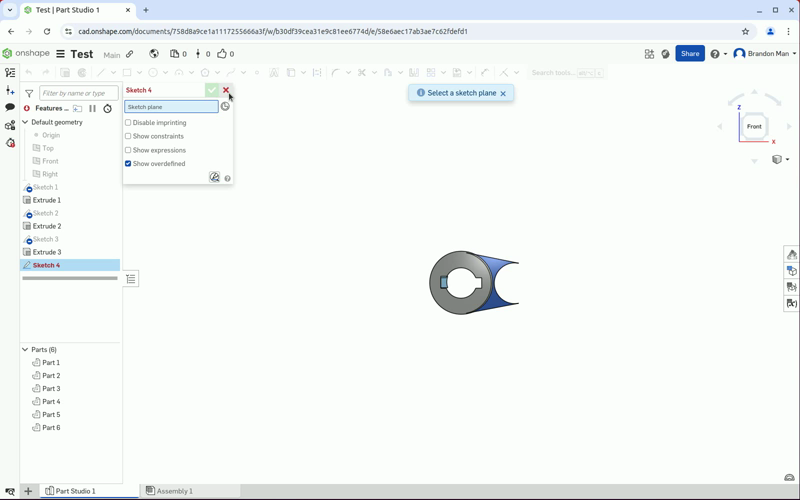
mouse_move(73, 163)
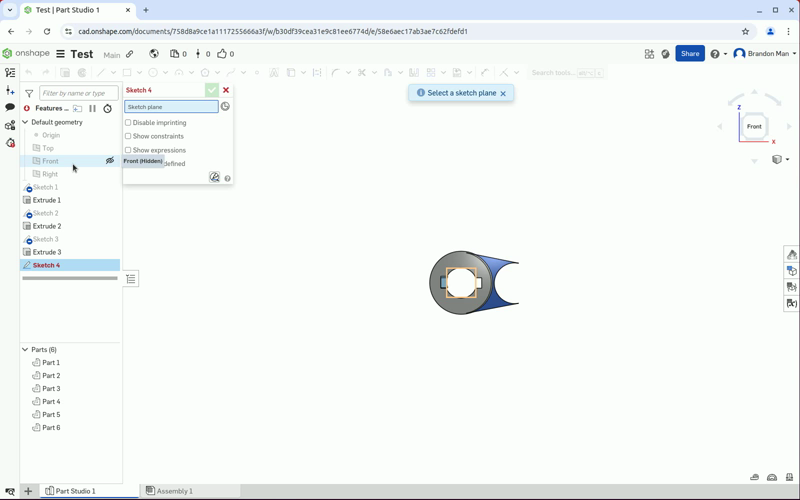
click(73, 163)
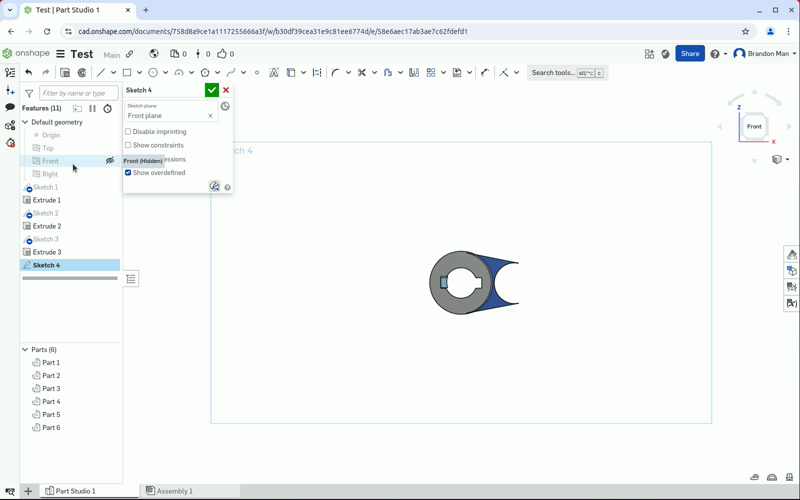
mouse_move(73, 352)
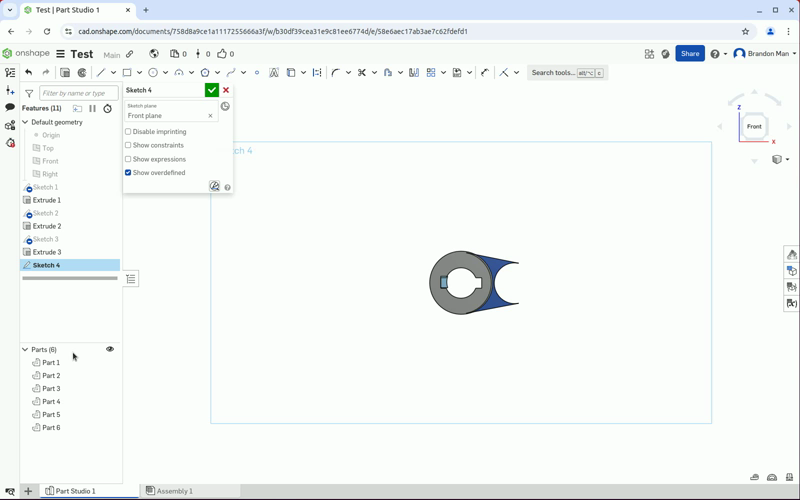
key(y)
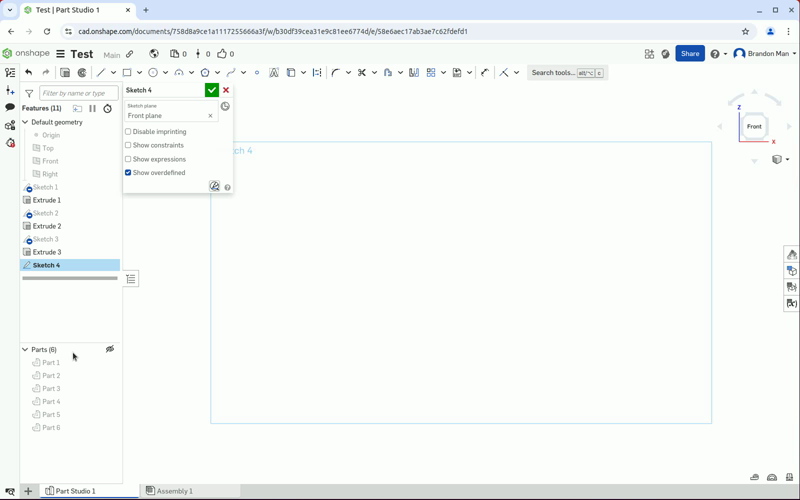
key(c)
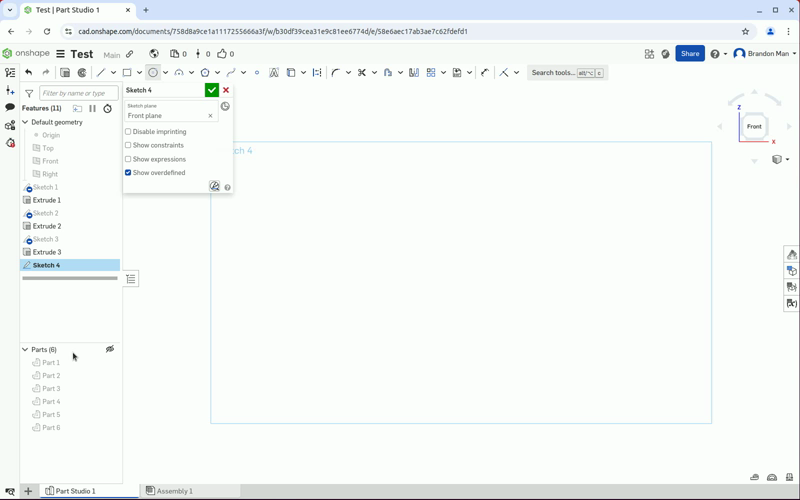
key_down(shift)
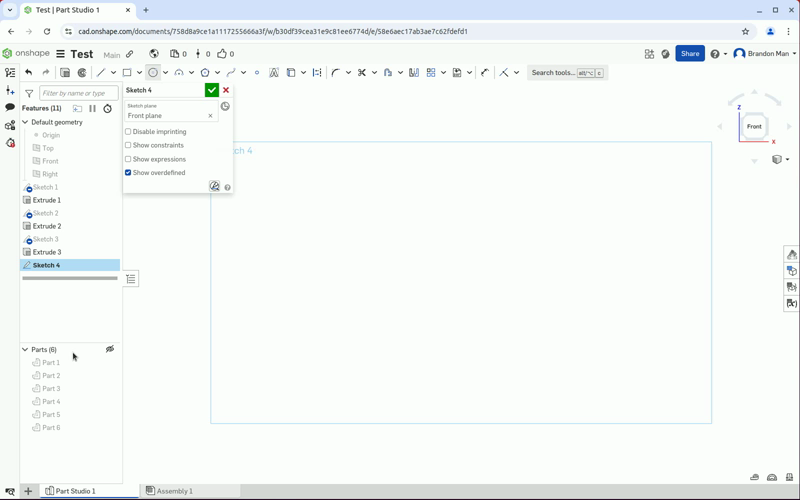
mouse_move(514, 282)
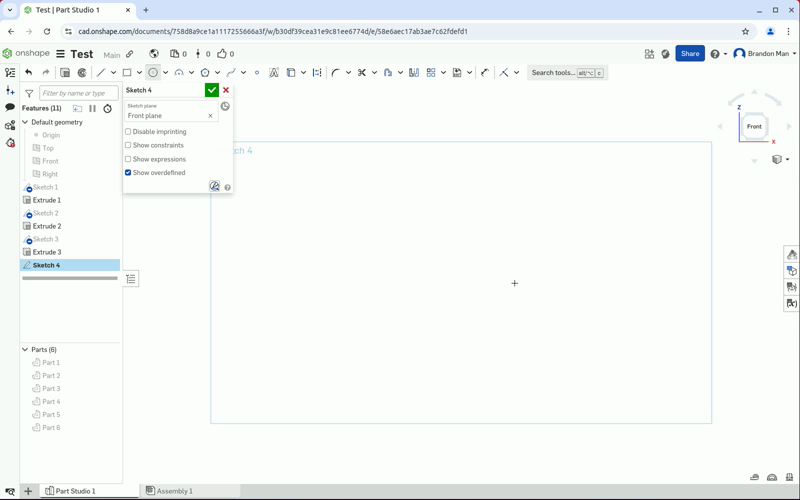
click(514, 282)
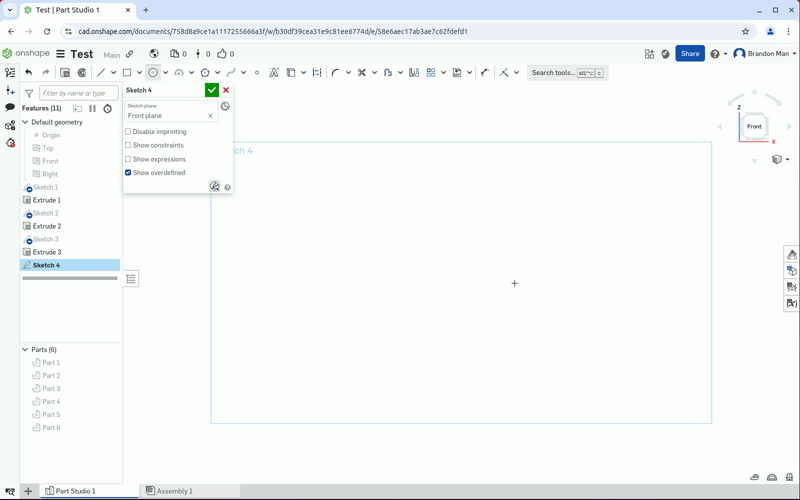
key_up(shift)
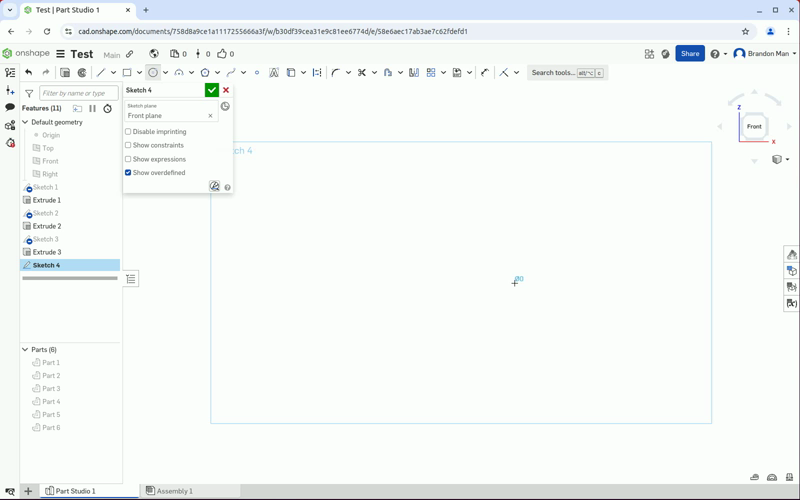
mouse_move(535, 282)
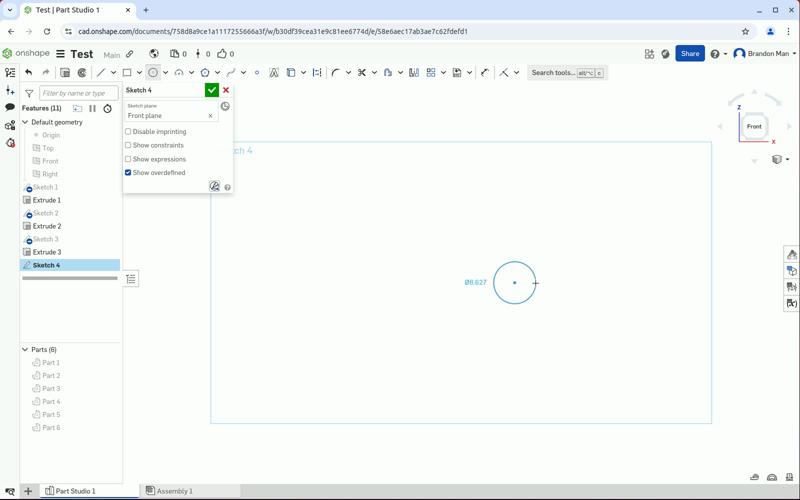
click(535, 282)
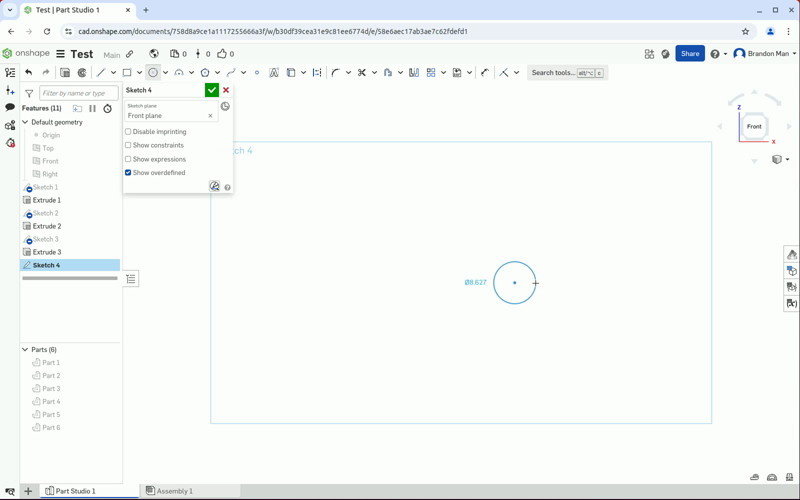
key(esc)
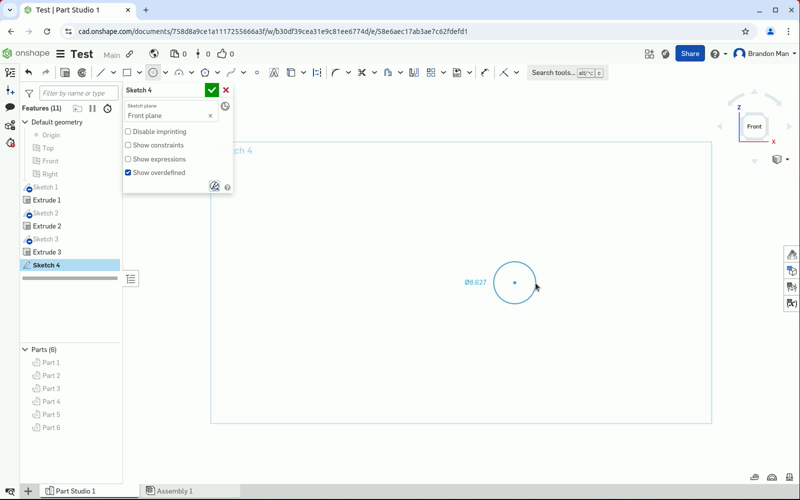
key(c)
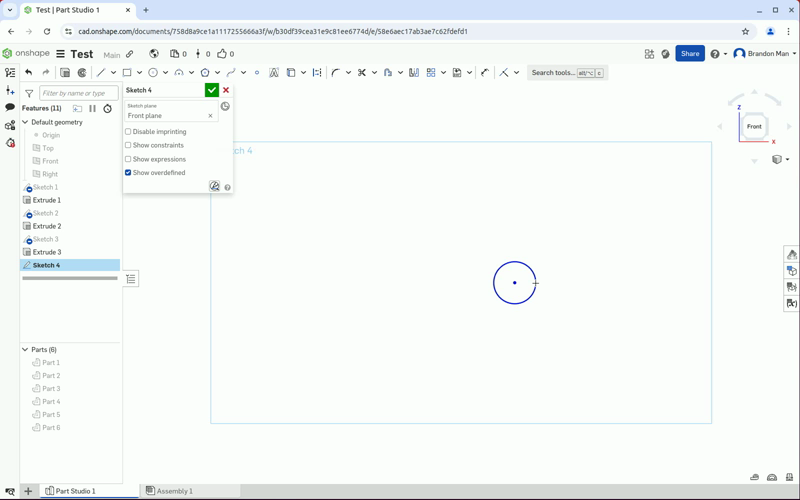
key_down(shift)
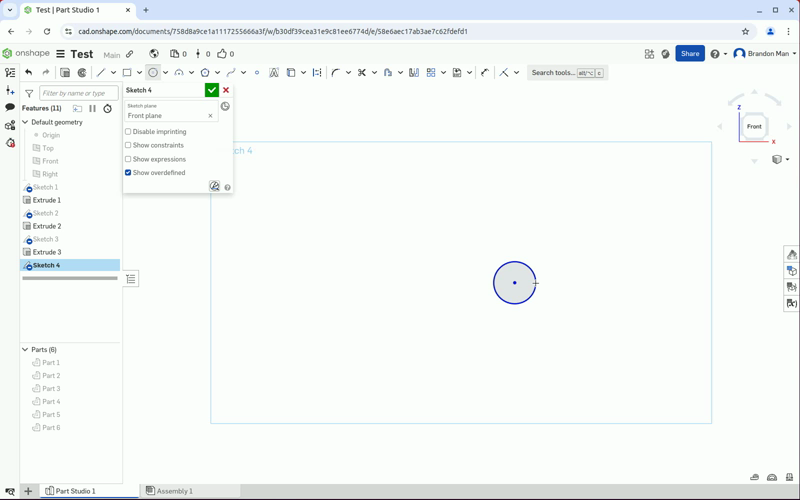
mouse_move(514, 282)
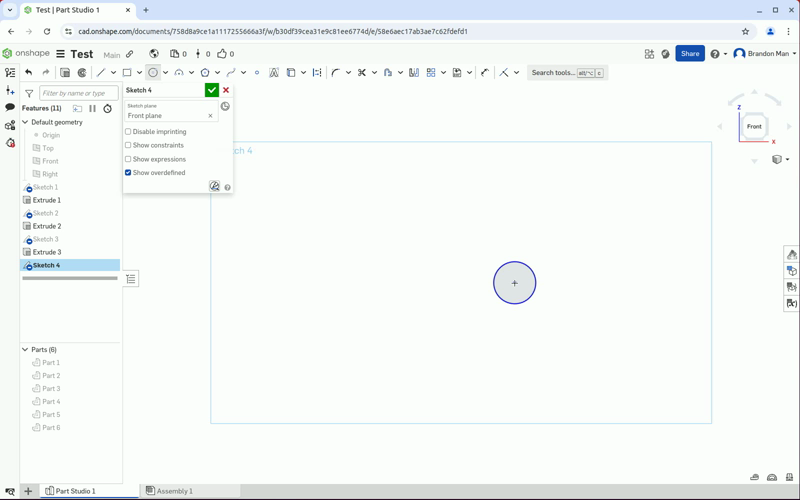
click(514, 282)
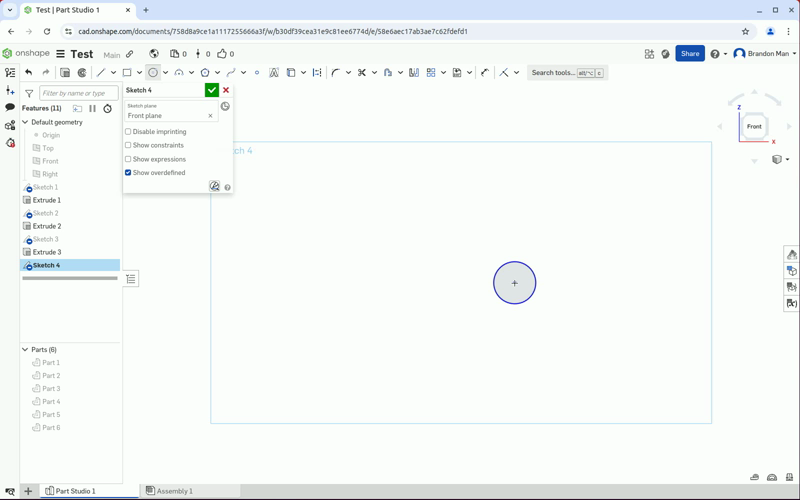
key_up(shift)
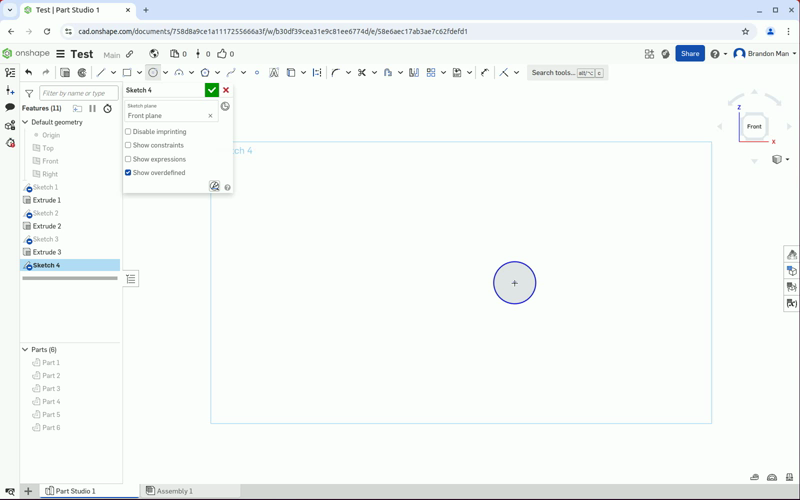
mouse_move(530, 282)
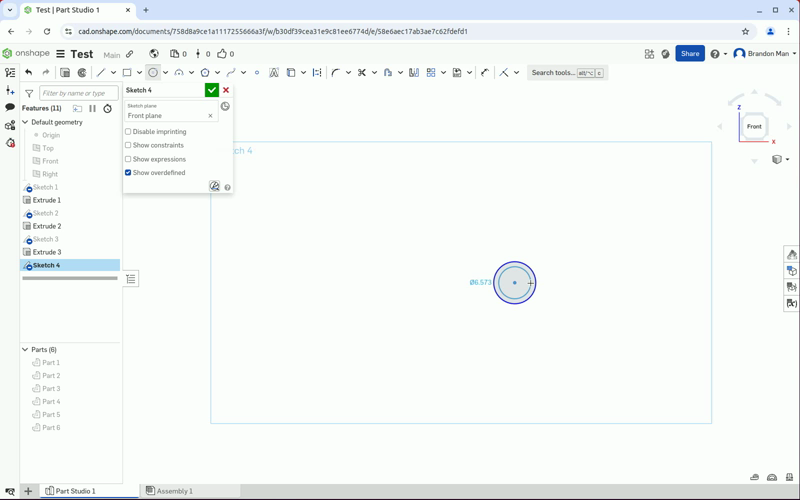
click(530, 282)
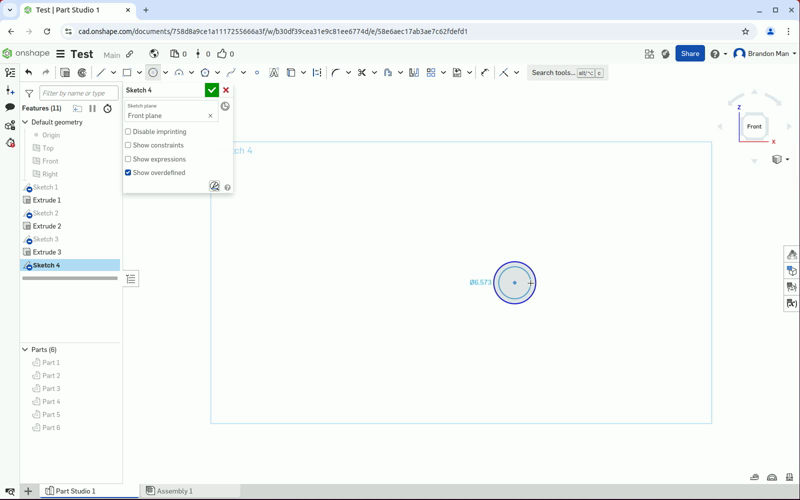
key(esc)
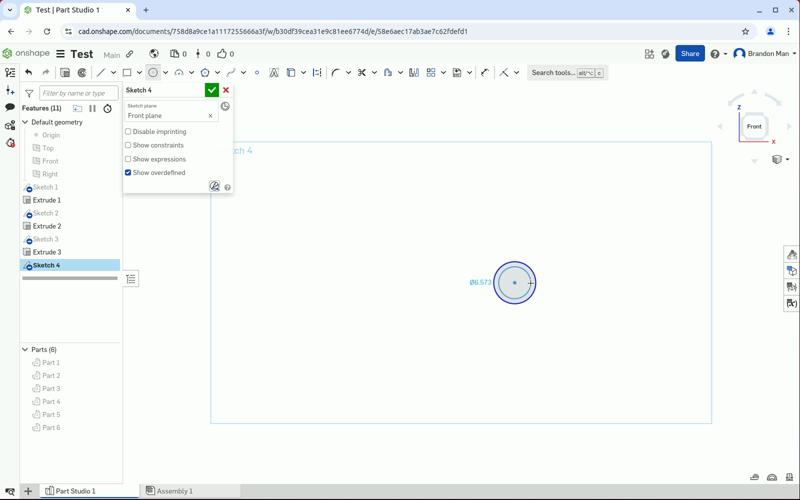
mouse_move(496, 291)
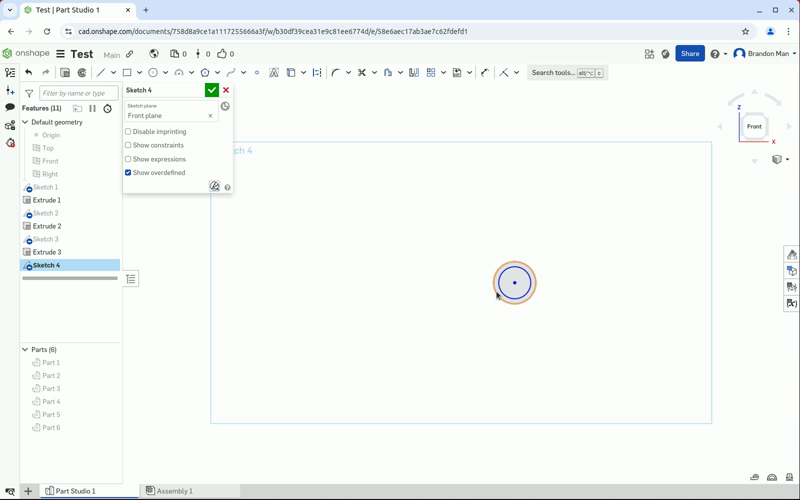
scroll(6)
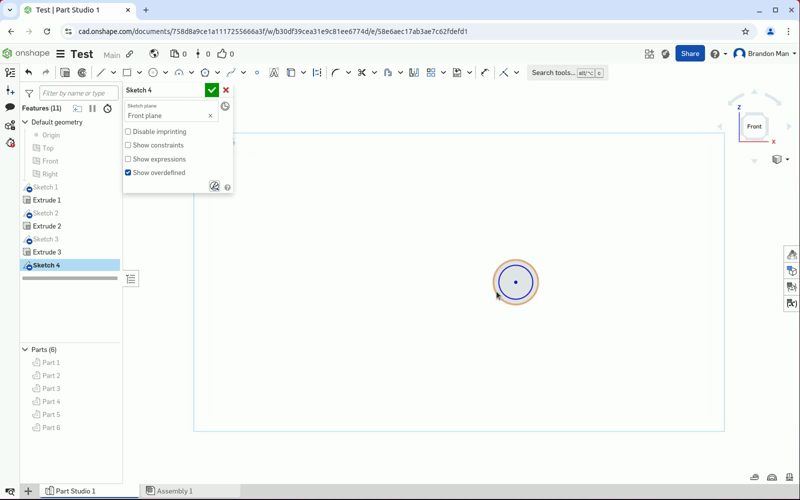
scroll(6)
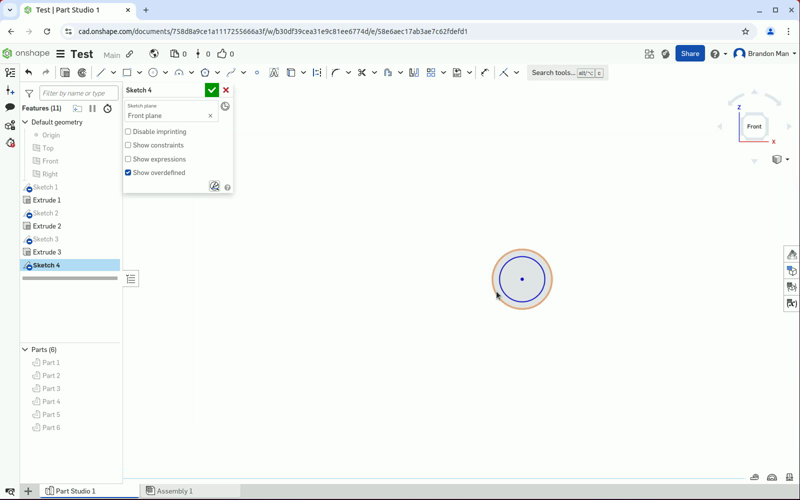
scroll(6)
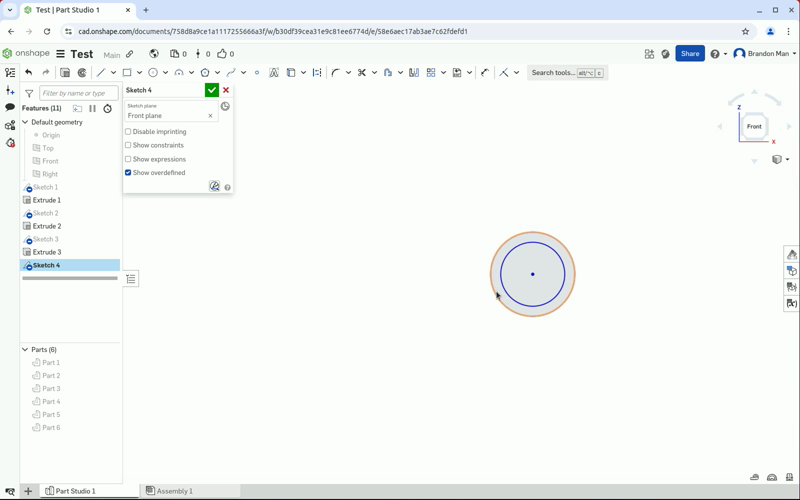
scroll(6)
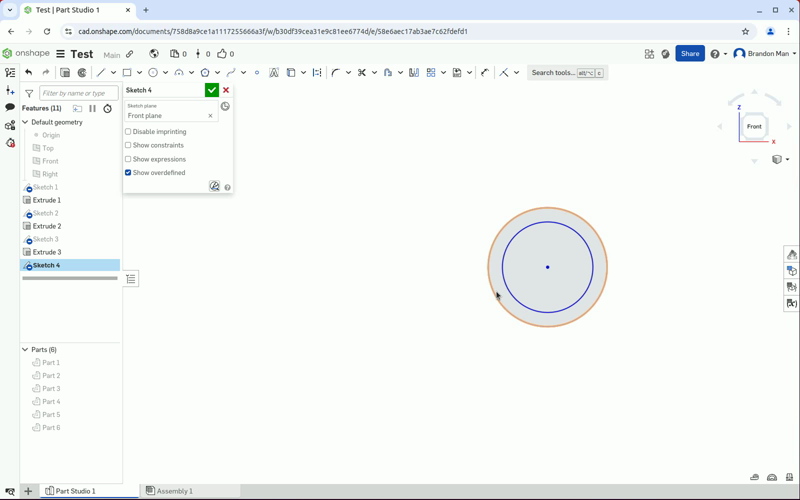
scroll(6)
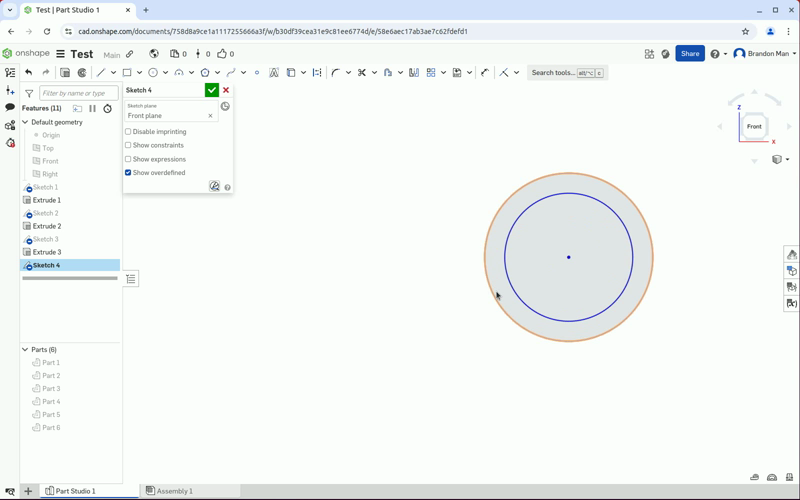
scroll(6)
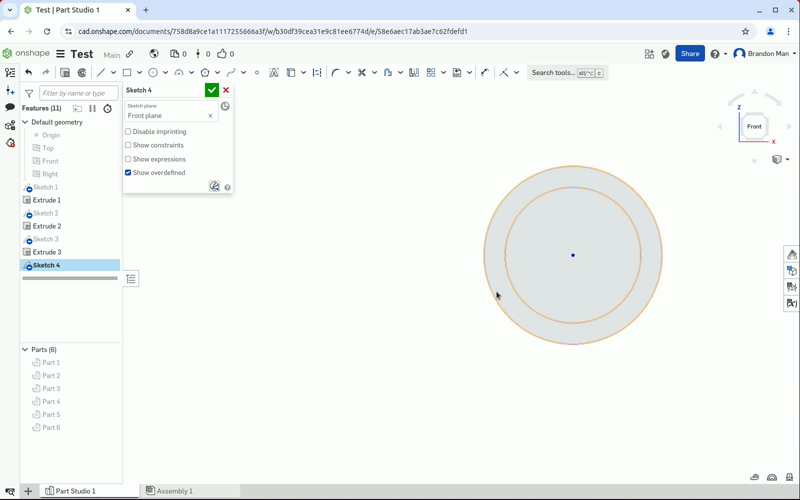
scroll(6)
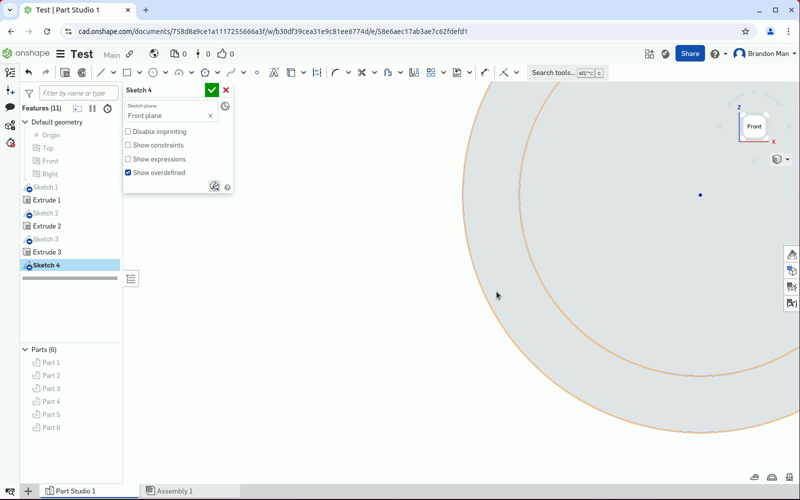
click(496, 291)
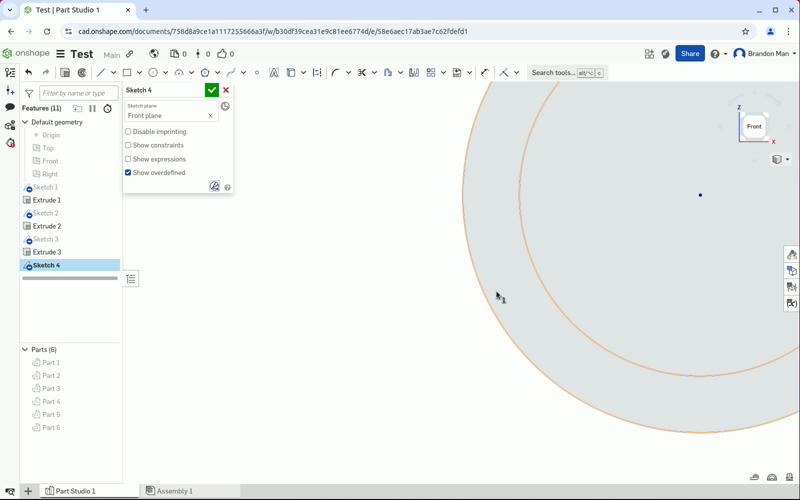
scroll(-6)
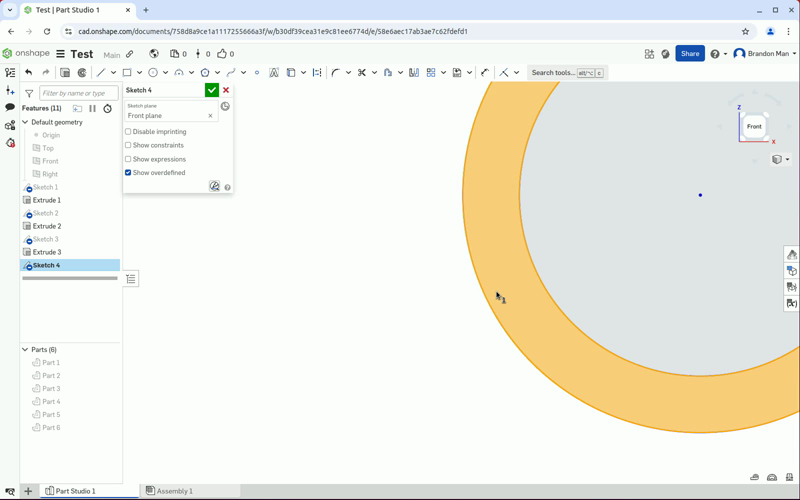
scroll(-6)
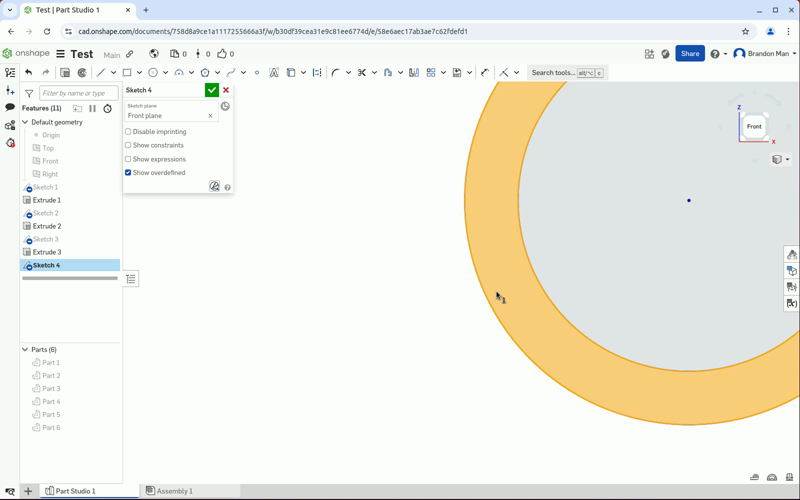
scroll(-6)
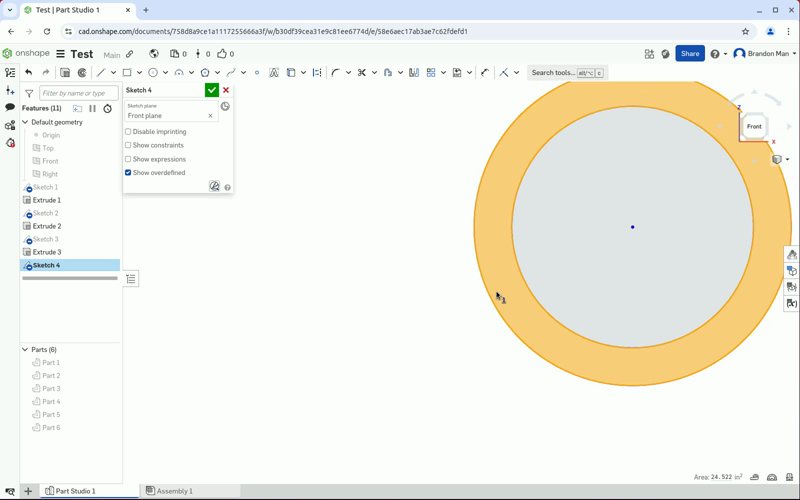
scroll(-6)
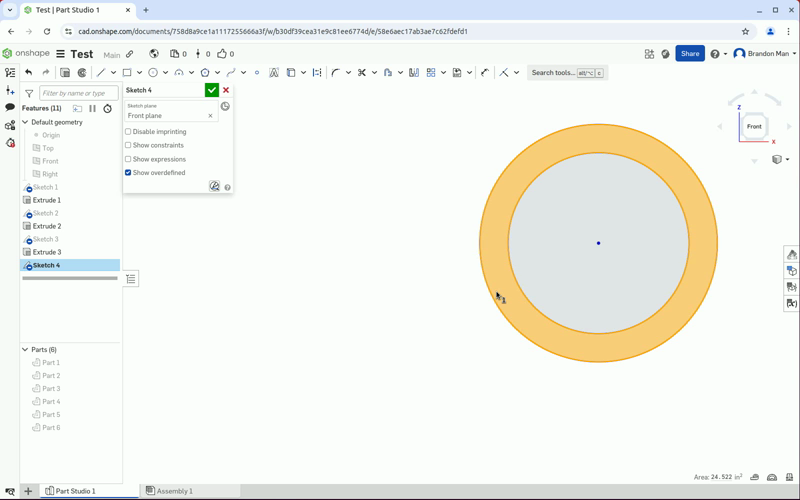
scroll(-6)
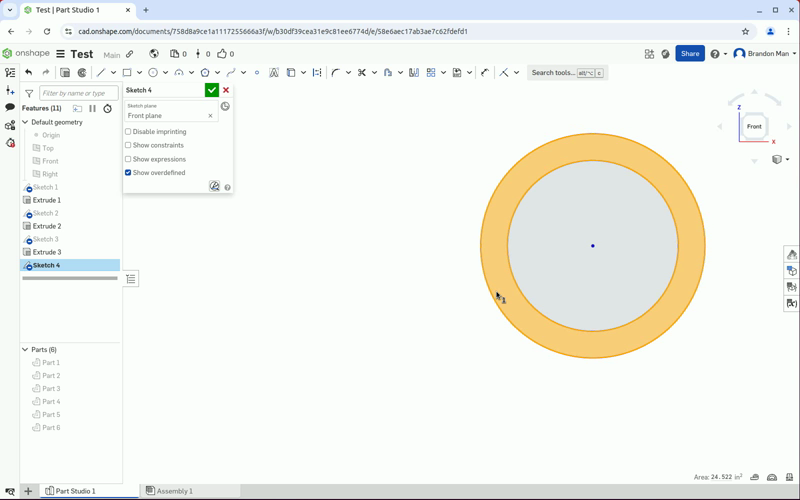
scroll(-6)
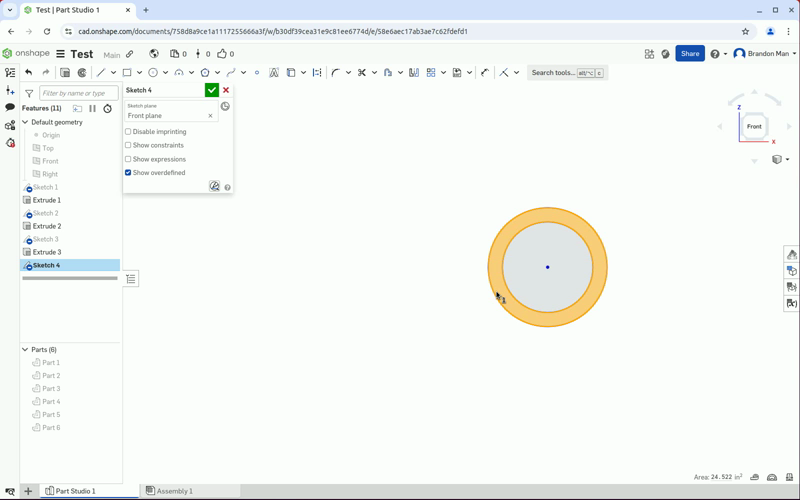
scroll(-6)
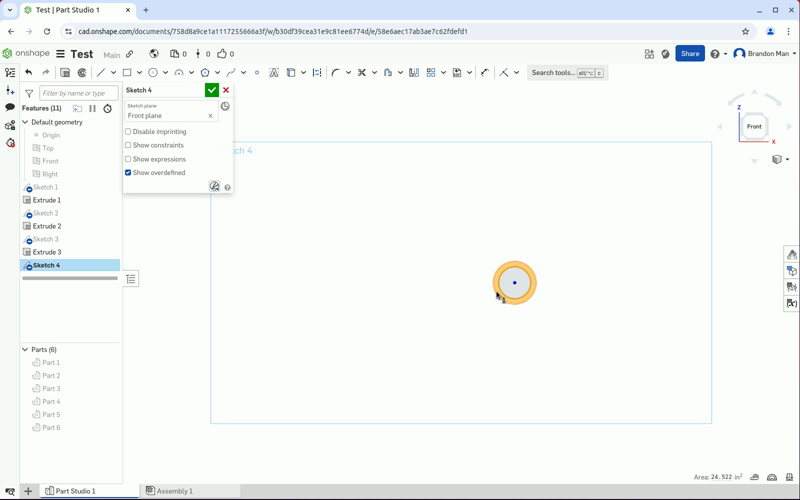
mouse_move(73, 352)
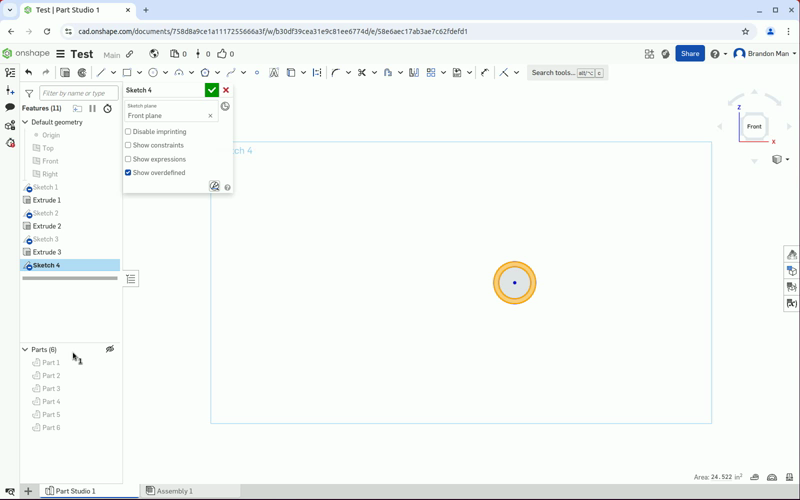
key(shift+y)
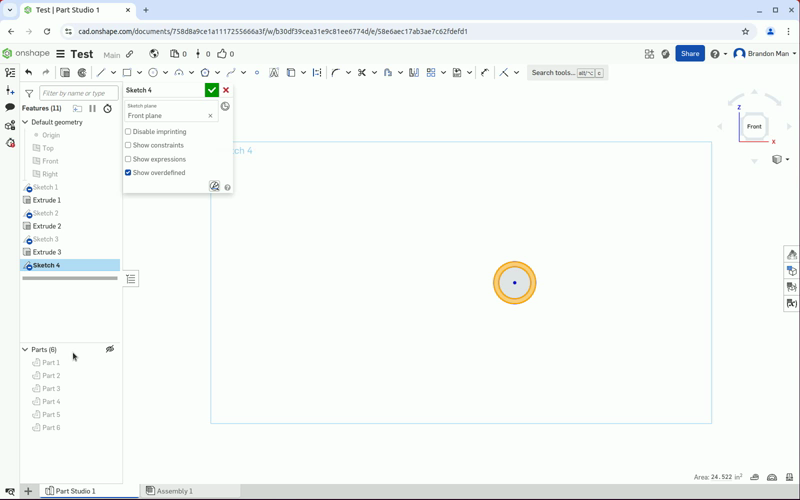
key(shift+e)
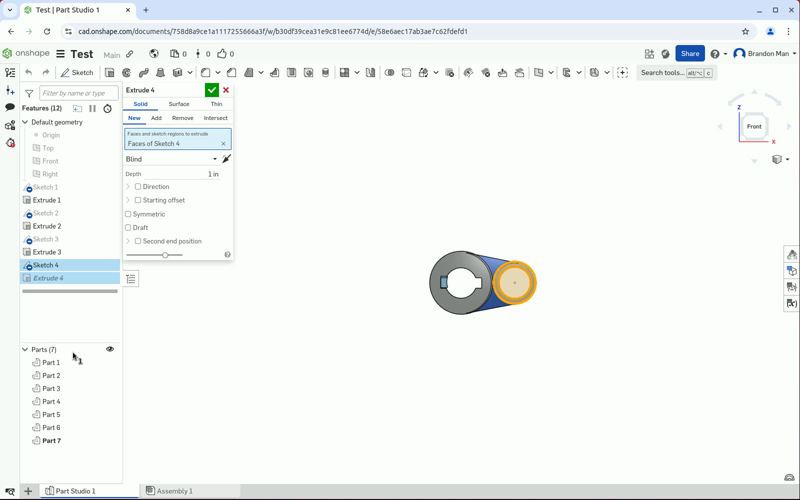
mouse_move(143, 106)
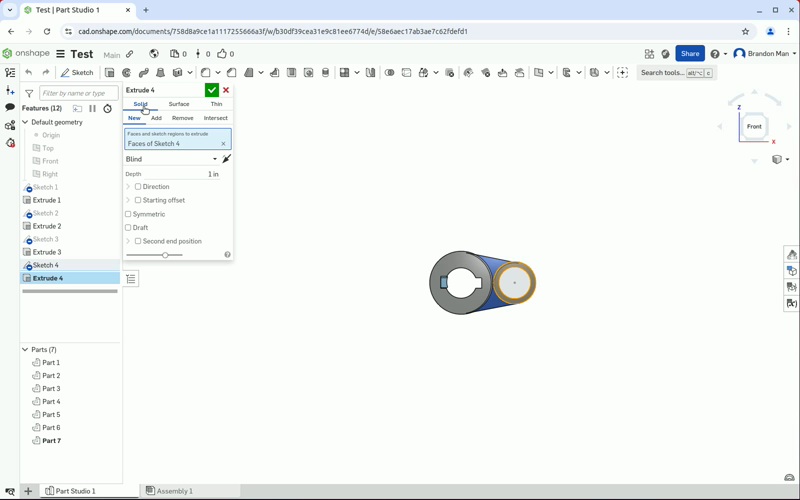
click(143, 106)
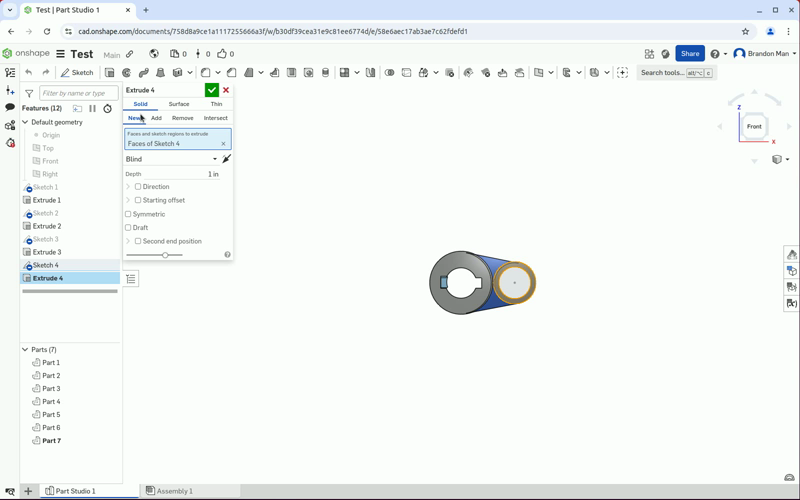
mouse_move(137, 120)
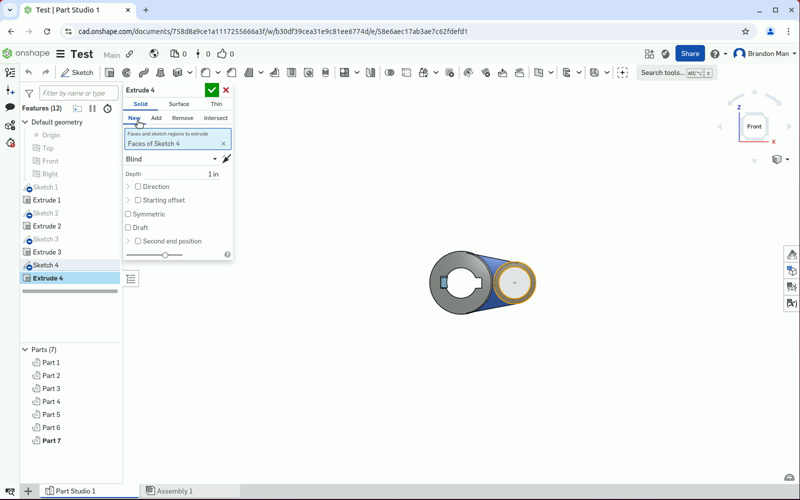
click(137, 120)
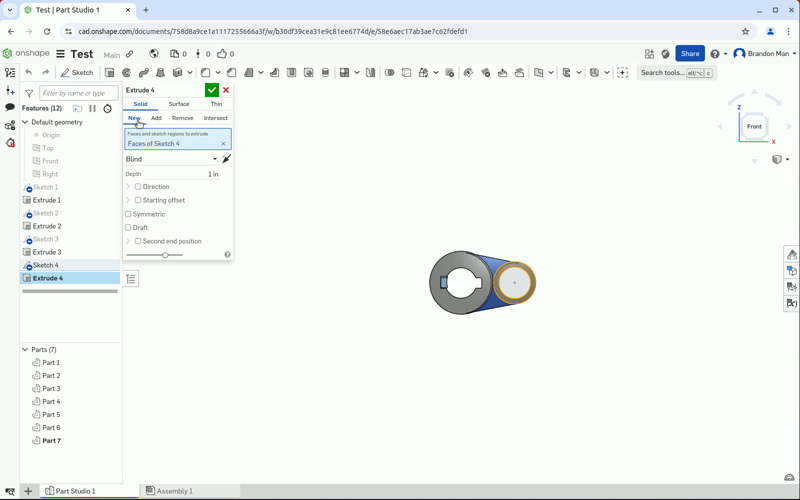
key(tab, 4)
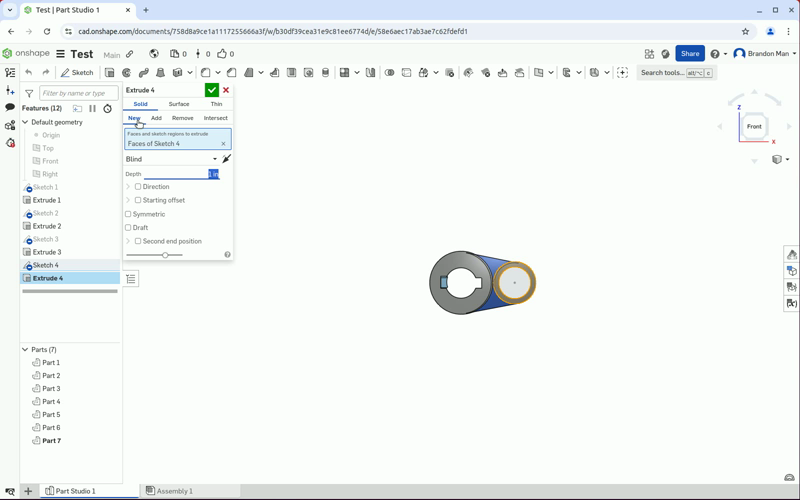
text(5.536)
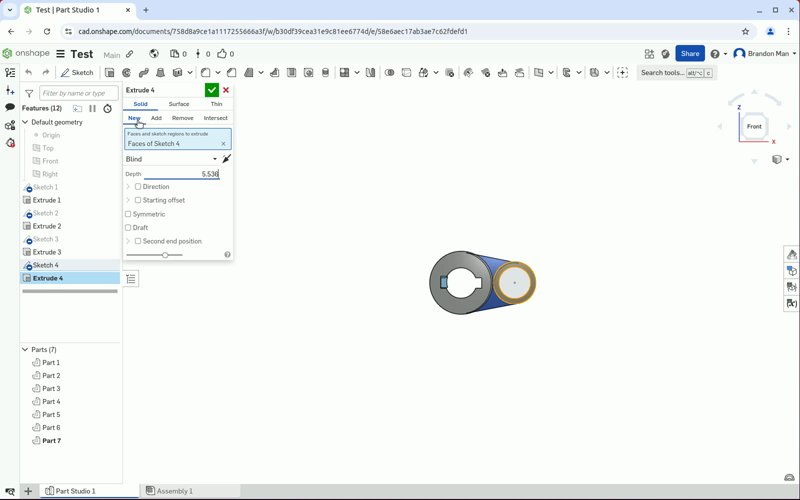
key(enter)
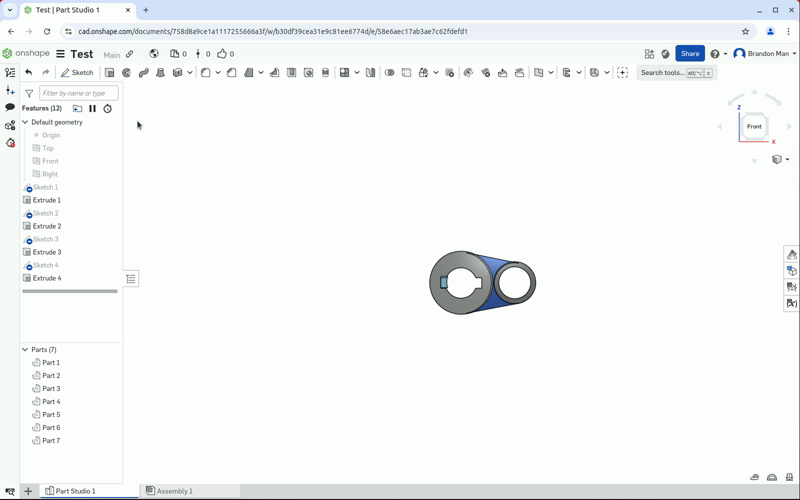
key(shift+h)
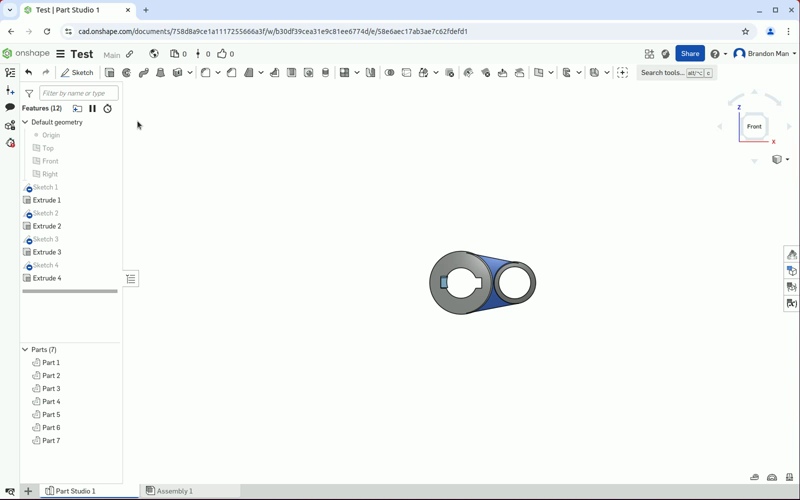
key(shift+h)
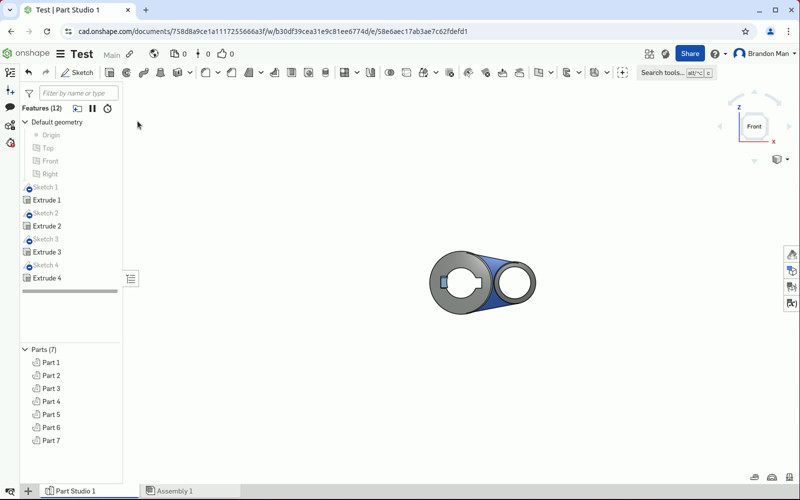
mouse_move(73, 189)
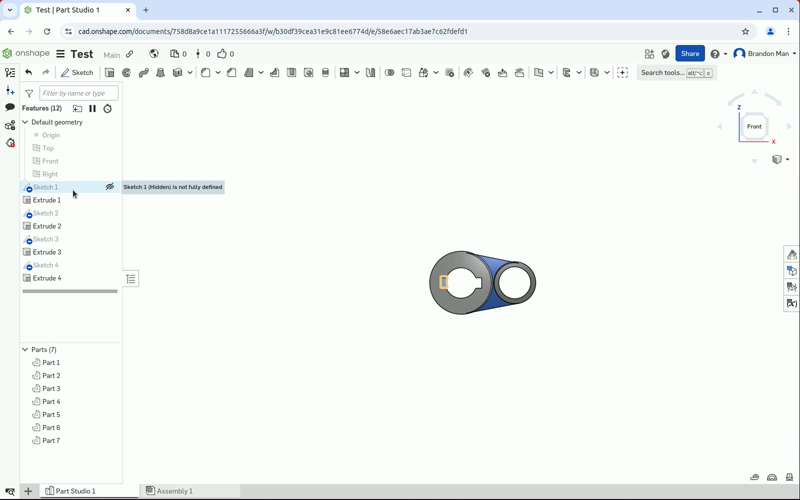
click(73, 189)
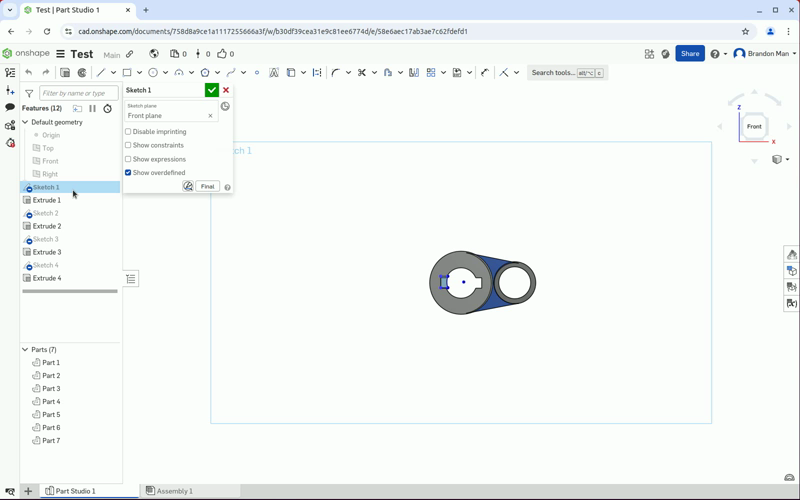
mouse_move(229, 92)
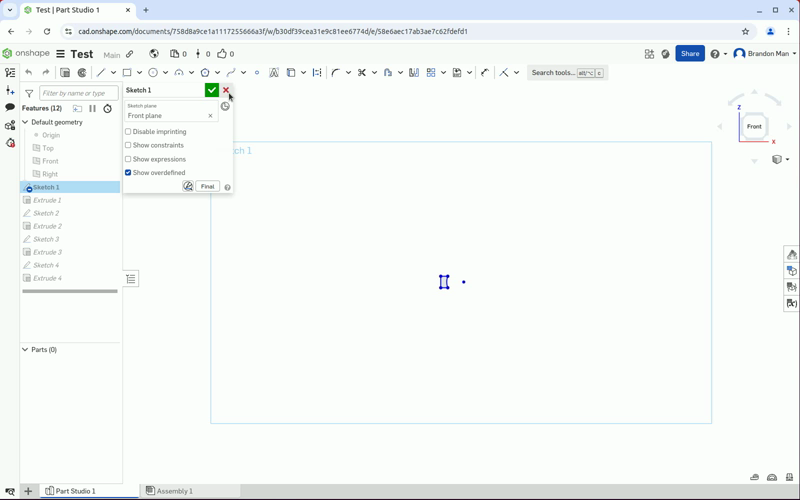
click(229, 92)
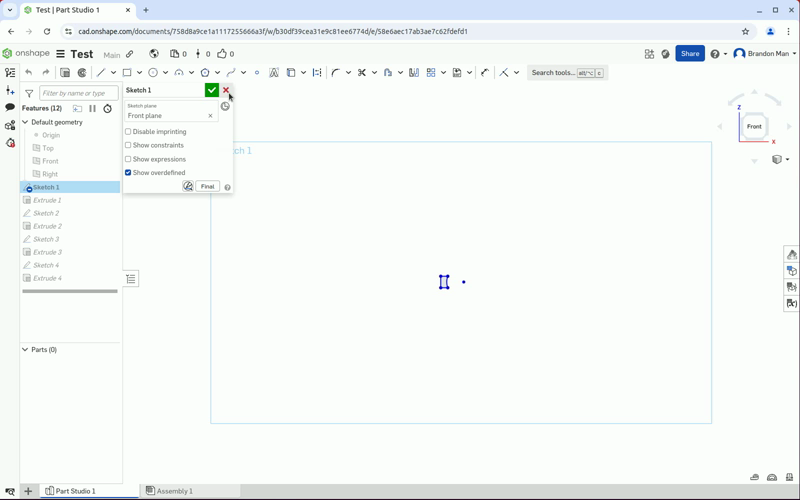
key(shift+s)
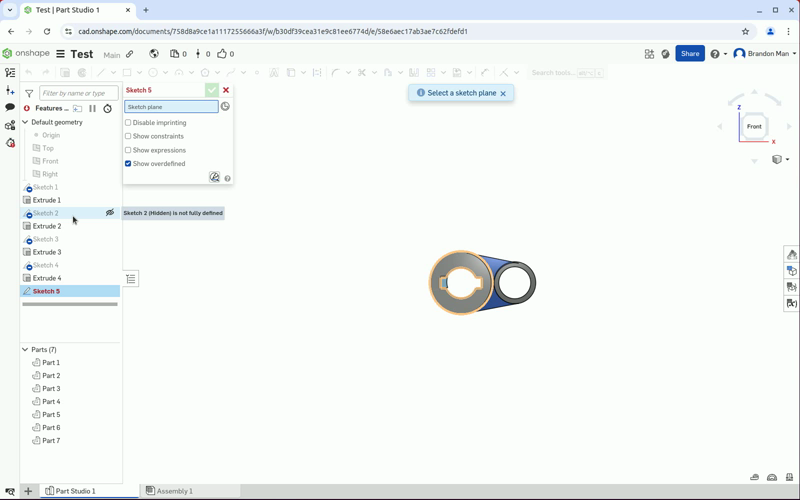
scroll(3)
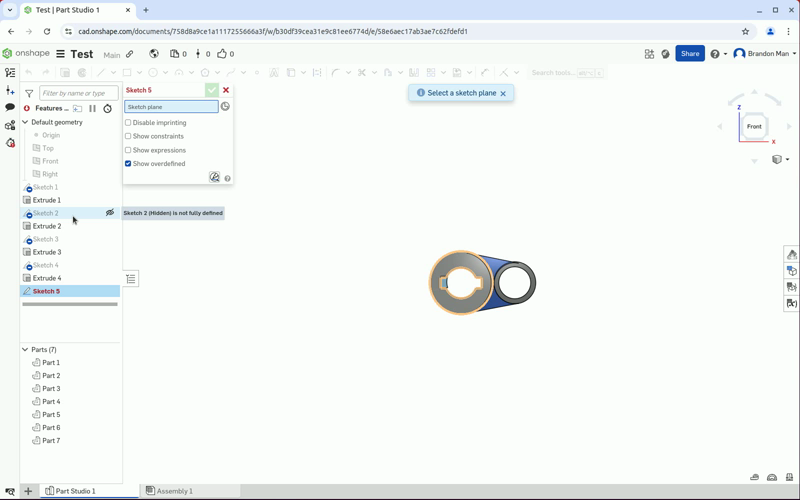
mouse_move(73, 163)
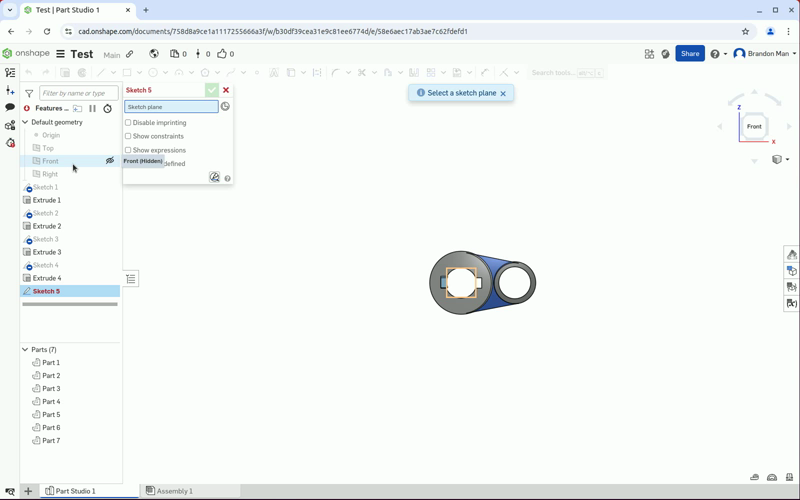
click(73, 163)
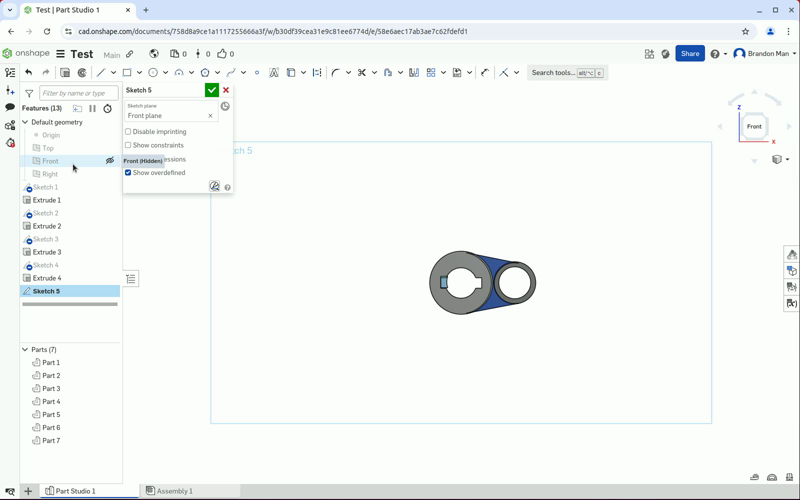
mouse_move(73, 352)
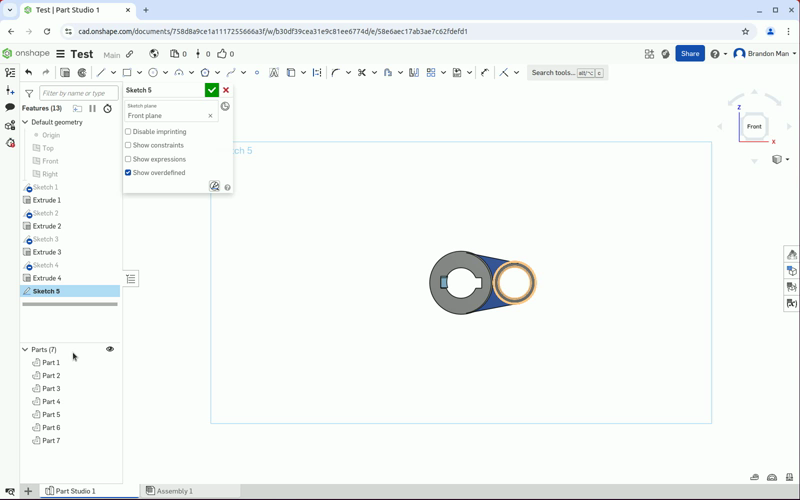
key(y)
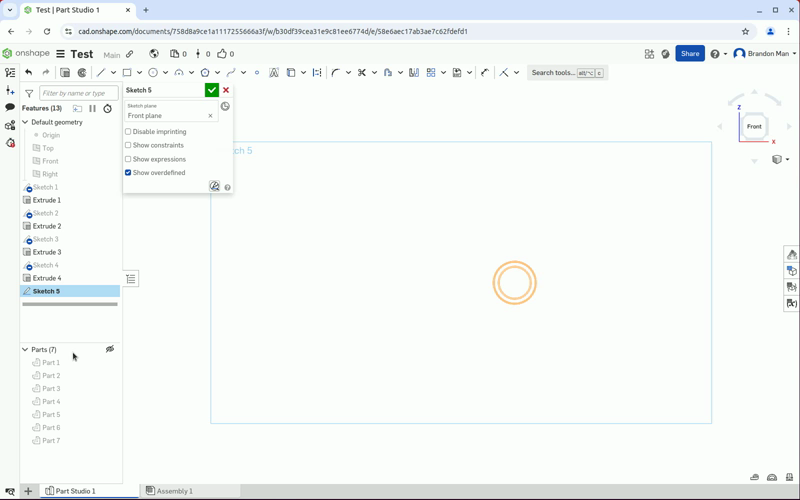
key(c)
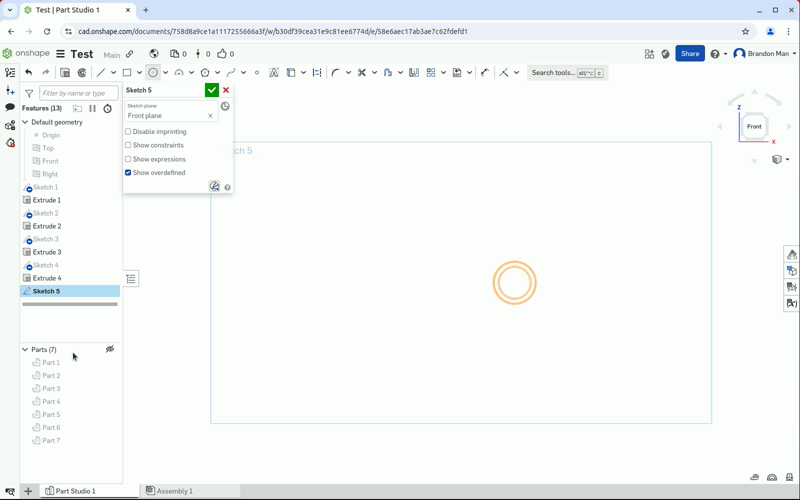
key_down(shift)
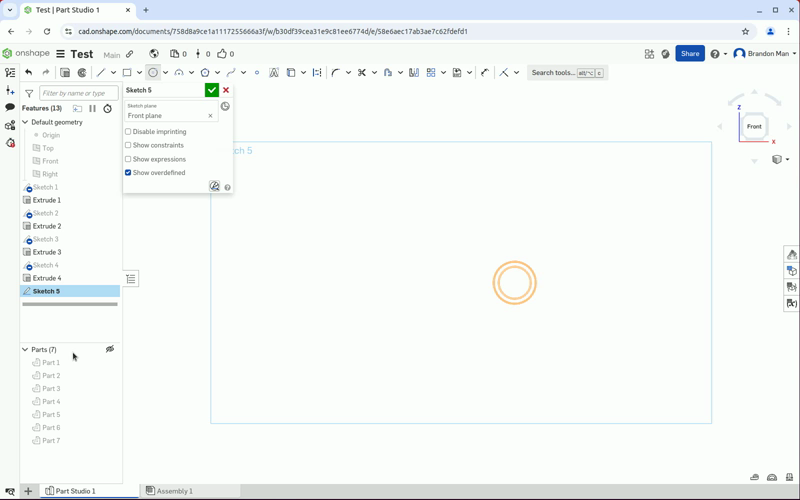
mouse_move(461, 282)
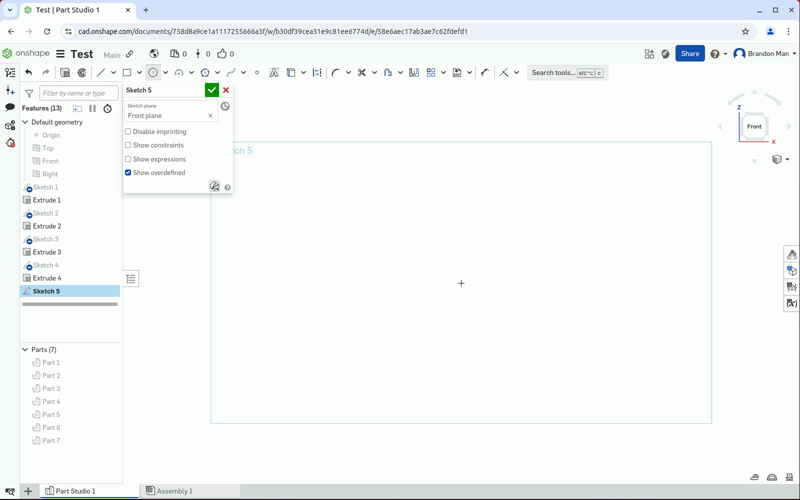
click(461, 282)
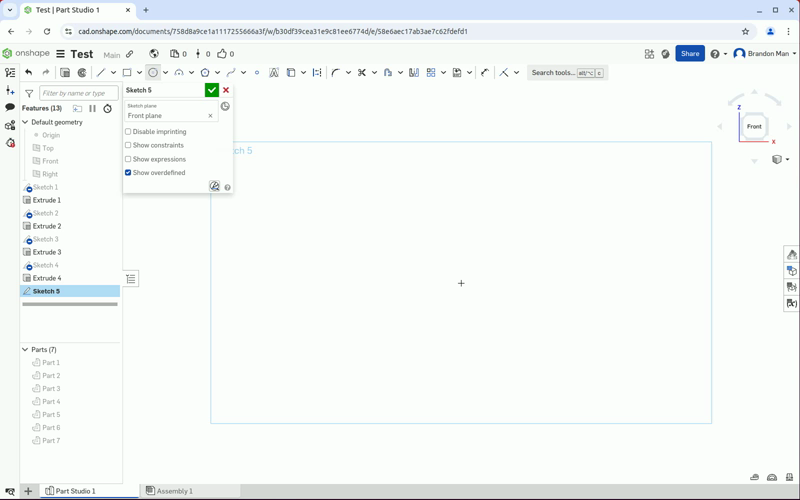
key_up(shift)
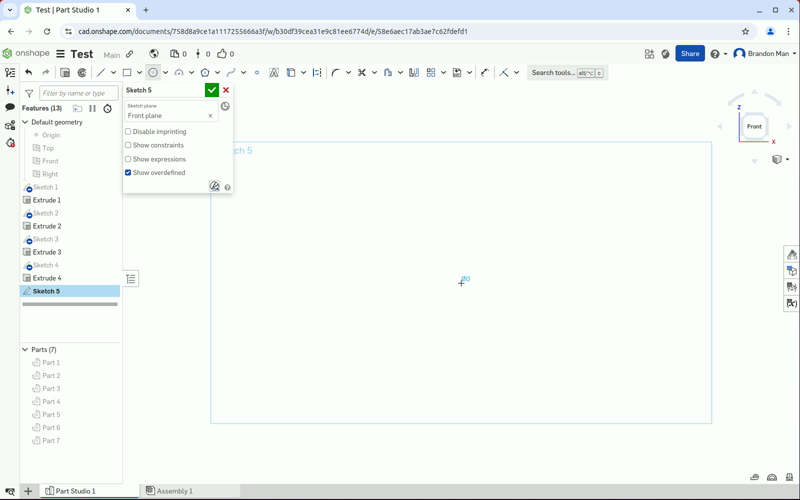
mouse_move(492, 282)
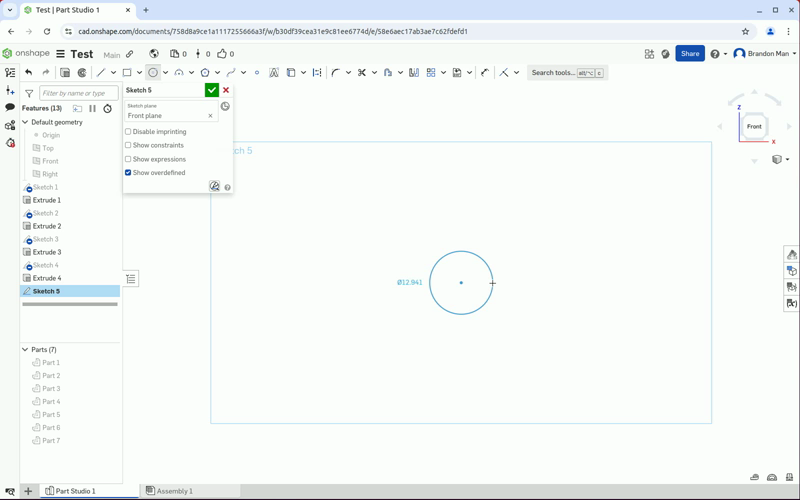
click(492, 282)
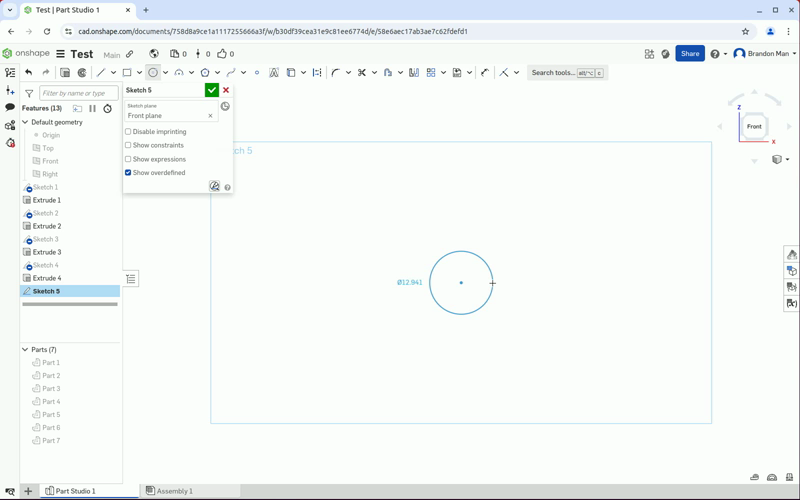
key(esc)
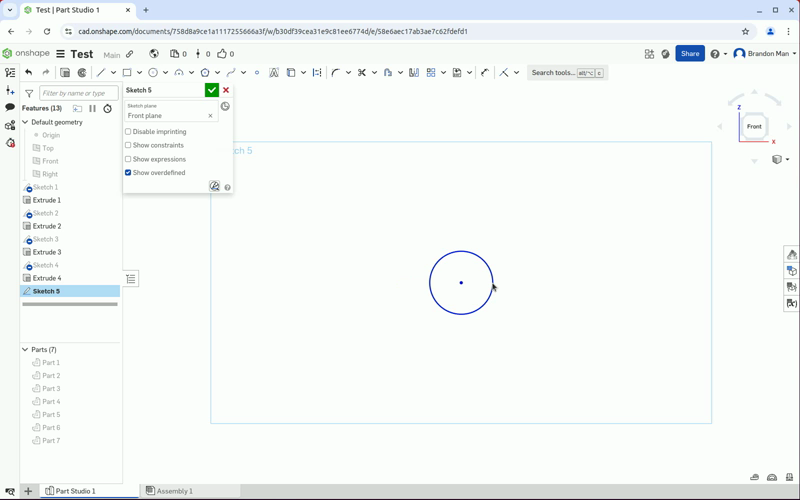
key(l)
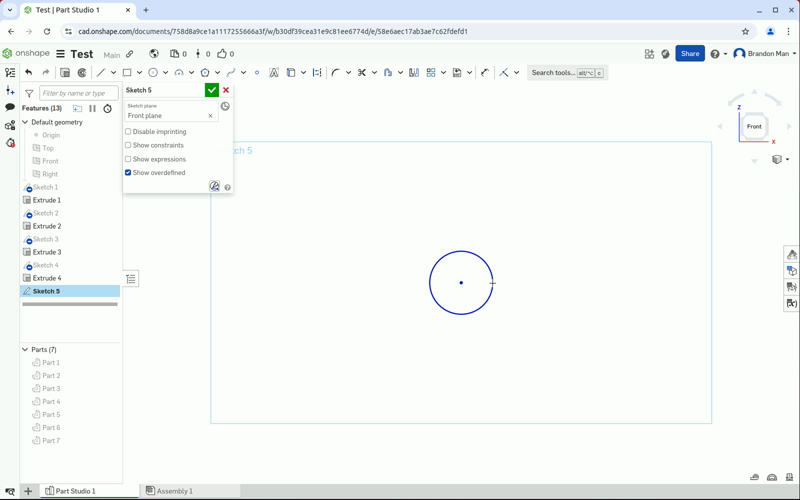
key_down(shift)
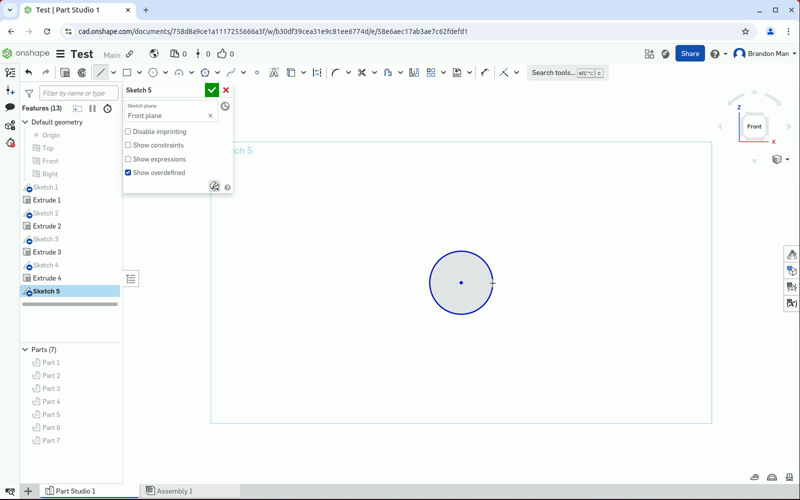
mouse_move(440, 288)
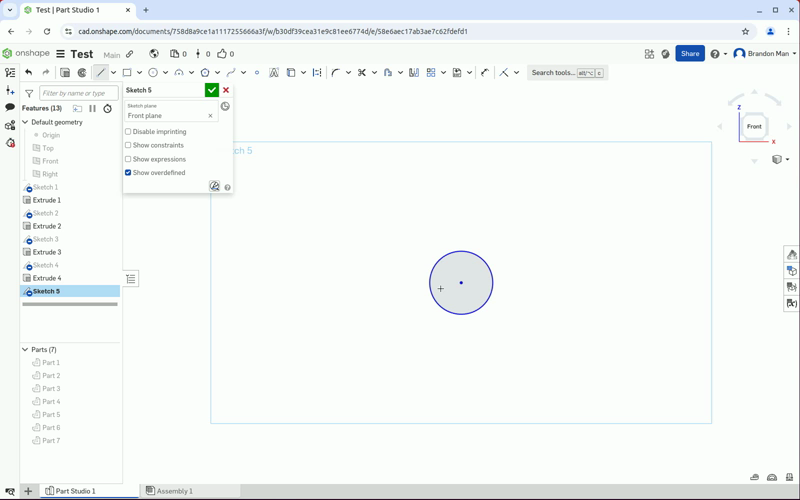
click(440, 288)
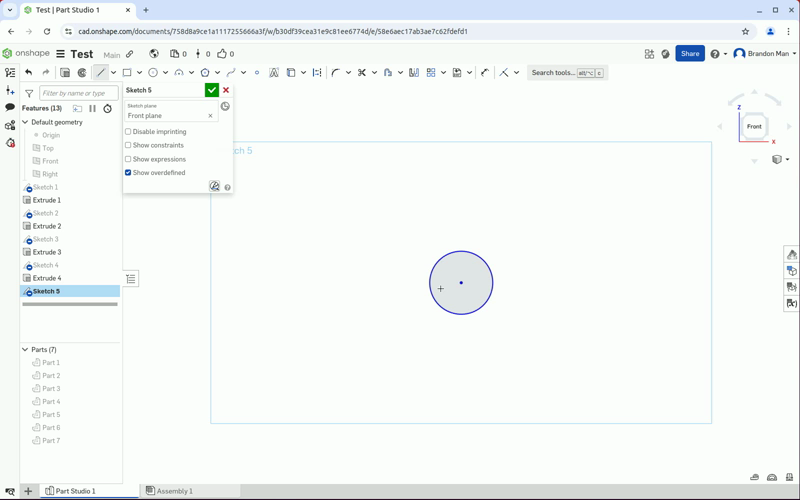
key_up(shift)
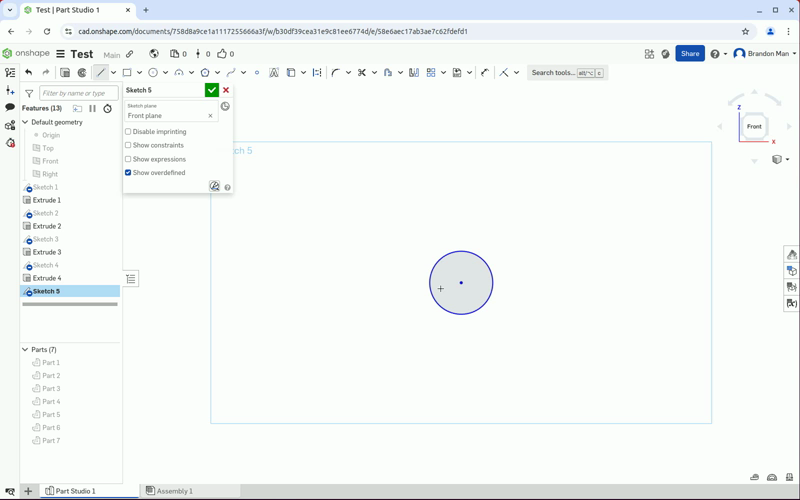
key_down(shift)
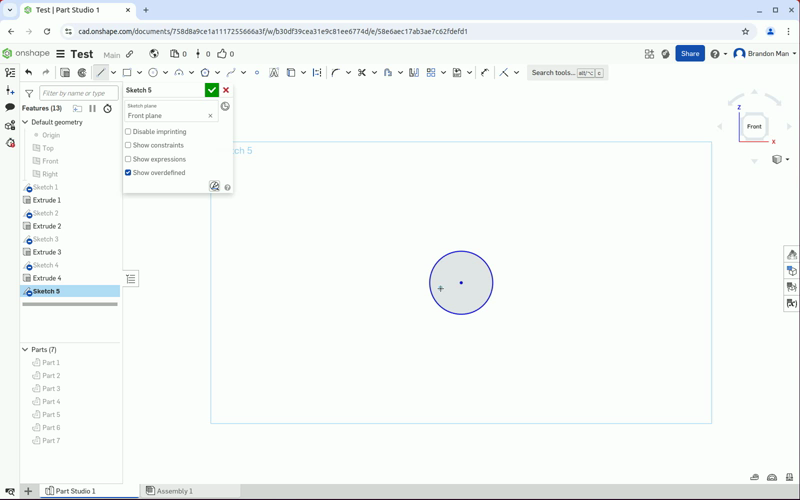
mouse_move(470, 288)
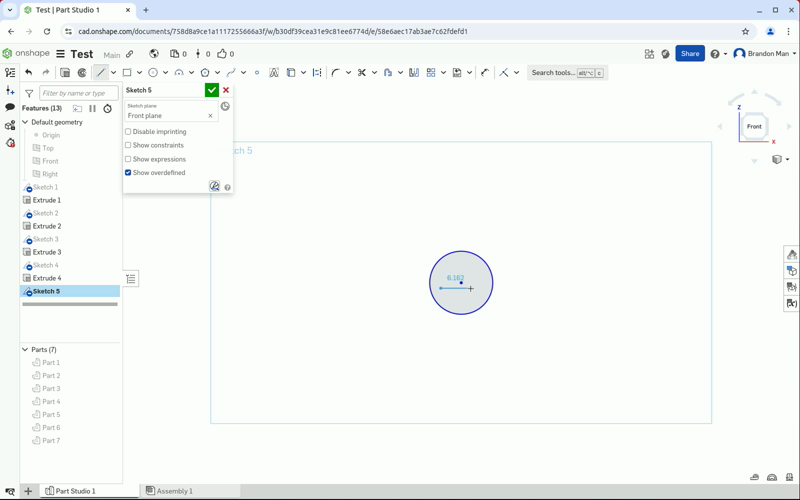
mouse_move(446, 288)
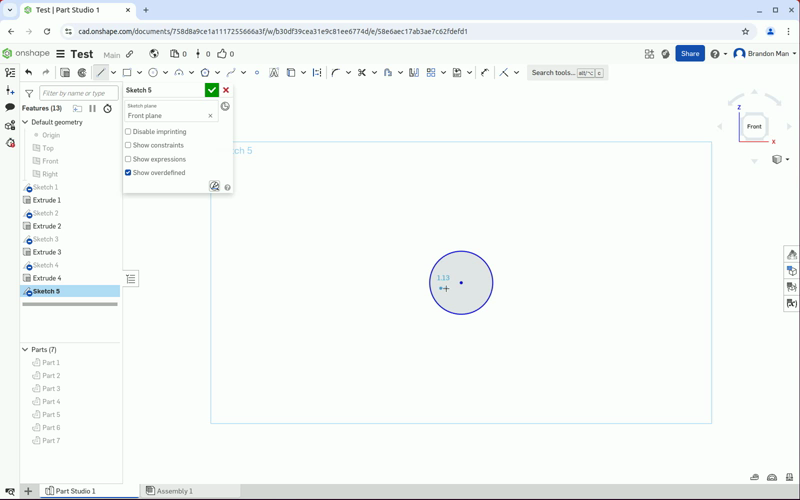
scroll(6)
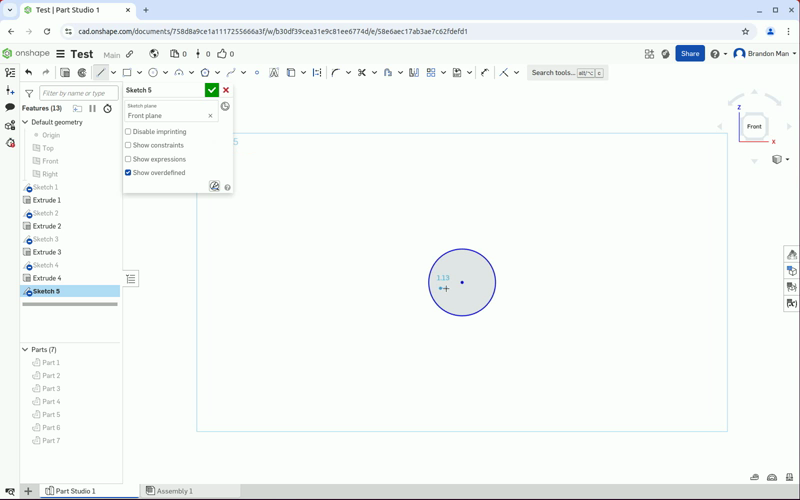
scroll(6)
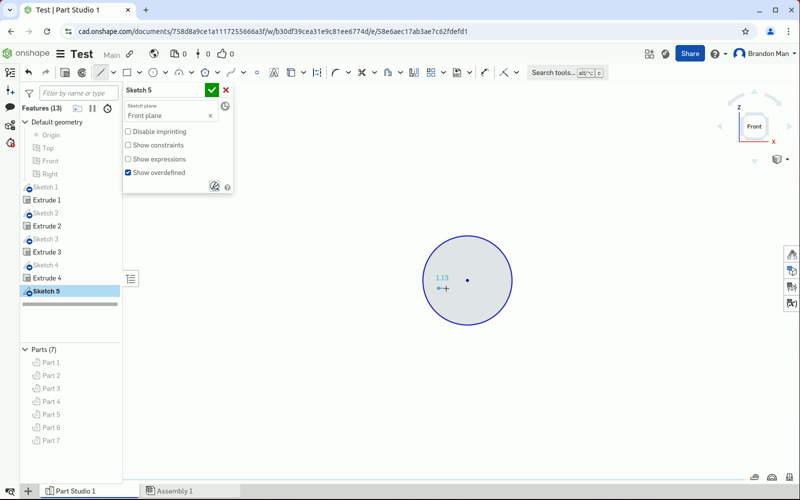
scroll(6)
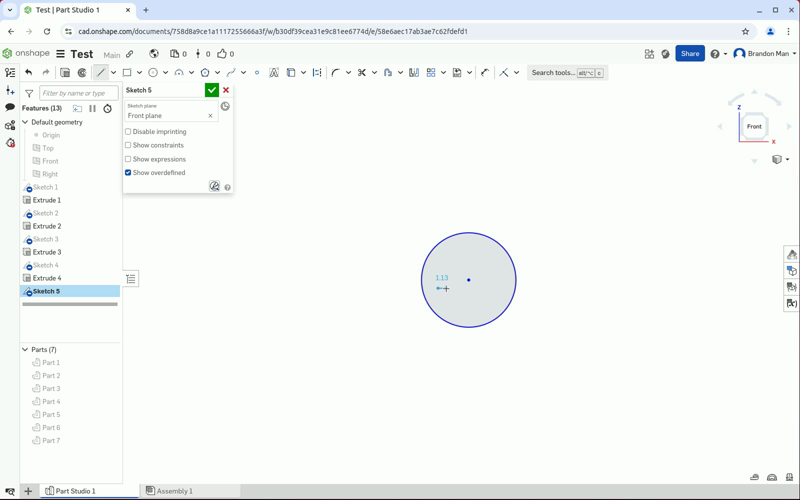
scroll(6)
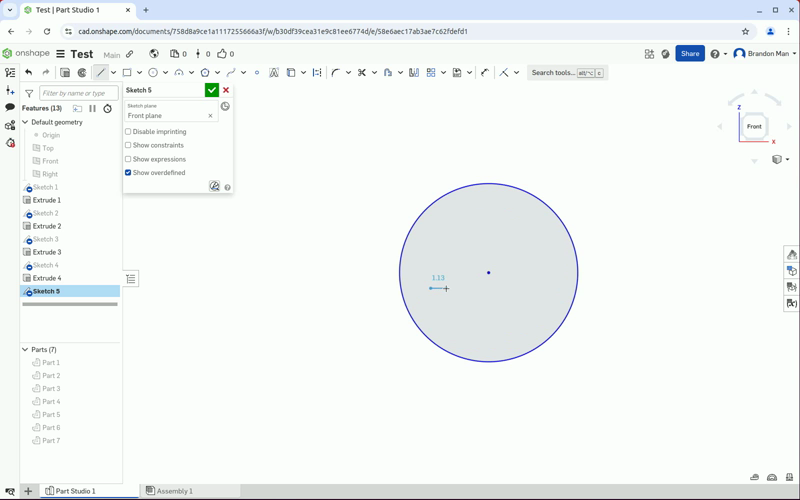
scroll(6)
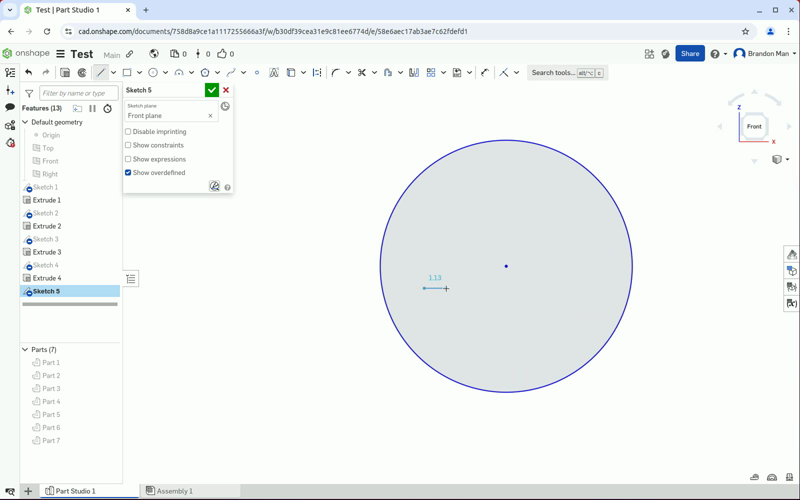
scroll(6)
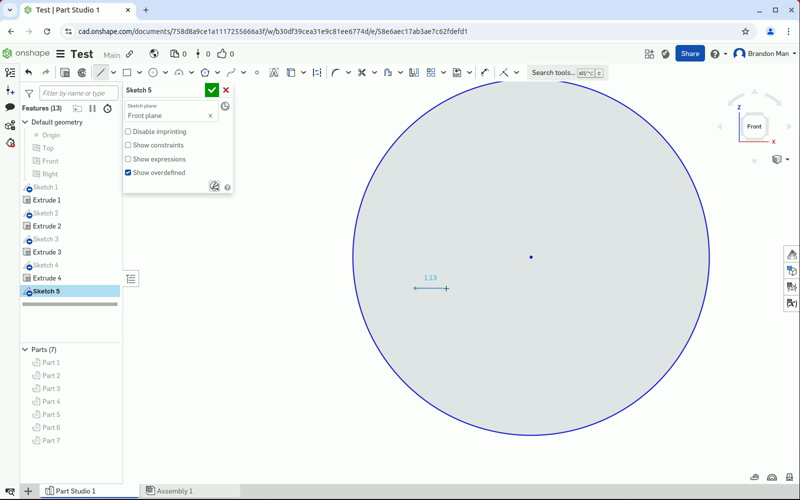
scroll(6)
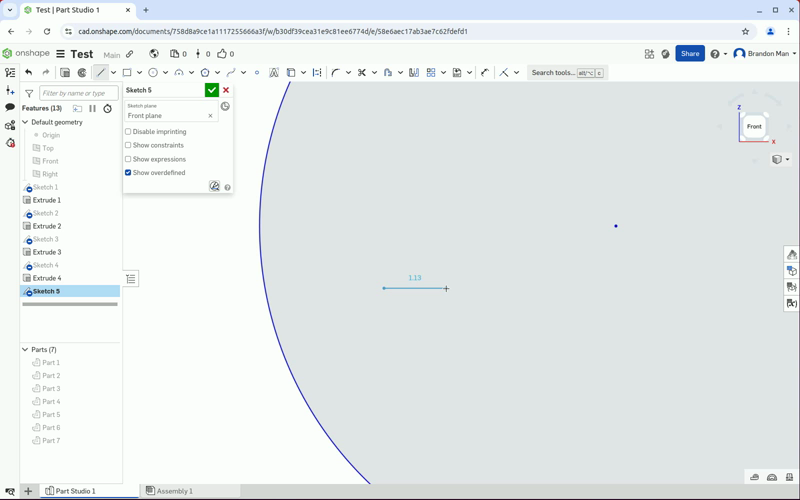
click(446, 288)
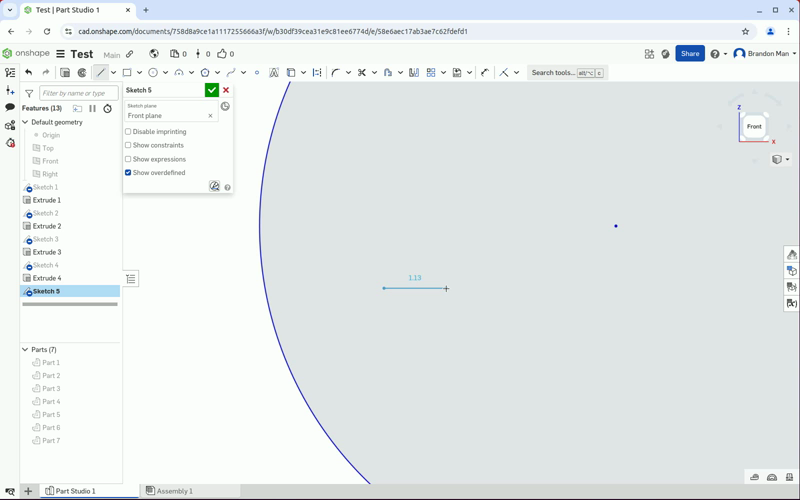
scroll(-6)
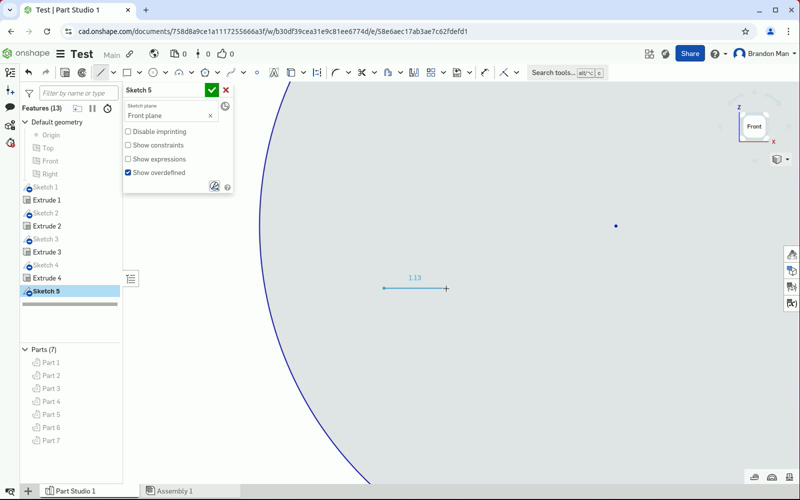
scroll(-6)
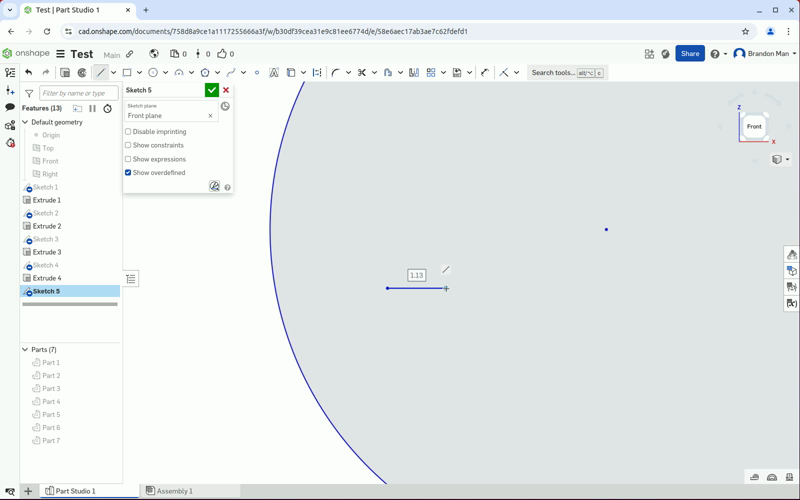
scroll(-6)
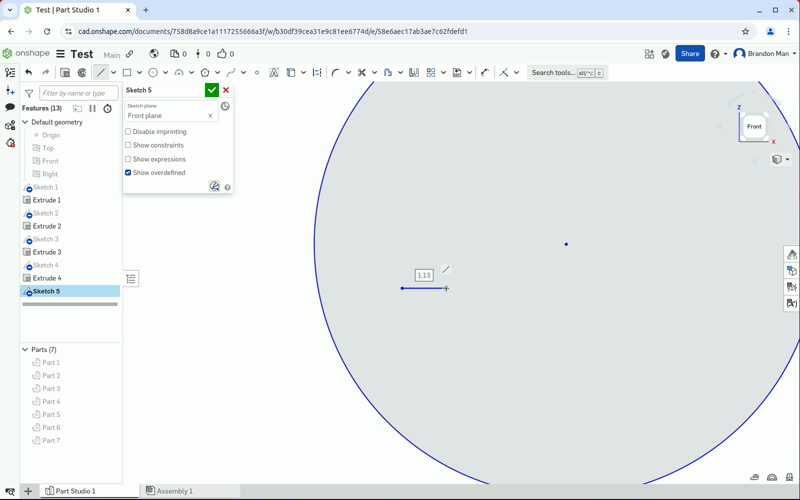
scroll(-6)
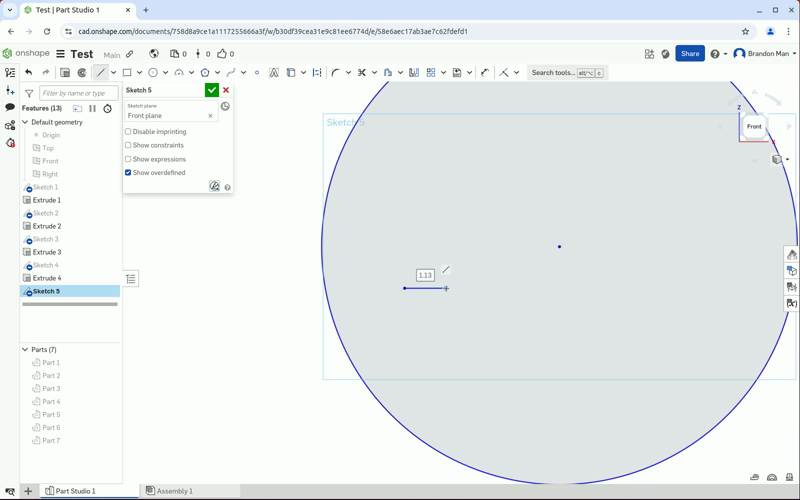
scroll(-6)
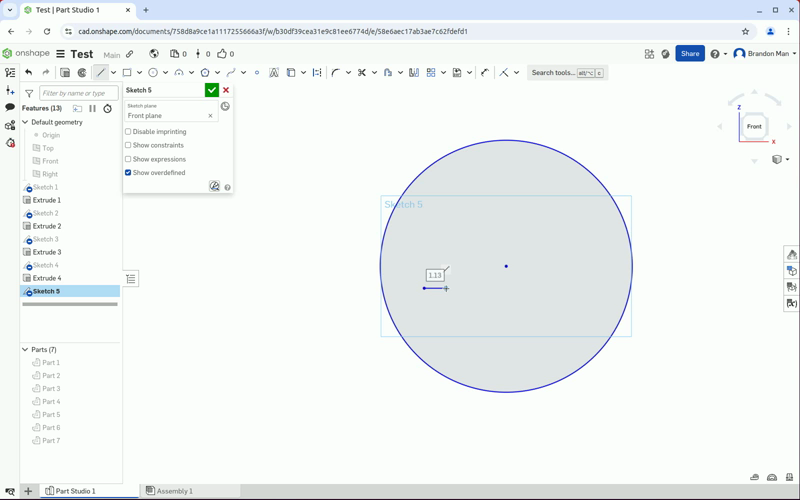
scroll(-6)
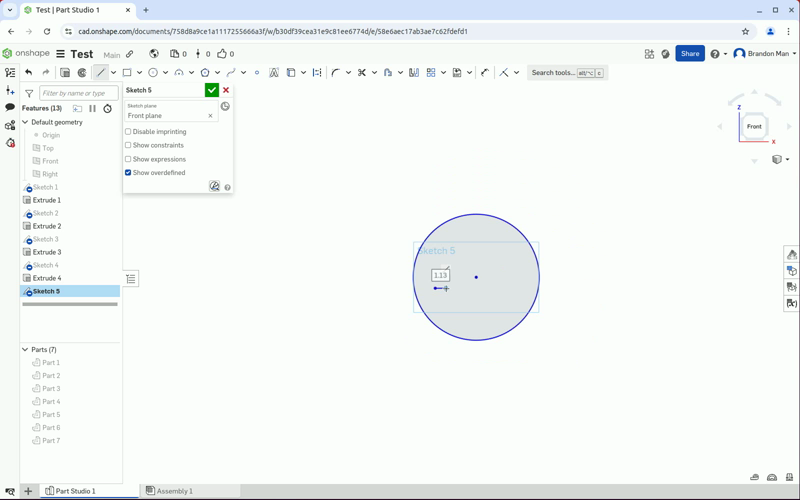
scroll(-6)
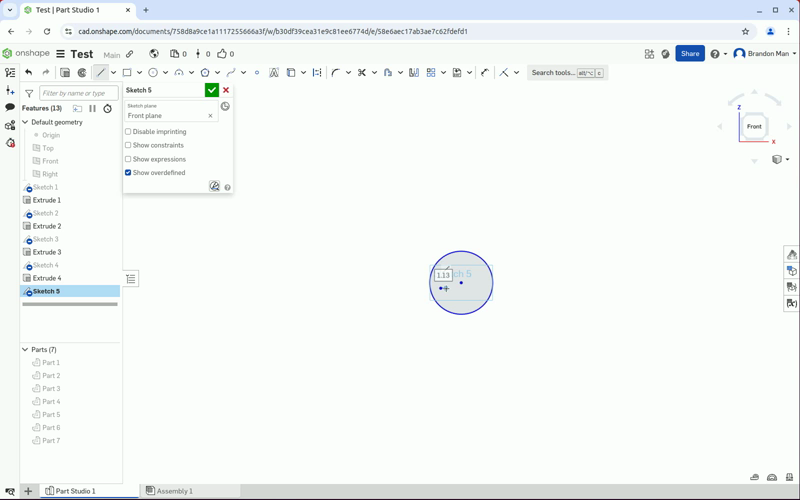
key_up(shift)
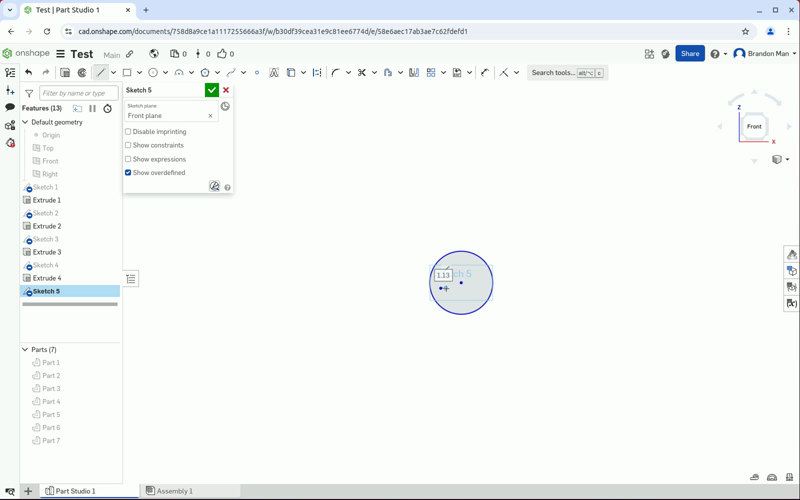
key(esc)
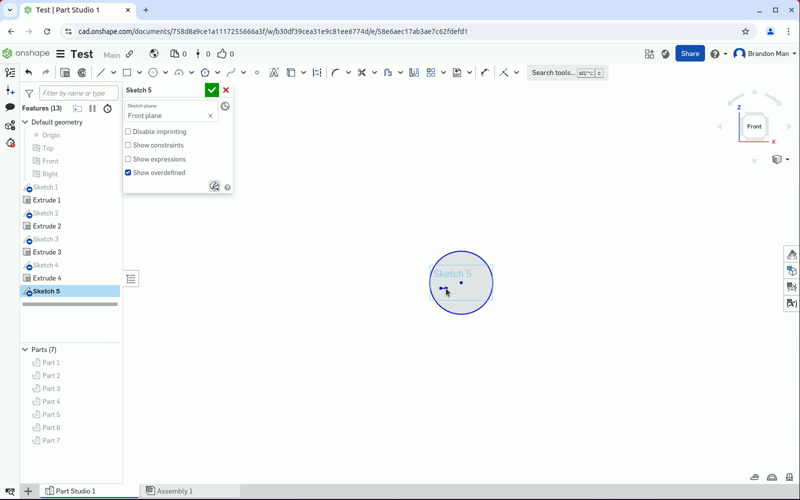
key(a)
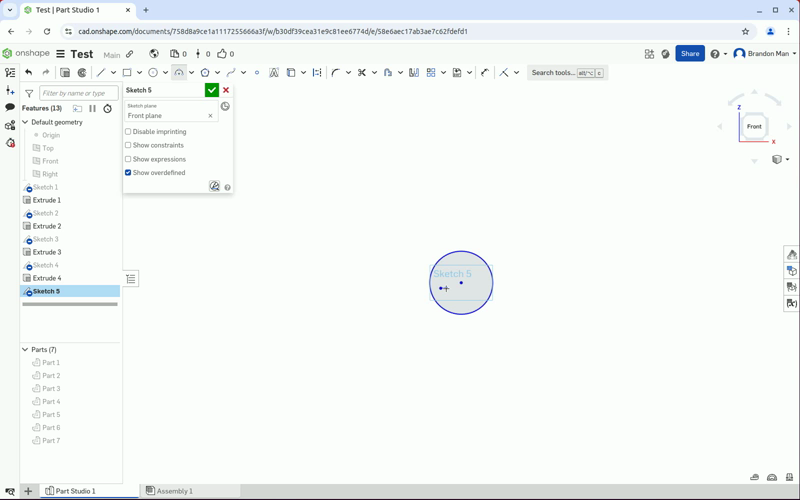
mouse_move(446, 288)
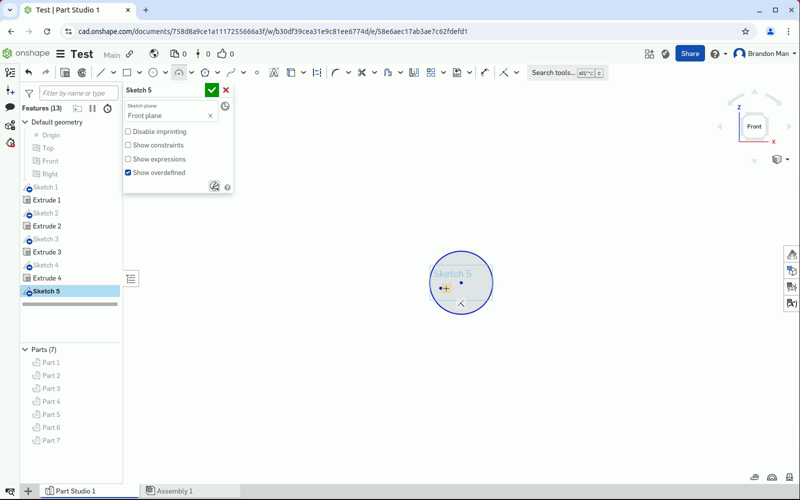
click(446, 288)
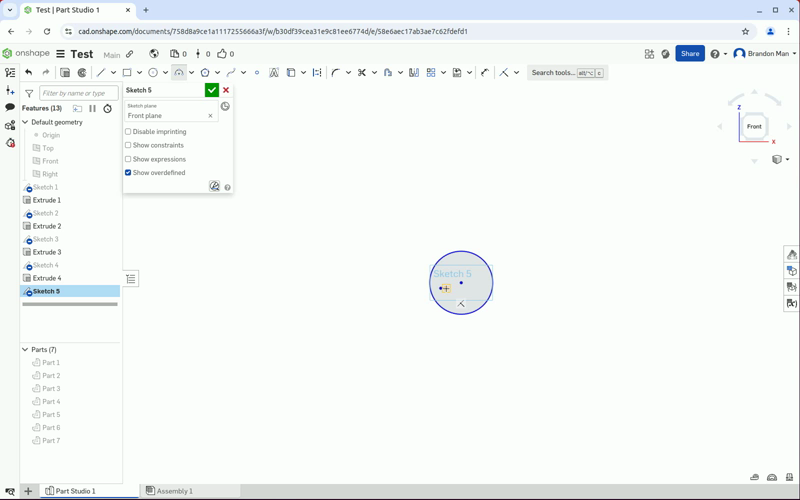
key_down(shift)
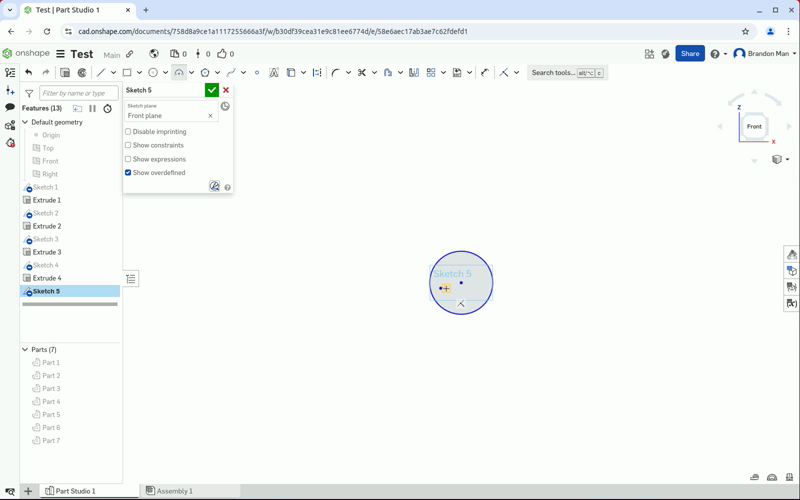
mouse_move(475, 288)
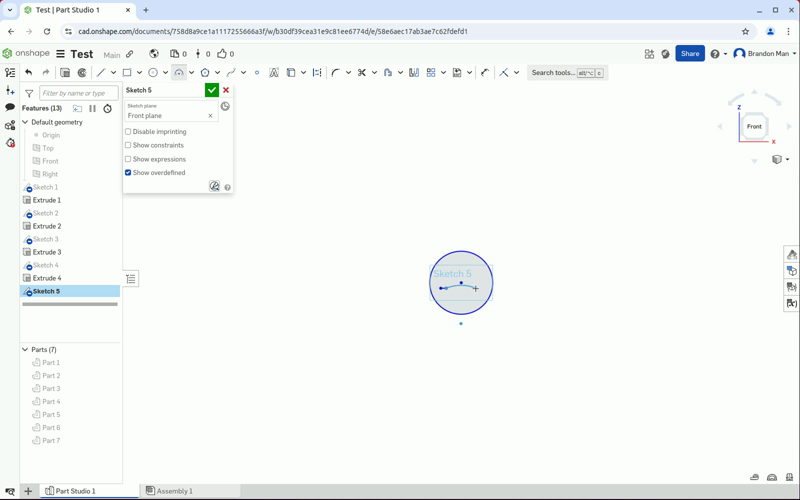
click(475, 288)
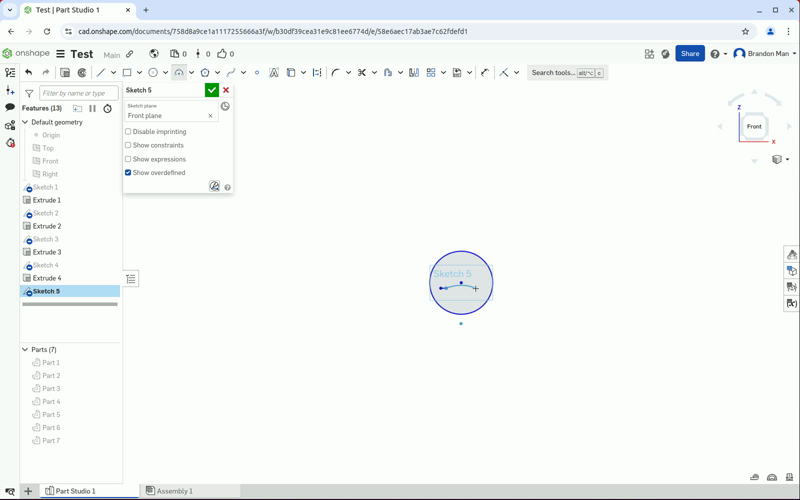
mouse_move(461, 298)
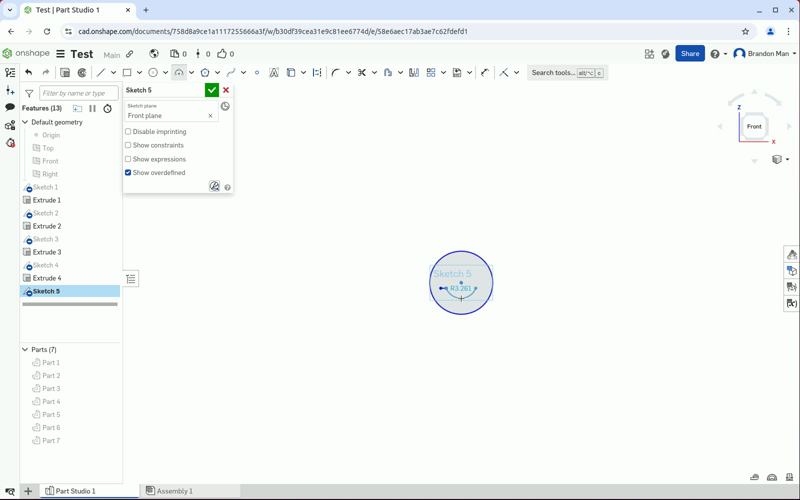
click(461, 298)
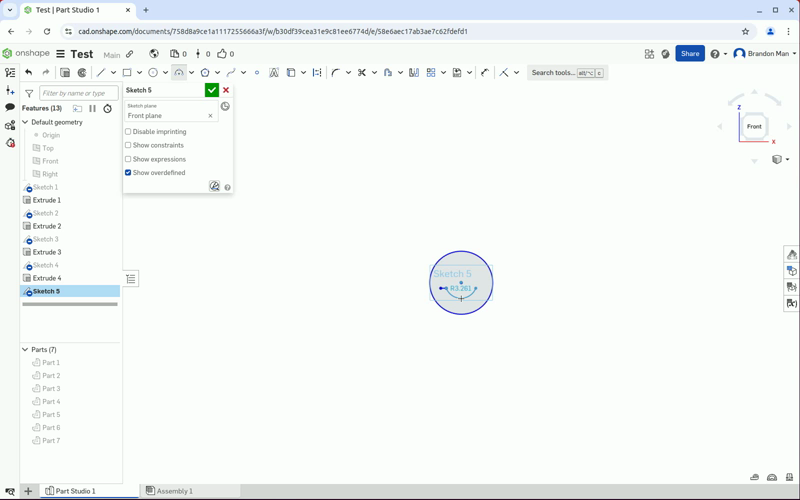
key_up(shift)
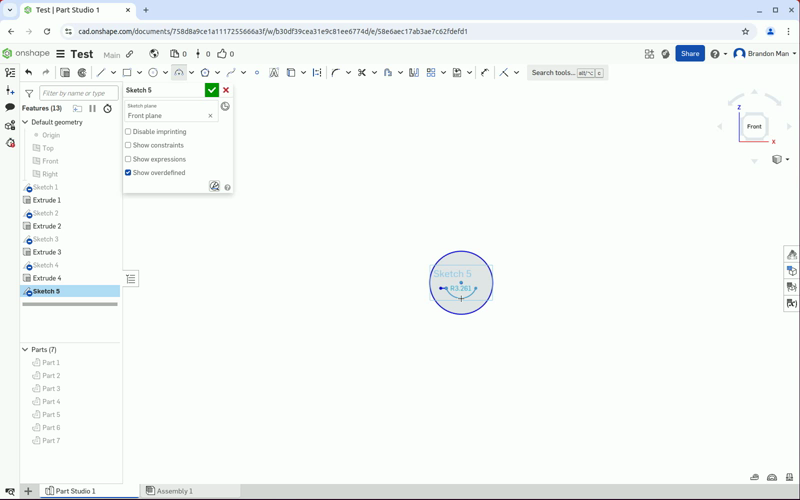
key(esc)
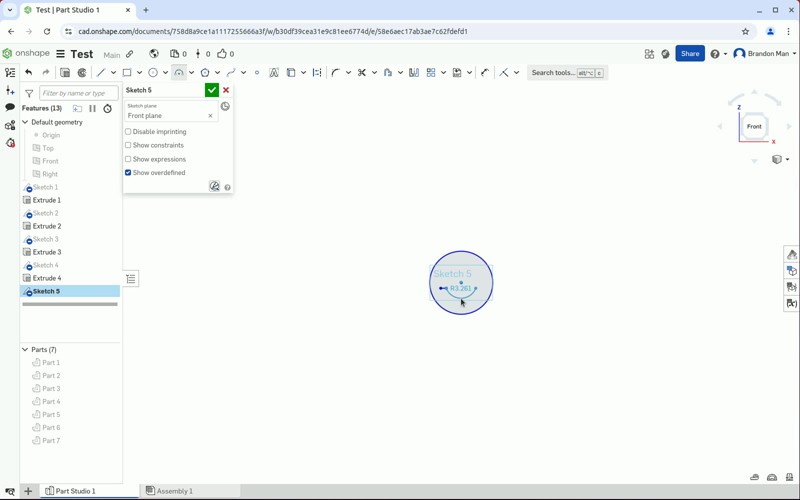
key(l)
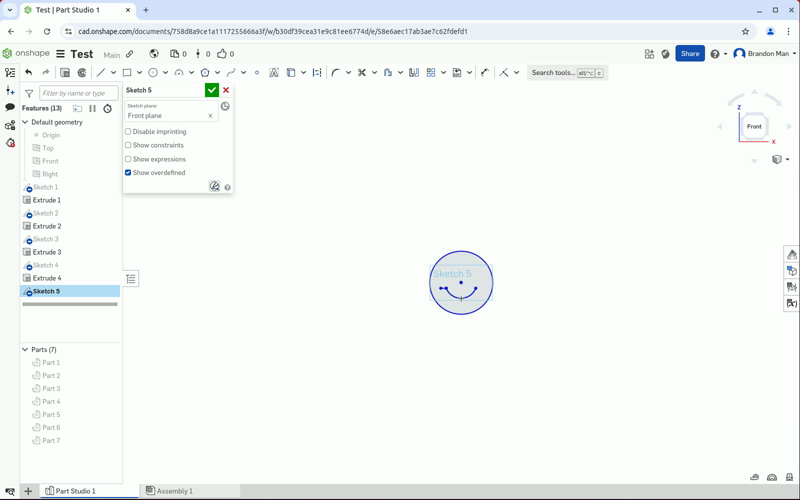
mouse_move(475, 288)
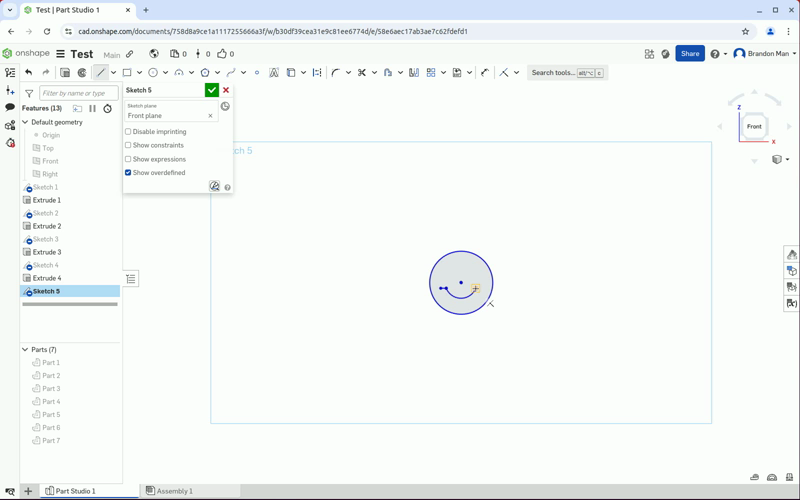
click(475, 288)
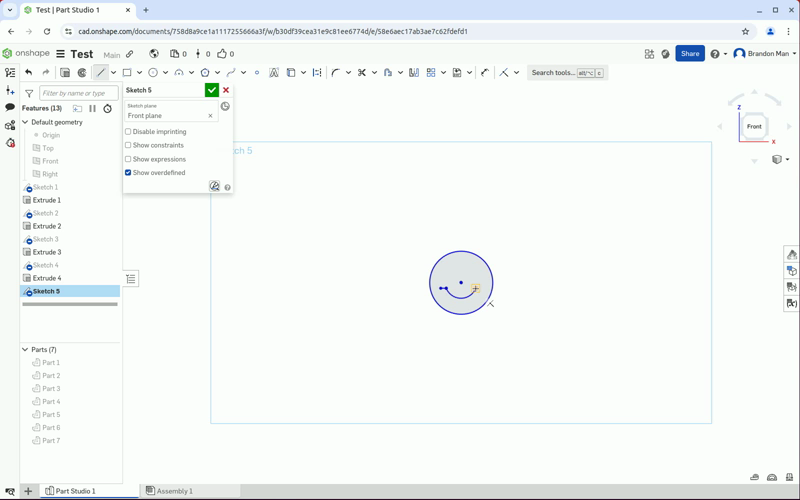
key_down(shift)
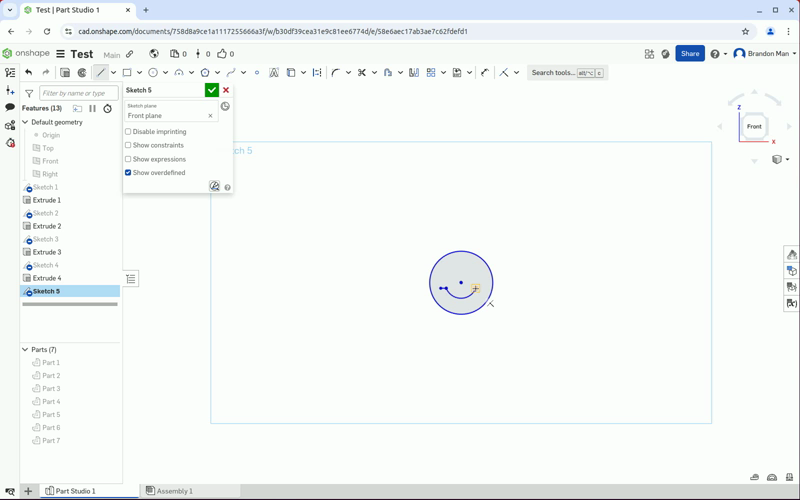
mouse_move(505, 288)
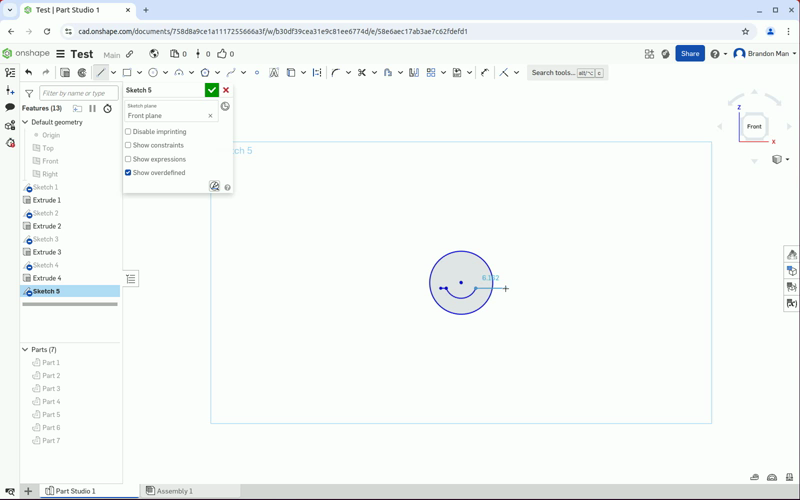
mouse_move(481, 288)
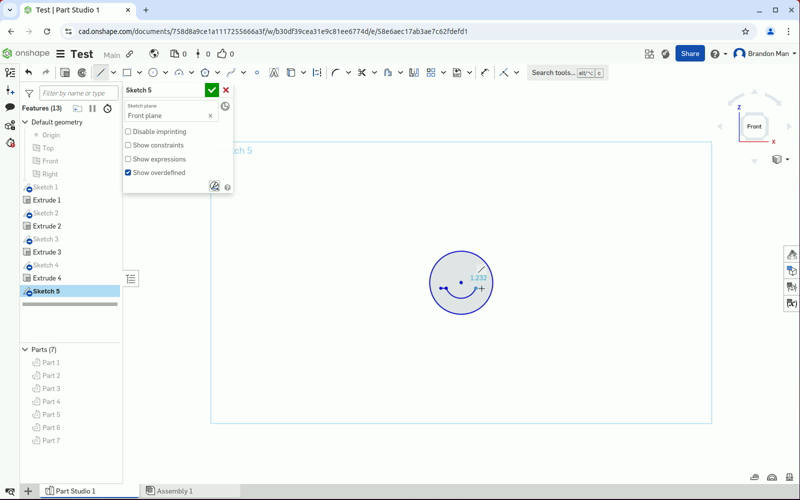
scroll(6)
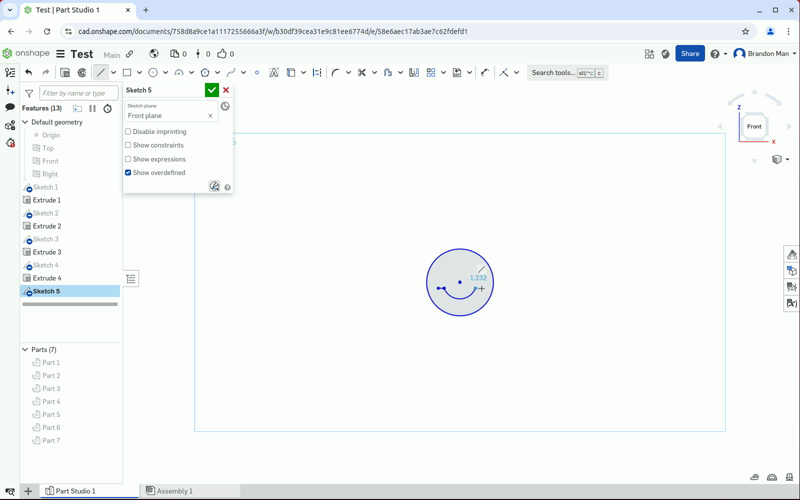
scroll(6)
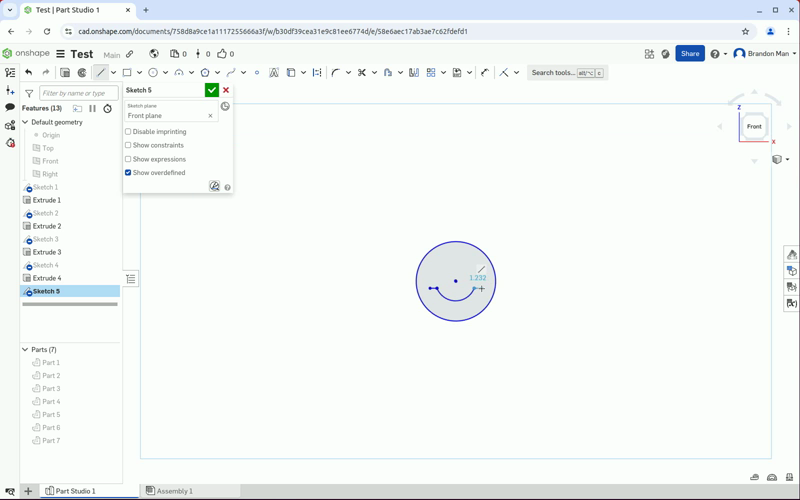
scroll(6)
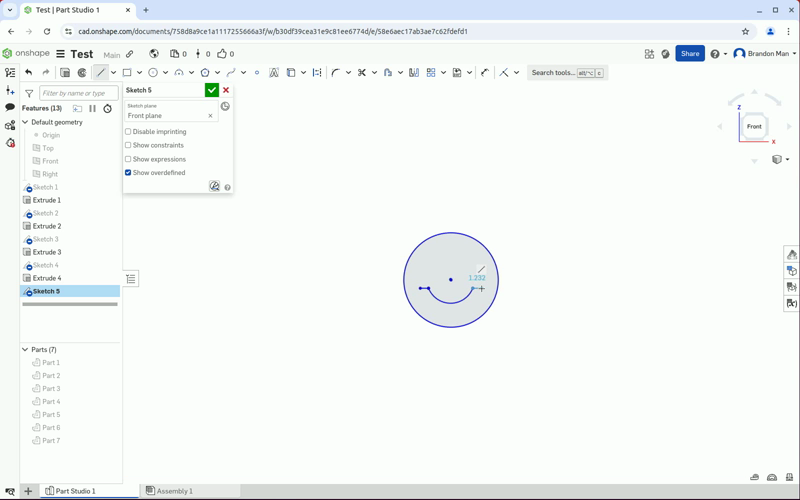
scroll(6)
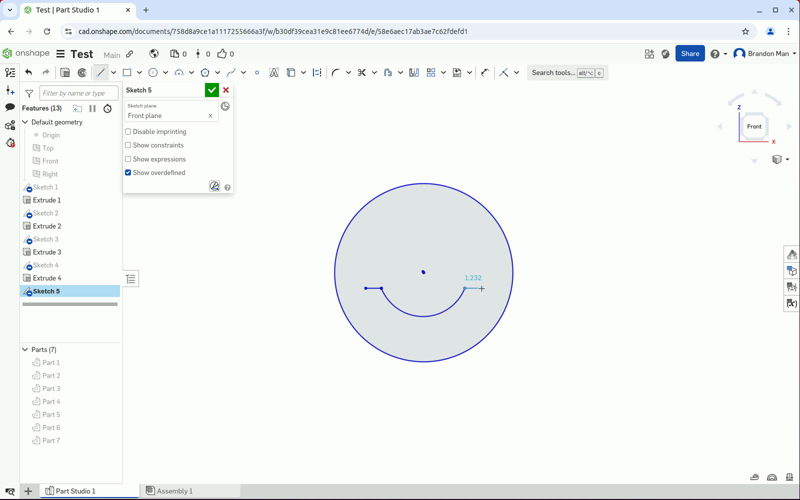
scroll(6)
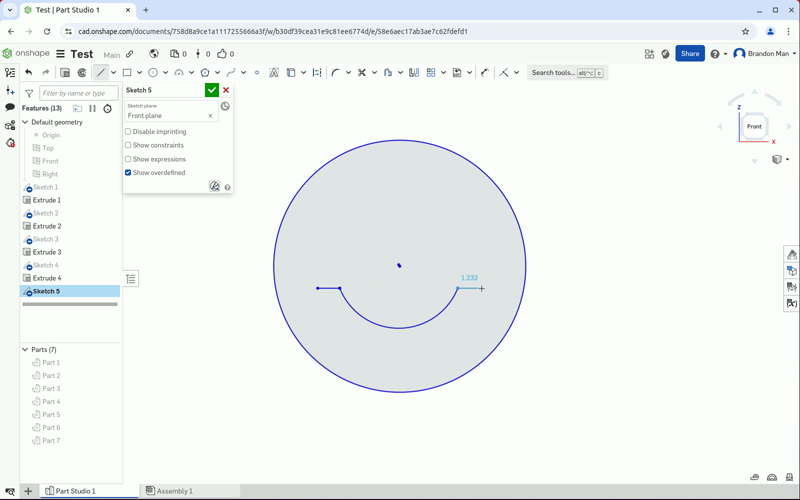
scroll(6)
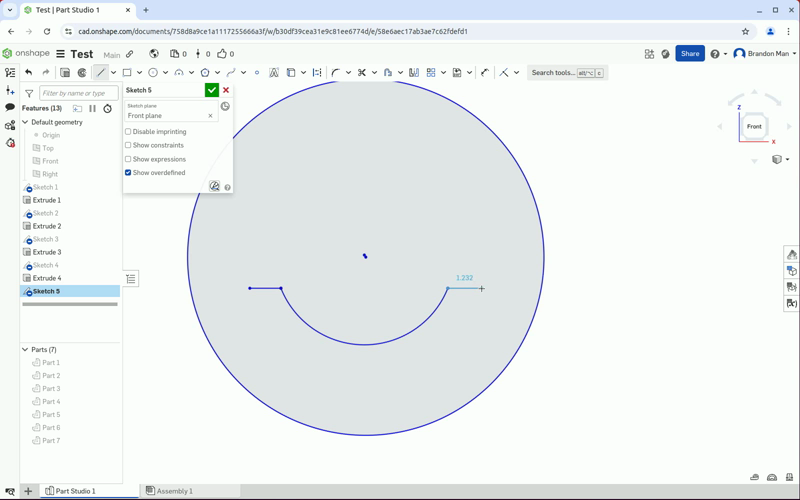
scroll(6)
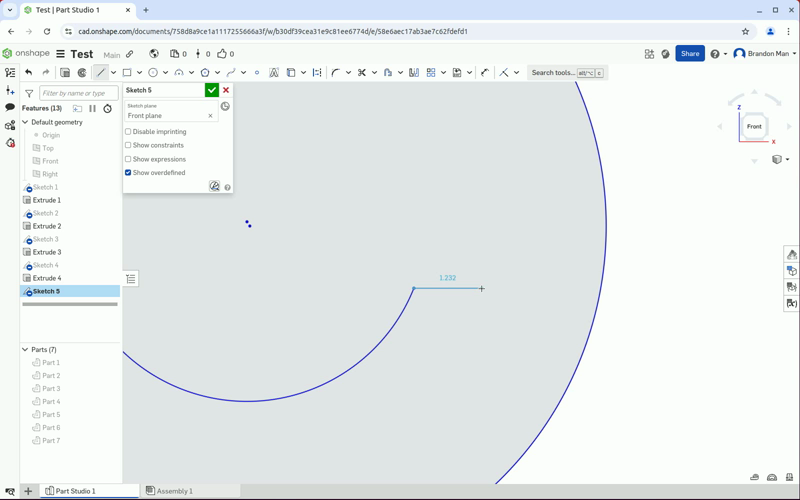
click(481, 288)
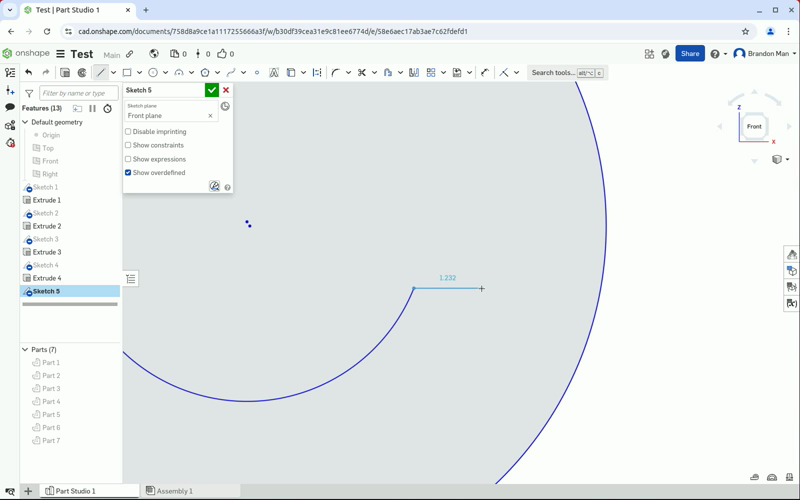
scroll(-6)
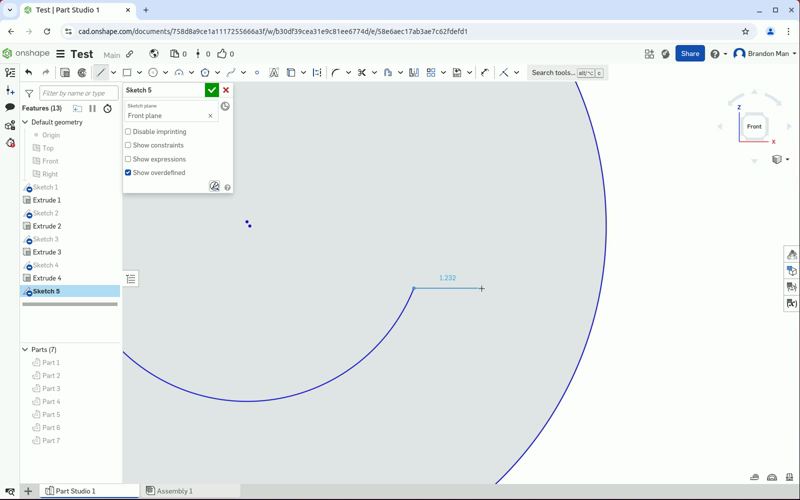
scroll(-6)
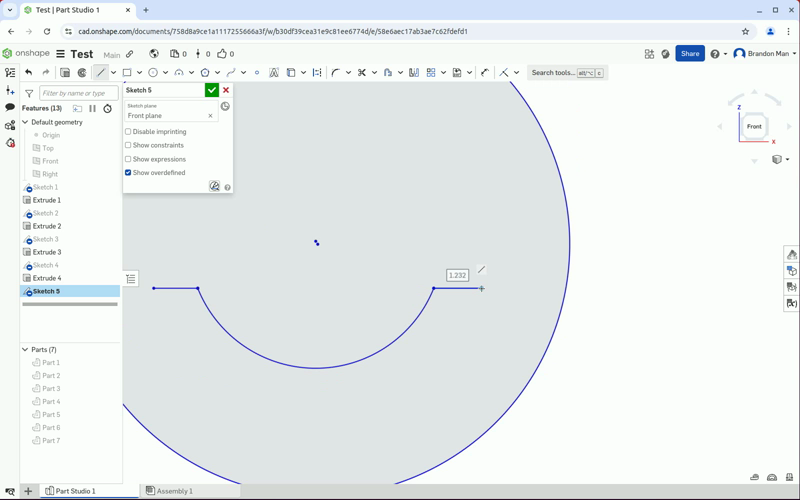
scroll(-6)
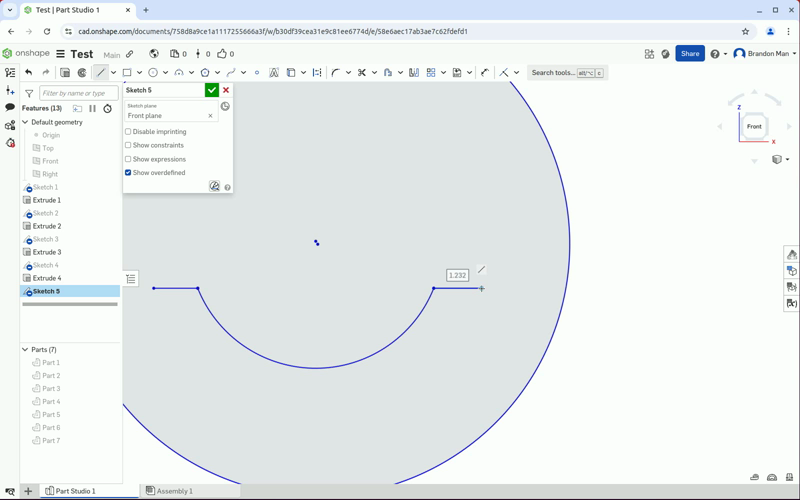
scroll(-6)
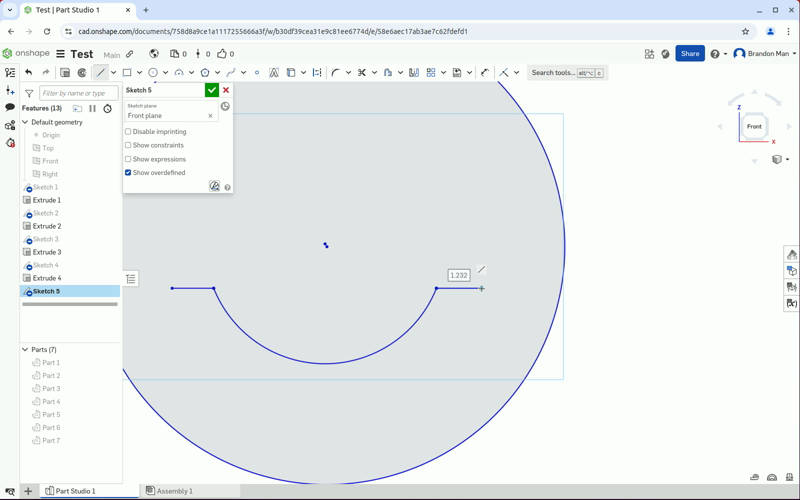
scroll(-6)
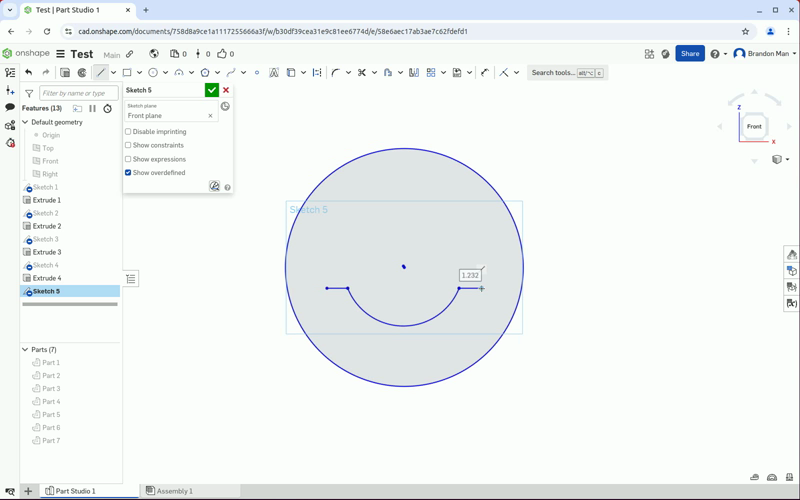
scroll(-6)
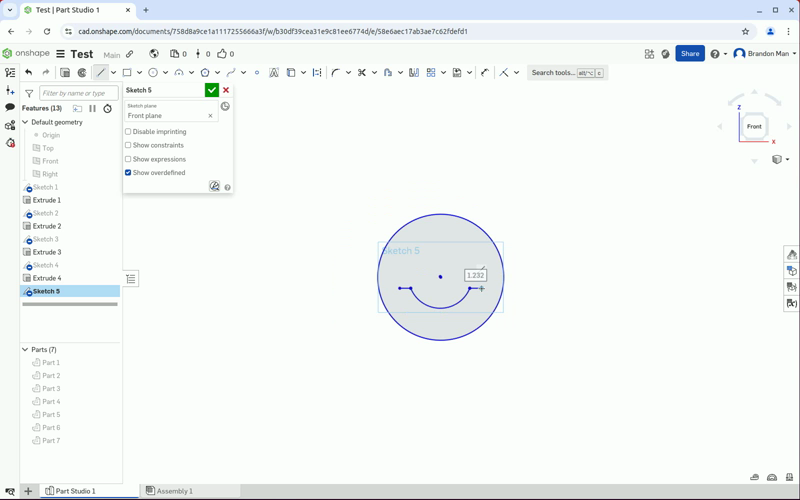
scroll(-6)
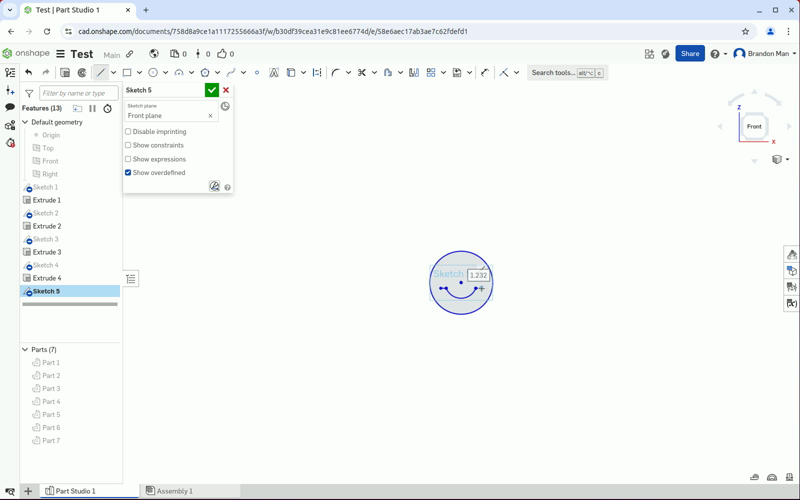
key_up(shift)
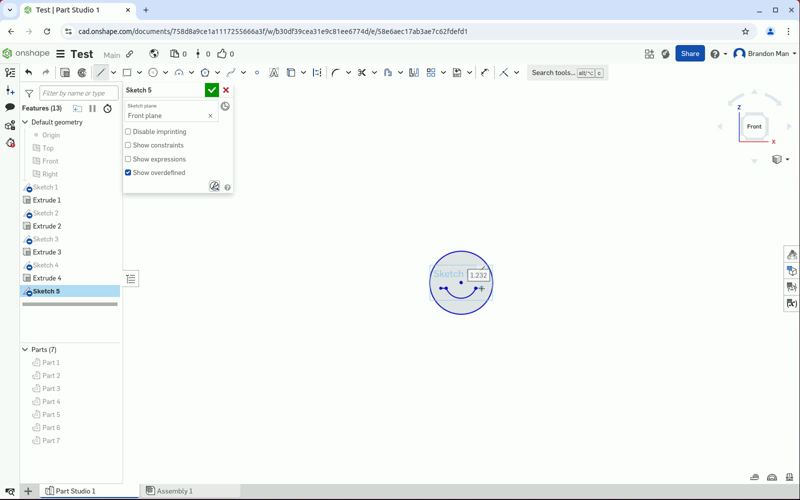
key_down(shift)
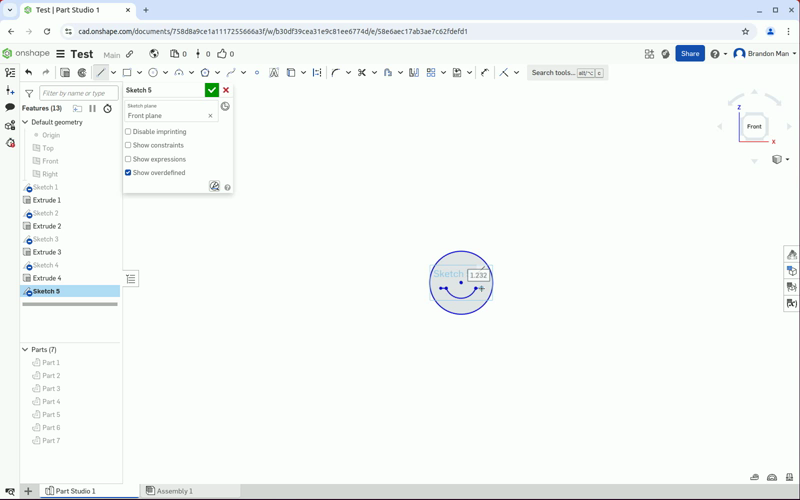
mouse_move(511, 288)
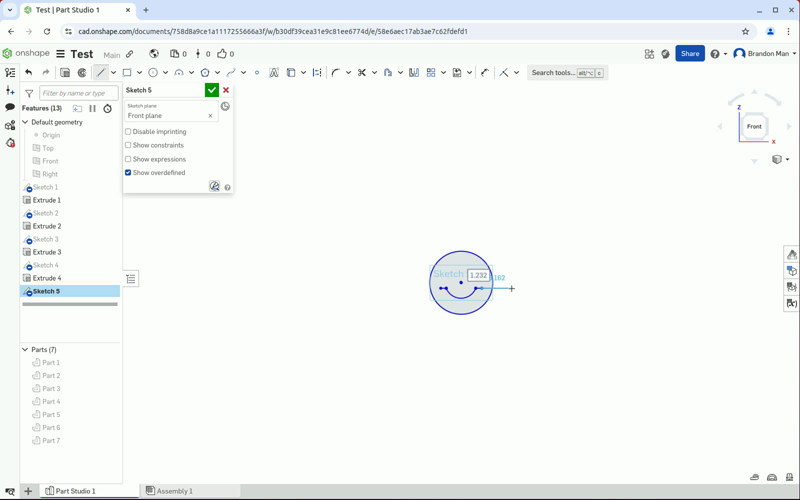
mouse_move(481, 277)
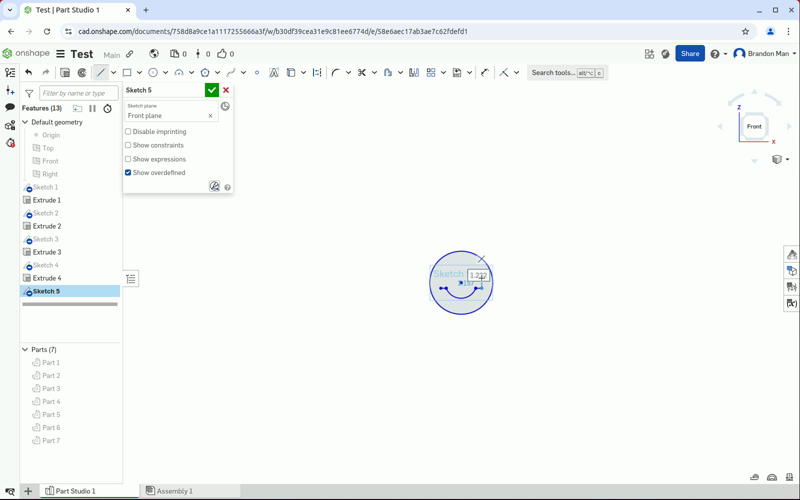
click(481, 277)
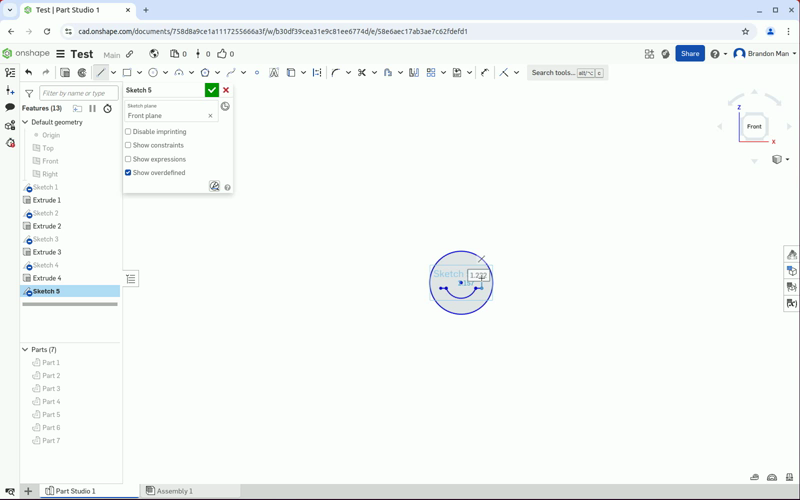
key_up(shift)
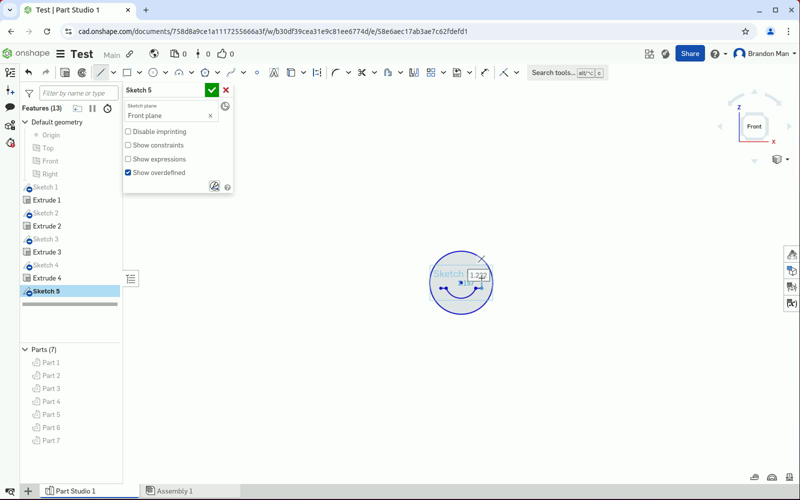
key_down(shift)
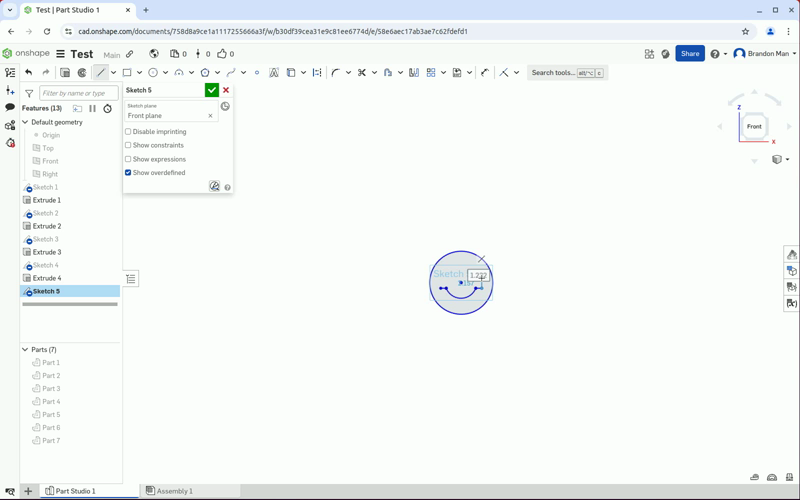
mouse_move(511, 277)
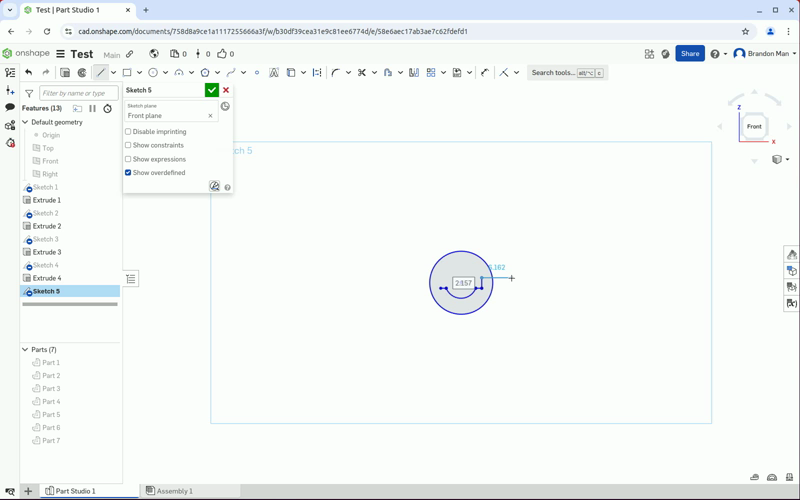
mouse_move(475, 277)
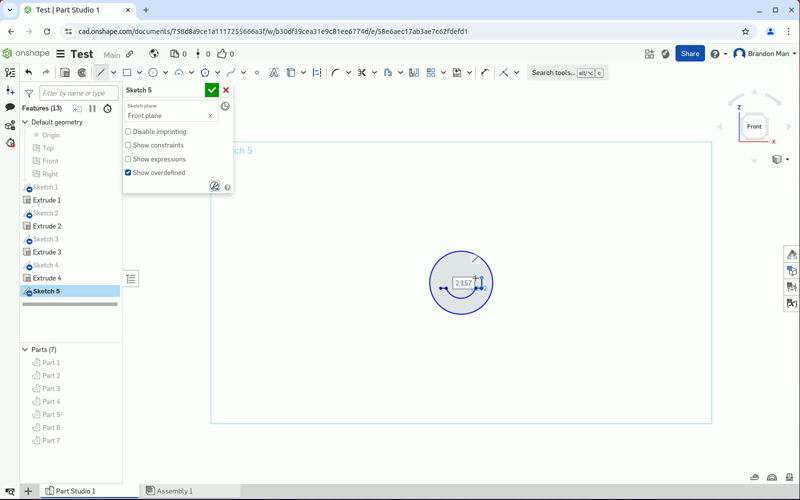
scroll(6)
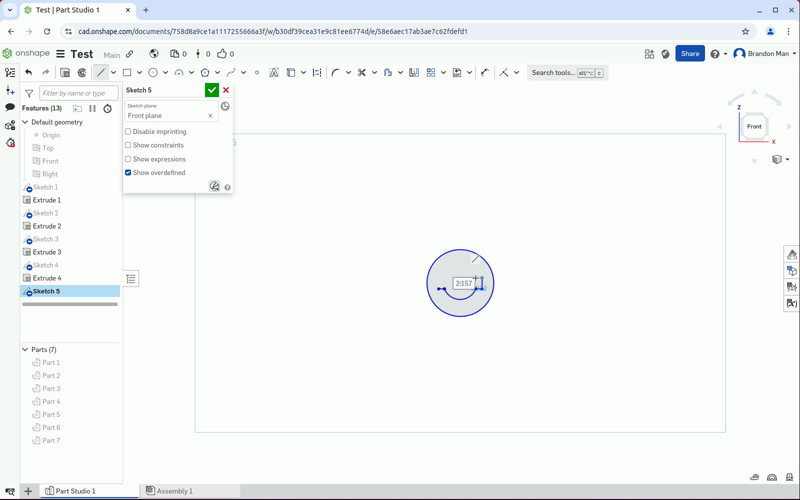
scroll(6)
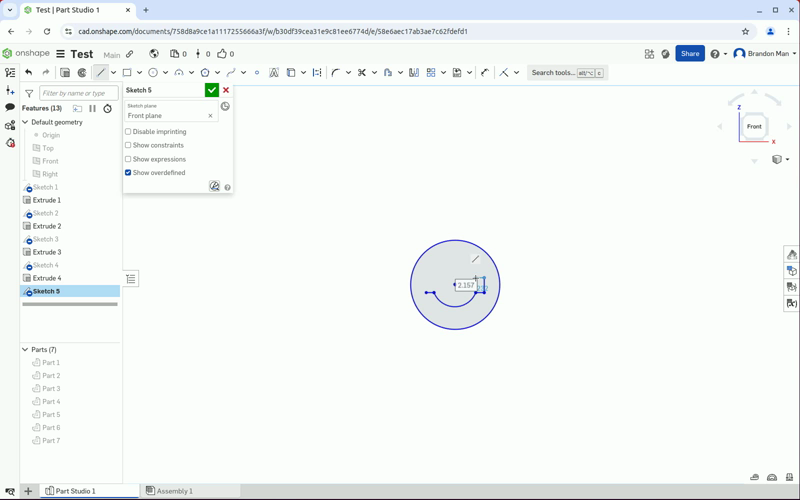
scroll(6)
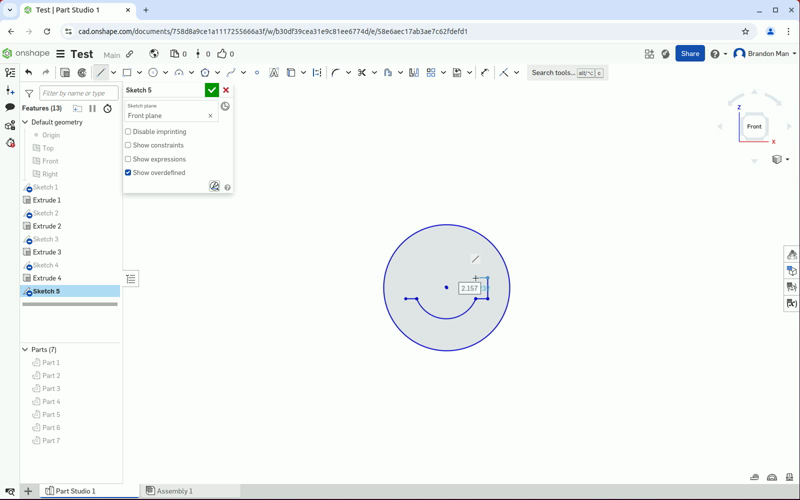
scroll(6)
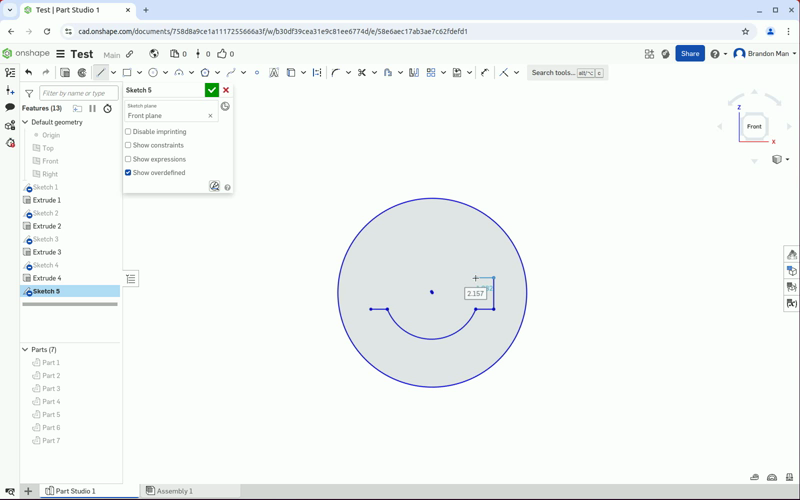
scroll(6)
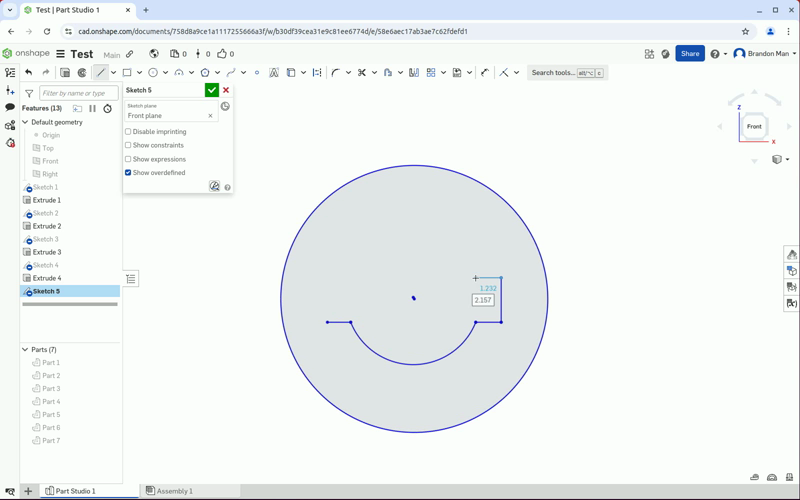
scroll(6)
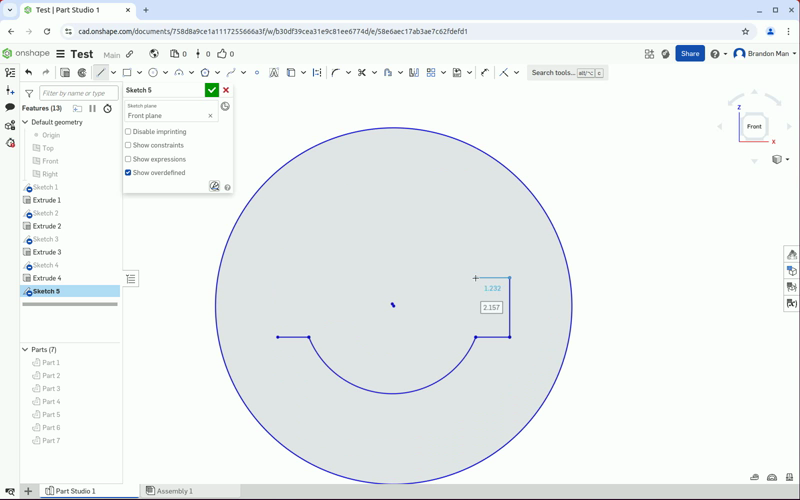
scroll(6)
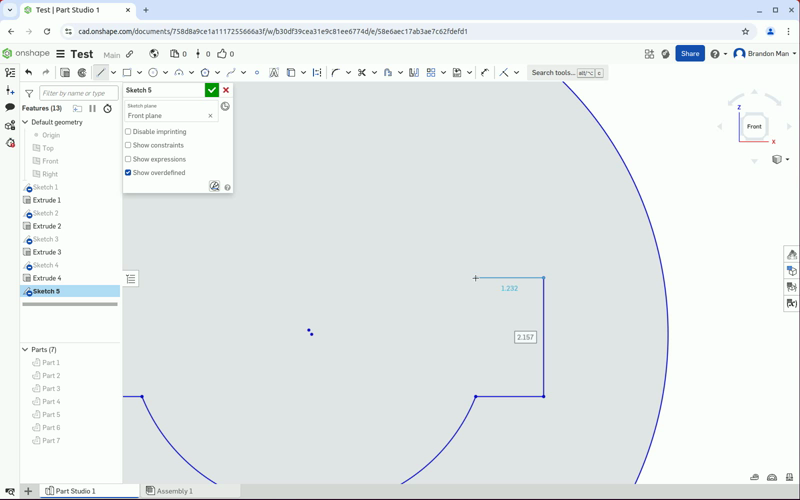
click(475, 277)
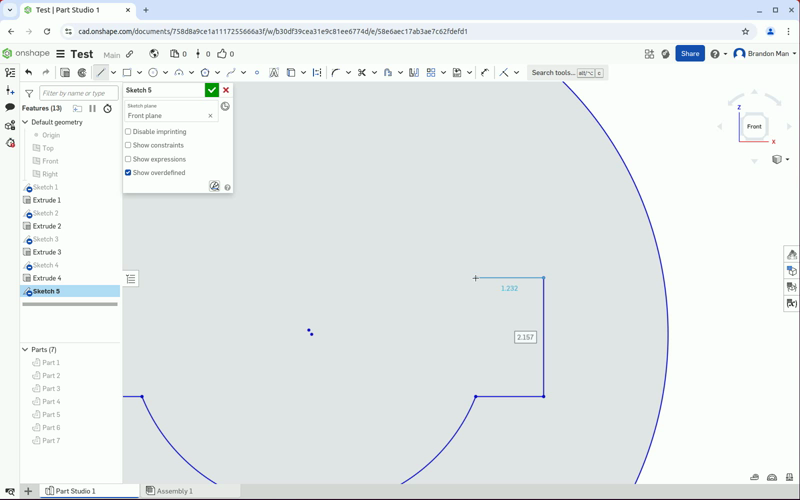
scroll(-6)
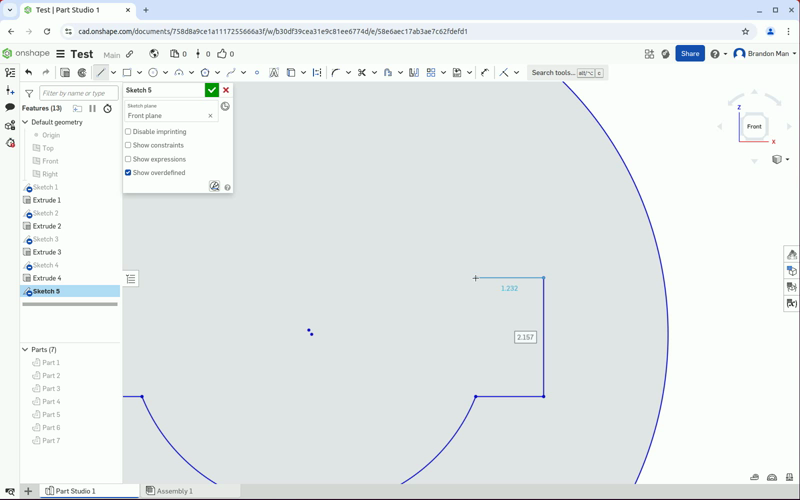
scroll(-6)
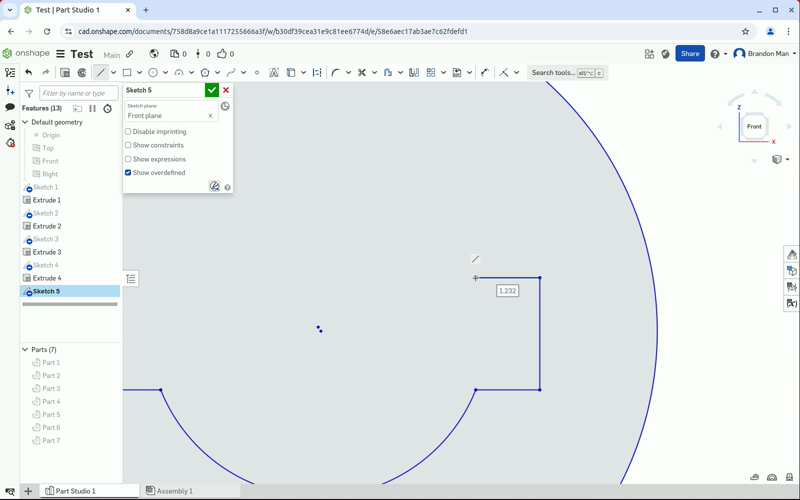
scroll(-6)
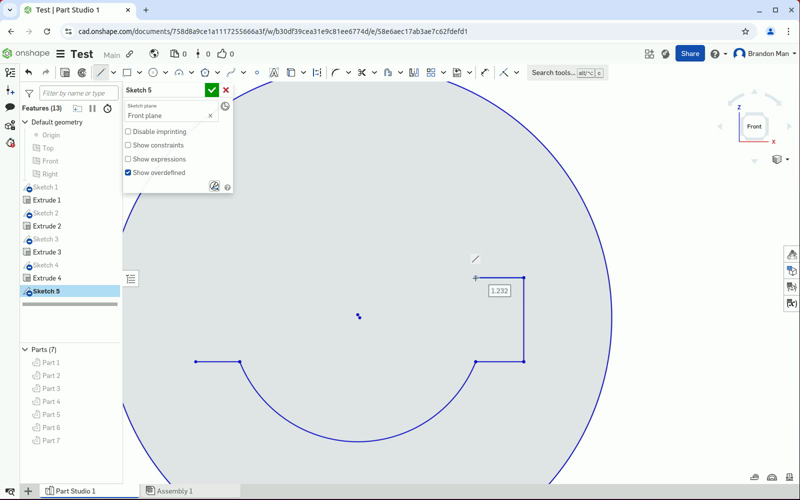
scroll(-6)
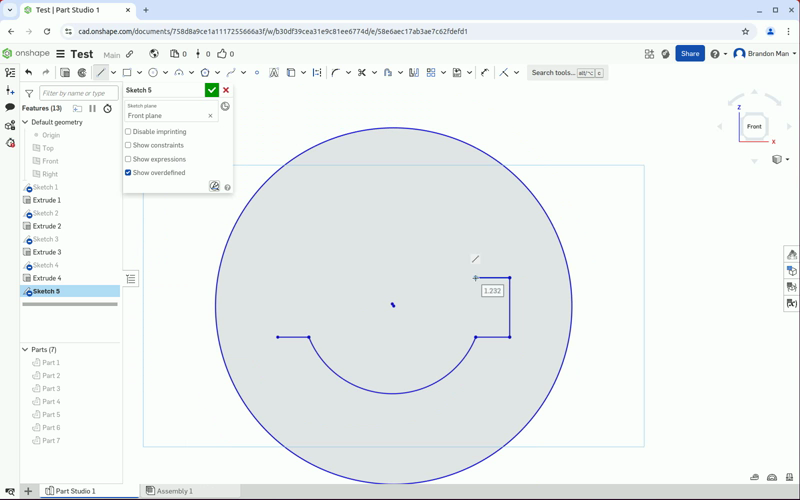
scroll(-6)
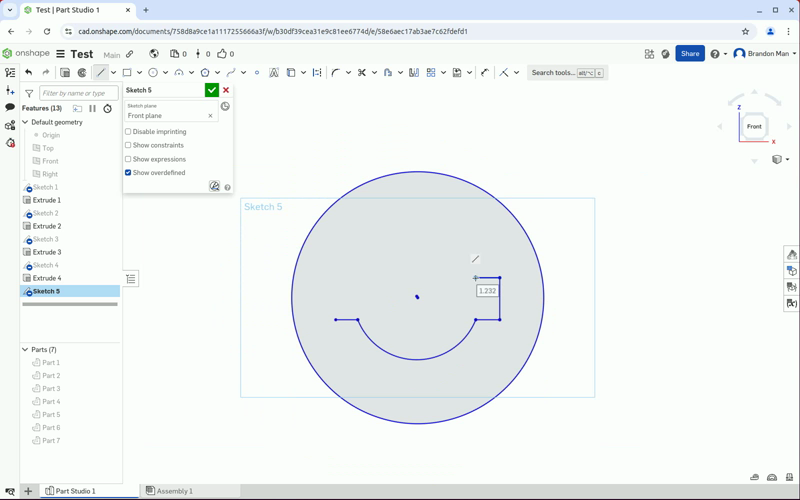
scroll(-6)
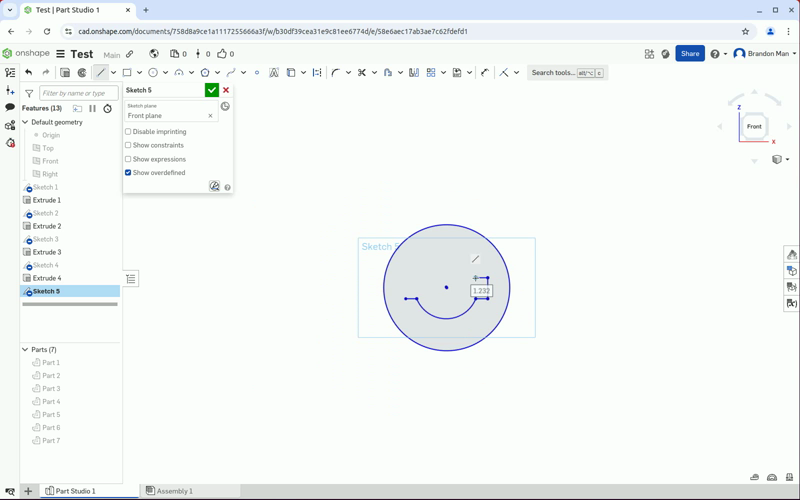
scroll(-6)
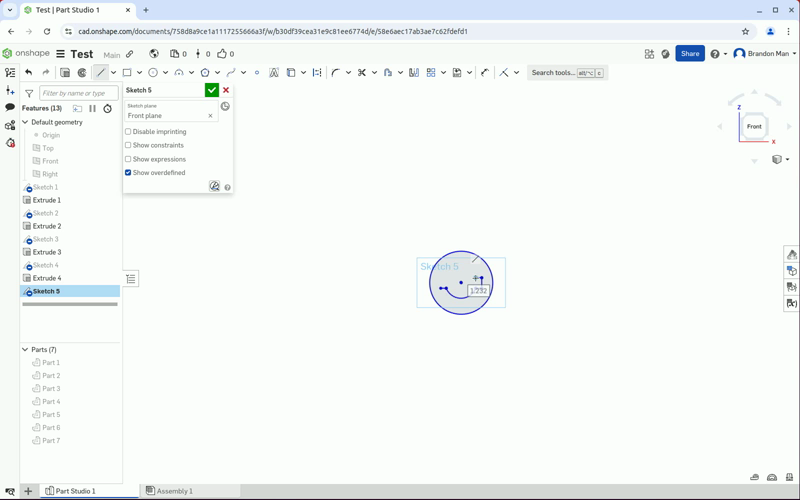
key_up(shift)
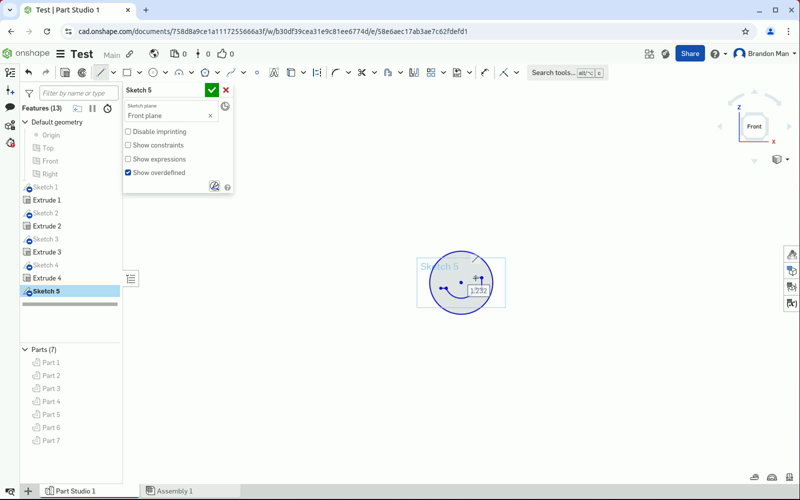
key(esc)
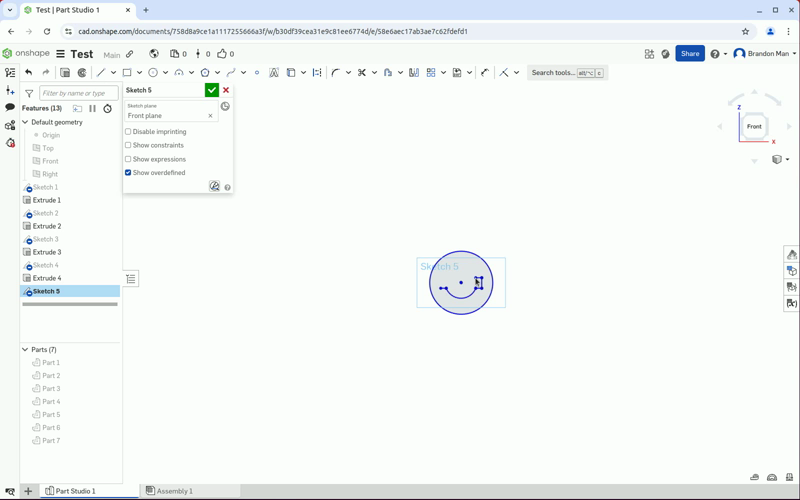
key(a)
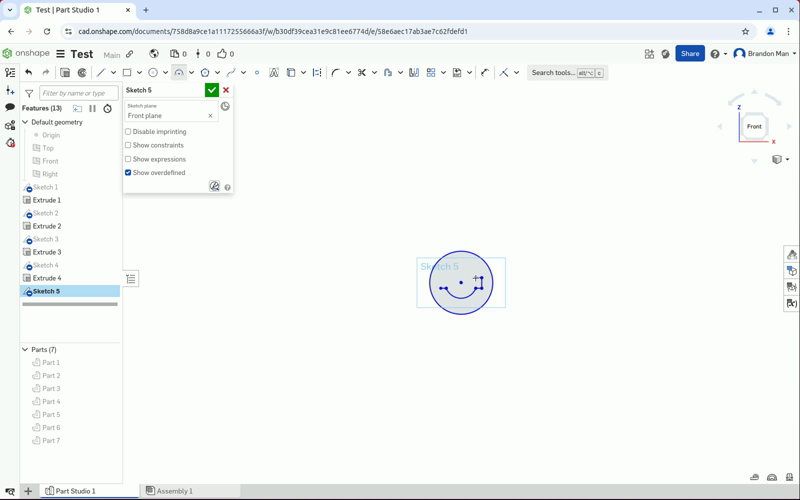
mouse_move(475, 277)
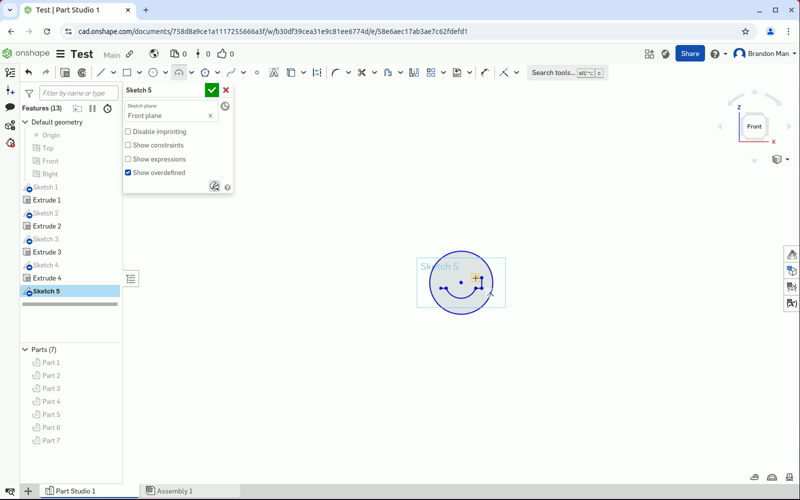
click(475, 277)
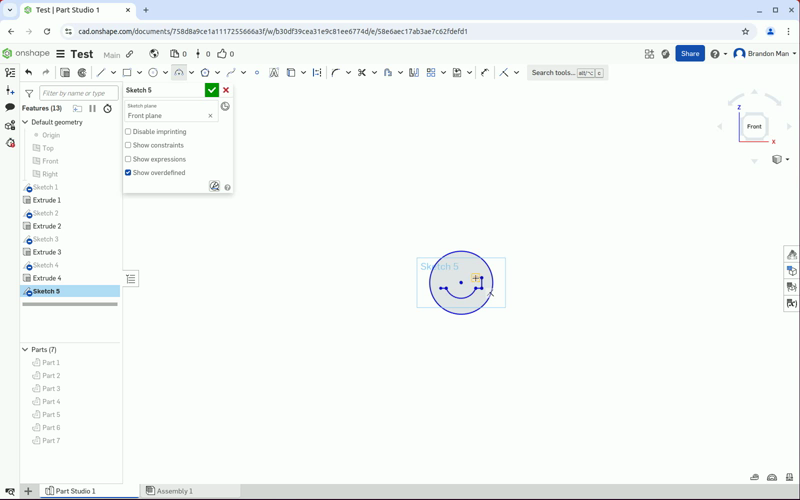
key_down(shift)
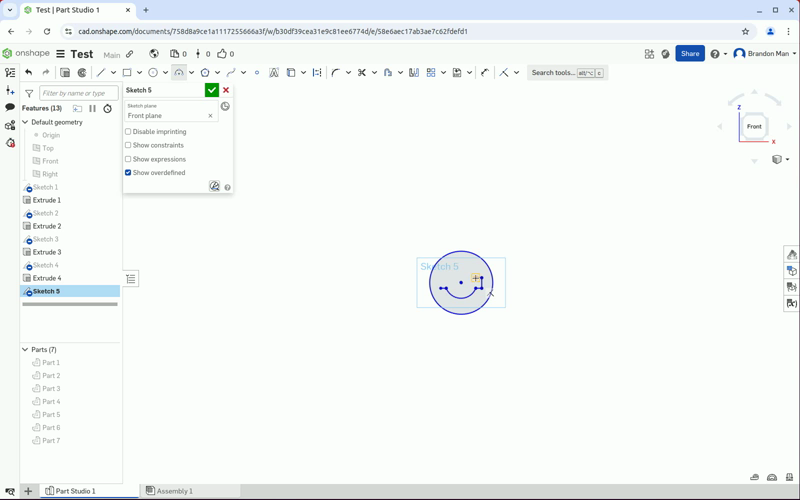
mouse_move(446, 277)
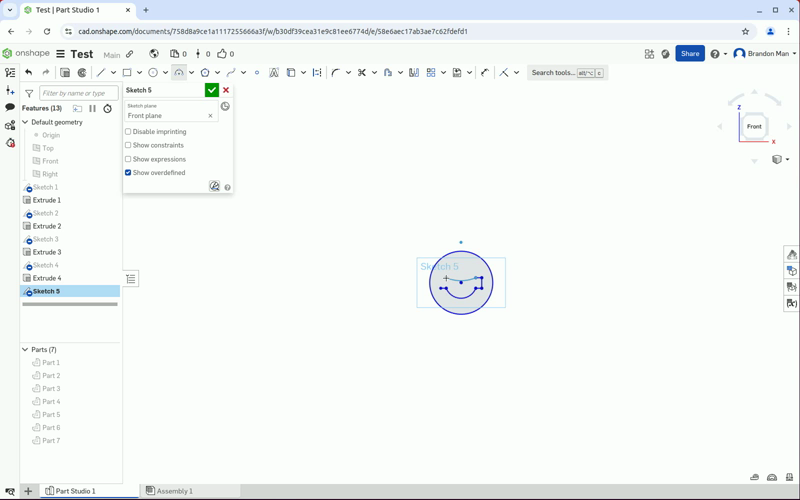
click(446, 277)
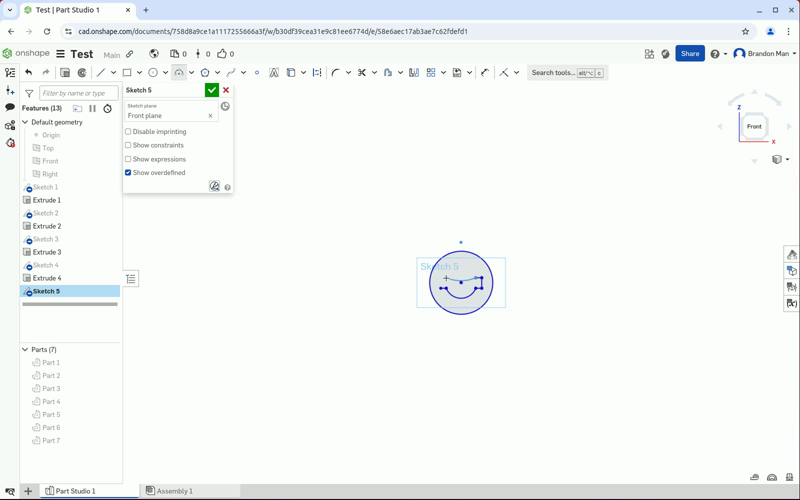
mouse_move(461, 267)
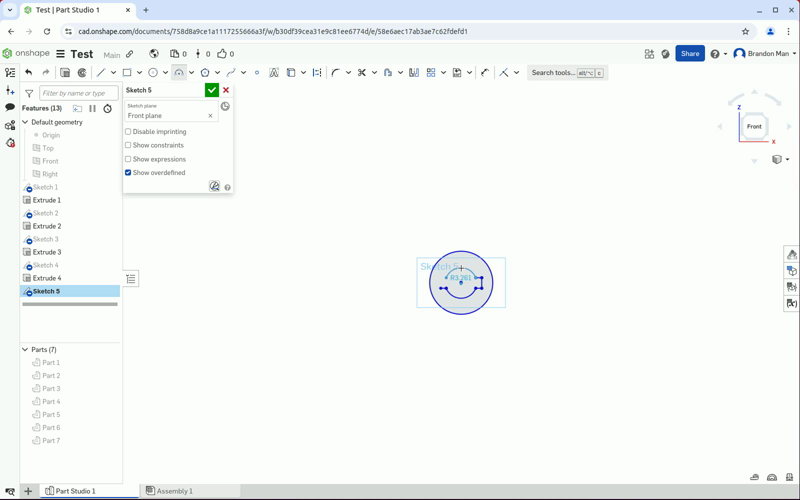
click(461, 267)
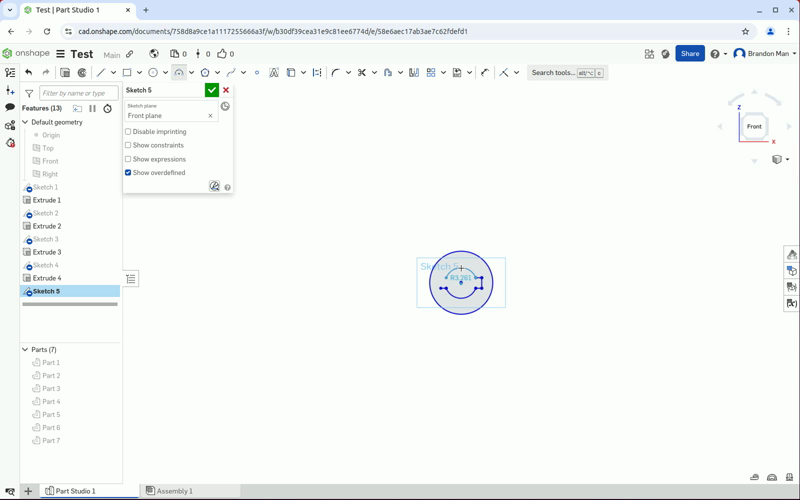
key_up(shift)
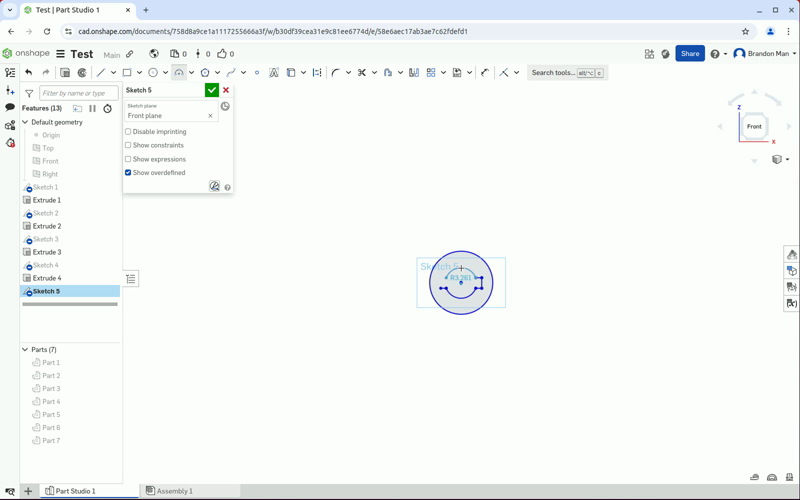
key(esc)
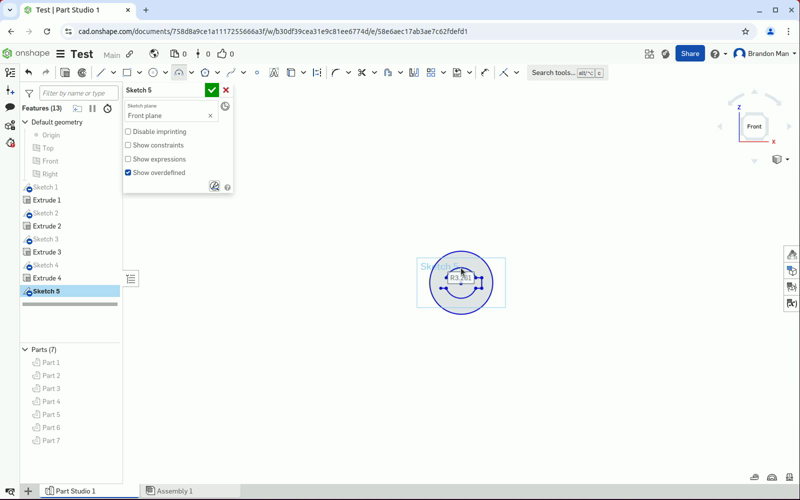
key(l)
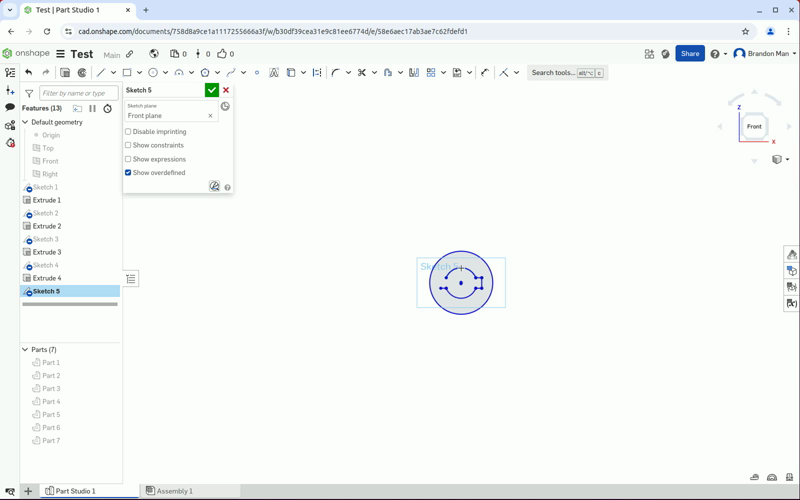
mouse_move(446, 277)
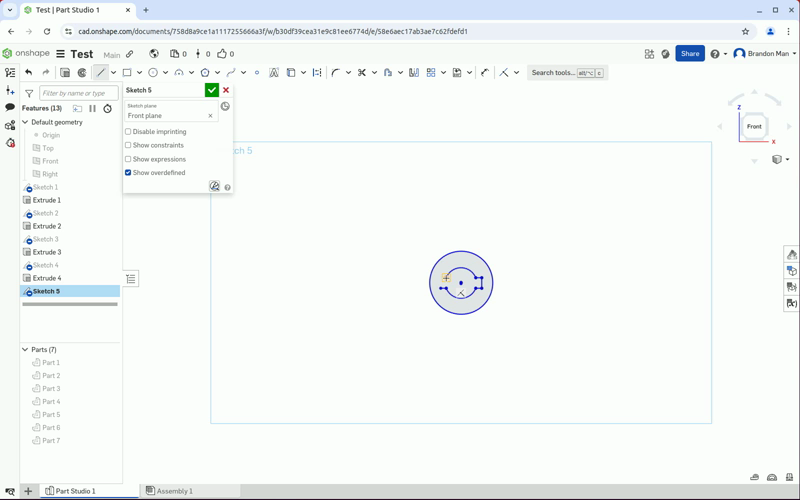
click(446, 277)
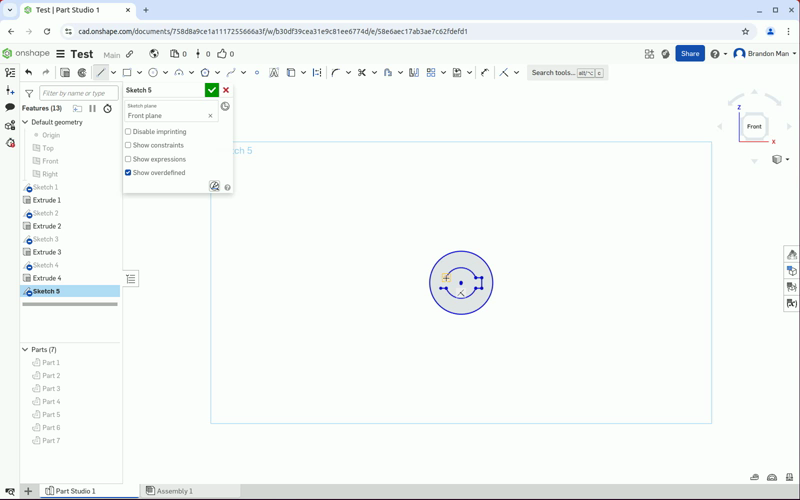
key_down(shift)
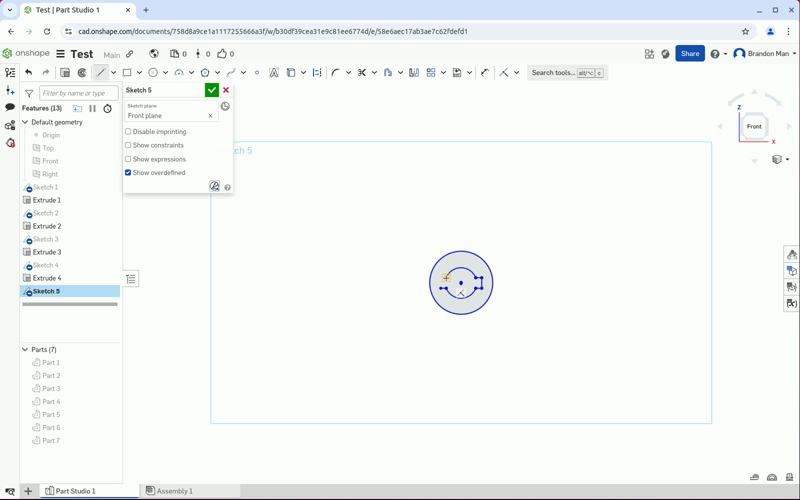
mouse_move(476, 277)
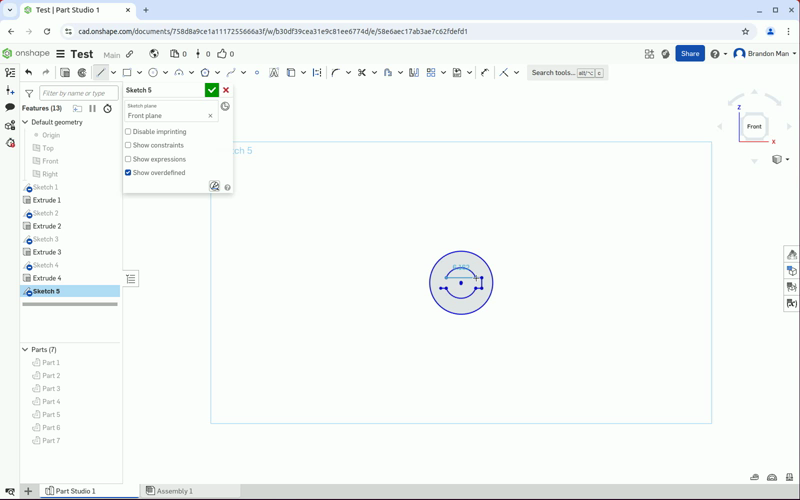
mouse_move(440, 277)
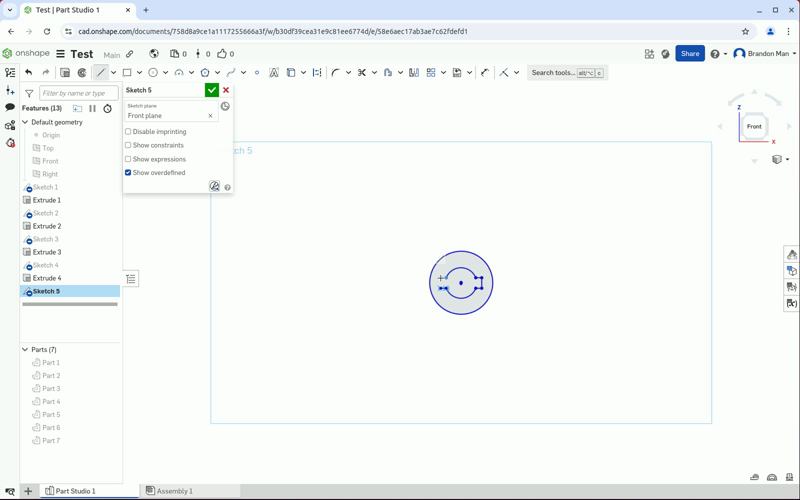
scroll(6)
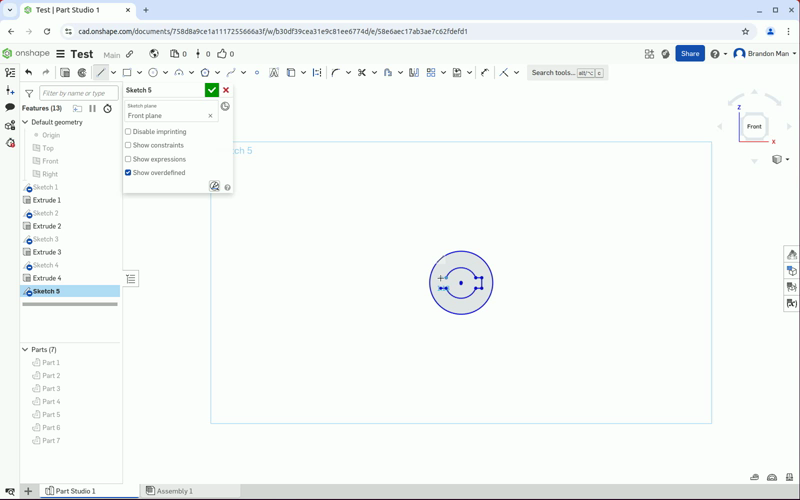
scroll(6)
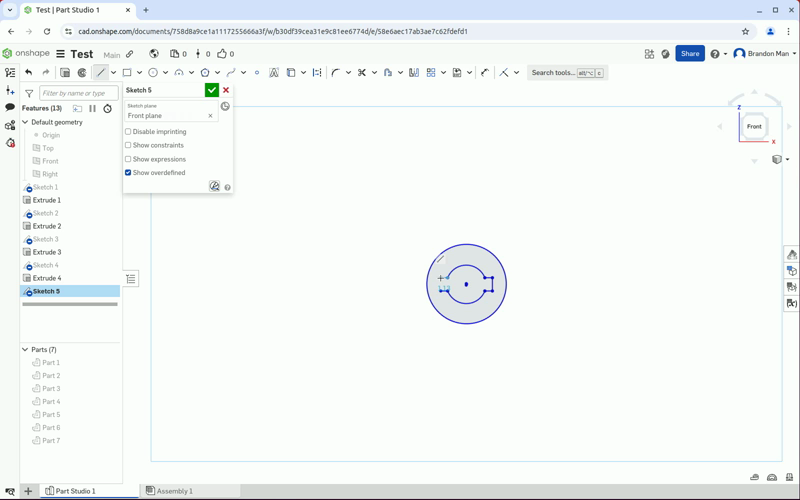
scroll(6)
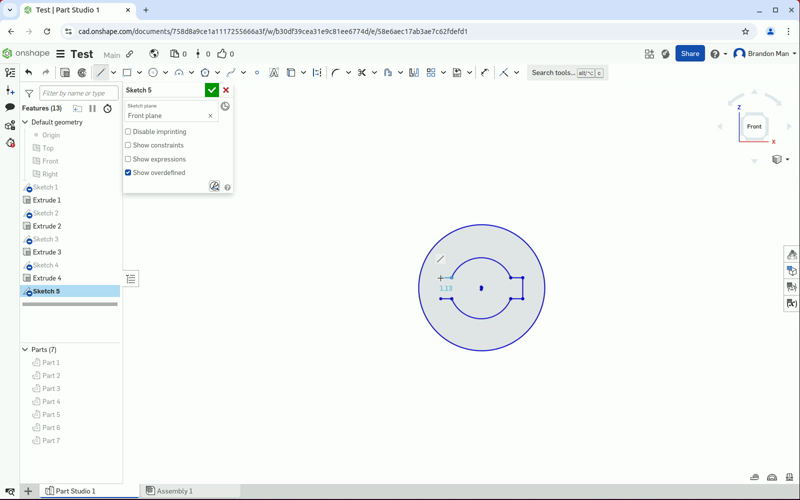
scroll(6)
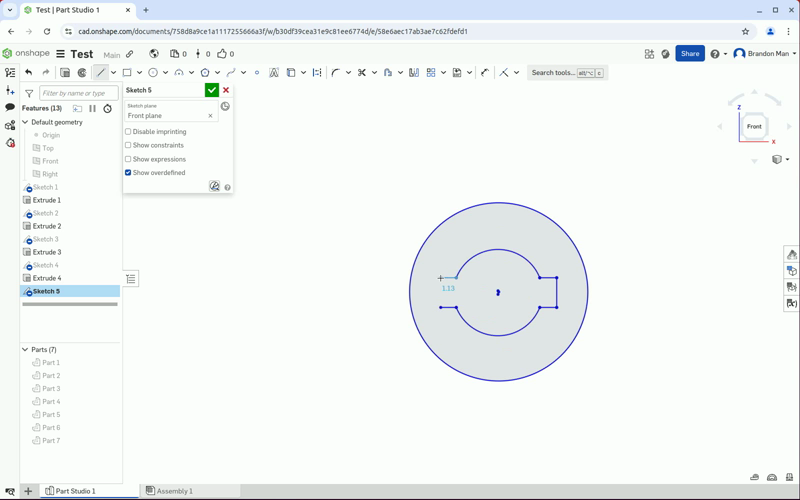
scroll(6)
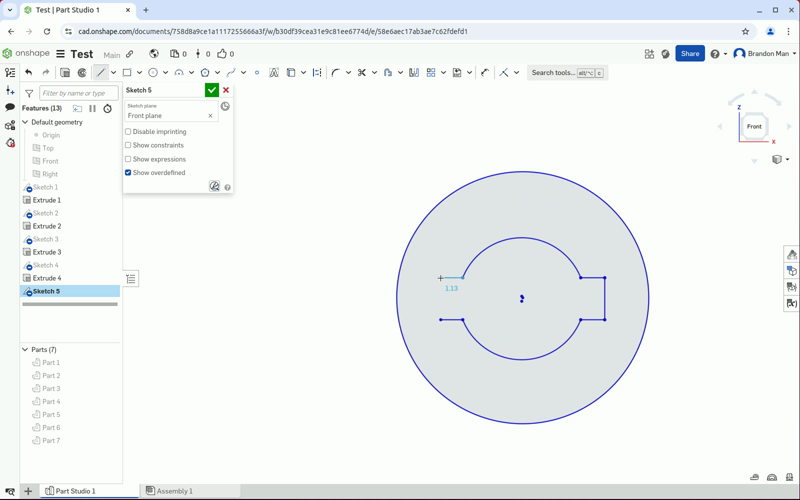
scroll(6)
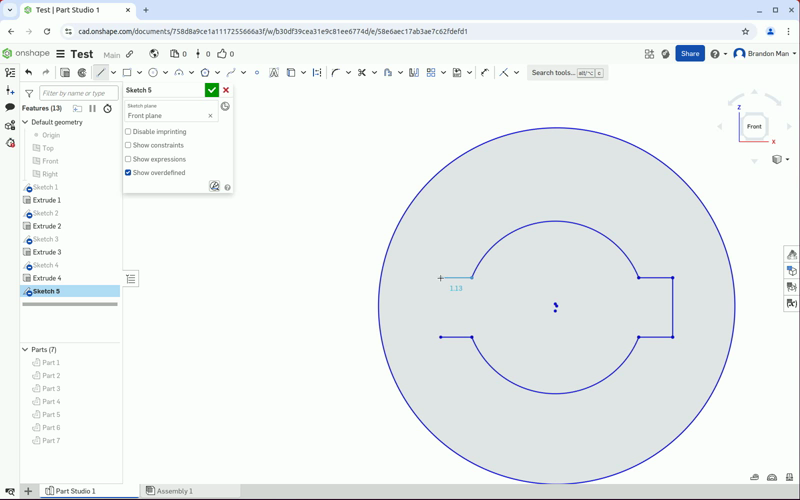
scroll(6)
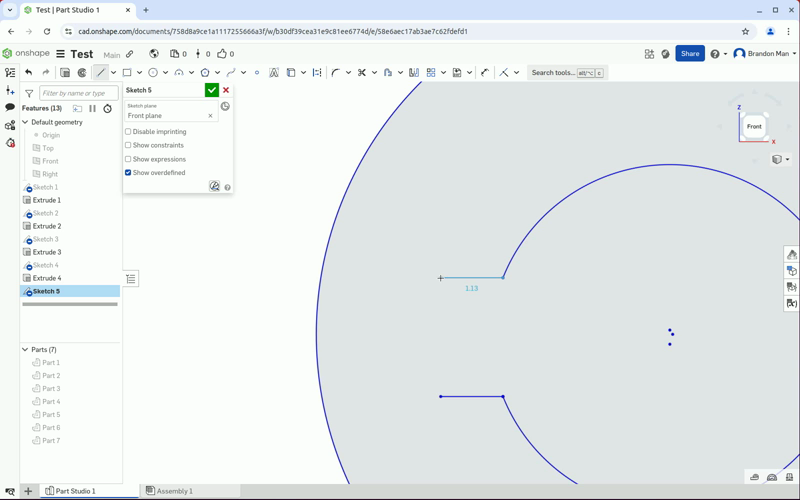
click(440, 277)
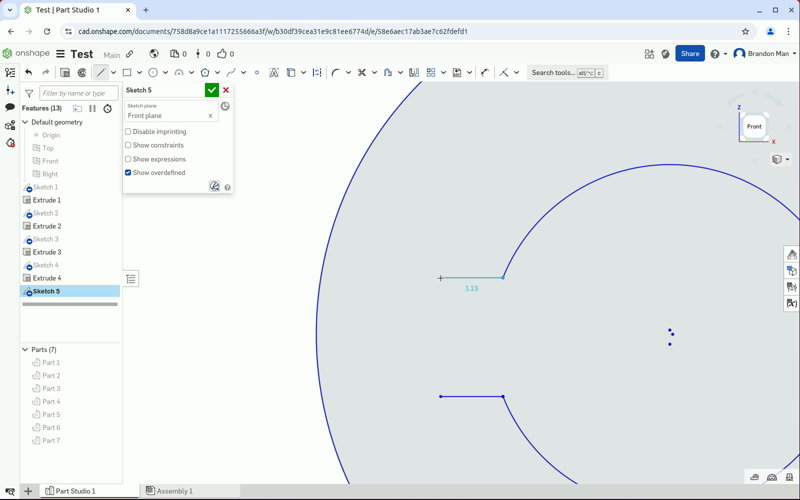
scroll(-6)
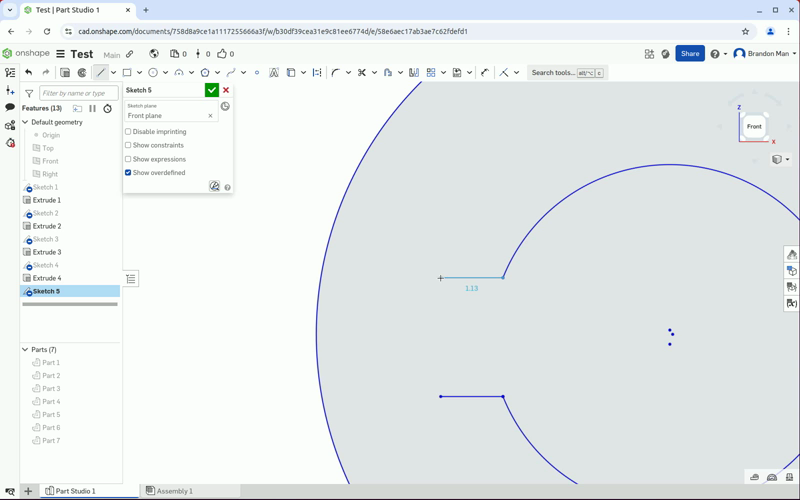
scroll(-6)
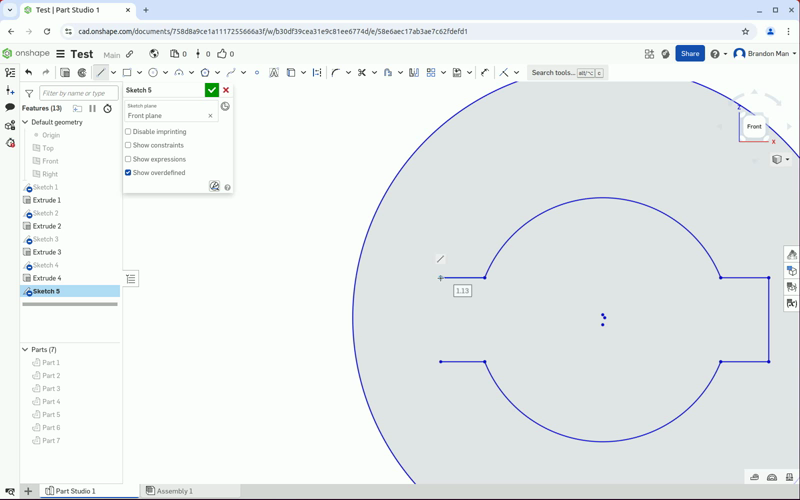
scroll(-6)
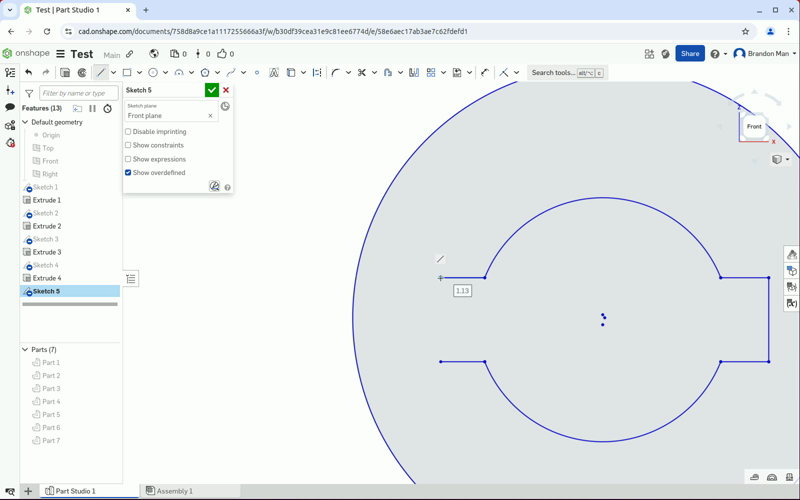
scroll(-6)
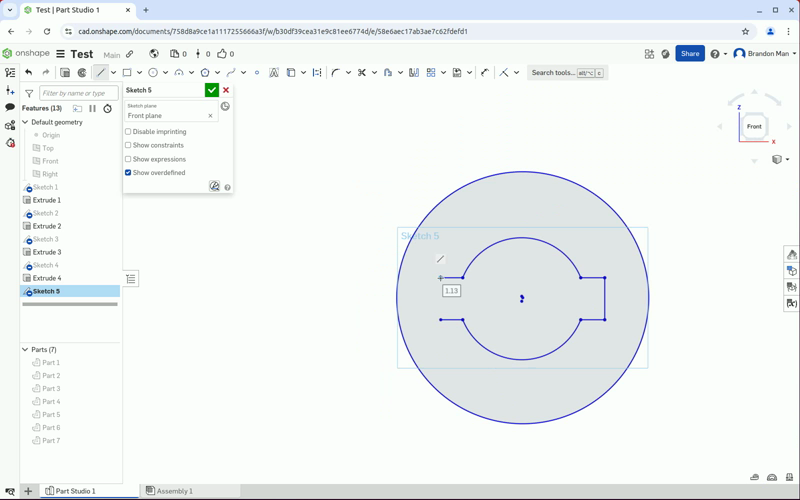
scroll(-6)
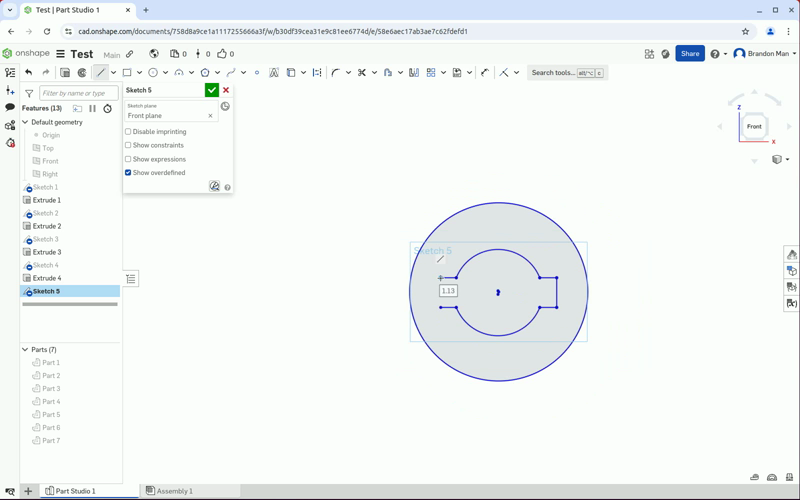
scroll(-6)
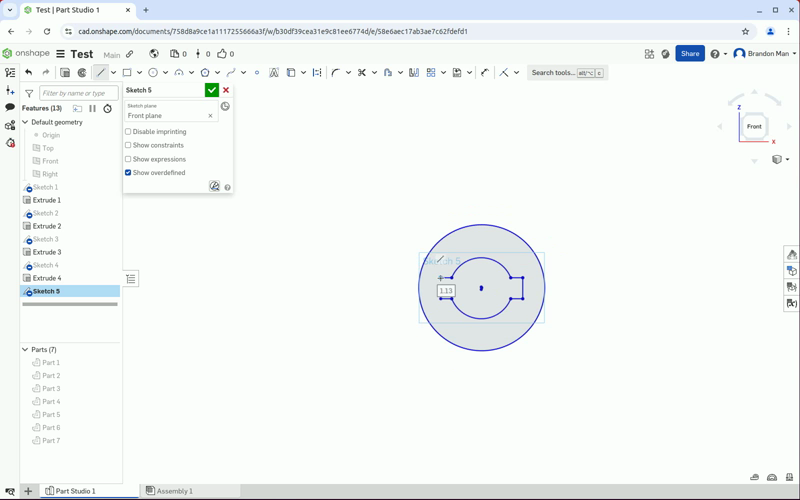
scroll(-6)
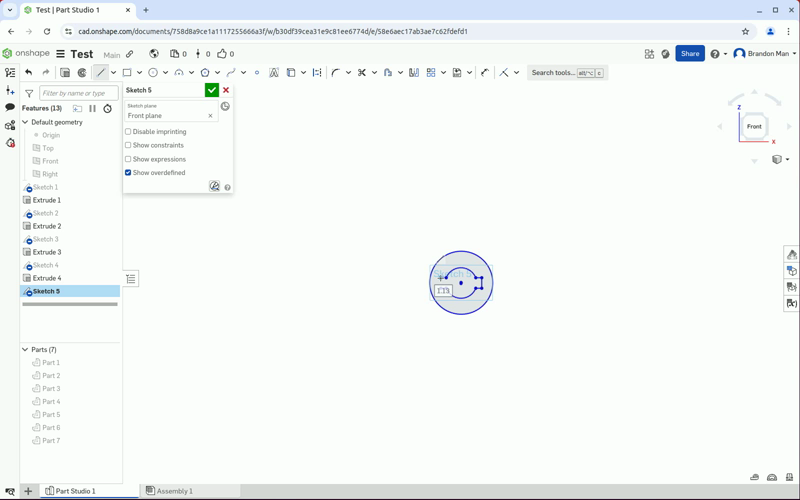
key_up(shift)
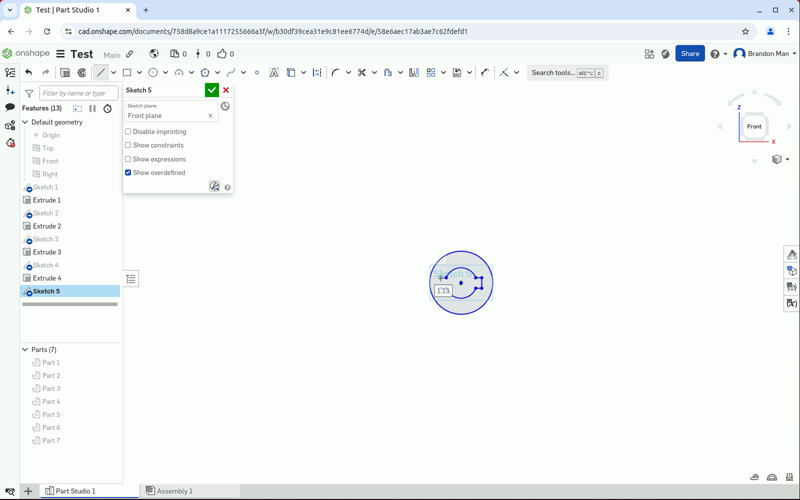
mouse_move(470, 277)
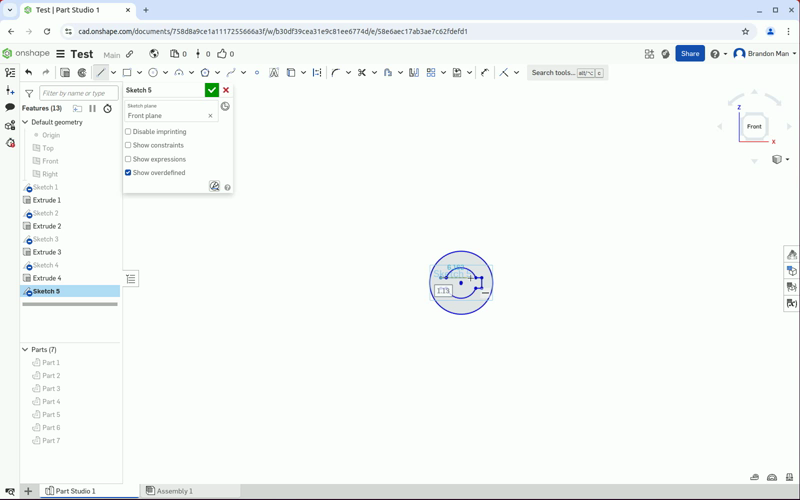
key_down(shift)
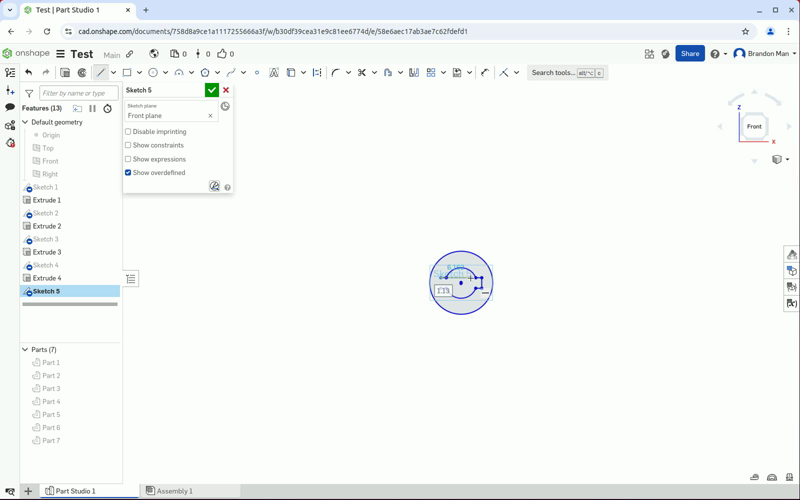
mouse_move(440, 288)
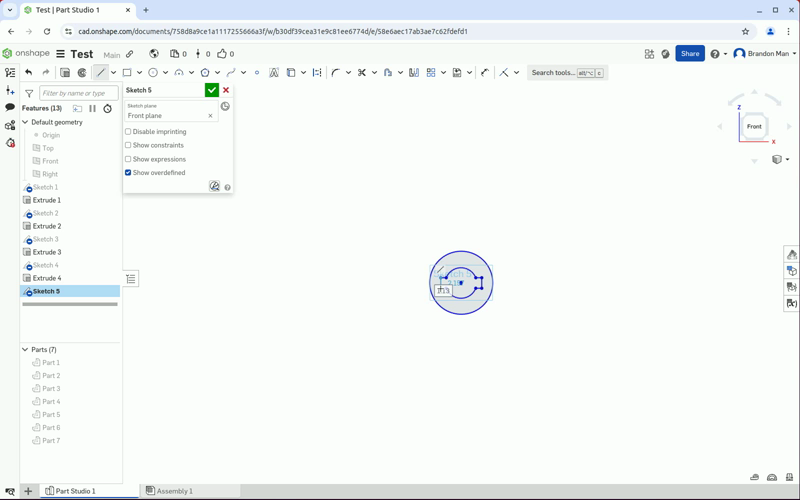
key_up(shift)
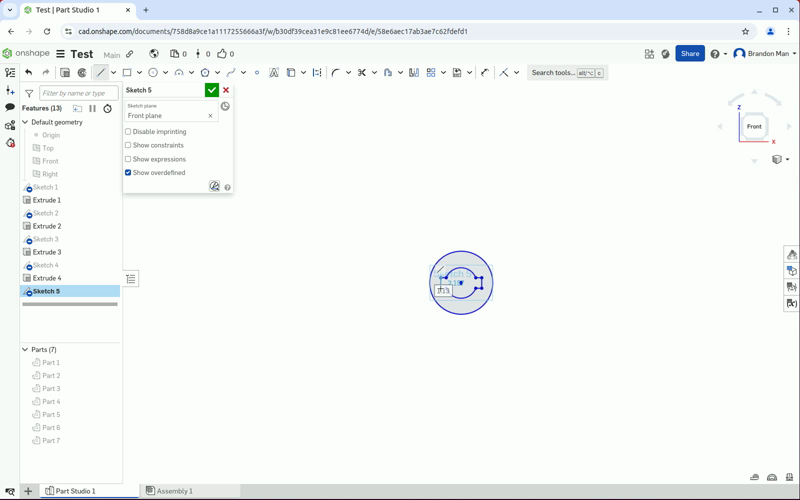
click(440, 288)
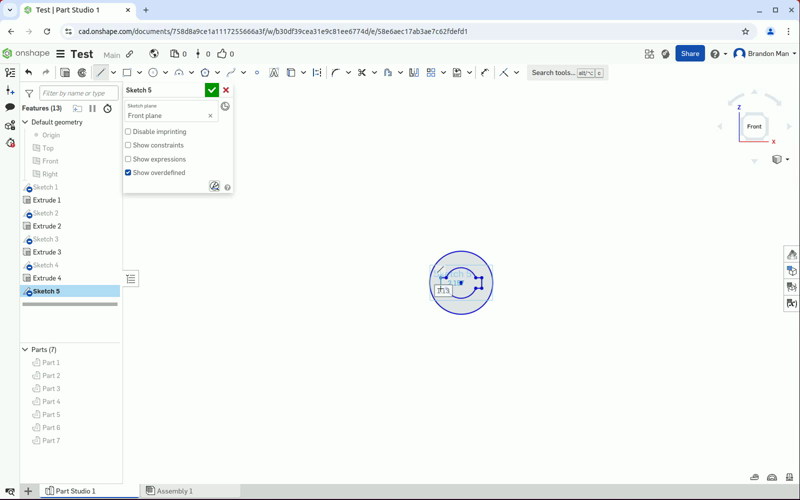
key(esc)
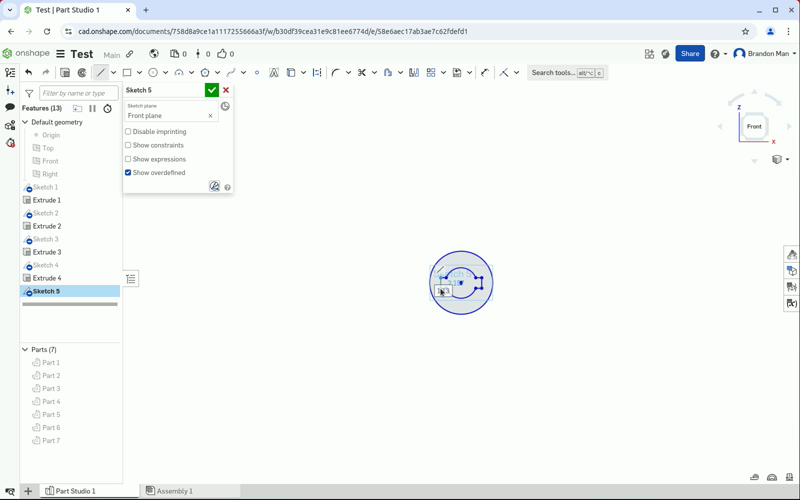
mouse_move(478, 298)
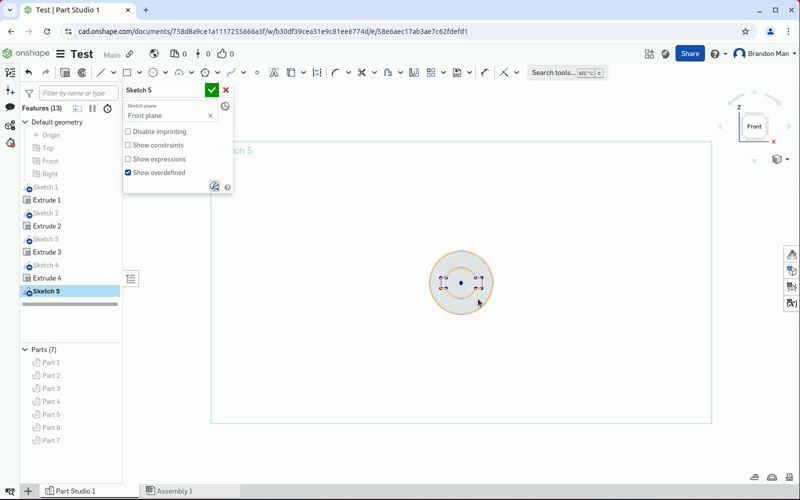
click(478, 298)
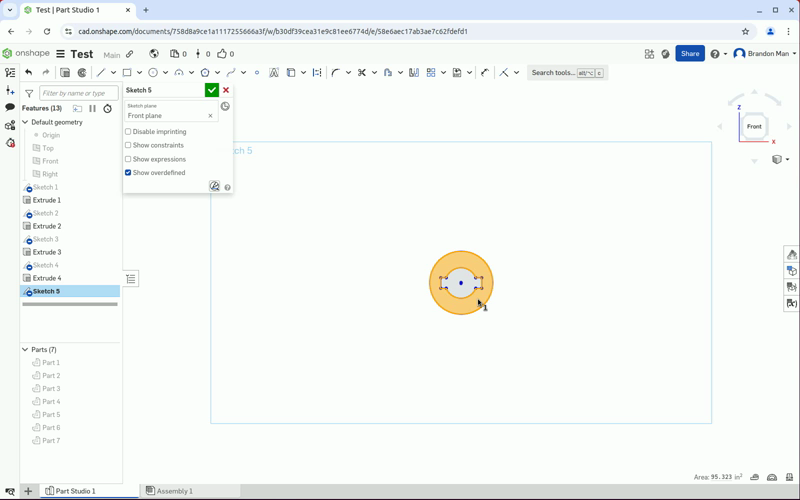
mouse_move(73, 352)
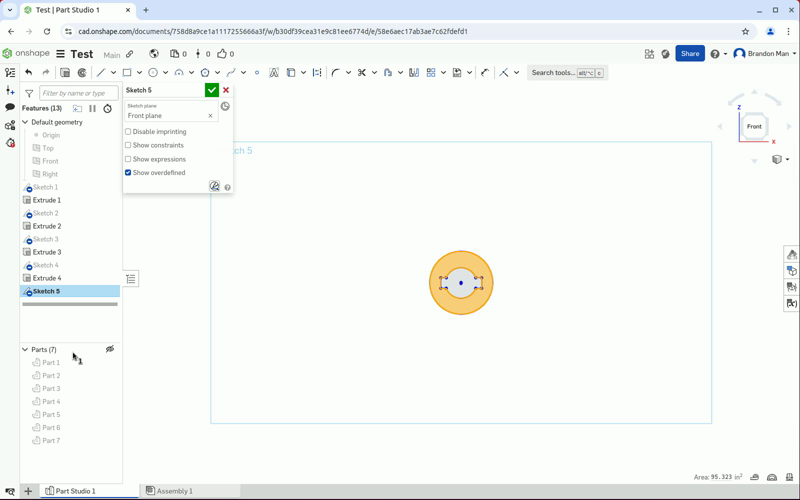
key(shift+y)
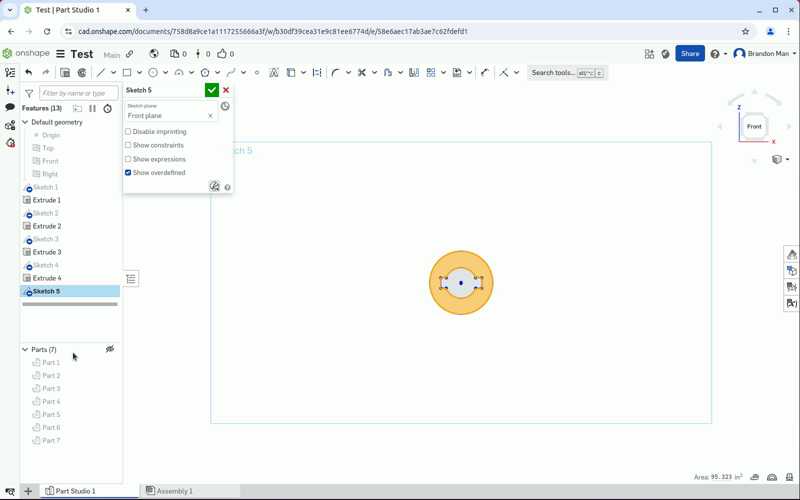
key(shift+e)
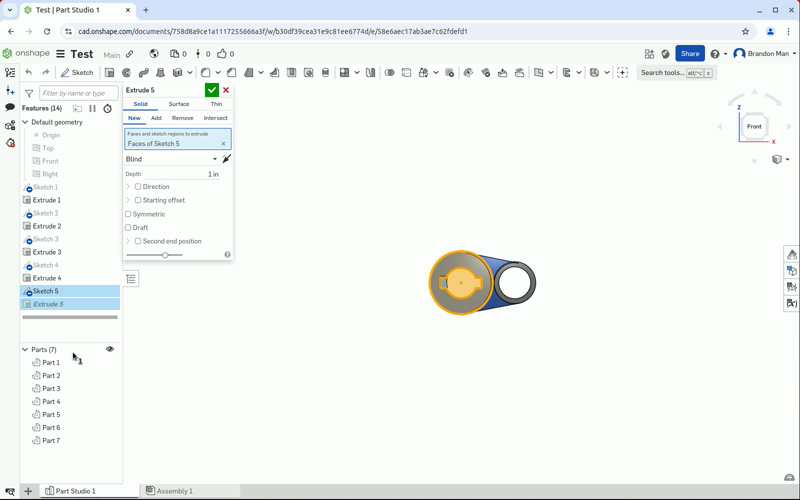
mouse_move(143, 106)
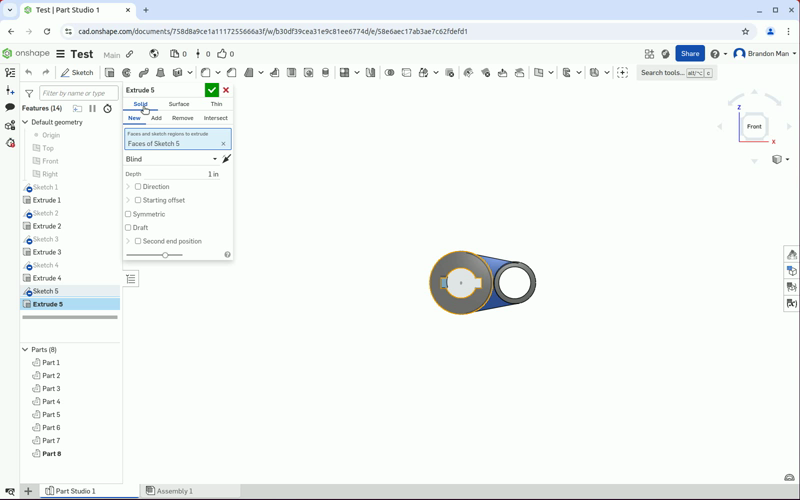
click(143, 106)
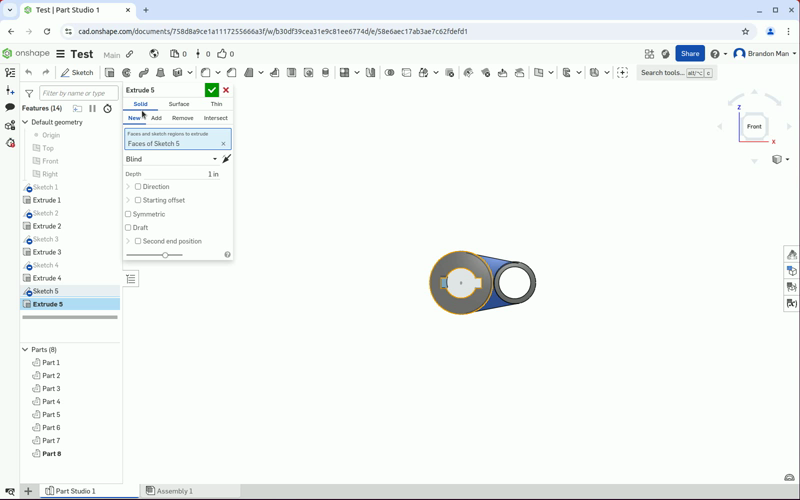
mouse_move(137, 120)
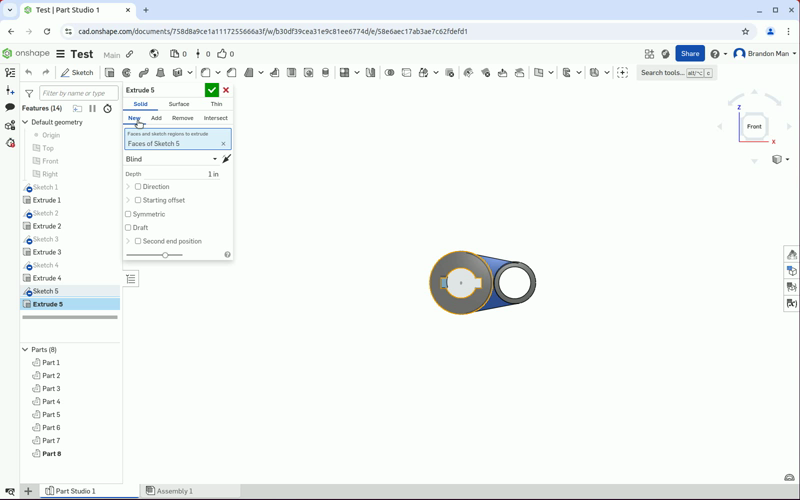
click(137, 120)
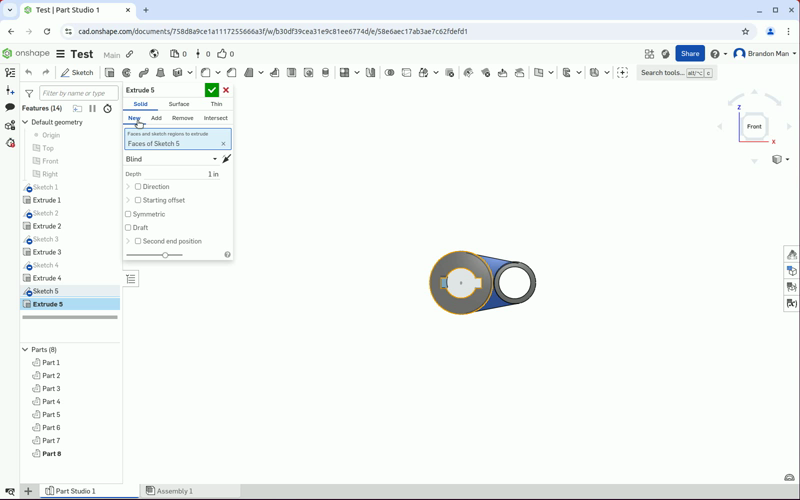
key(tab, 4)
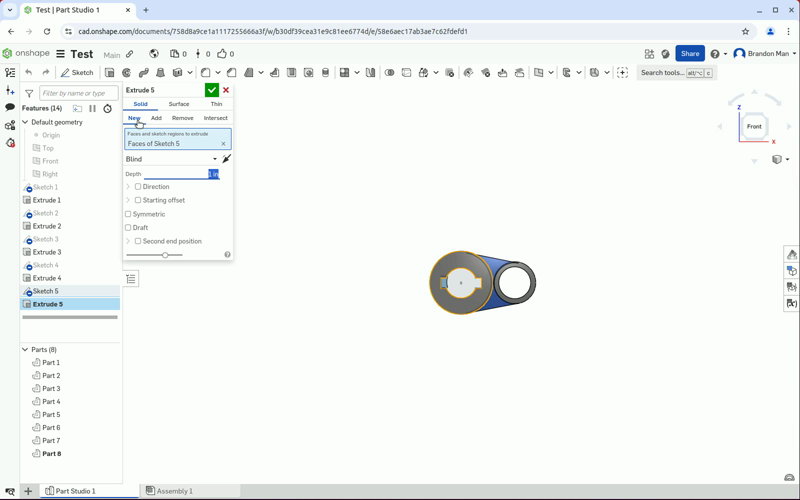
text(23.108)
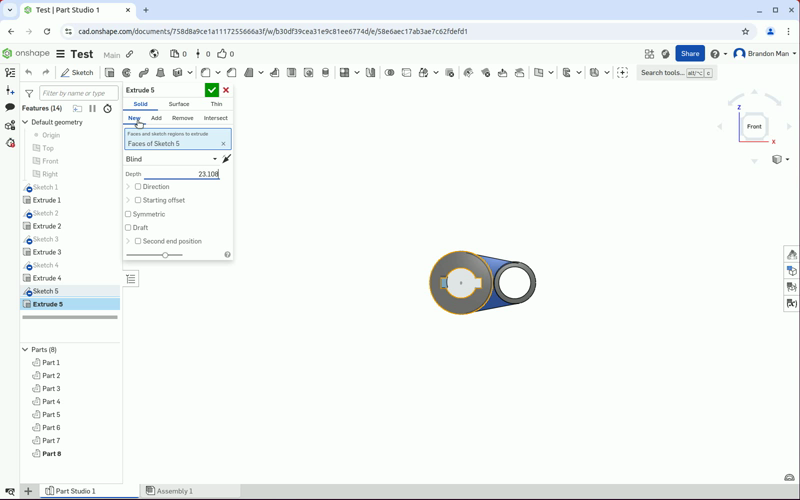
key(enter)
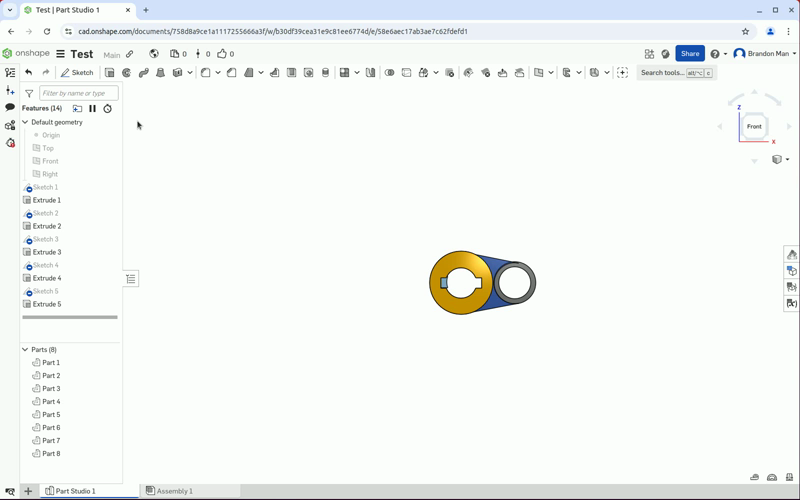
key(shift+h)
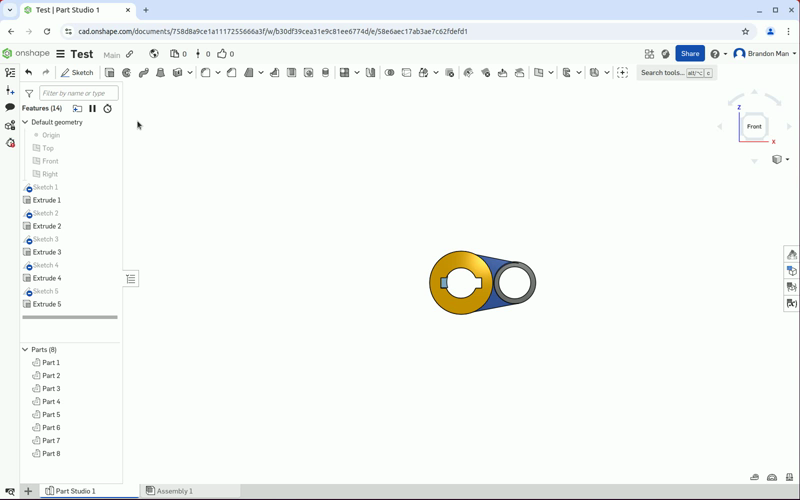
key(shift+h)
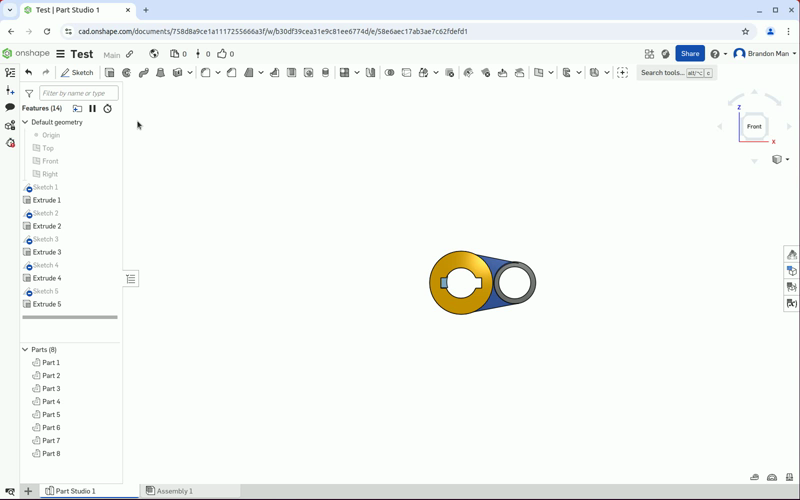
mouse_move(73, 189)
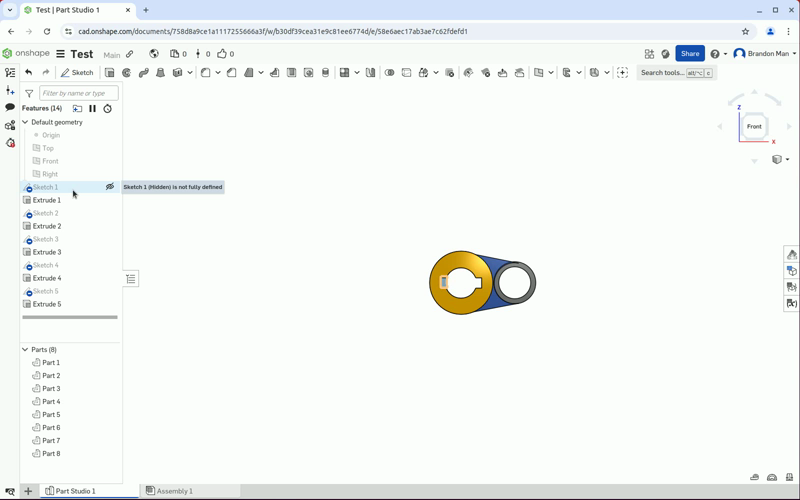
click(73, 189)
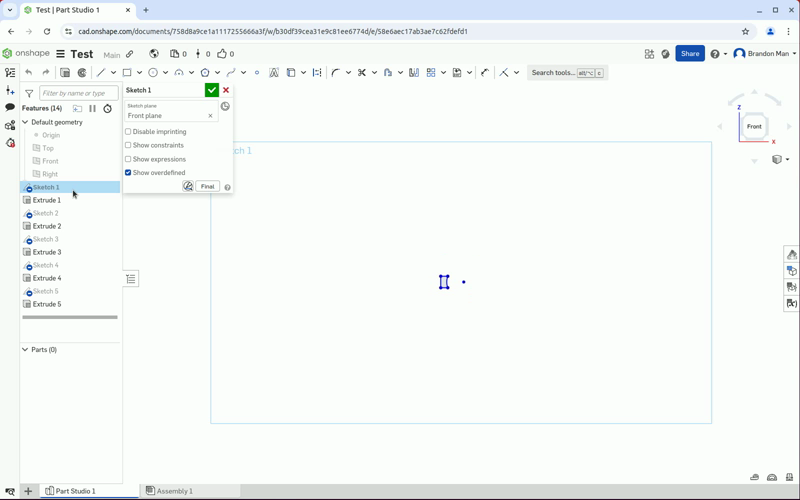
mouse_move(229, 92)
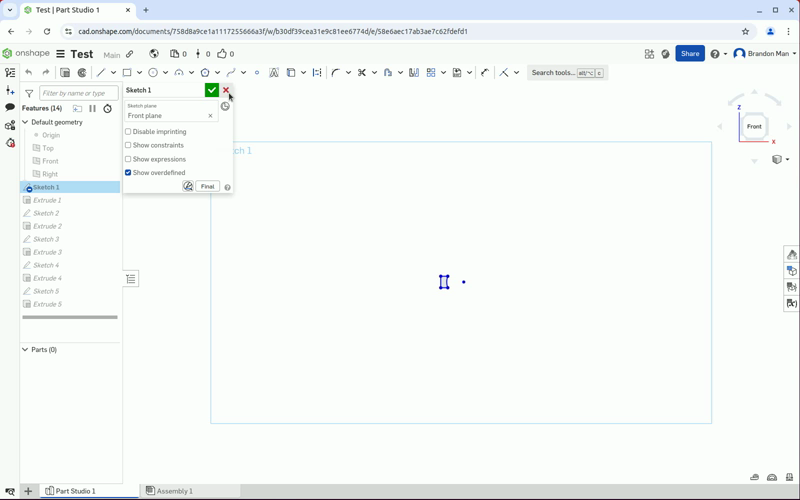
click(229, 92)
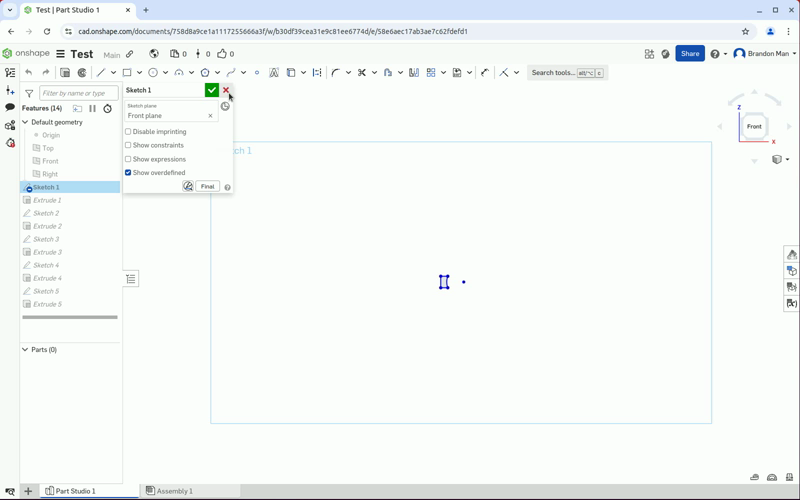
key(shift+s)
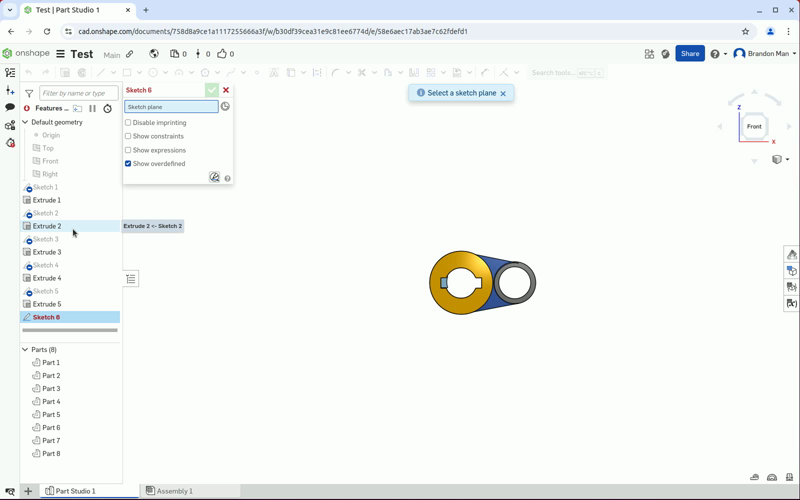
scroll(3)
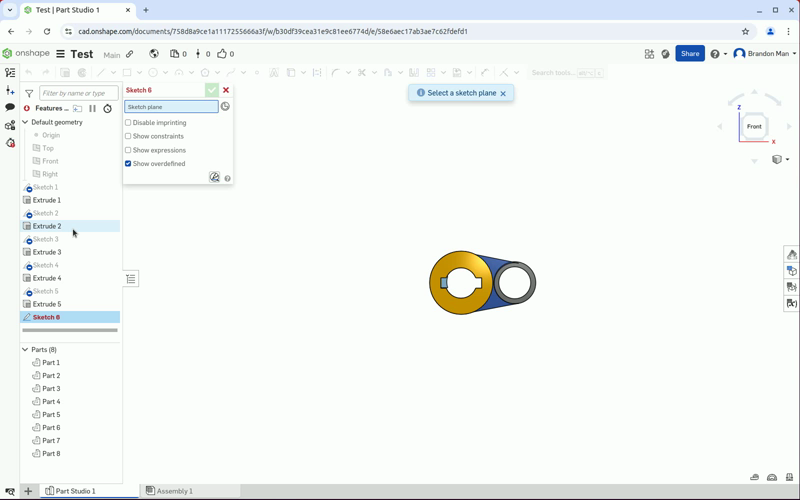
mouse_move(73, 163)
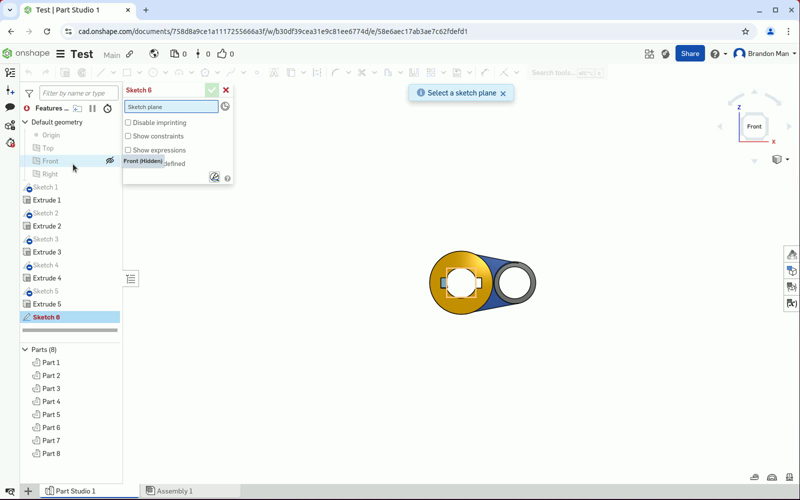
click(73, 163)
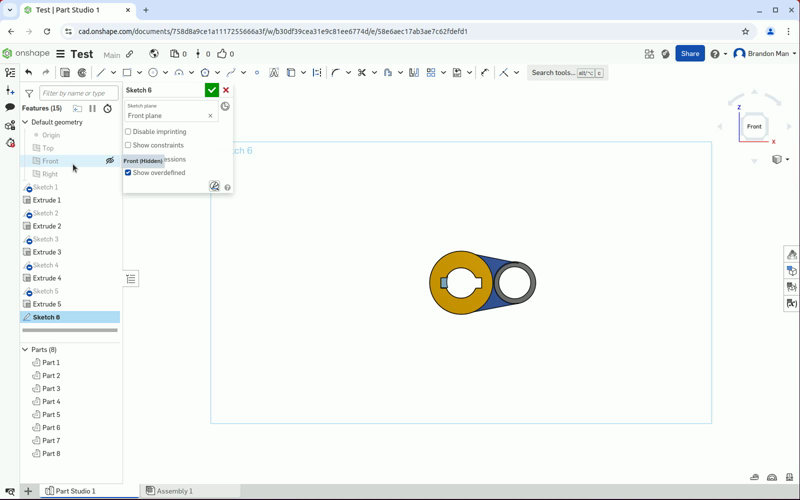
mouse_move(73, 352)
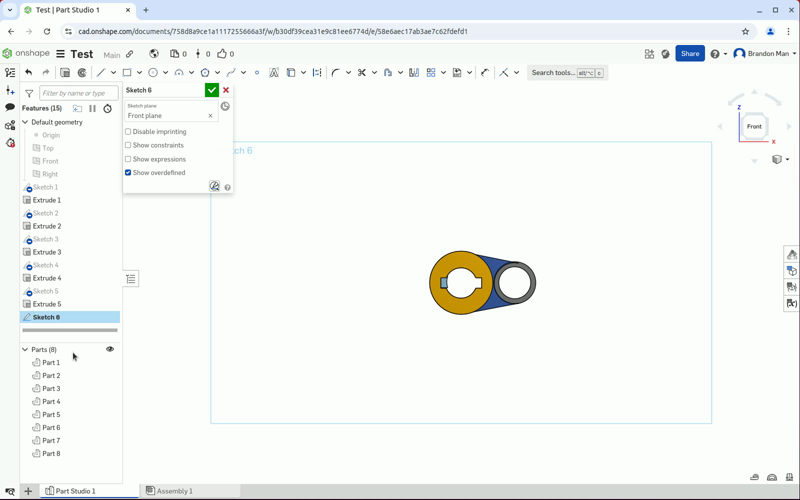
key(y)
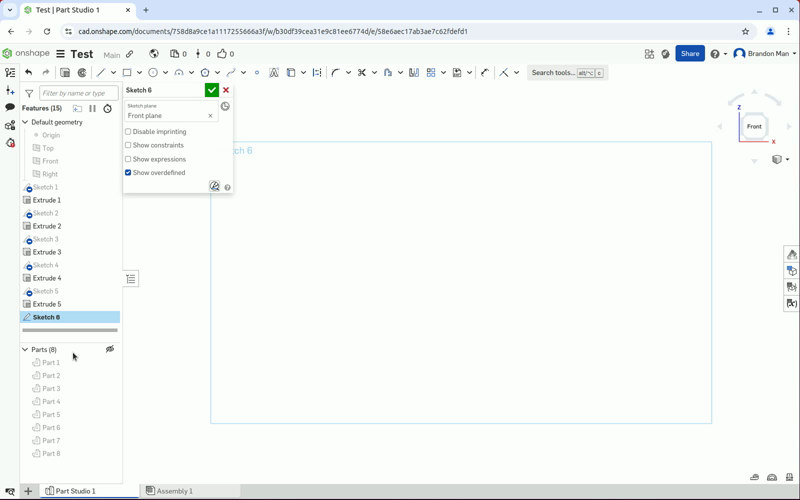
key(c)
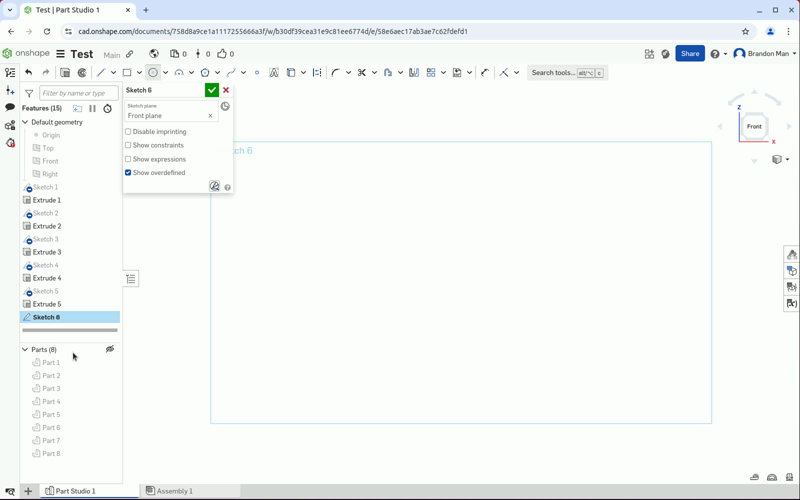
key_down(shift)
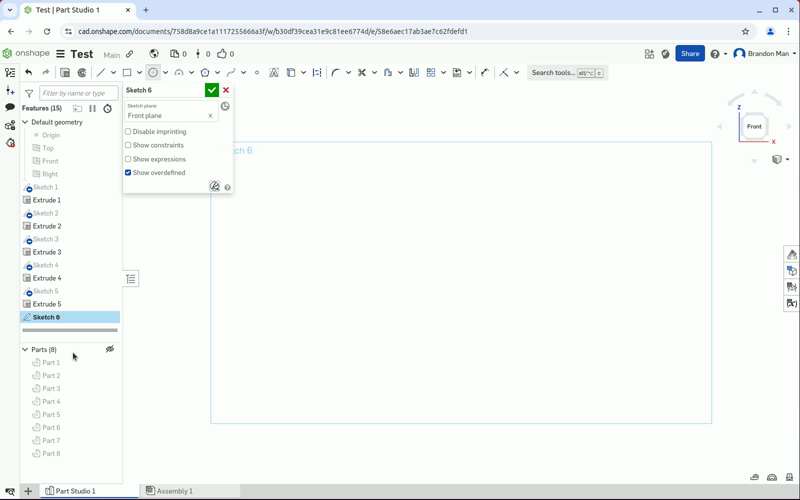
mouse_move(514, 282)
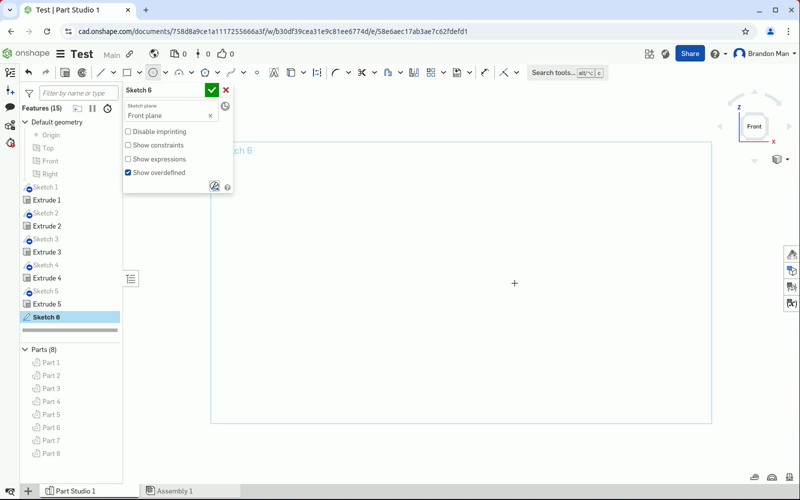
click(514, 282)
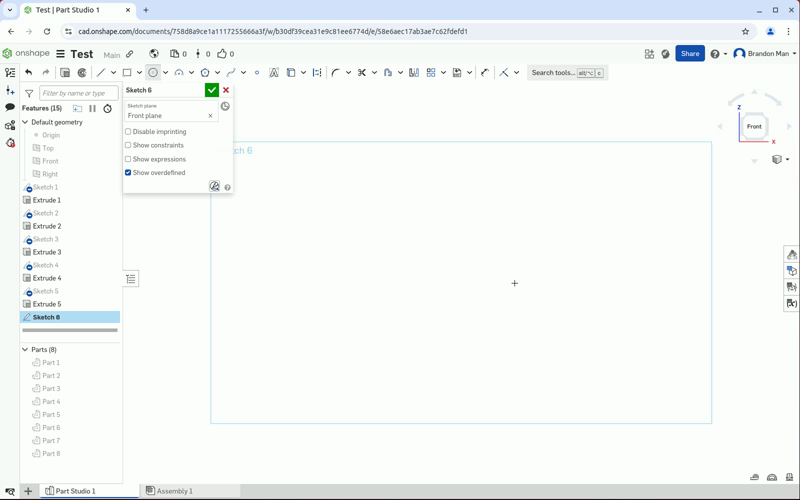
key_up(shift)
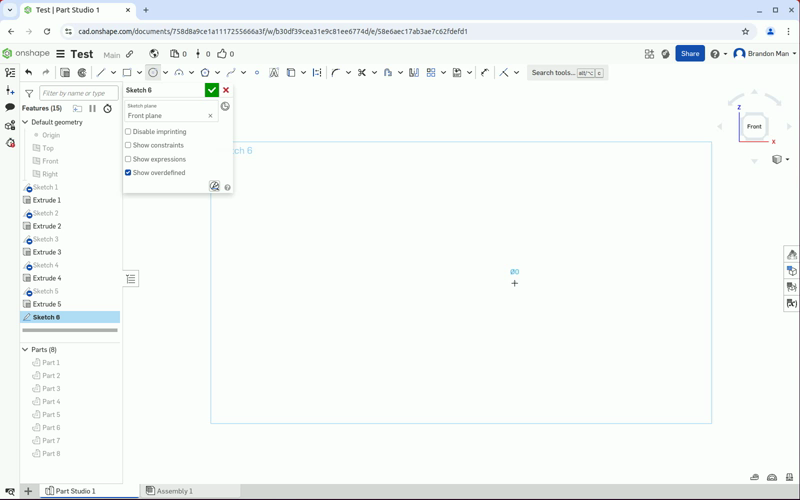
mouse_move(535, 282)
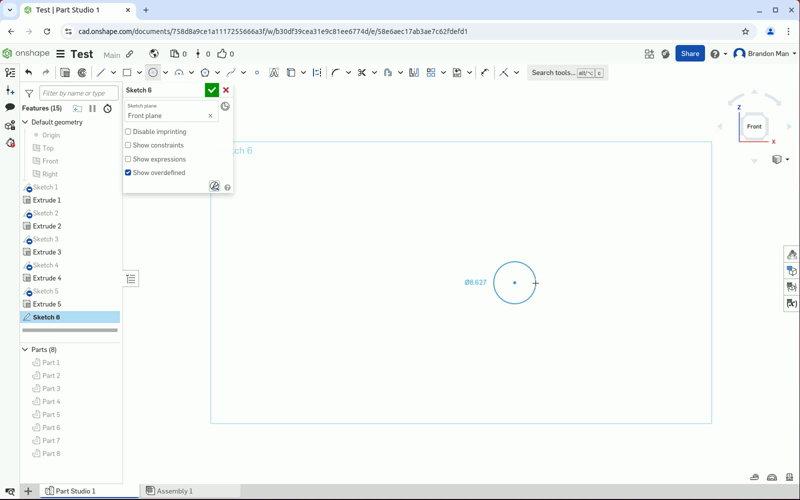
click(535, 282)
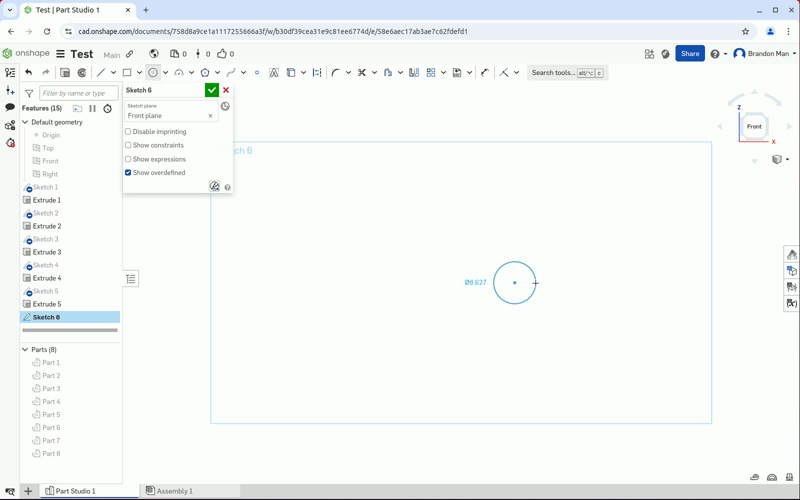
key(esc)
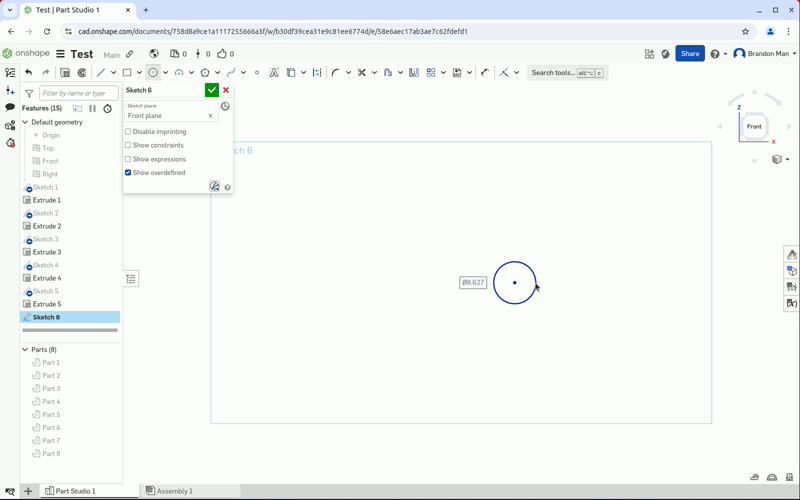
key(c)
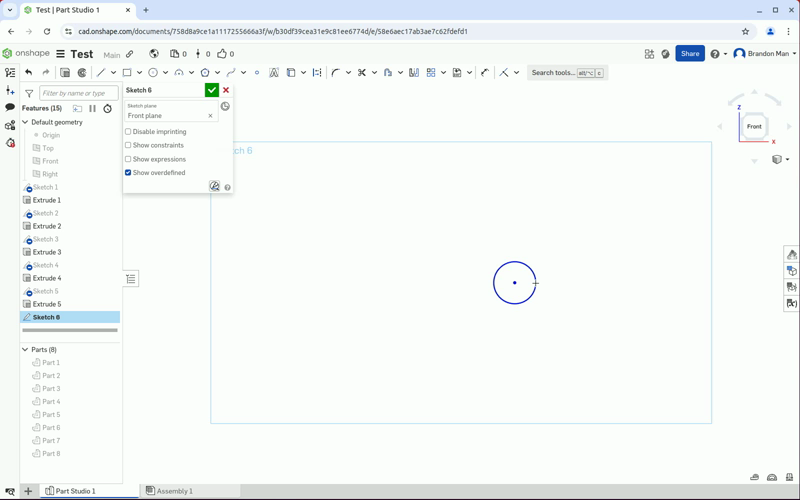
key_down(shift)
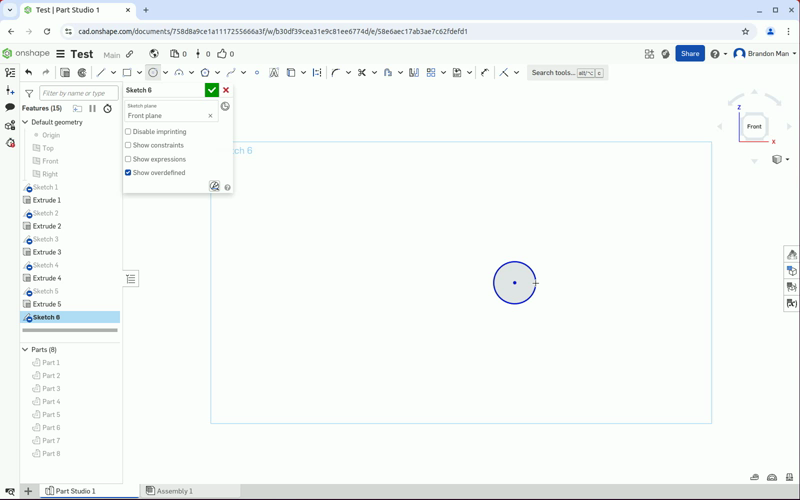
mouse_move(514, 282)
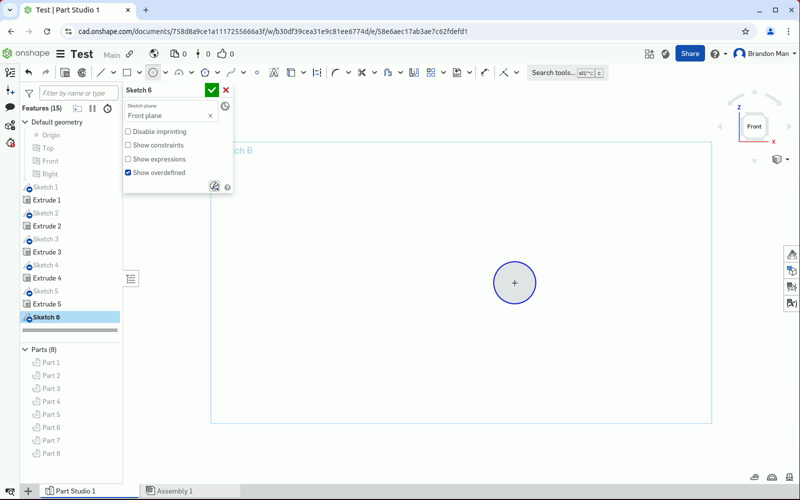
click(514, 282)
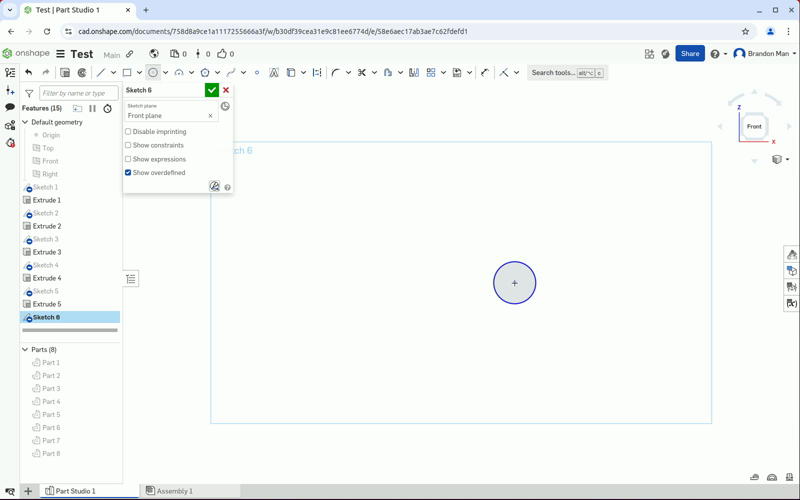
key_up(shift)
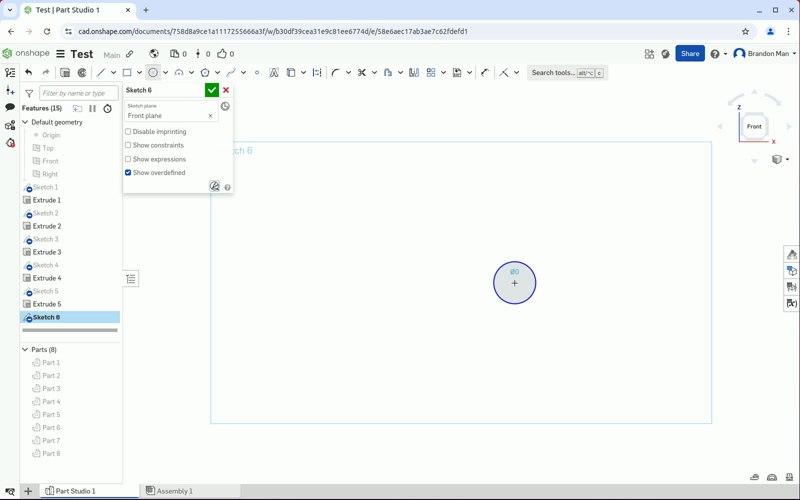
mouse_move(530, 282)
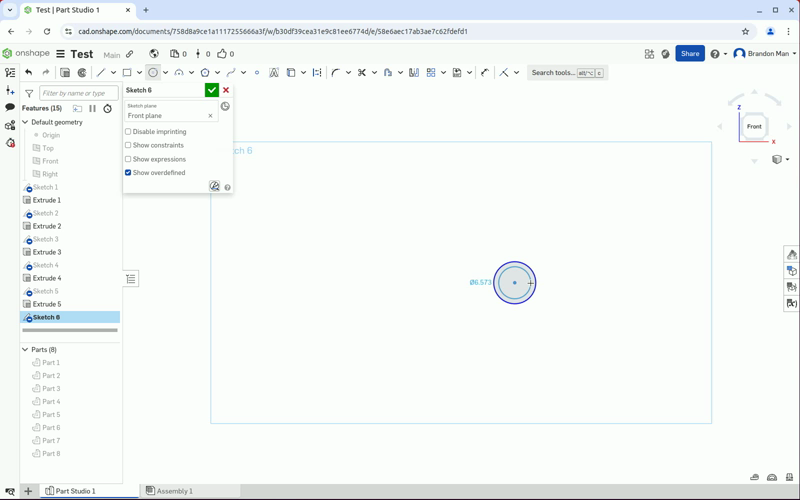
click(530, 282)
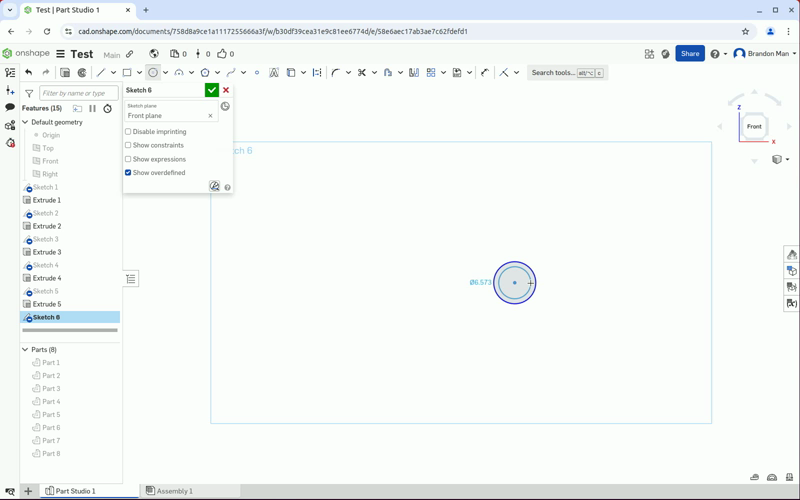
key(esc)
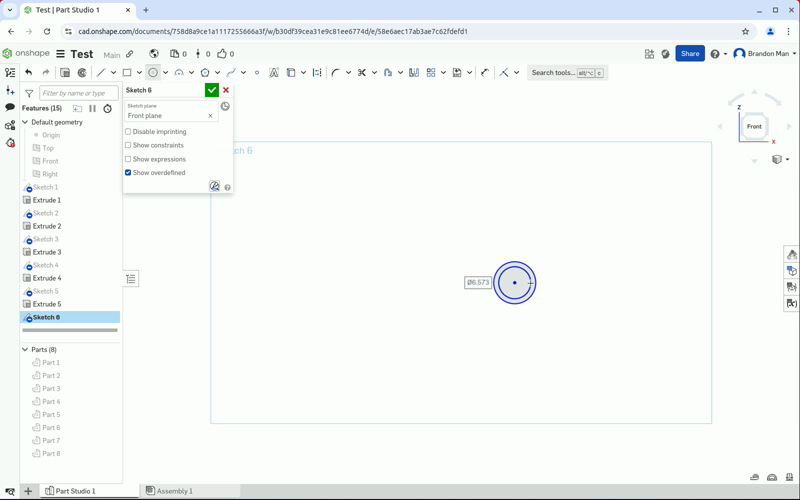
mouse_move(523, 299)
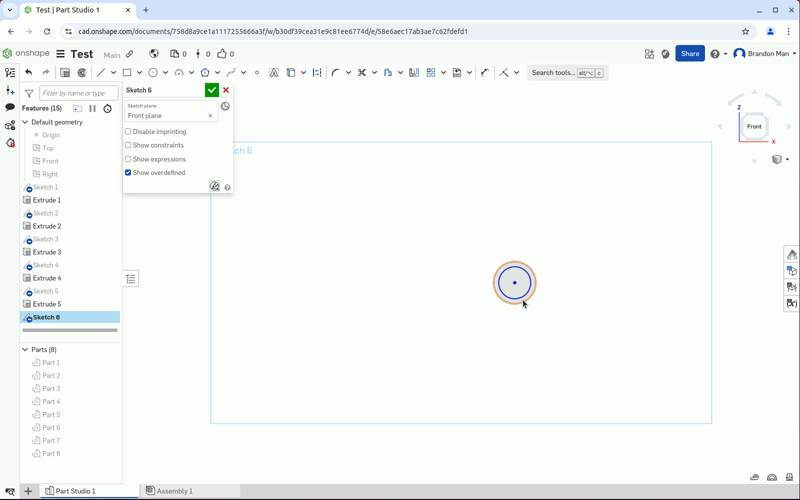
scroll(6)
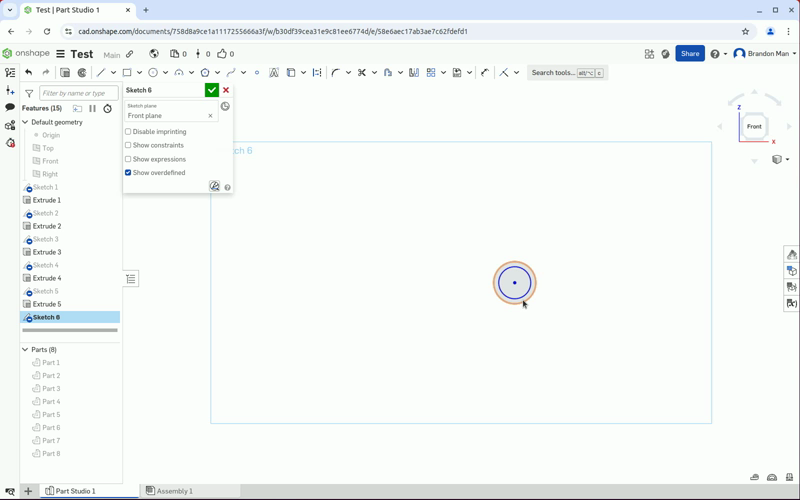
scroll(6)
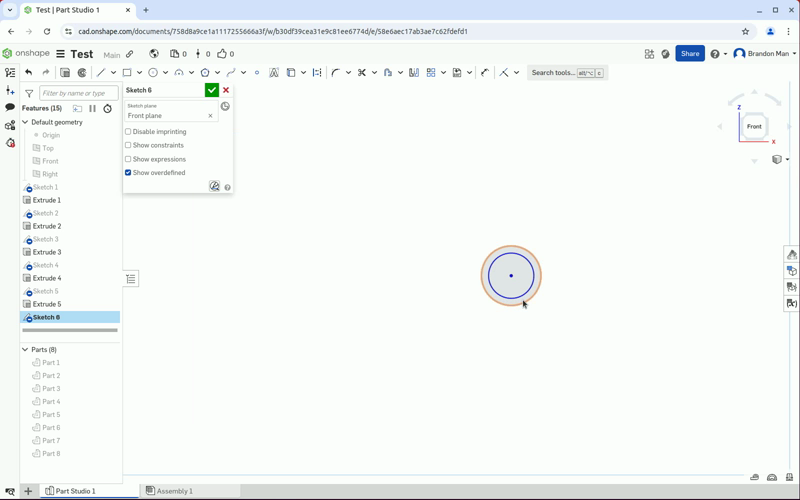
scroll(6)
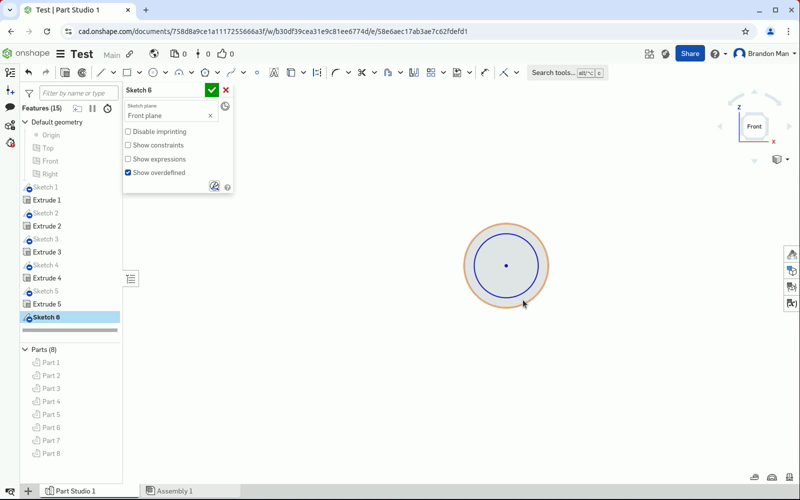
scroll(6)
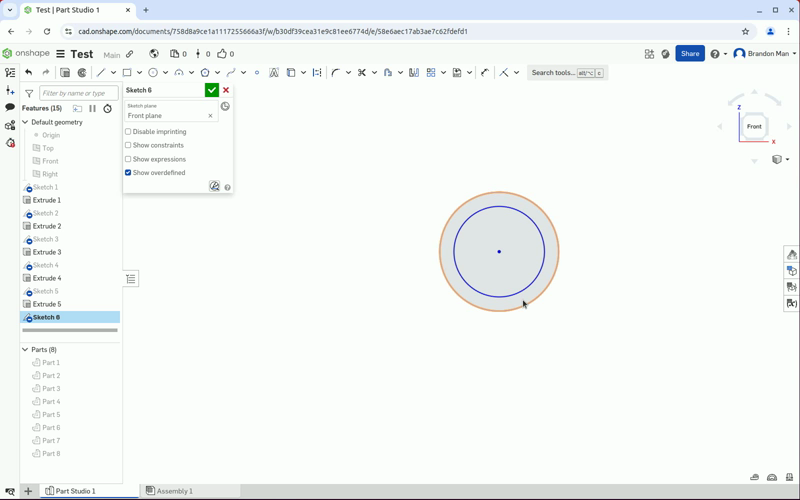
scroll(6)
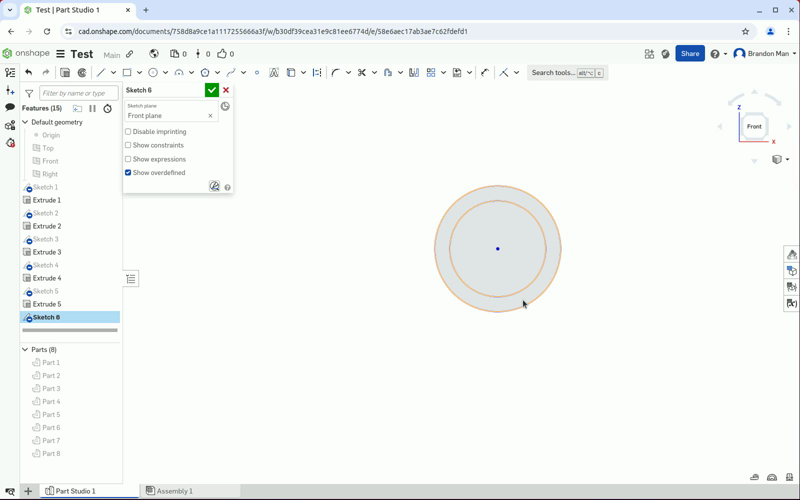
scroll(6)
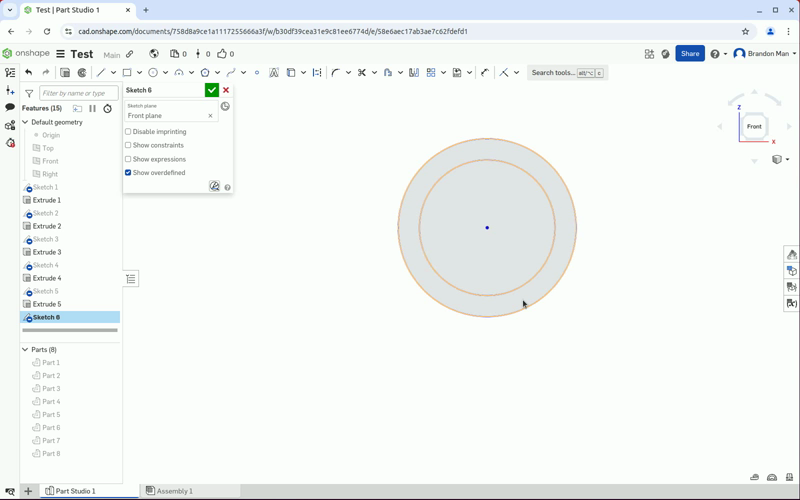
scroll(6)
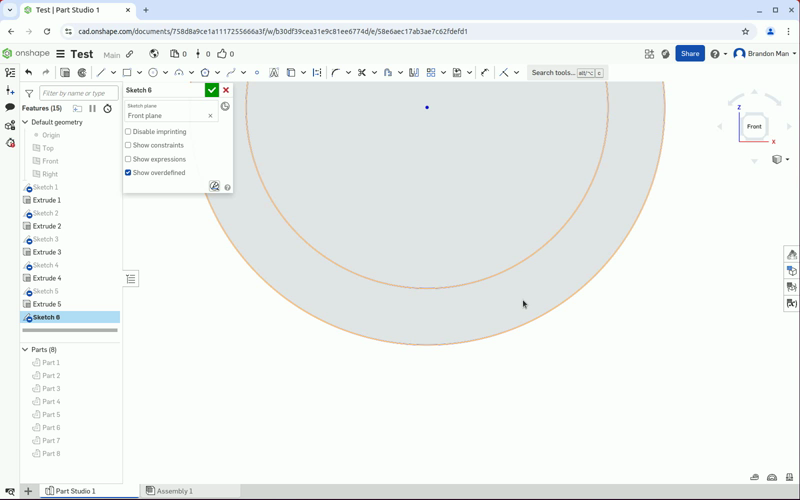
click(523, 299)
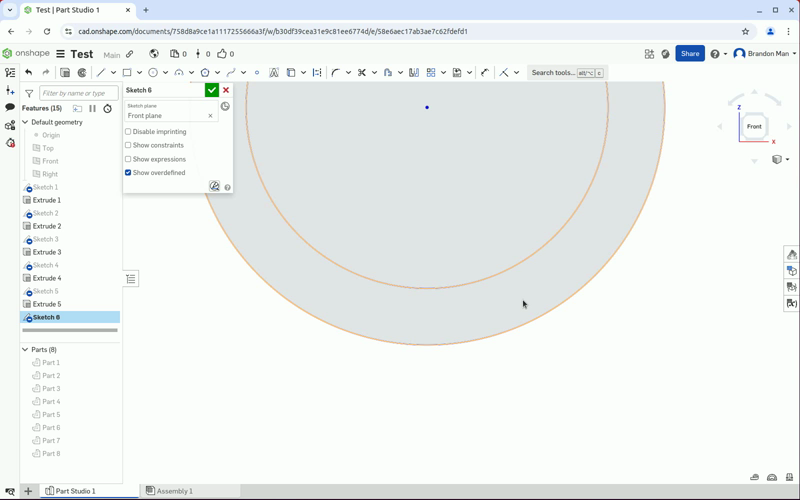
scroll(-6)
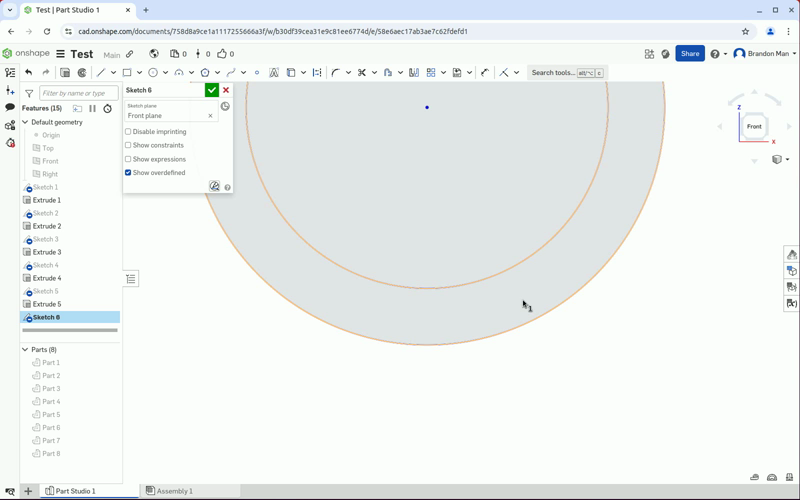
scroll(-6)
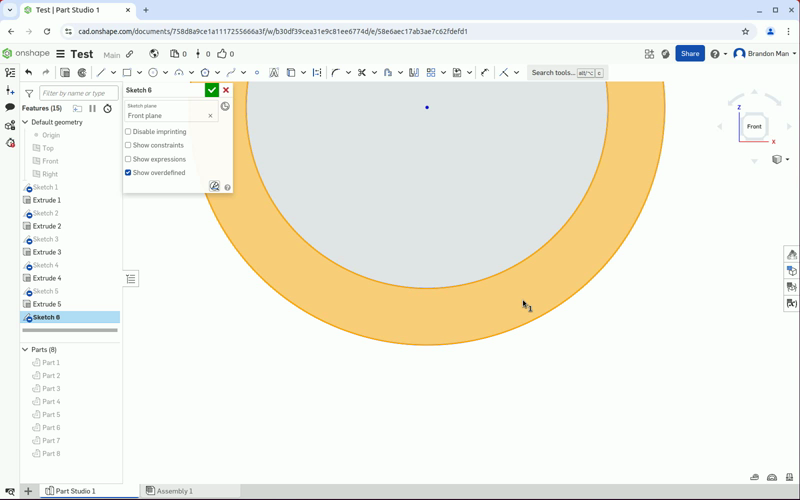
scroll(-6)
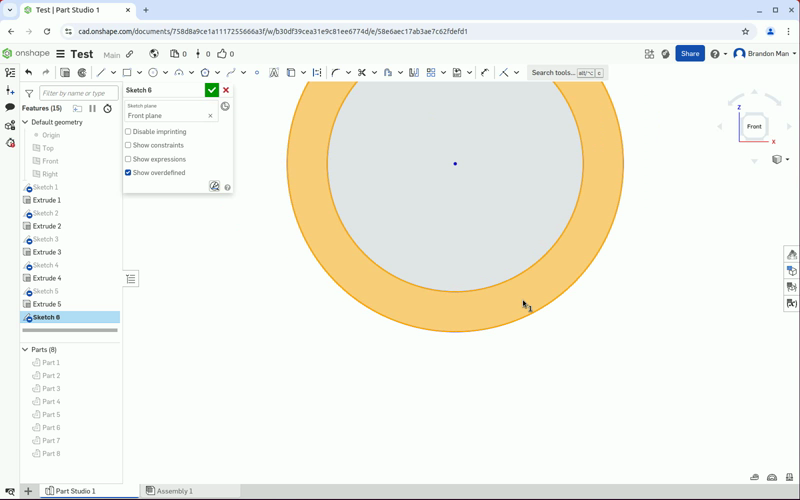
scroll(-6)
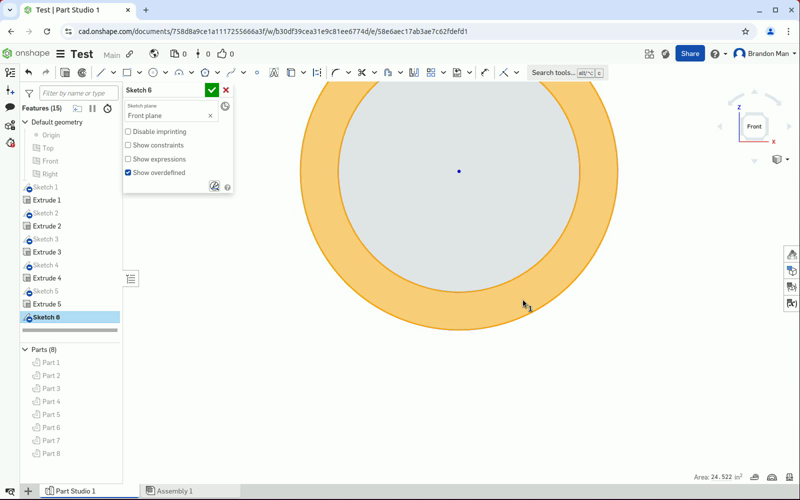
scroll(-6)
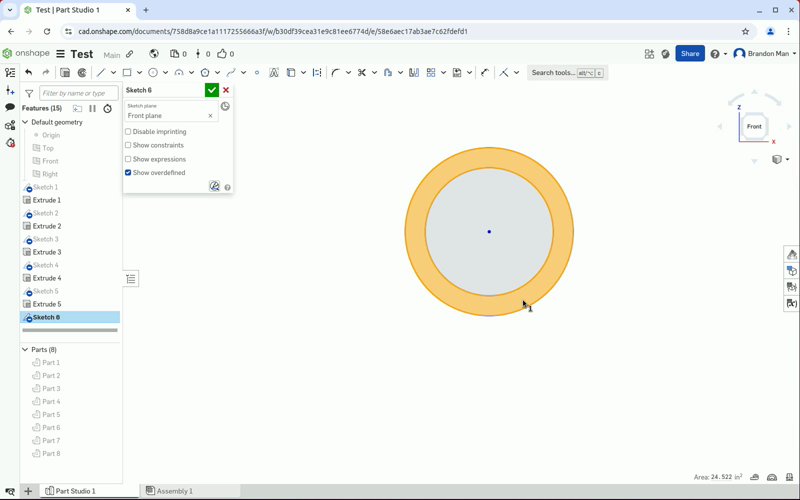
scroll(-6)
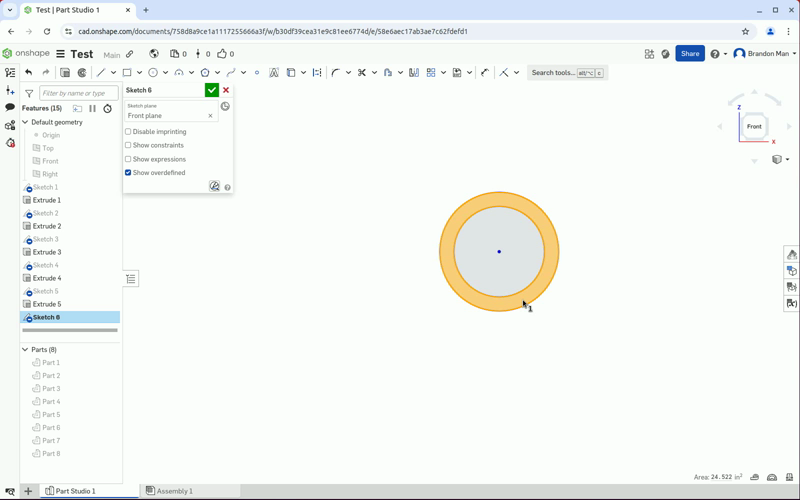
scroll(-6)
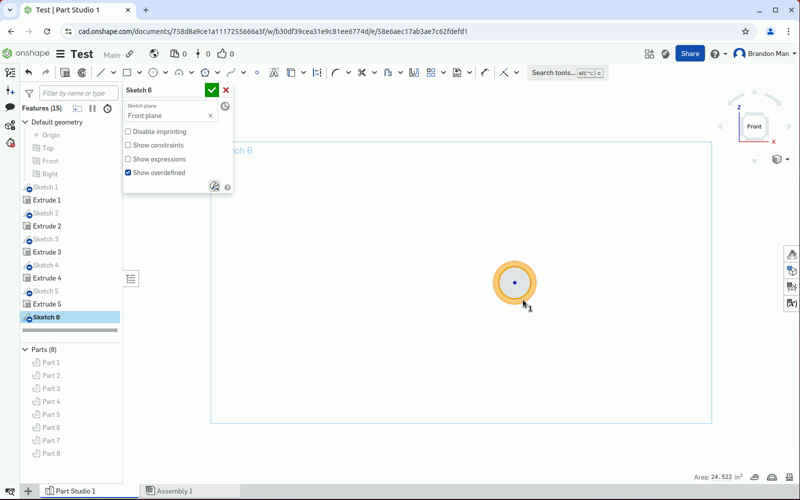
mouse_move(73, 352)
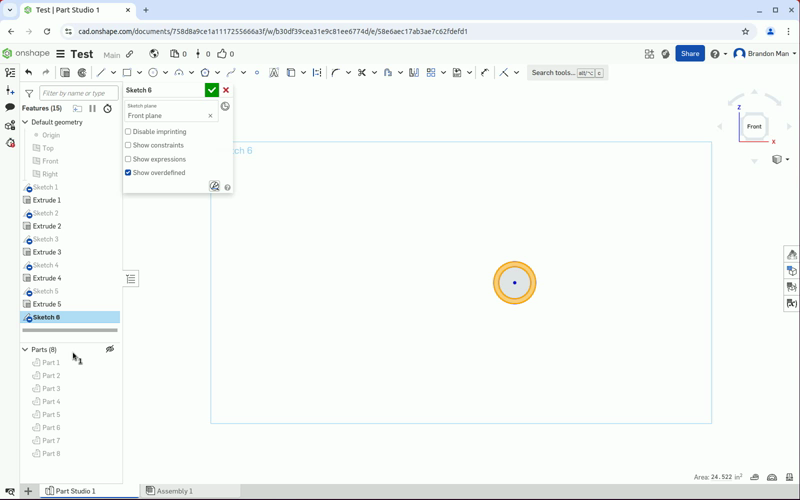
key(shift+y)
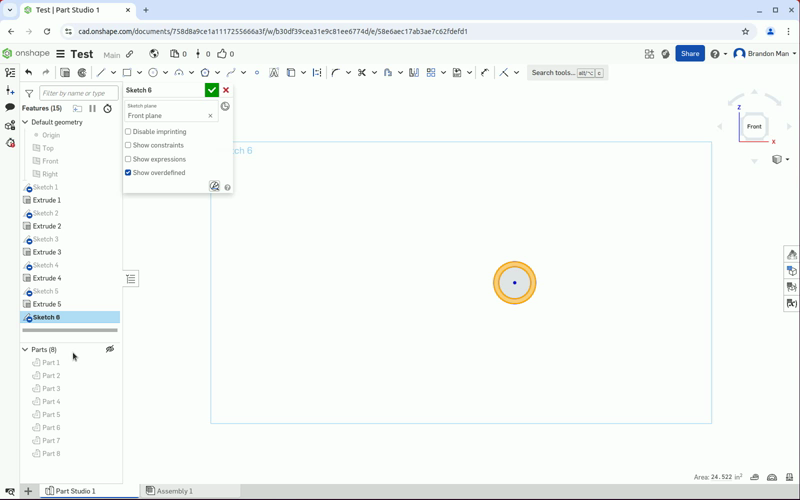
key(shift+e)
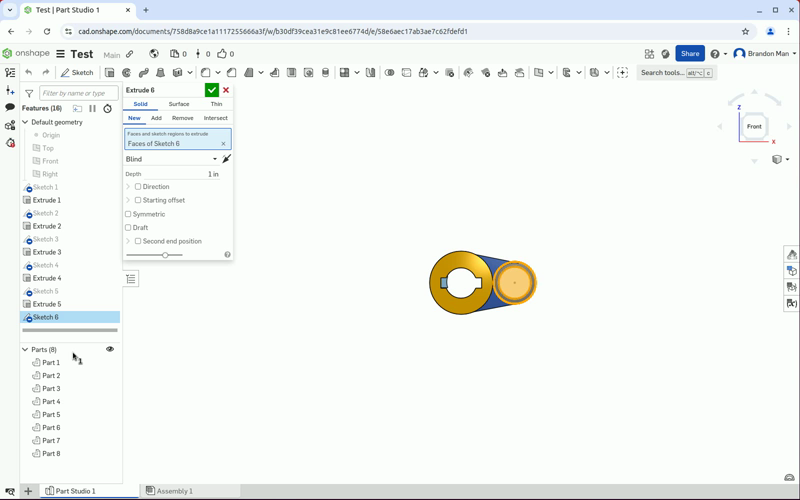
mouse_move(143, 106)
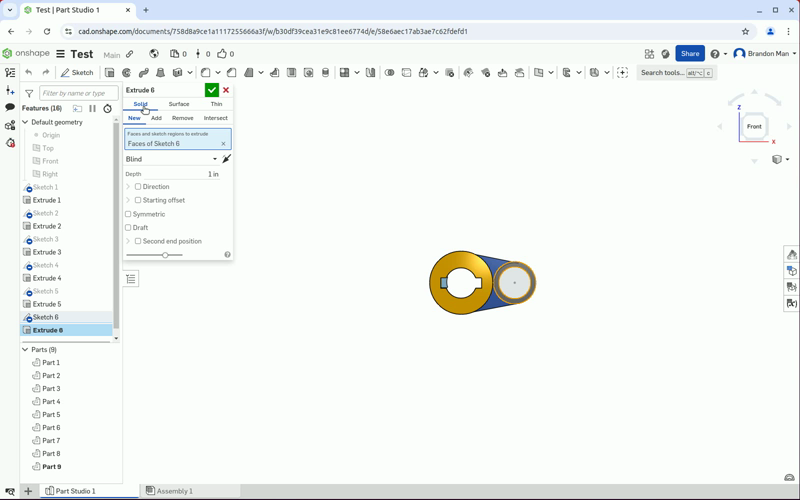
click(143, 106)
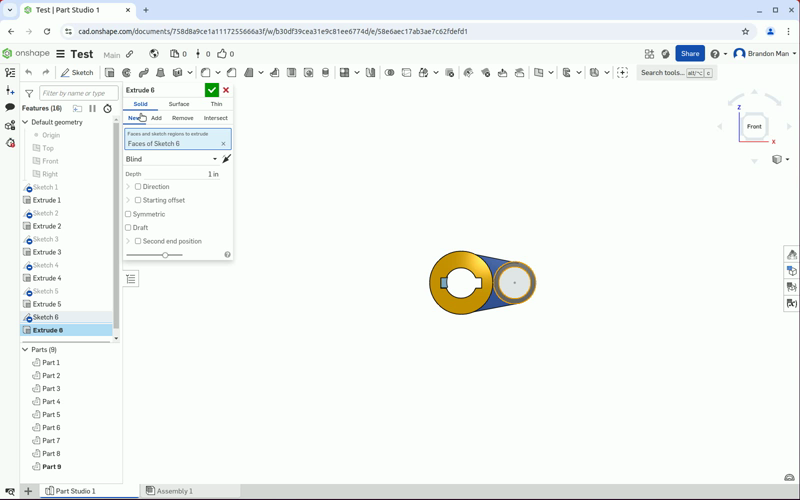
mouse_move(137, 120)
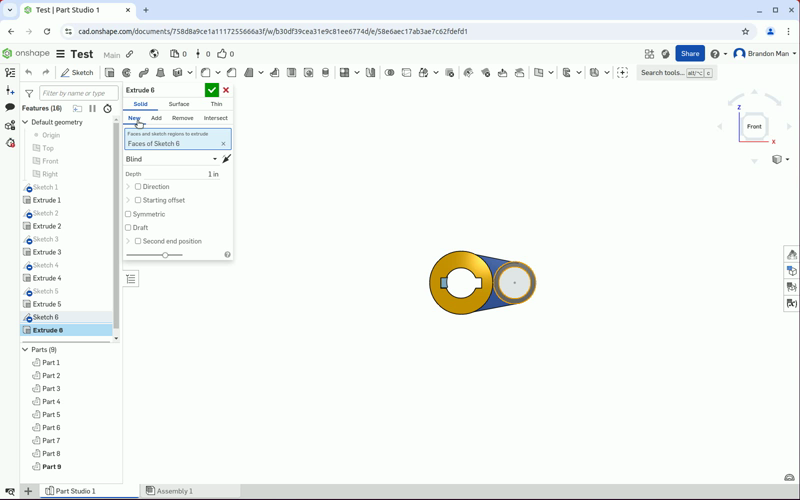
click(137, 120)
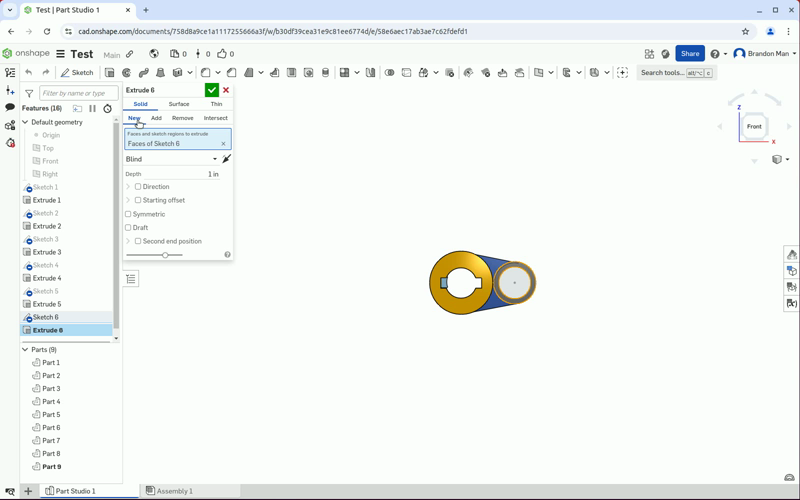
key(tab, 4)
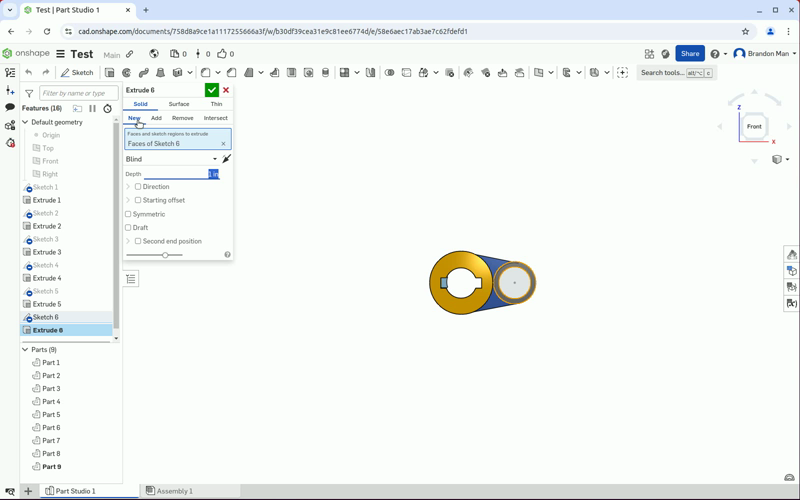
text(19.257)
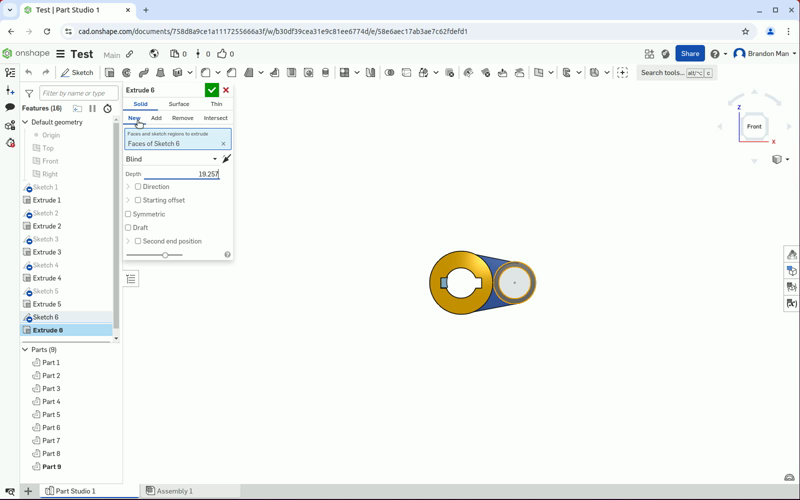
key(enter)
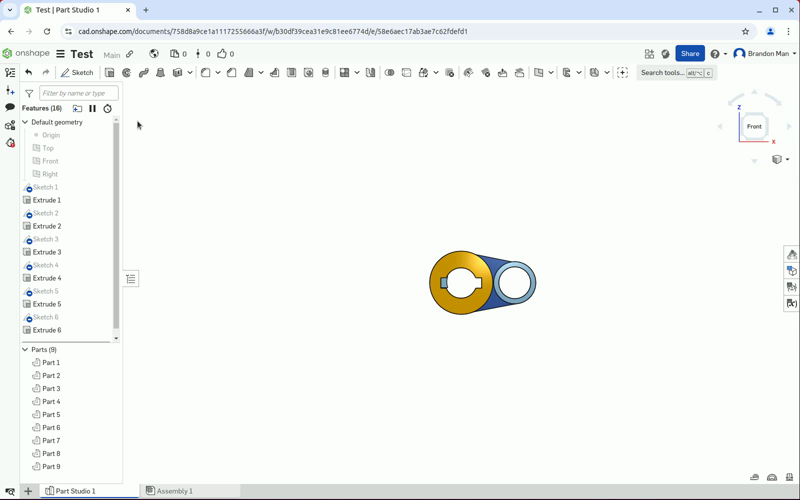
key(shift+h)
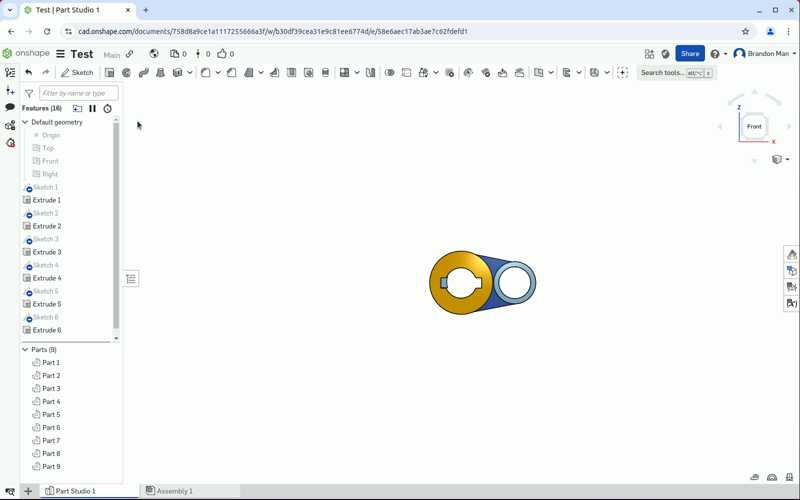
key(shift+h)
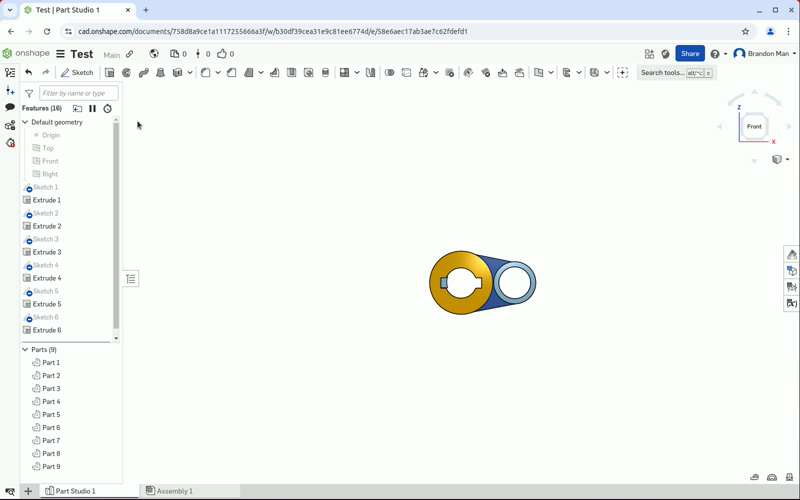
key(shift+7)
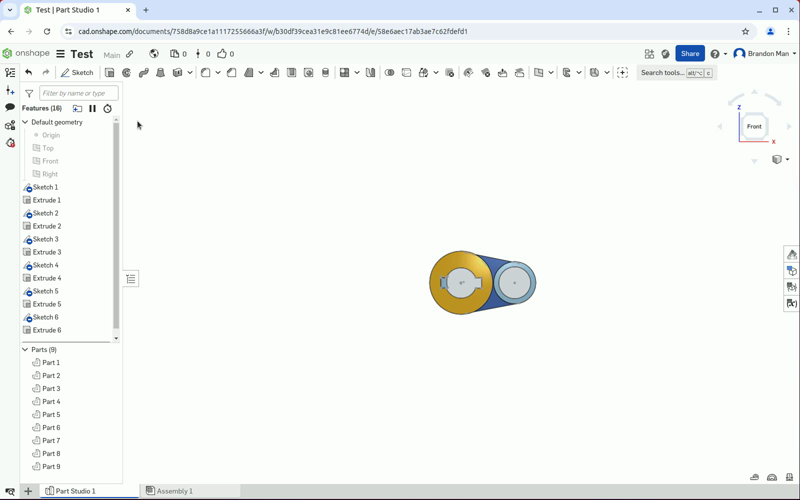
key(left, 2)
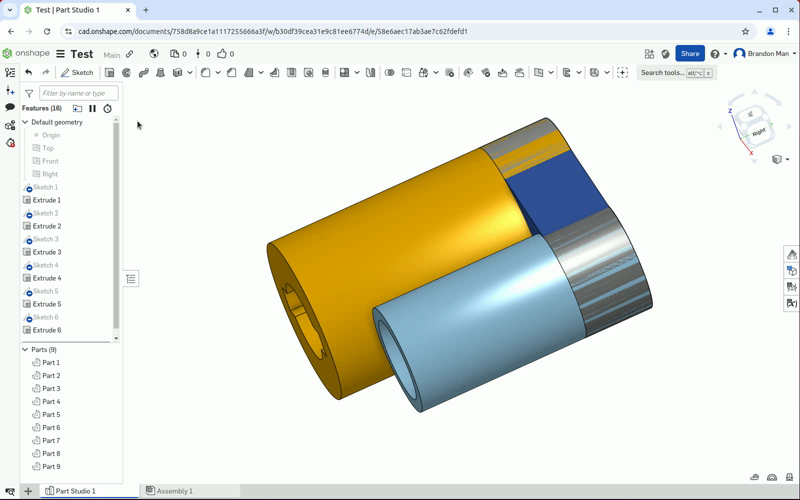
key(down, 2)
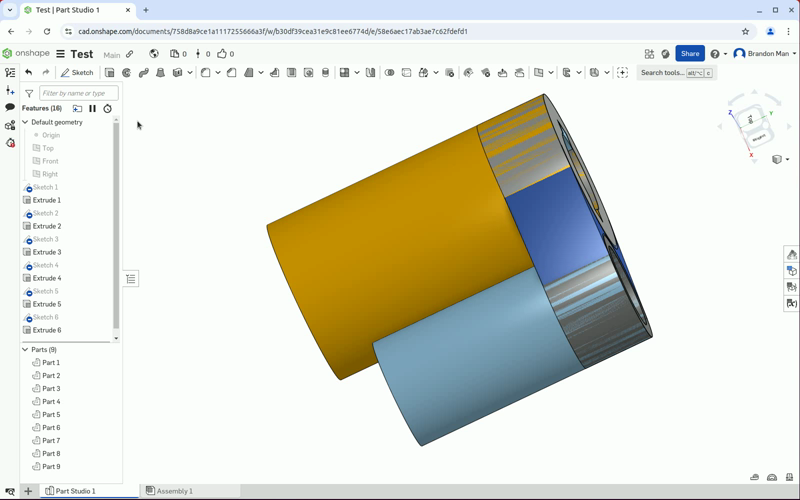
key(up, 2)
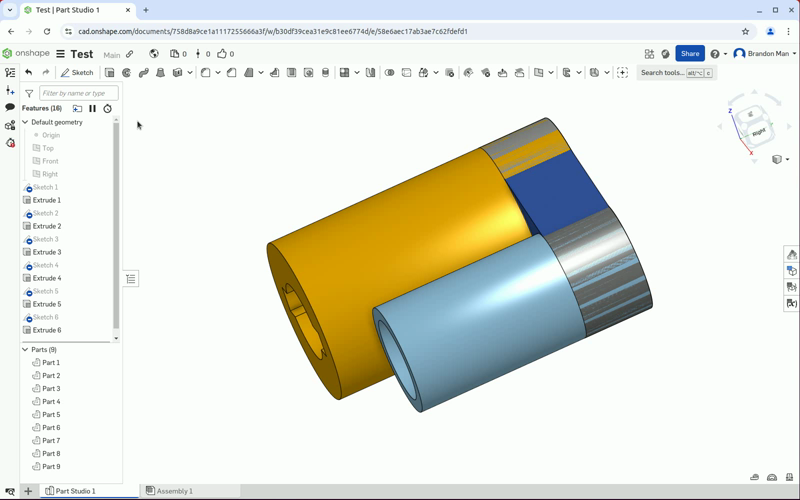
key(right, 2)
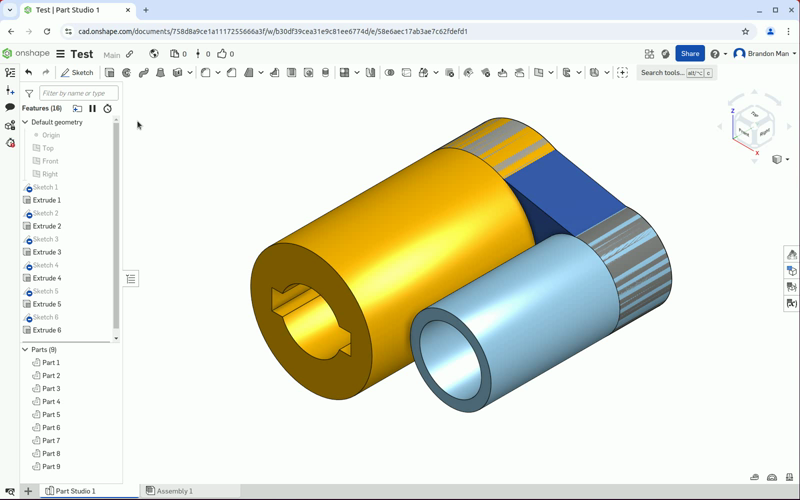
mouse_move(69, 189)
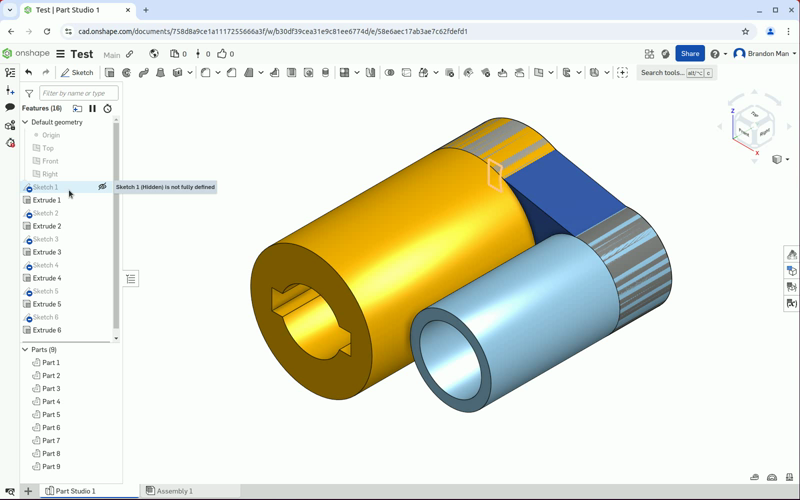
click(69, 189)